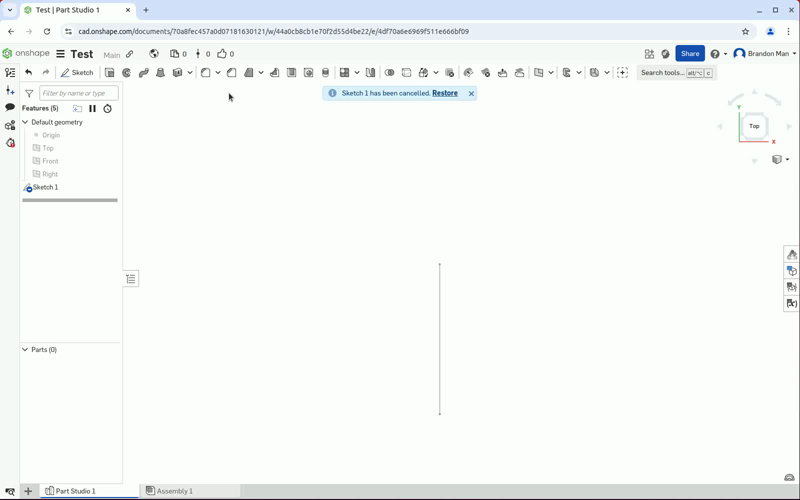
key(shift+h)
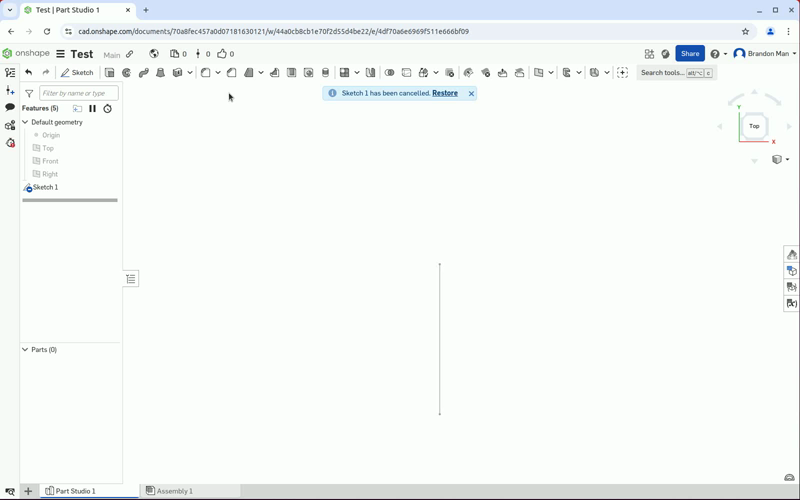
key(shift+s)
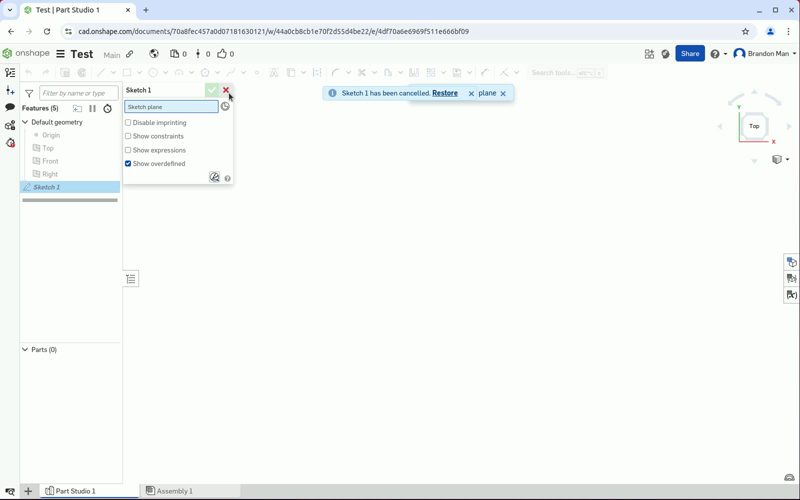
mouse_move(73, 150)
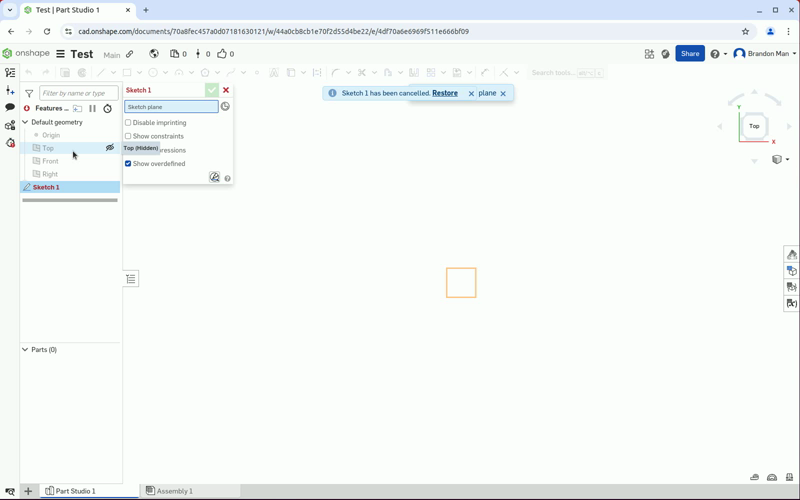
click(73, 150)
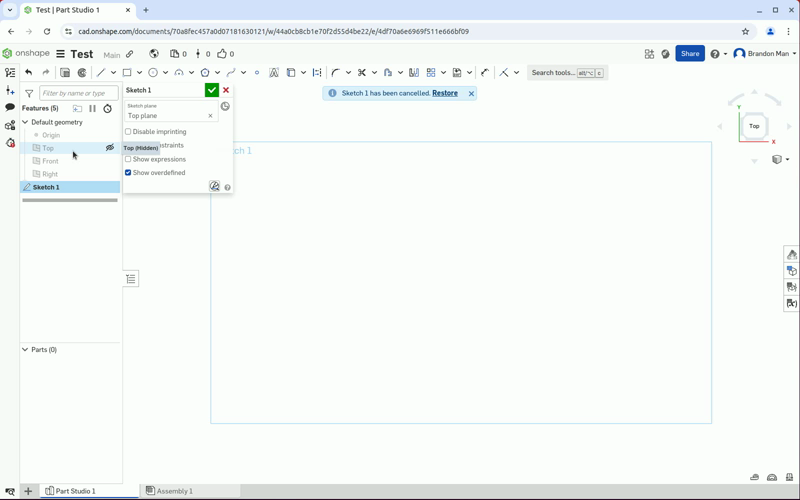
mouse_move(73, 352)
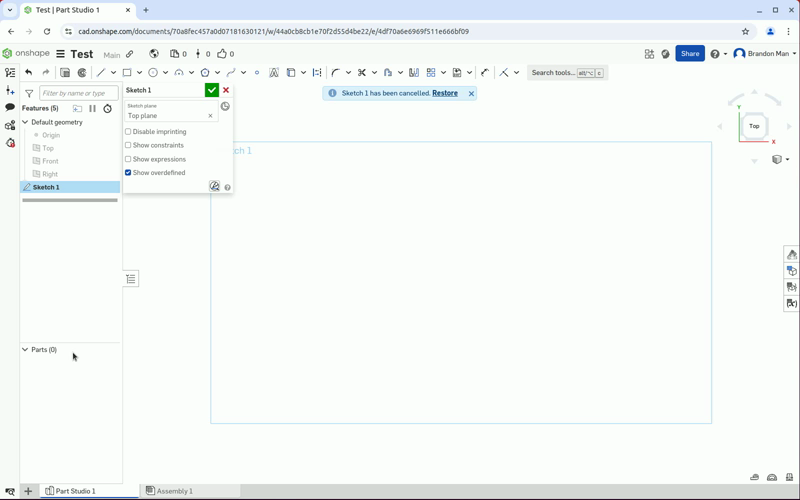
key(y)
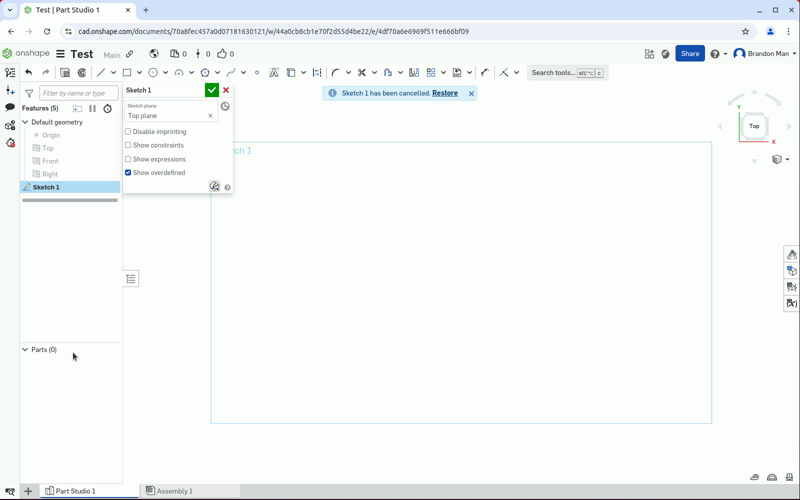
key(l)
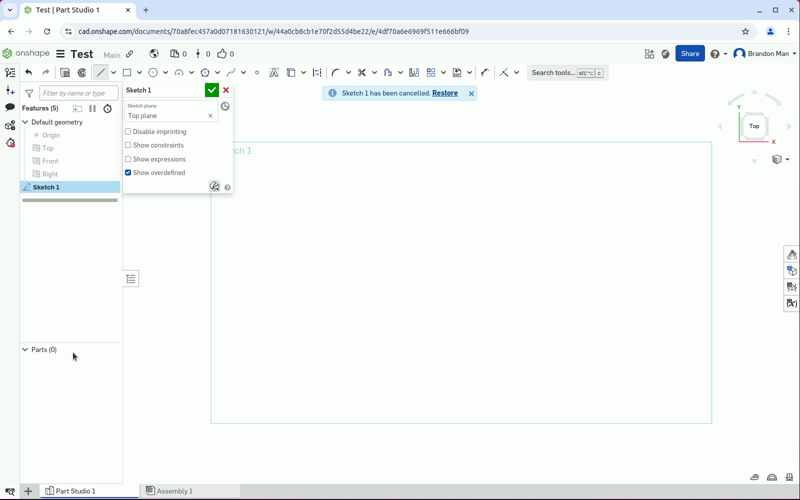
key_down(shift)
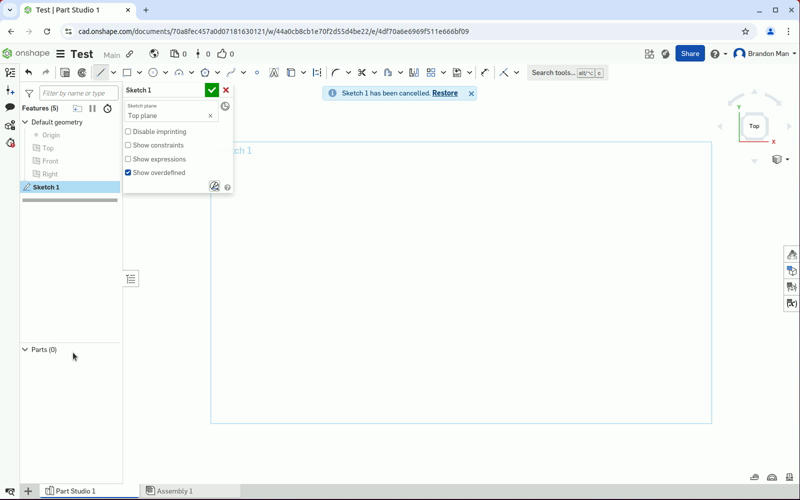
mouse_move(426, 327)
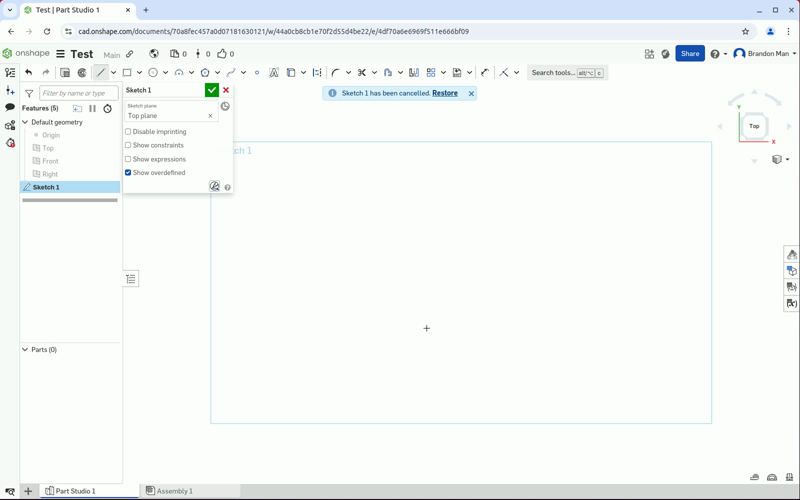
click(426, 327)
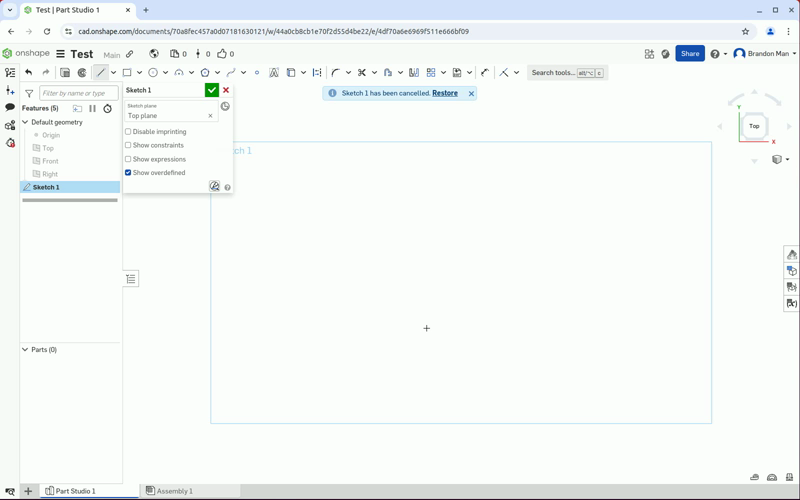
key_up(shift)
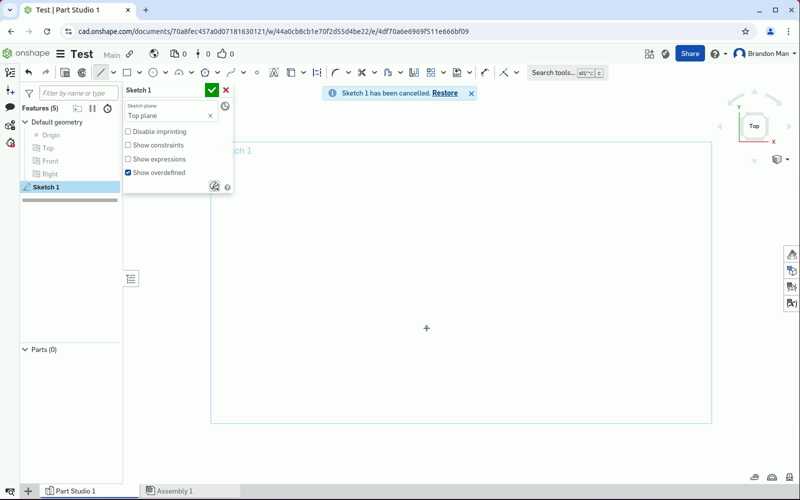
key_down(shift)
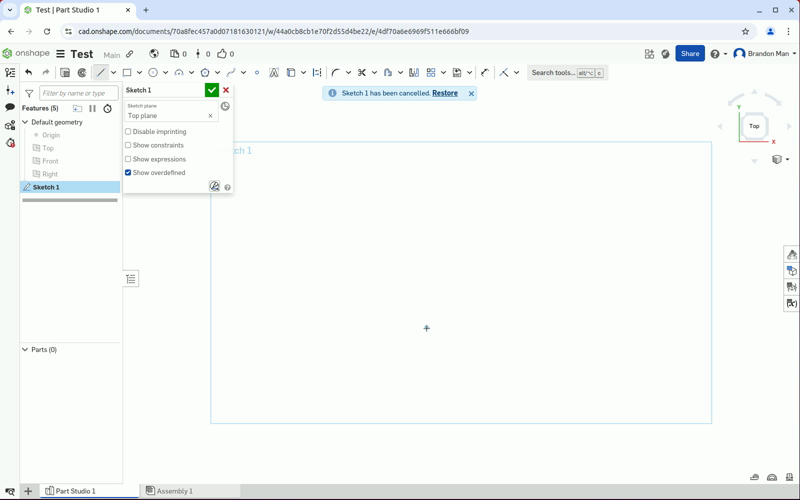
mouse_move(495, 327)
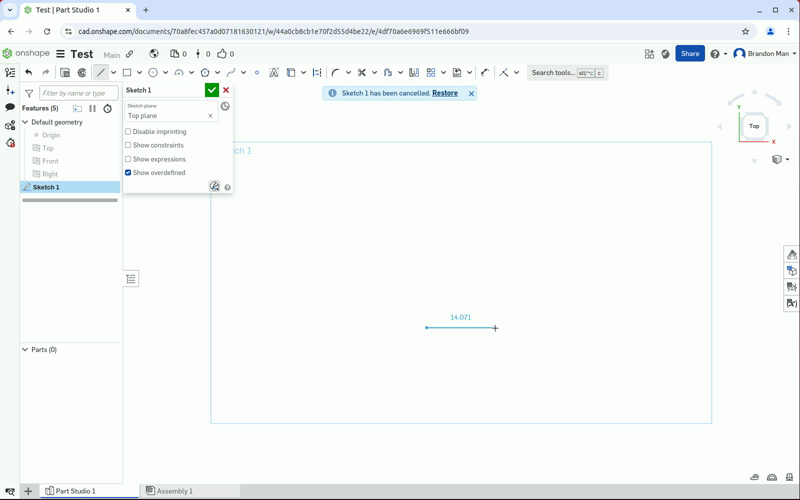
click(495, 327)
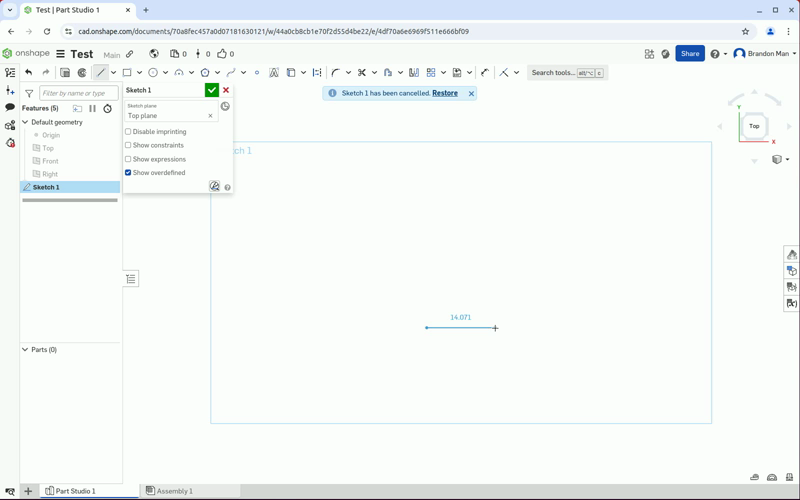
key_up(shift)
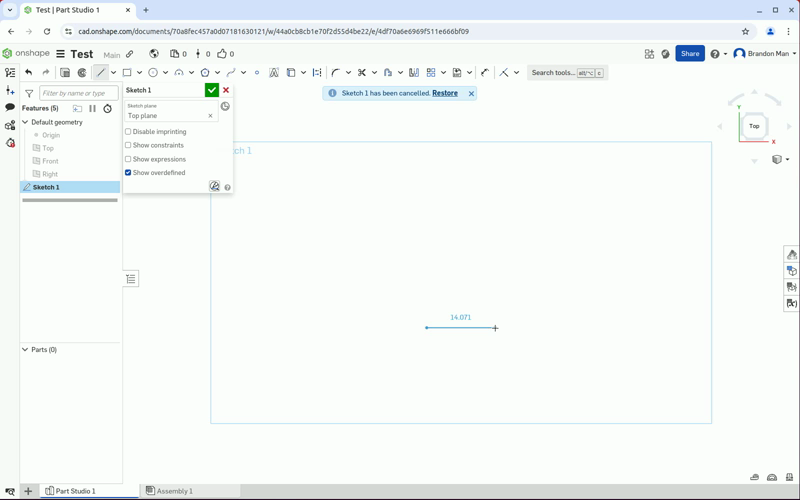
key_down(shift)
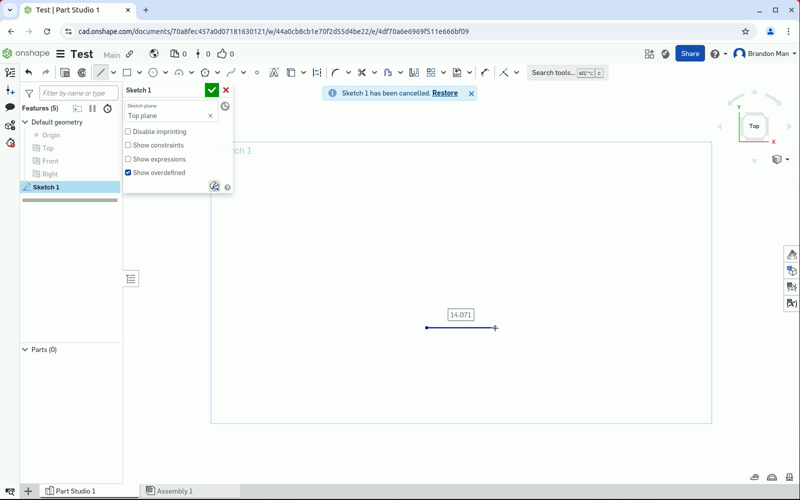
mouse_move(525, 327)
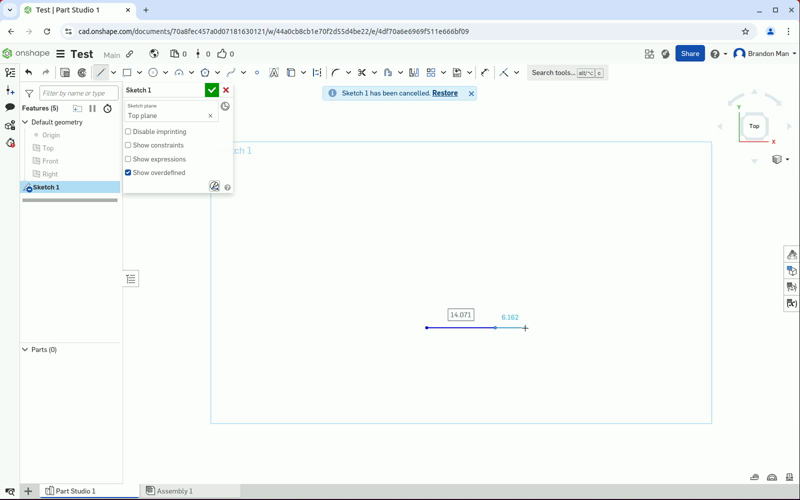
mouse_move(495, 282)
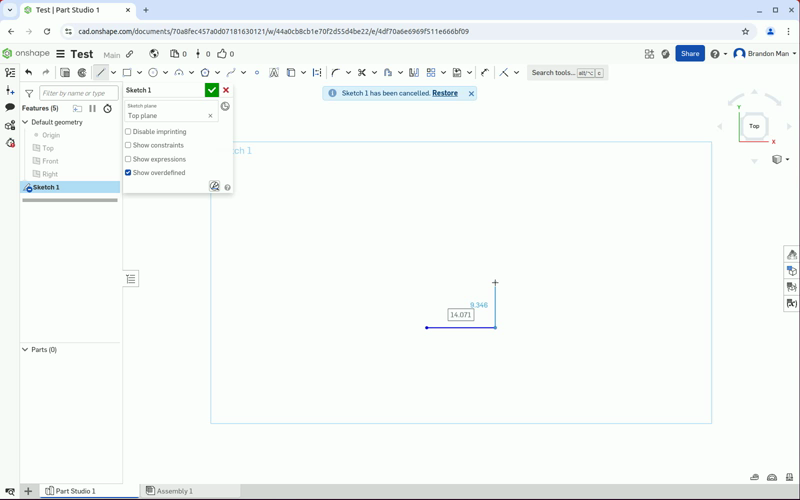
click(495, 282)
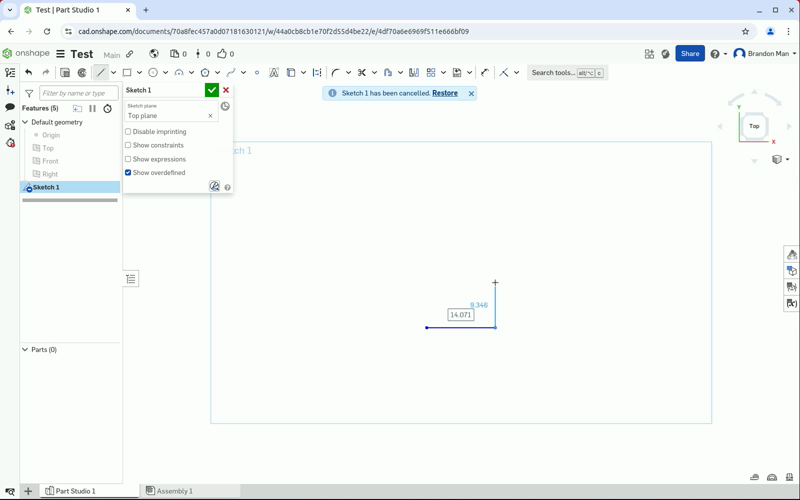
key_up(shift)
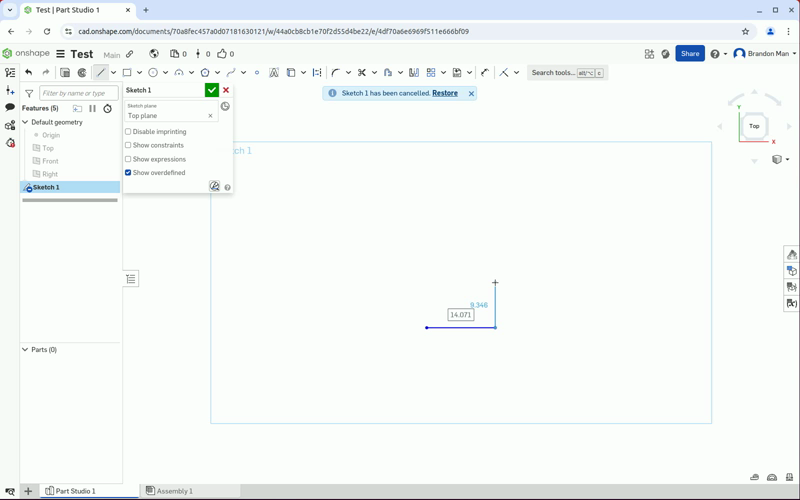
key_down(shift)
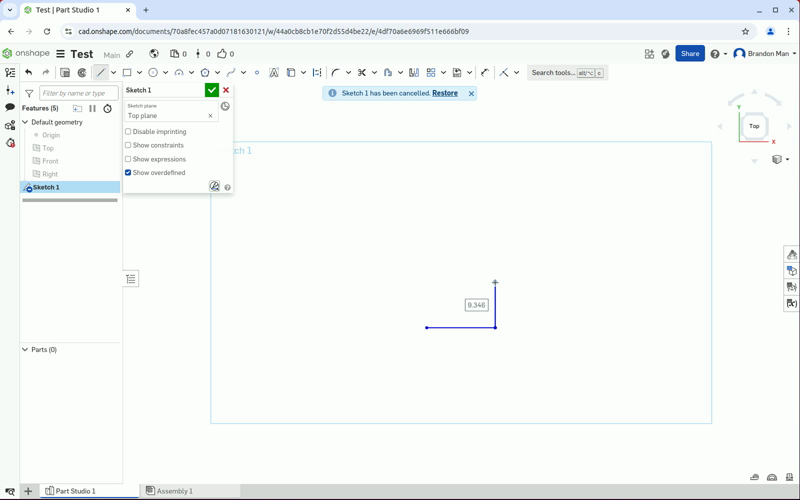
mouse_move(426, 282)
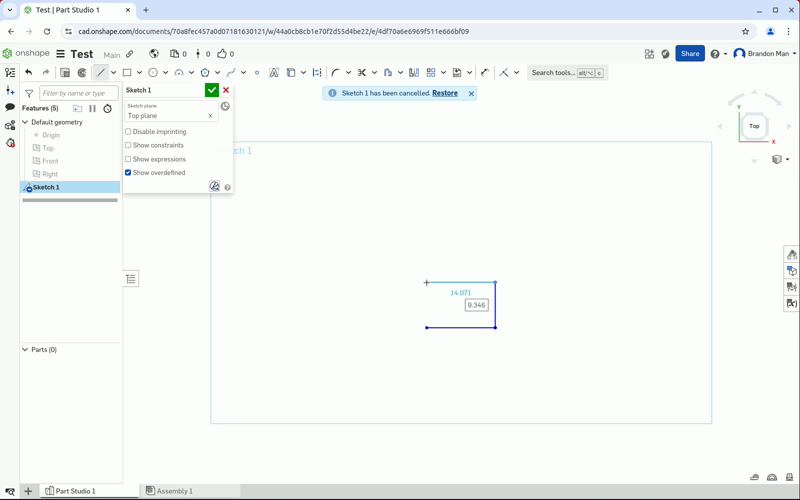
click(426, 282)
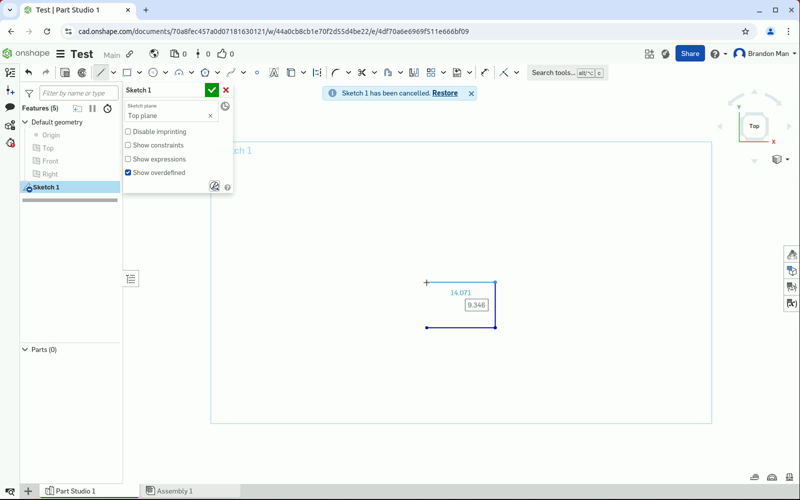
key_up(shift)
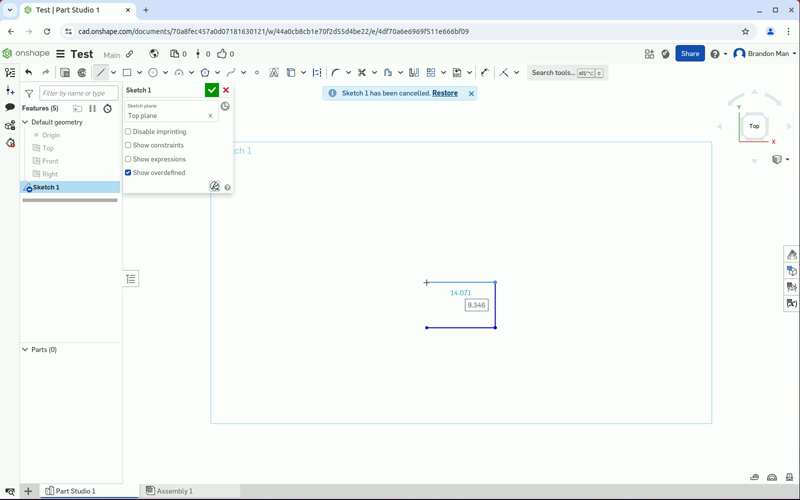
mouse_move(456, 282)
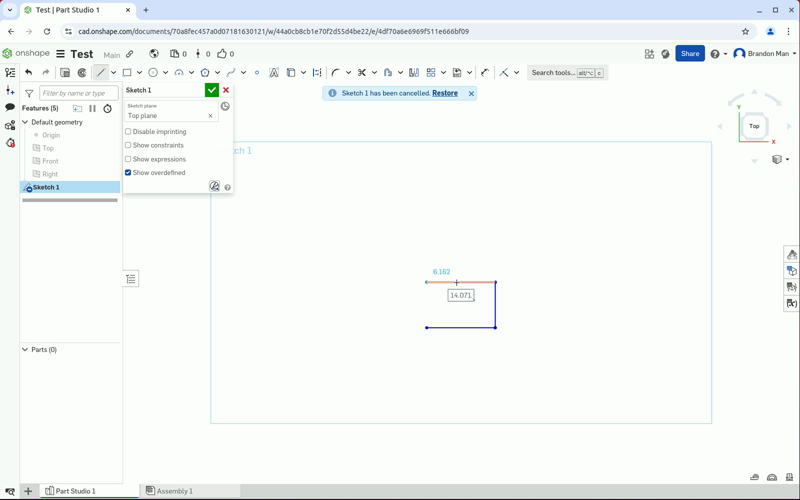
key_down(shift)
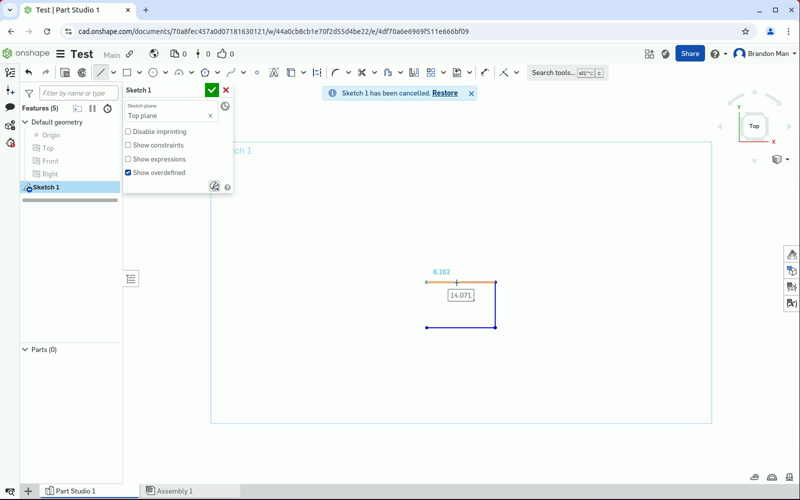
mouse_move(426, 327)
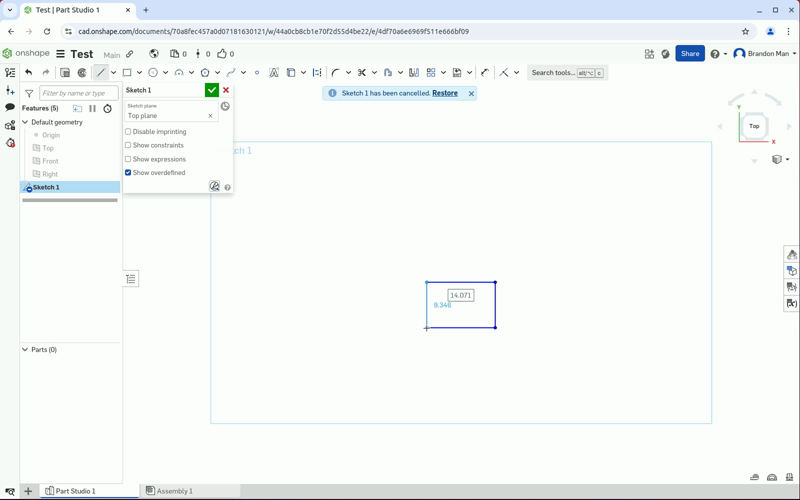
key_up(shift)
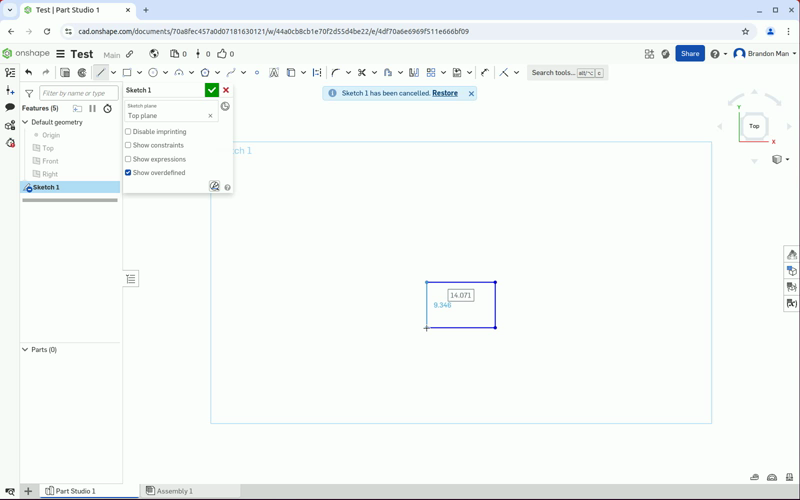
click(426, 327)
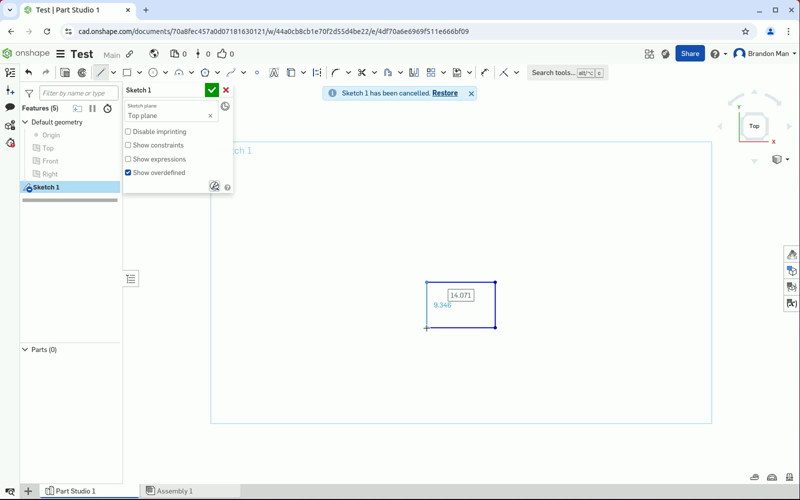
key(esc)
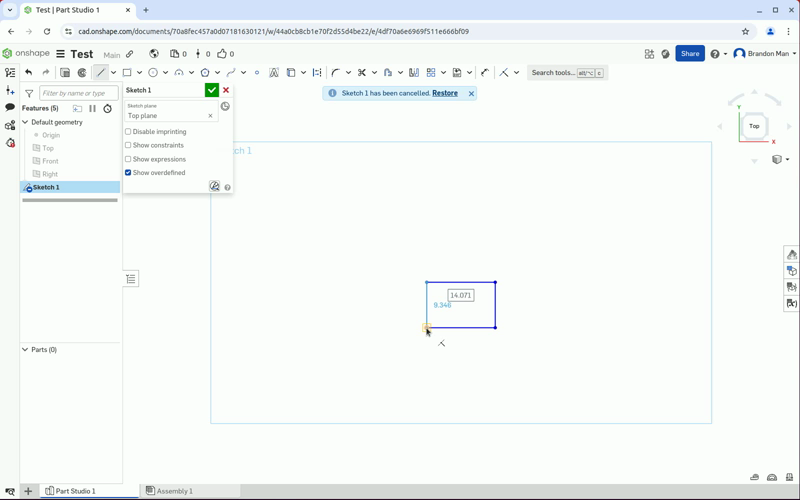
mouse_move(476, 316)
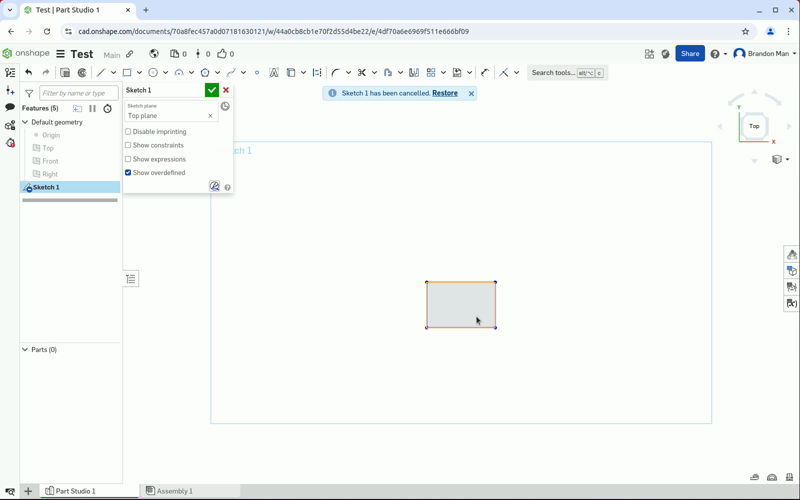
click(476, 316)
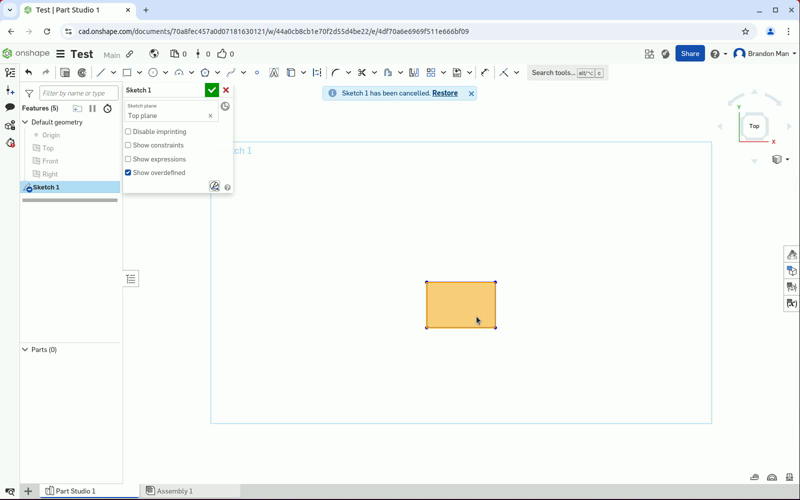
mouse_move(73, 352)
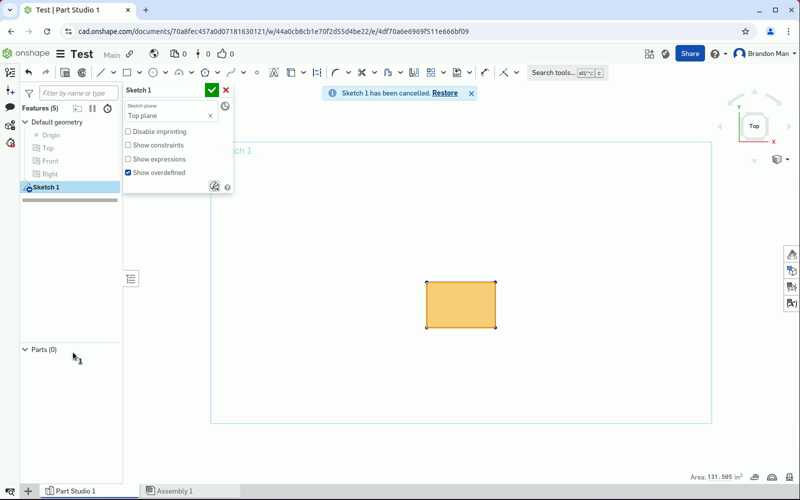
key(shift+y)
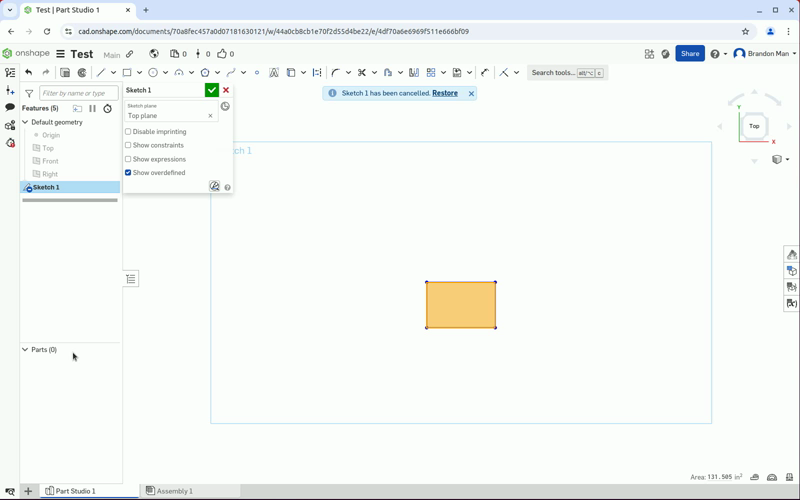
key(shift+e)
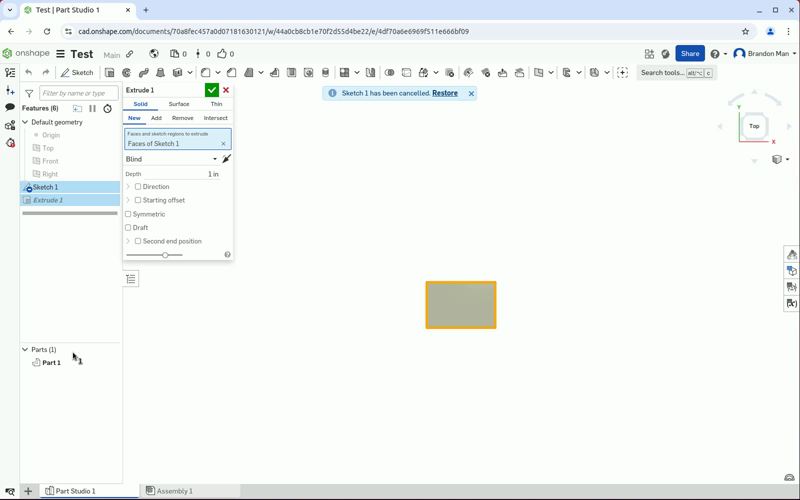
mouse_move(143, 106)
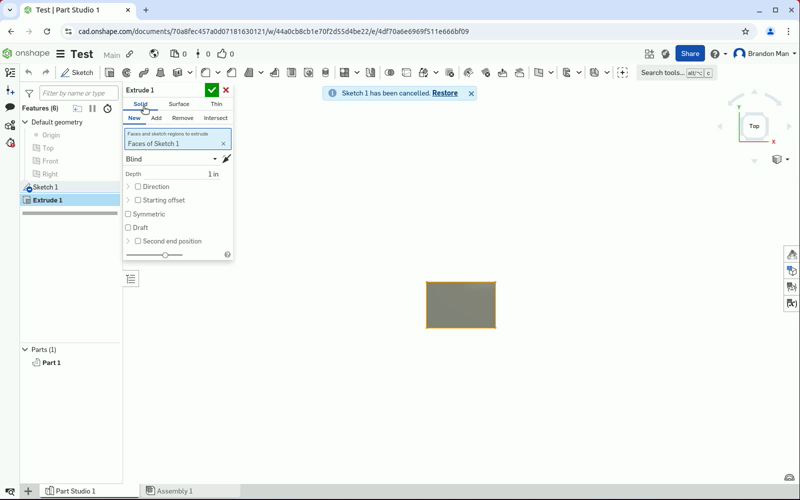
click(143, 106)
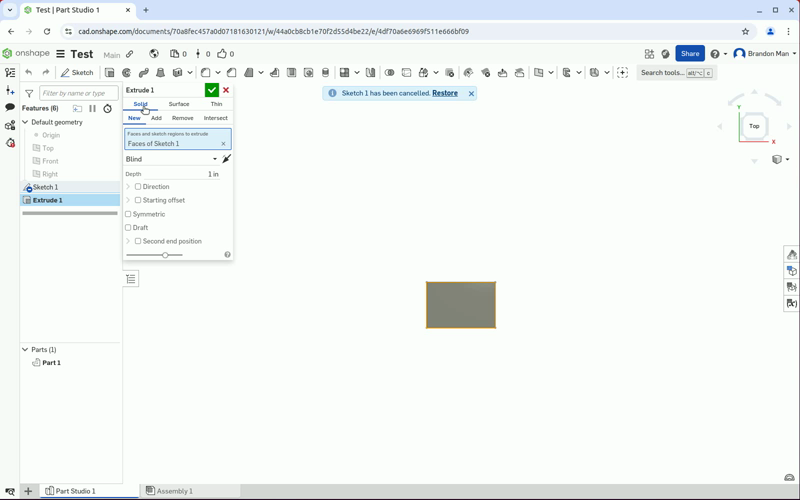
mouse_move(137, 120)
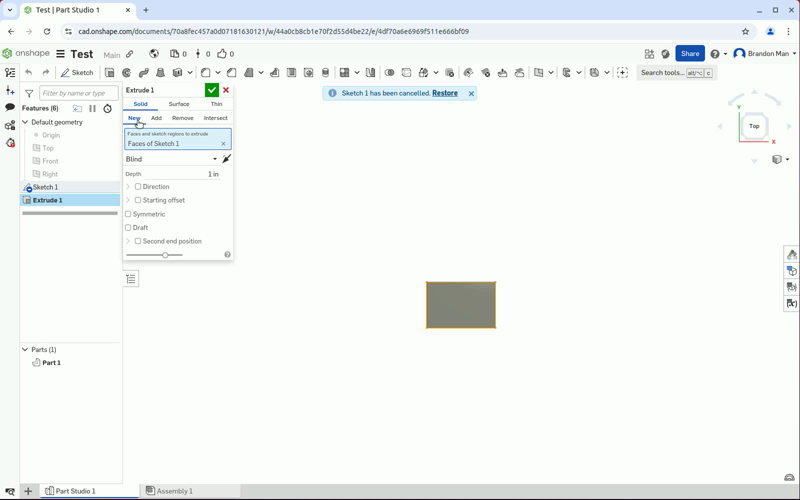
click(137, 120)
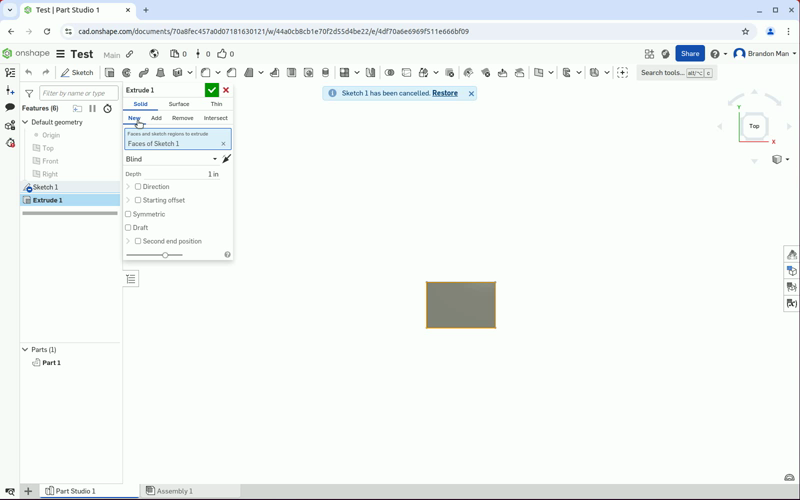
key(tab, 4)
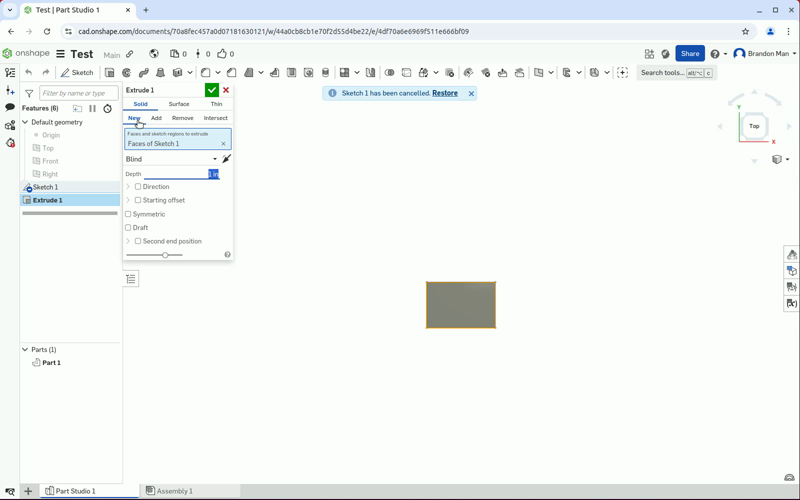
text(23.108)
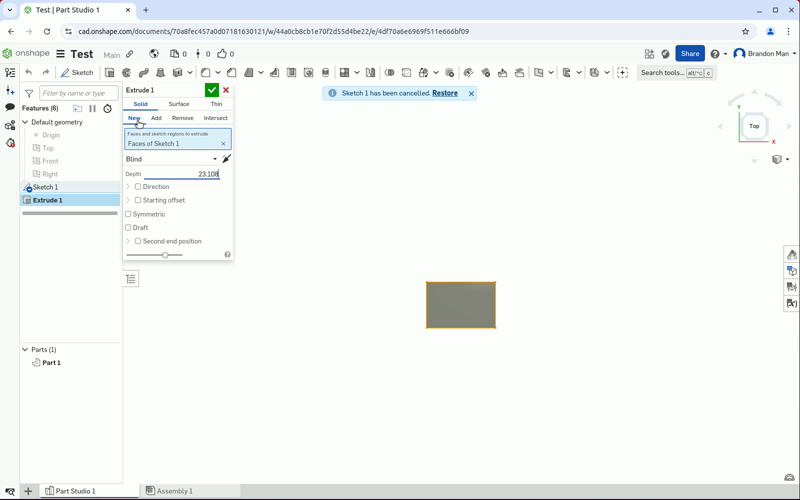
key(enter)
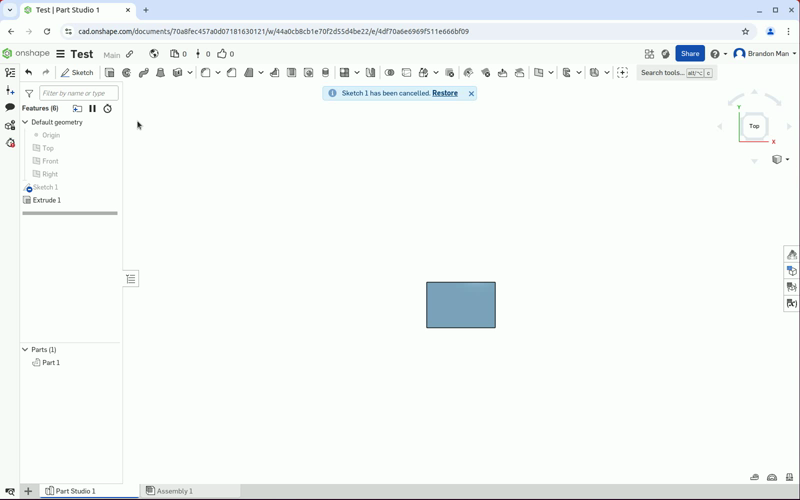
key(shift+h)
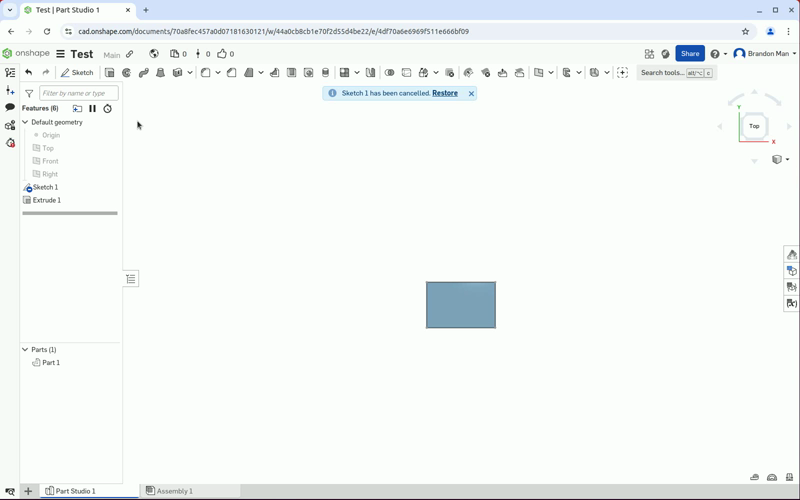
key(shift+h)
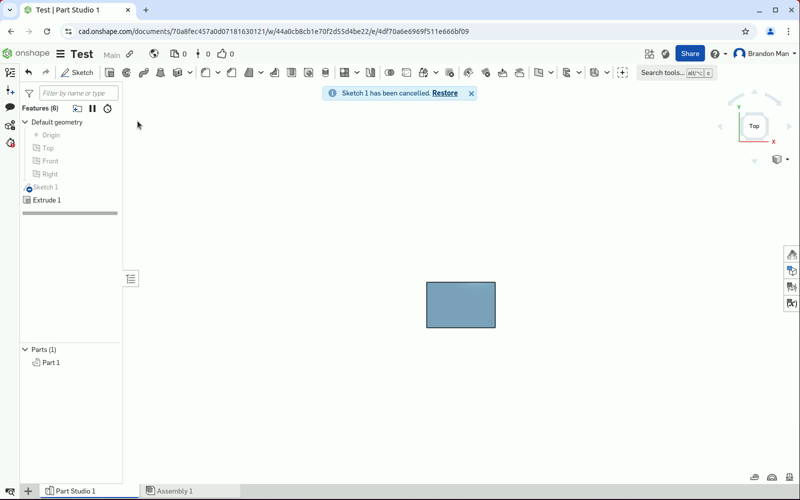
mouse_move(73, 189)
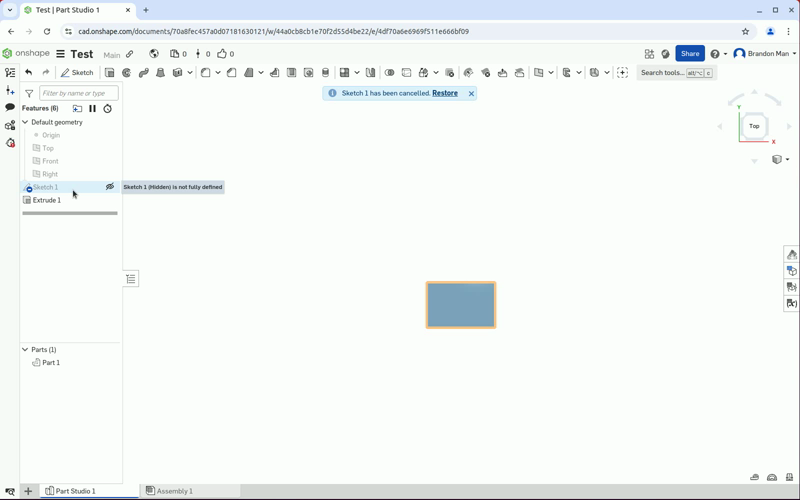
click(73, 189)
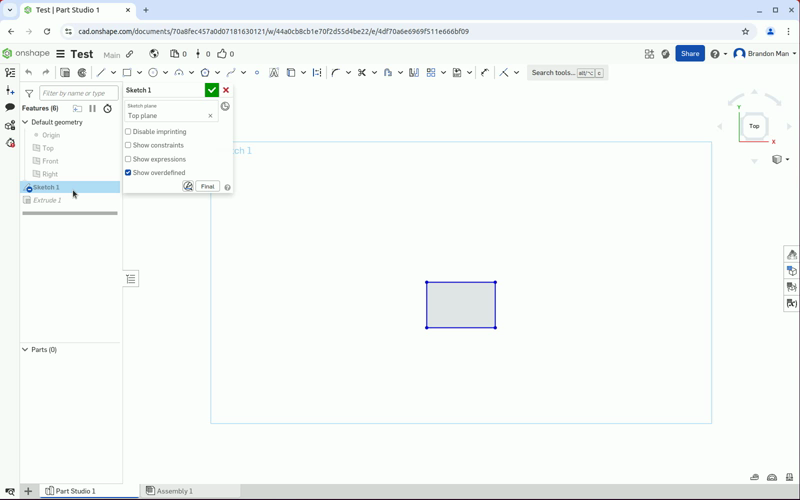
mouse_move(229, 92)
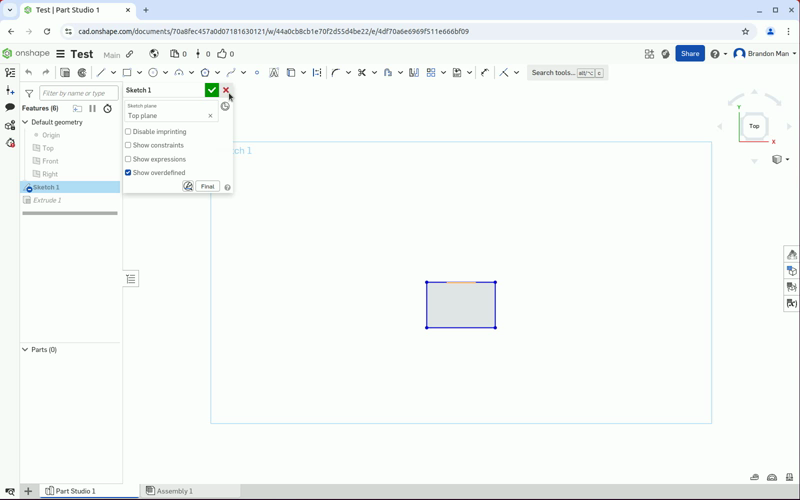
click(229, 92)
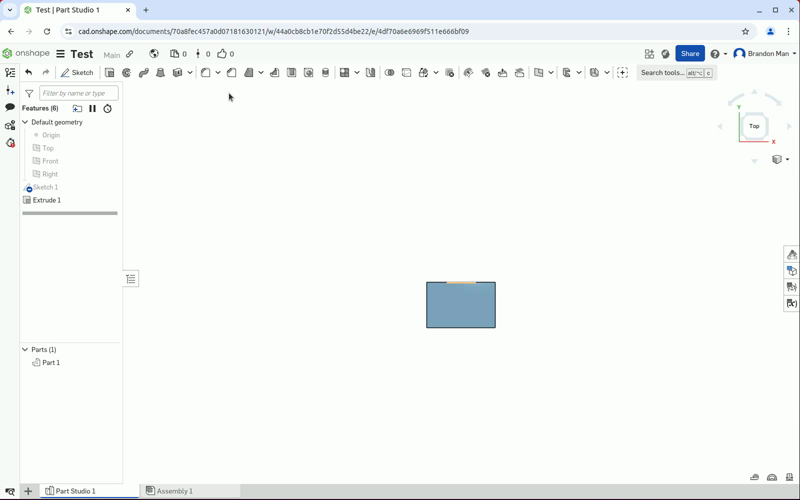
mouse_move(541, 75)
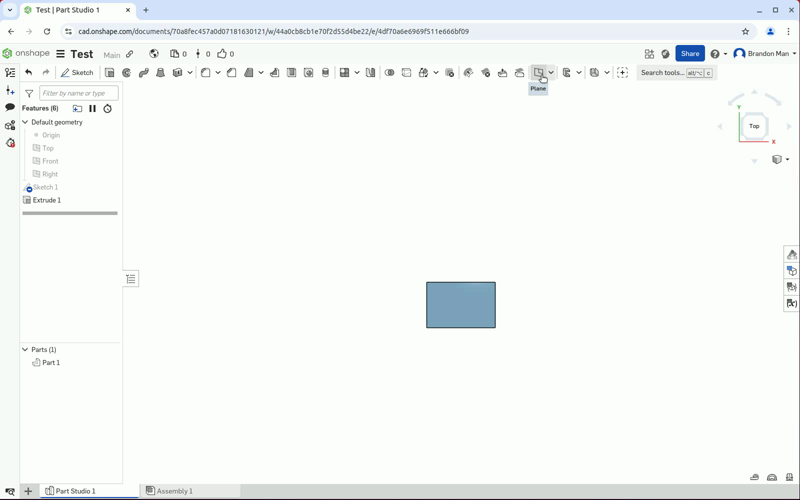
click(541, 75)
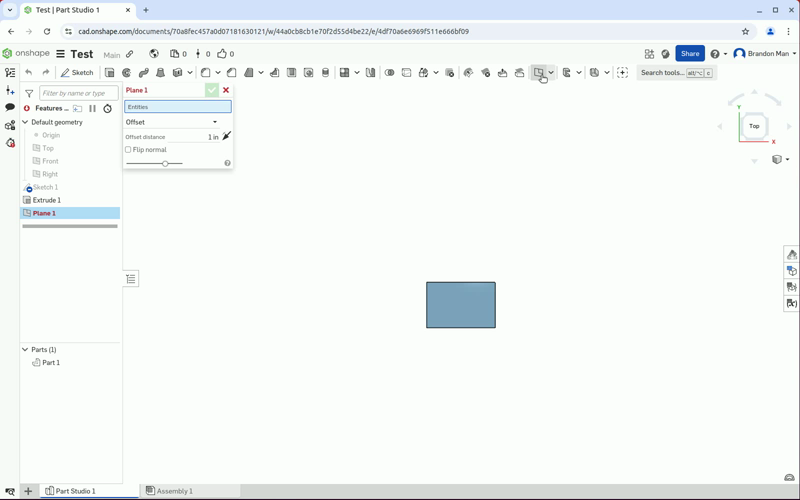
mouse_move(73, 150)
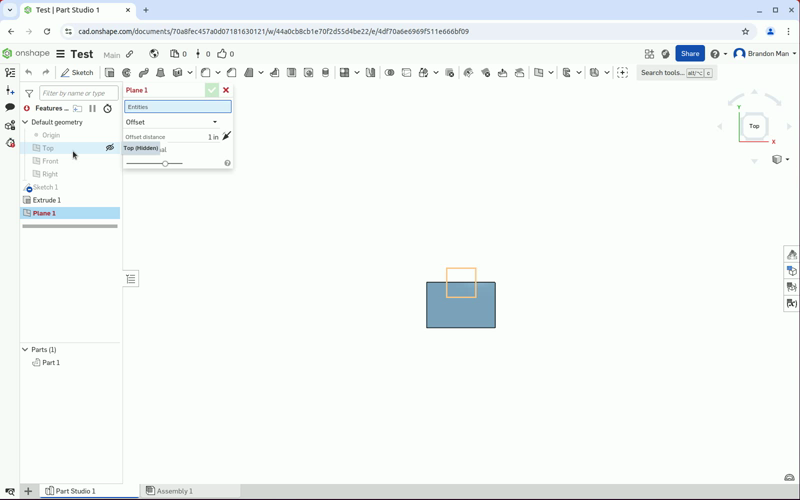
click(73, 150)
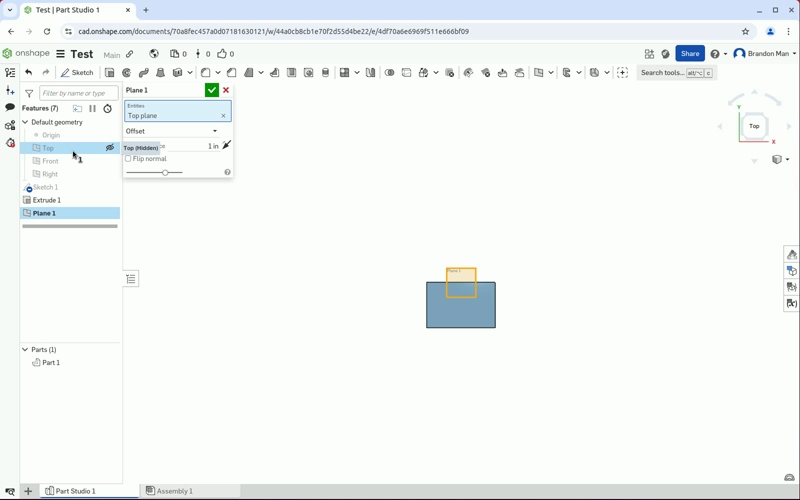
key(tab, 2)
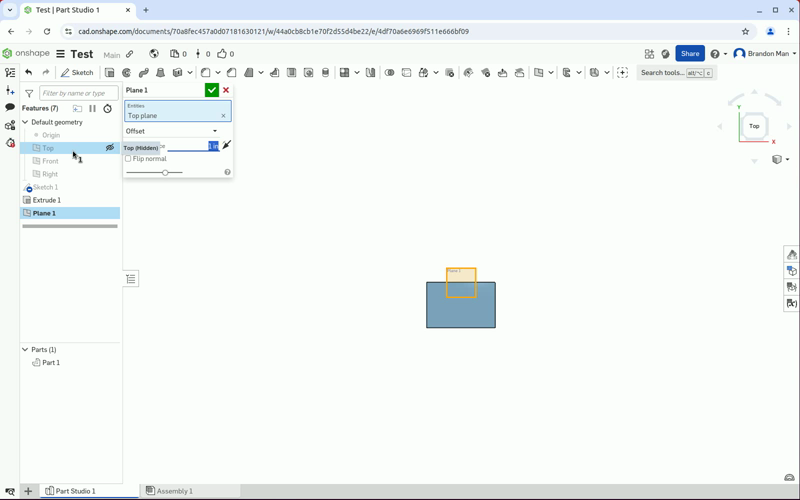
text(23.108)
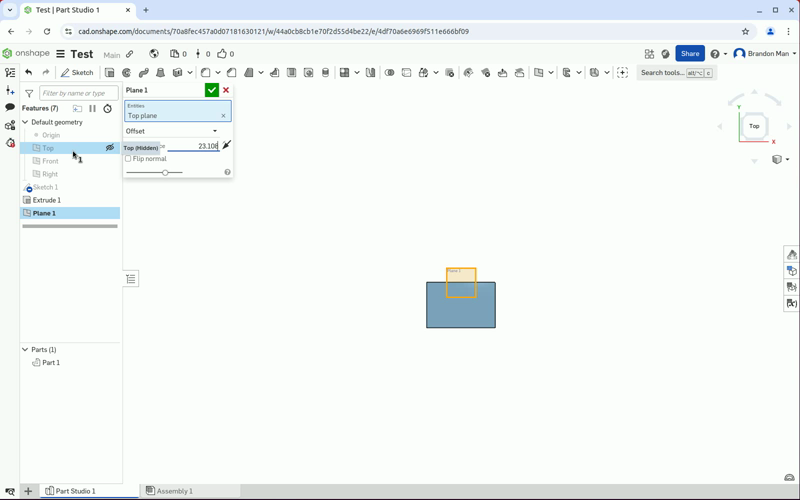
key(enter, 2)
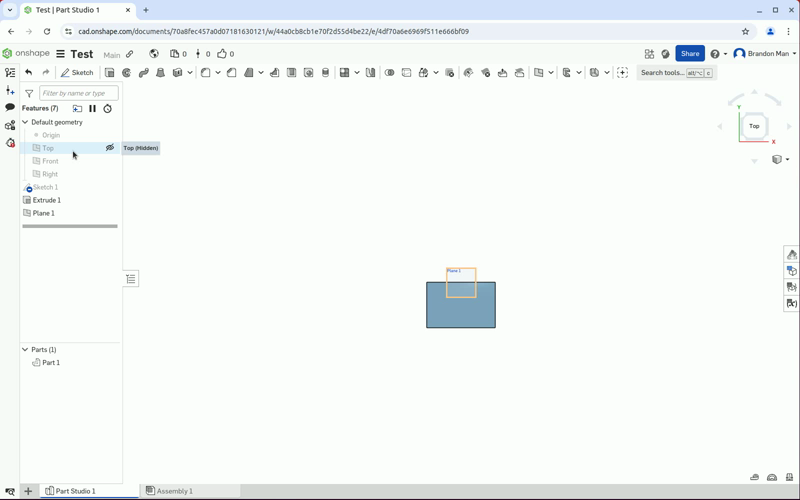
key(shift+s)
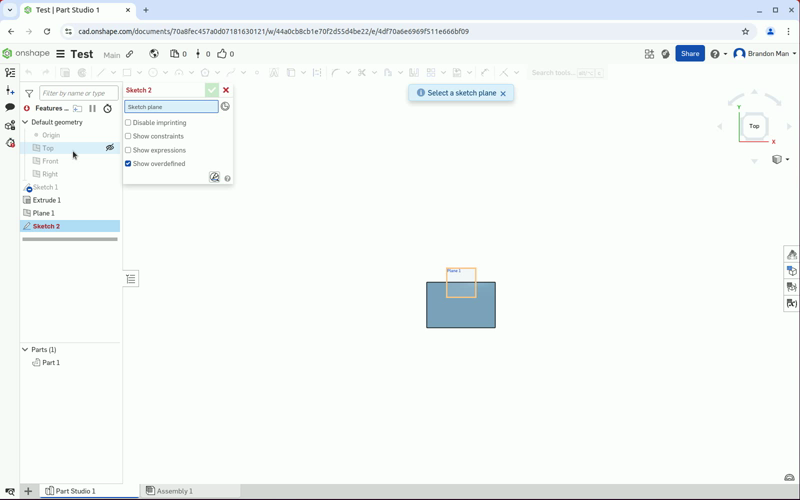
mouse_move(73, 215)
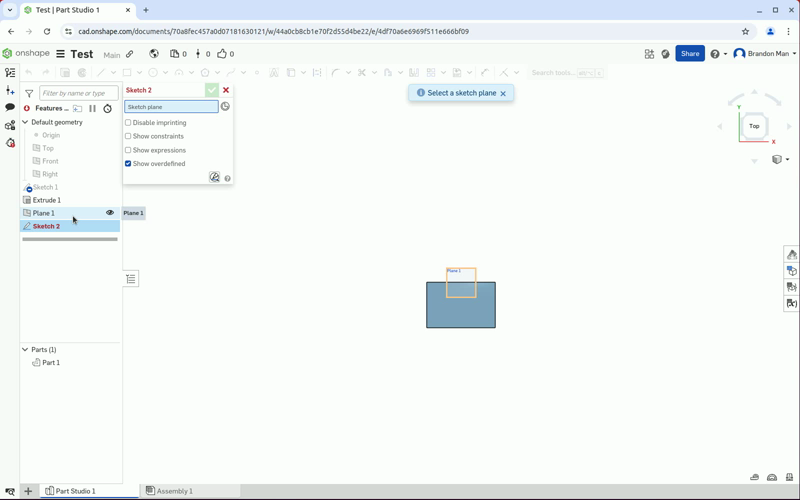
click(73, 215)
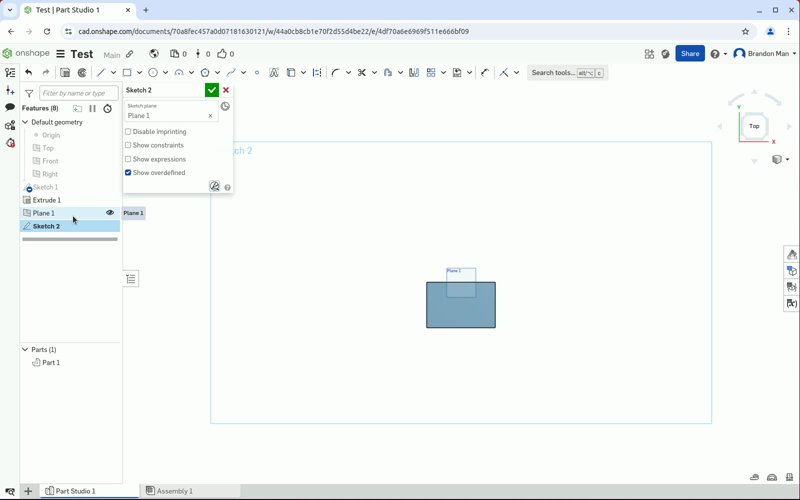
mouse_move(73, 352)
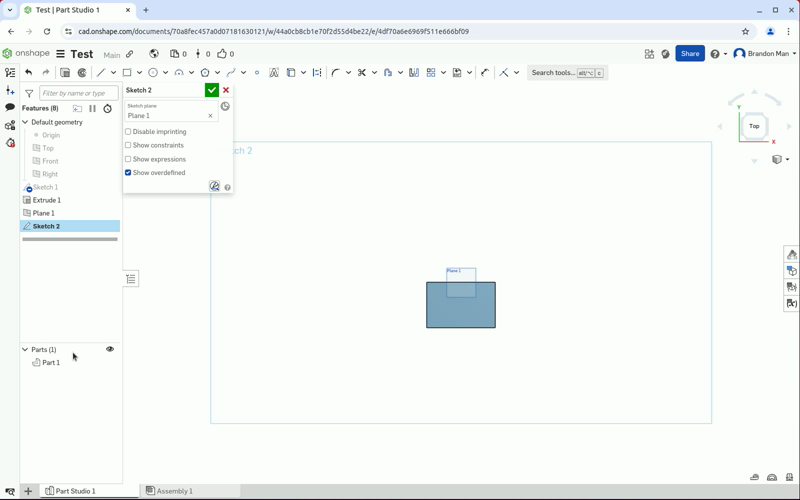
key(y)
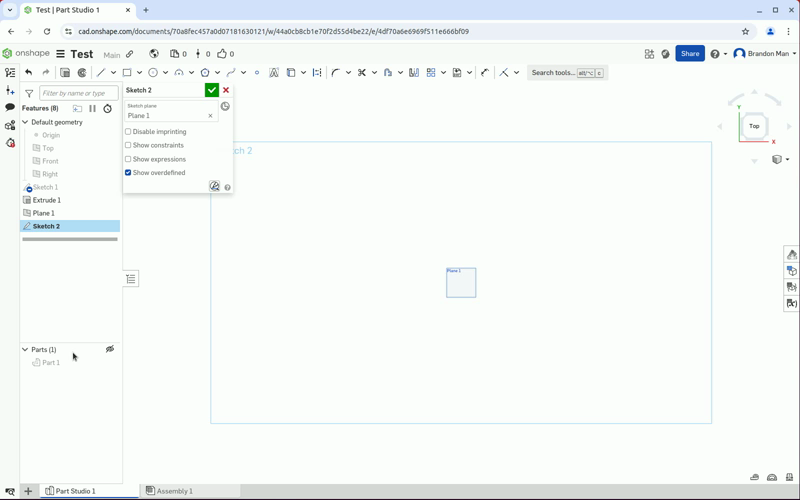
key(l)
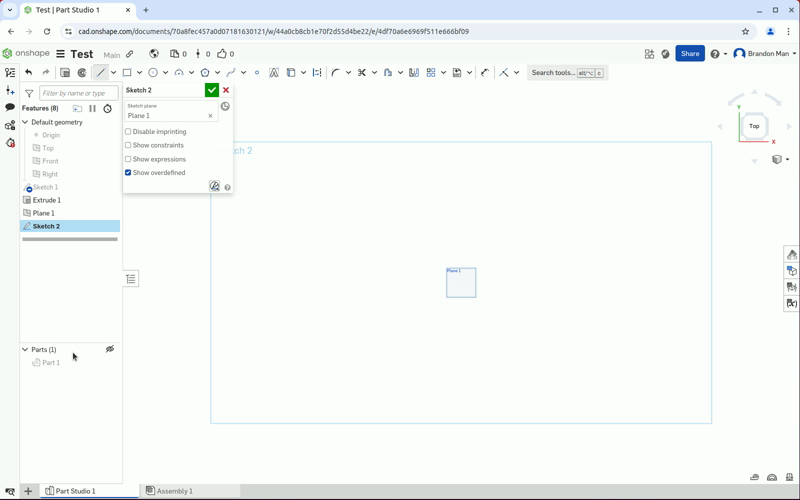
key_down(shift)
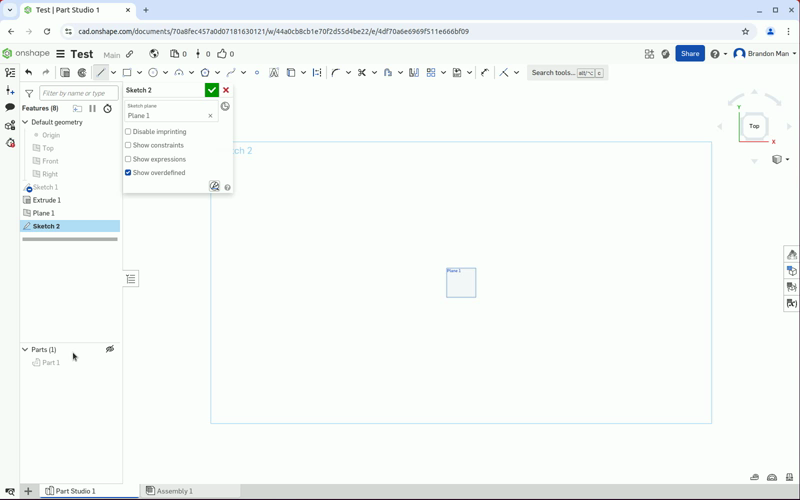
mouse_move(441, 282)
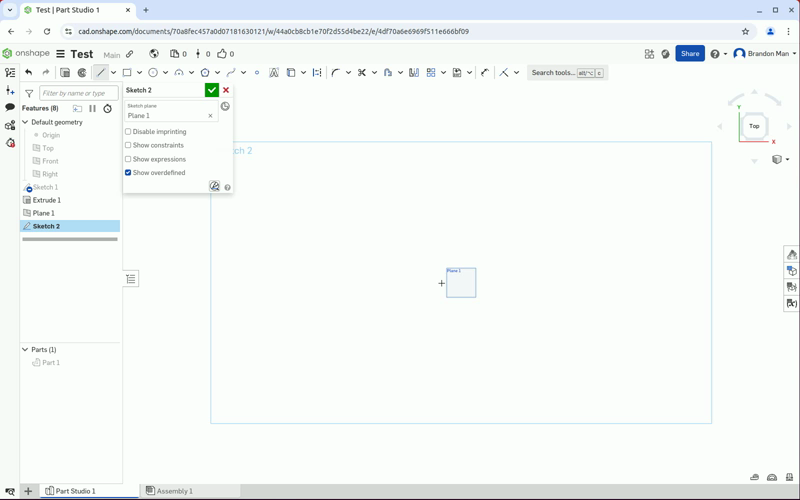
click(441, 282)
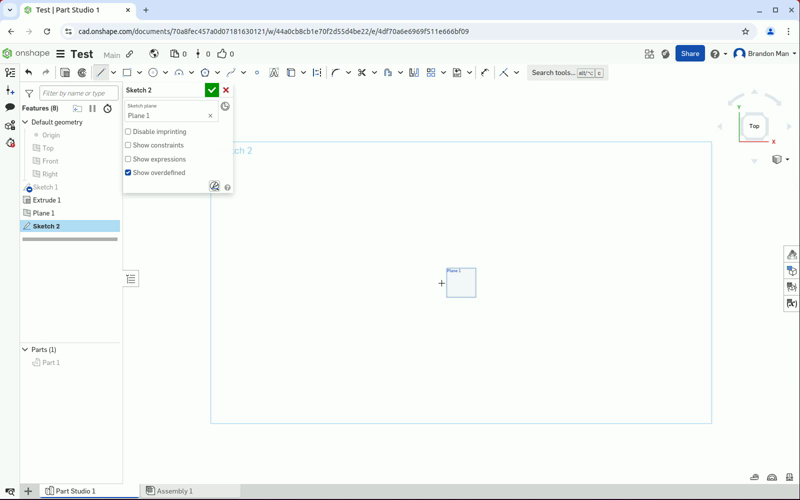
key_up(shift)
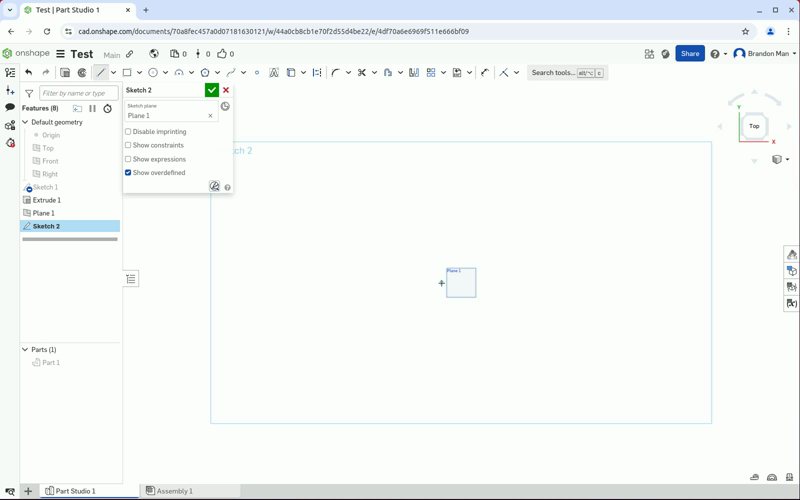
key_down(shift)
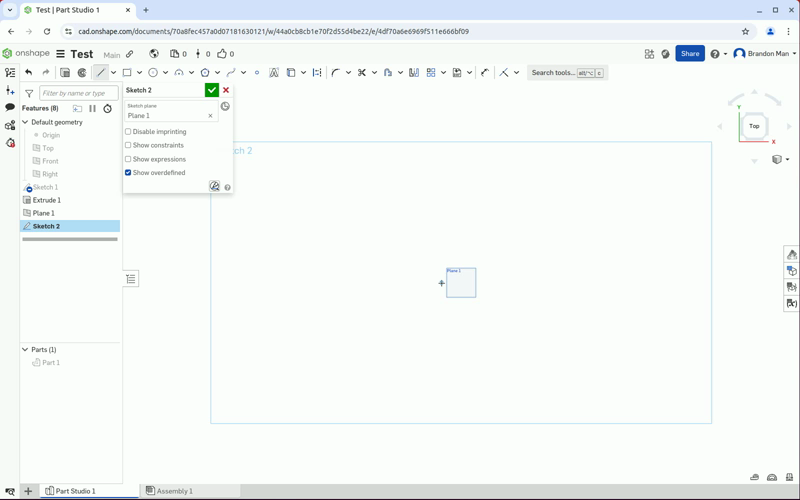
mouse_move(471, 282)
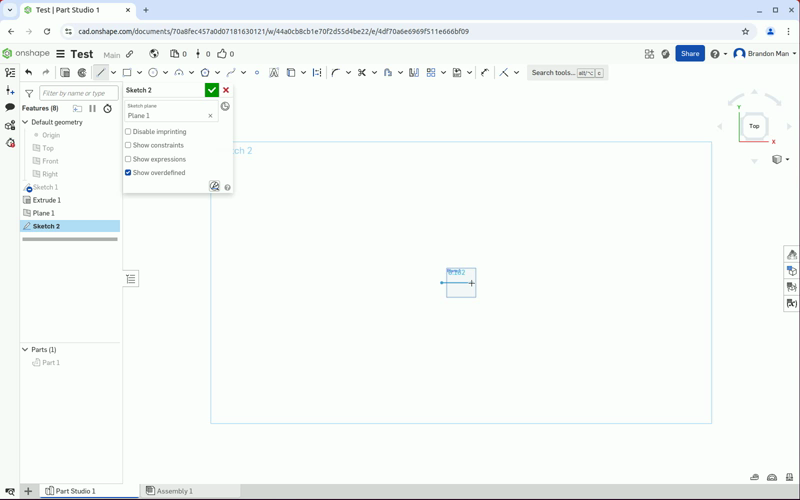
mouse_move(481, 282)
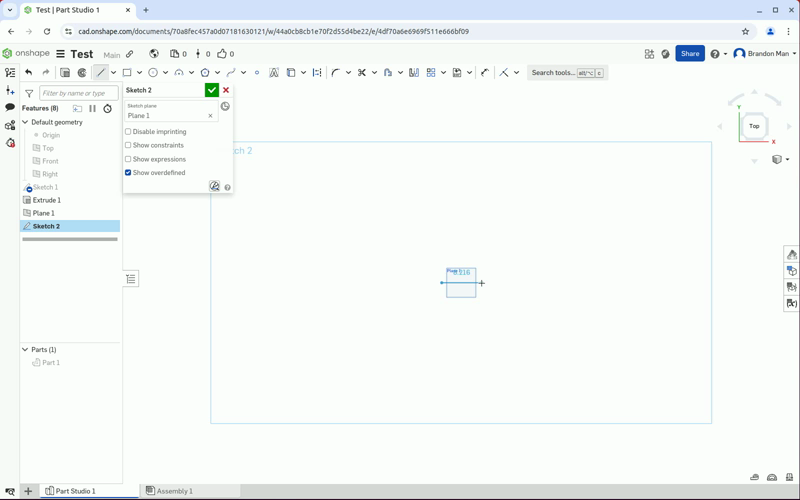
click(481, 282)
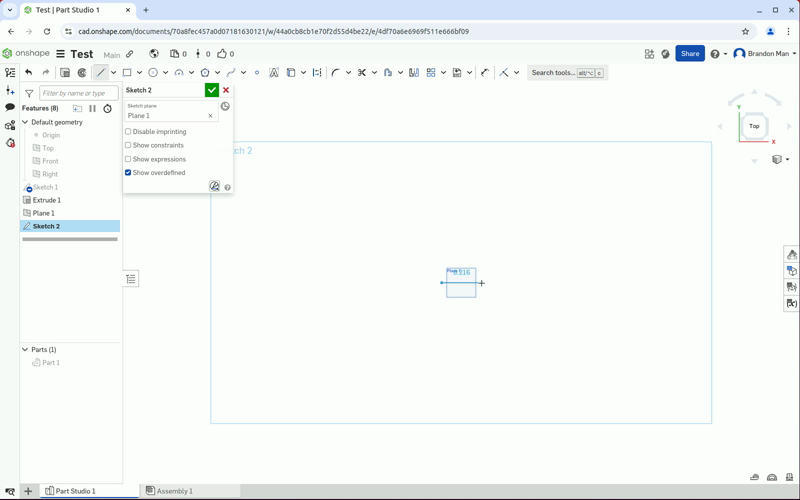
key_up(shift)
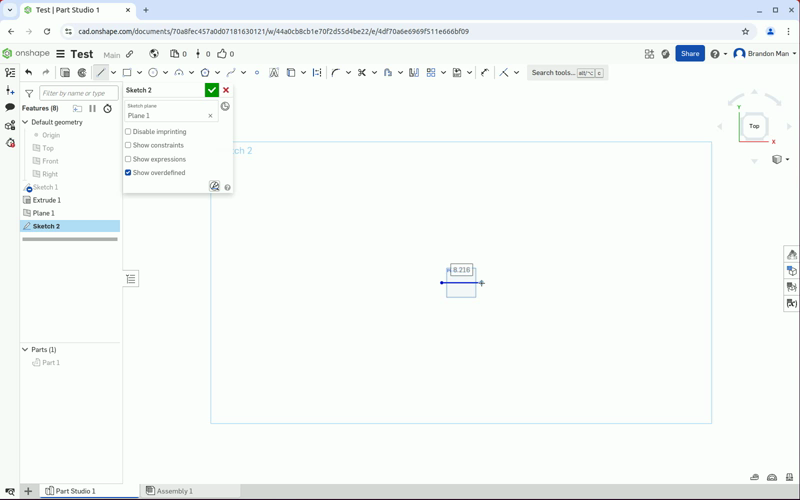
key(esc)
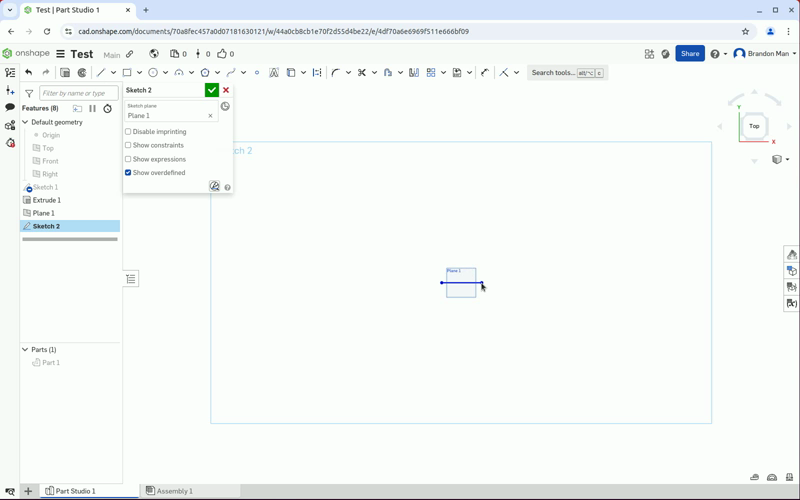
key(a)
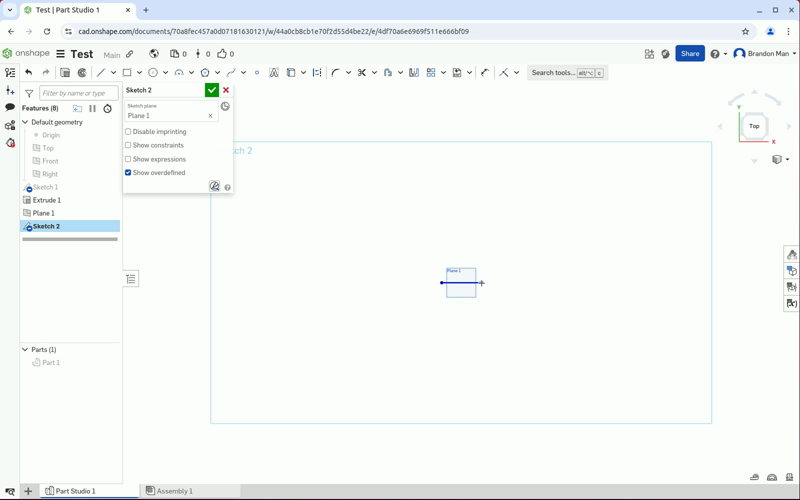
mouse_move(481, 282)
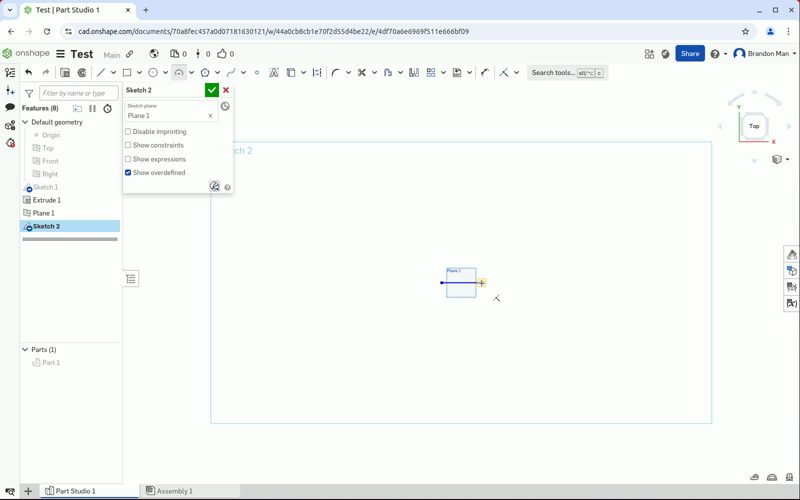
click(481, 282)
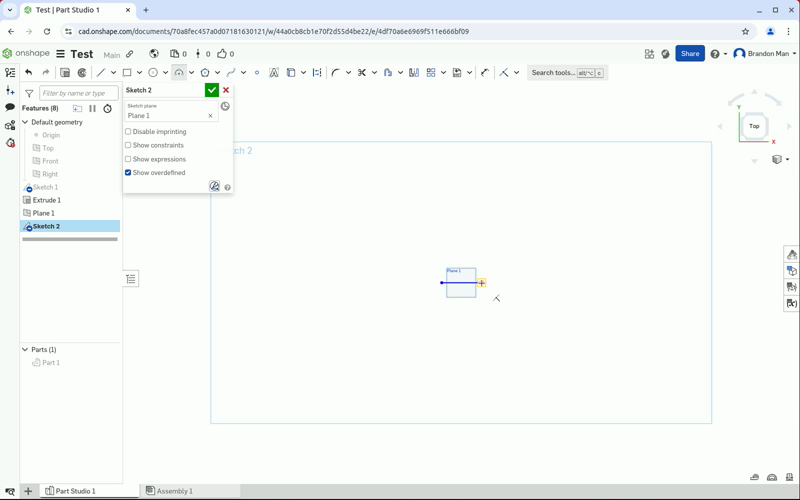
mouse_move(441, 282)
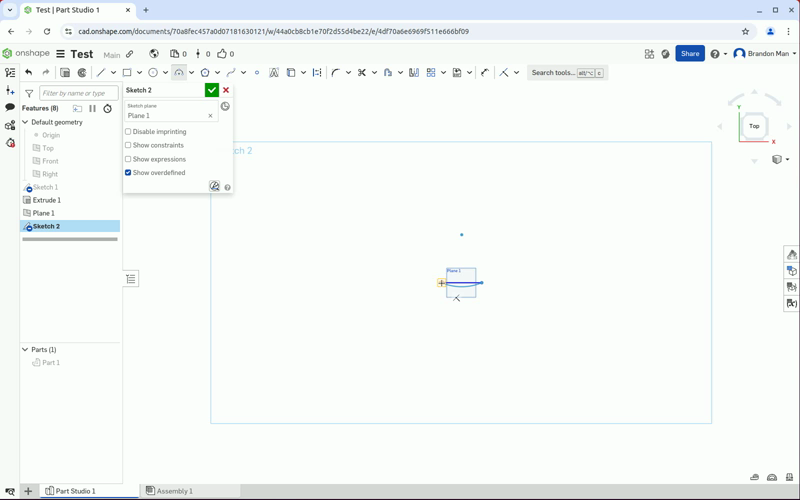
click(441, 282)
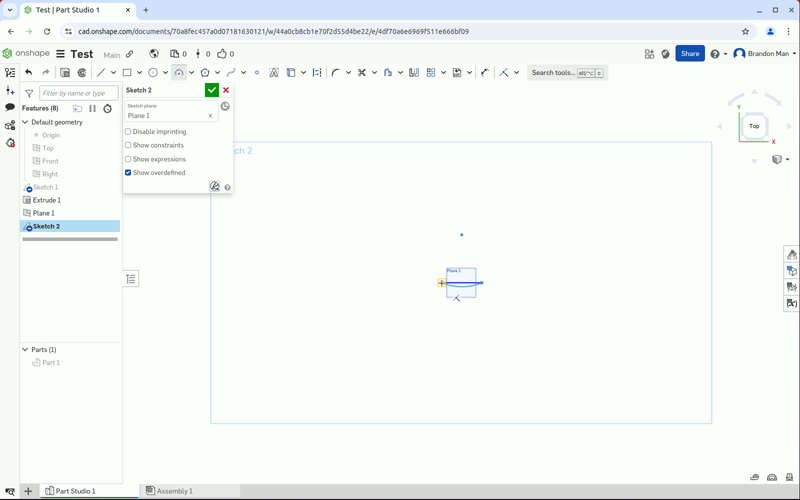
key_down(shift)
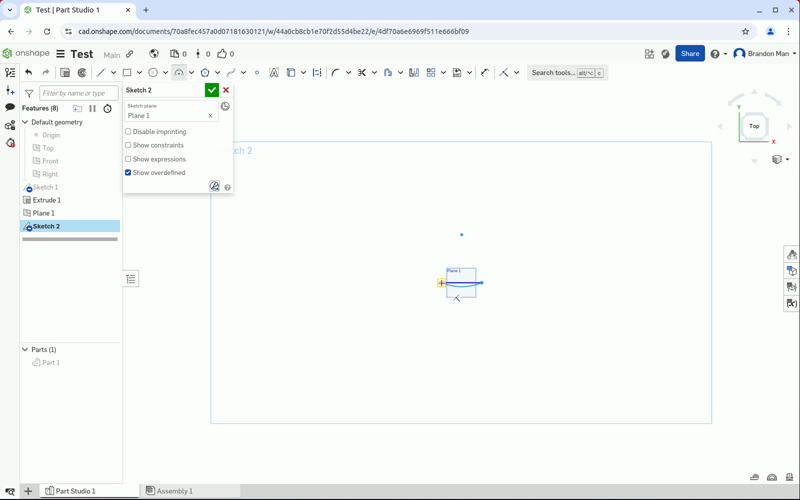
mouse_move(461, 263)
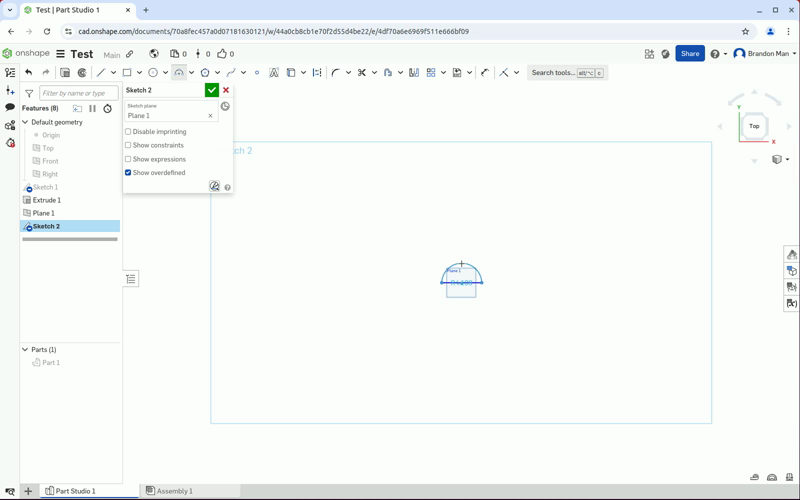
click(461, 263)
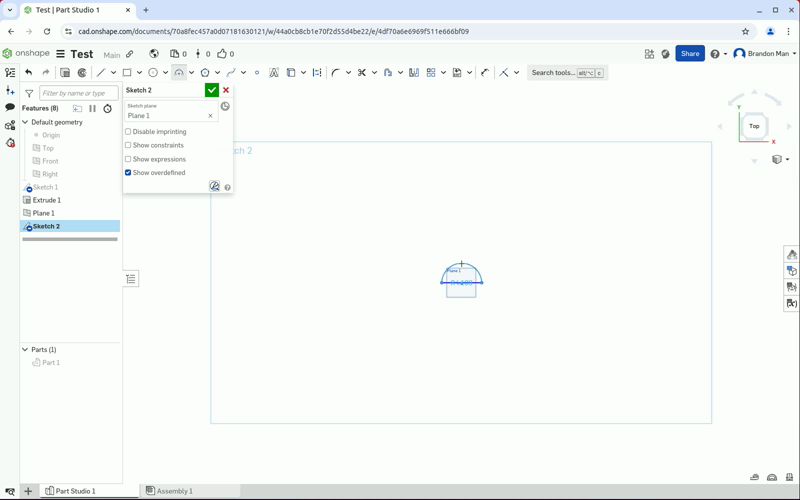
key_up(shift)
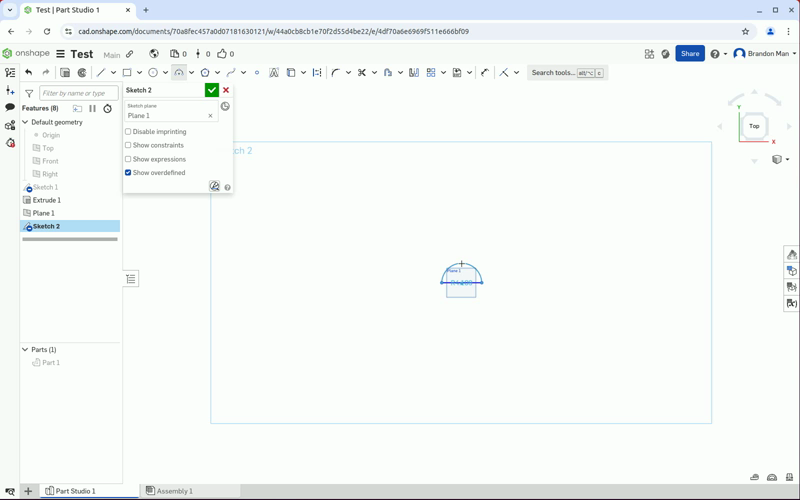
key(esc)
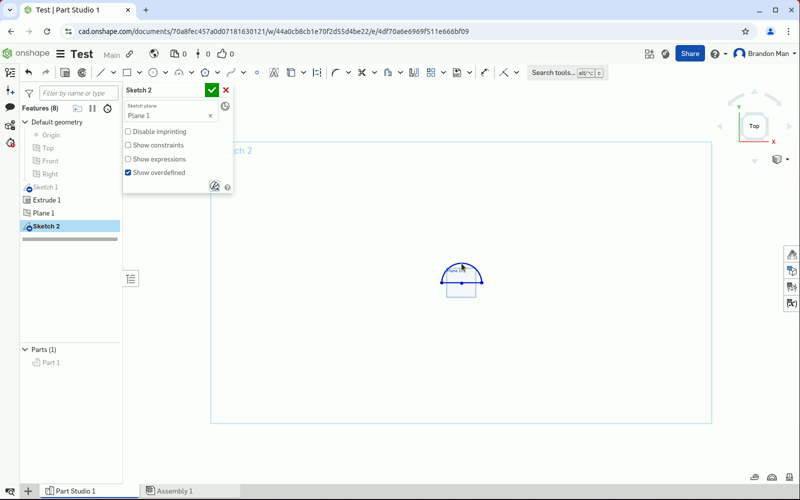
mouse_move(468, 271)
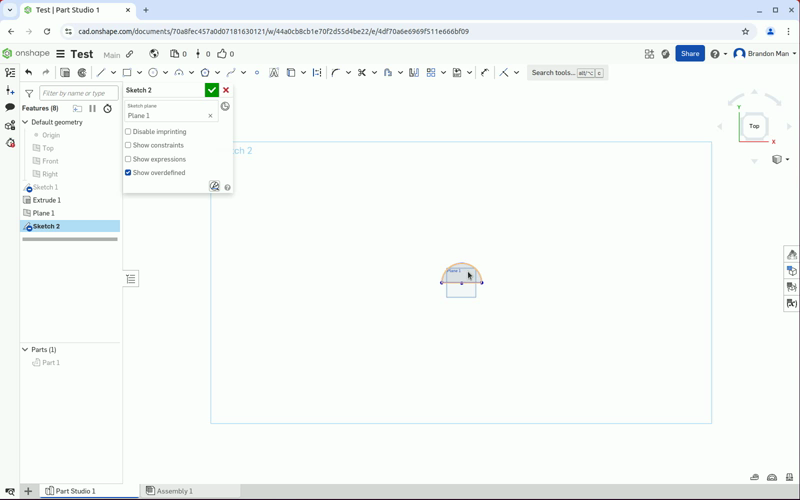
scroll(6)
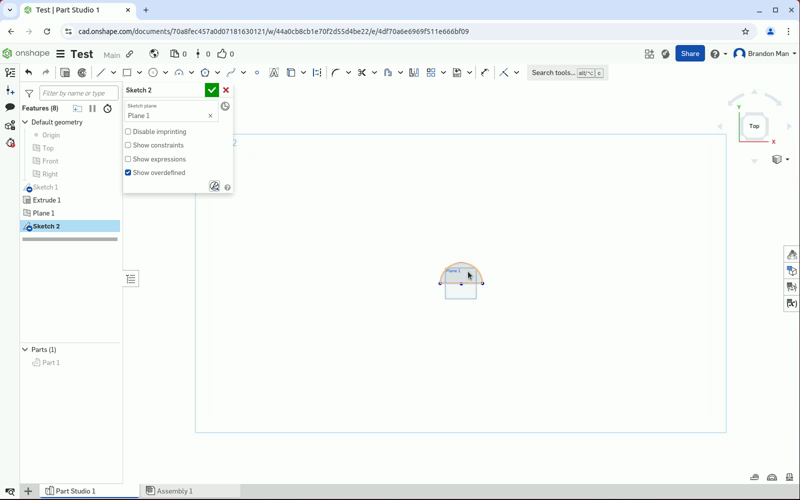
scroll(6)
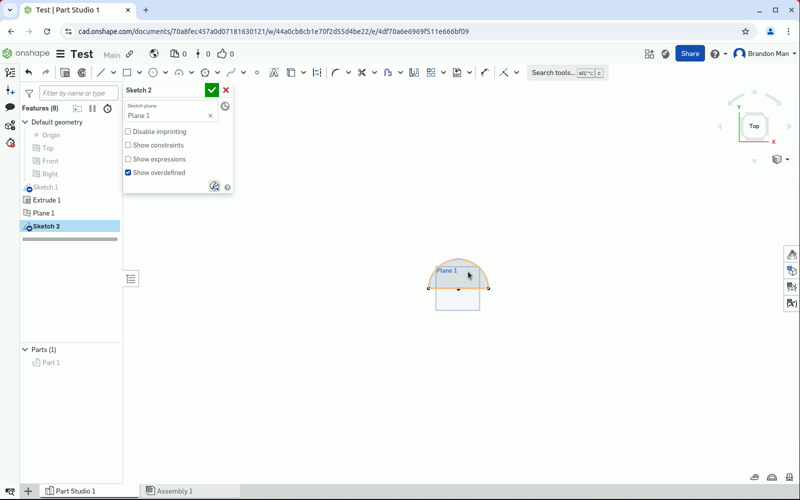
scroll(6)
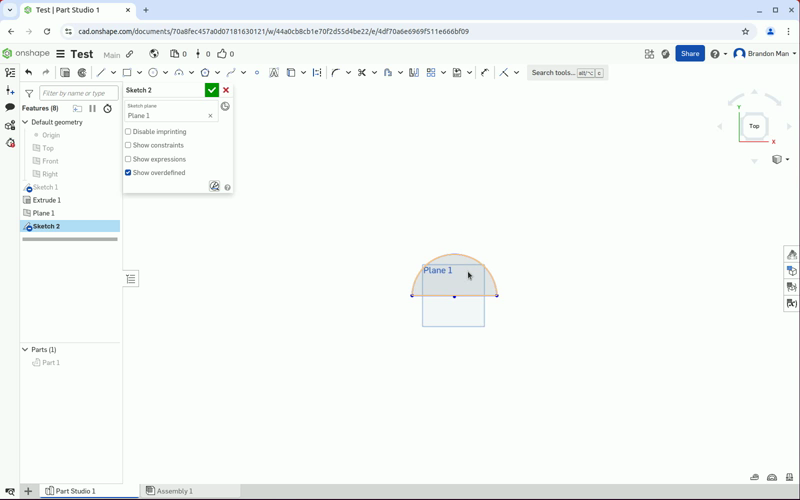
scroll(6)
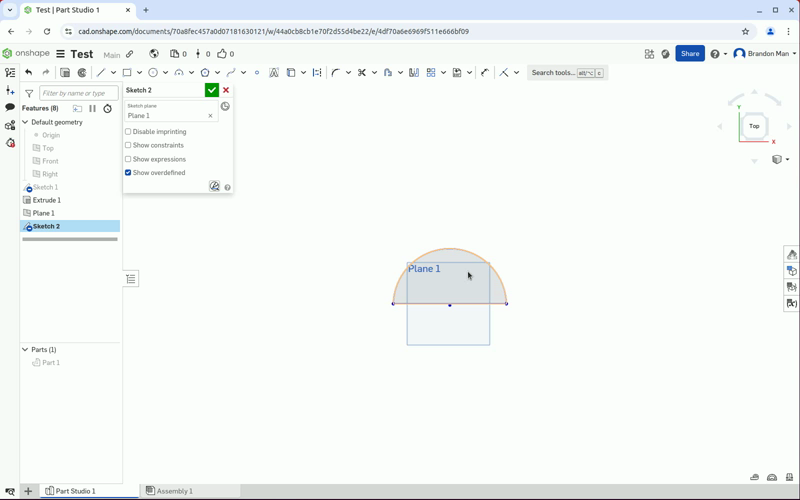
scroll(6)
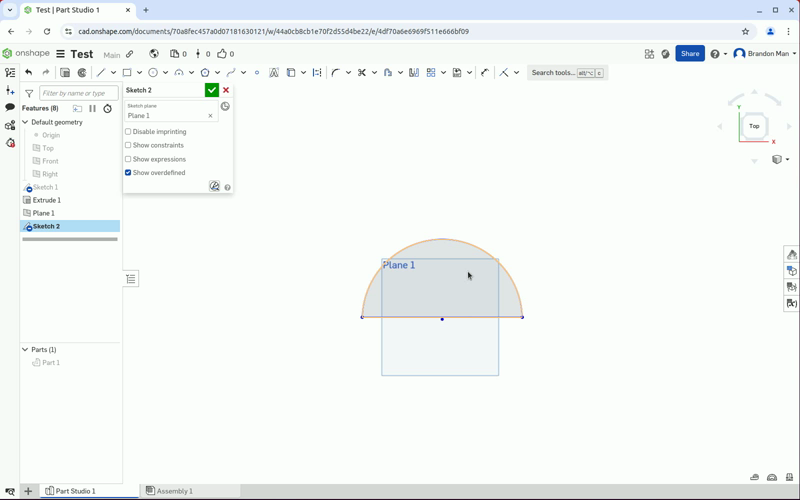
scroll(6)
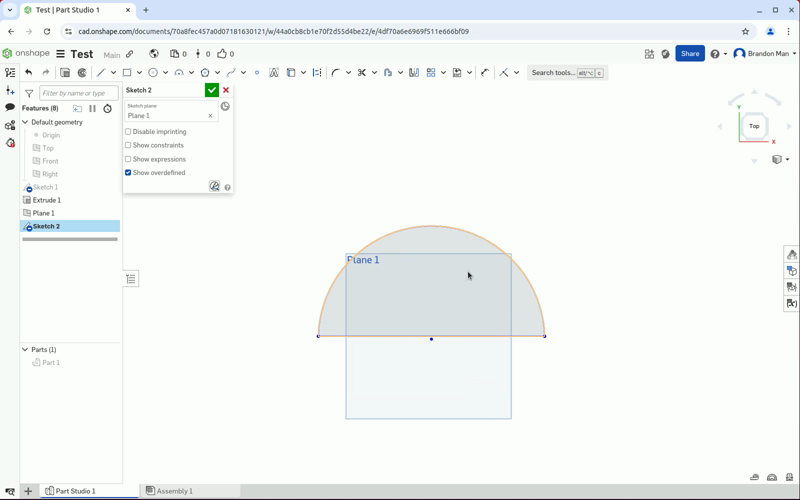
scroll(6)
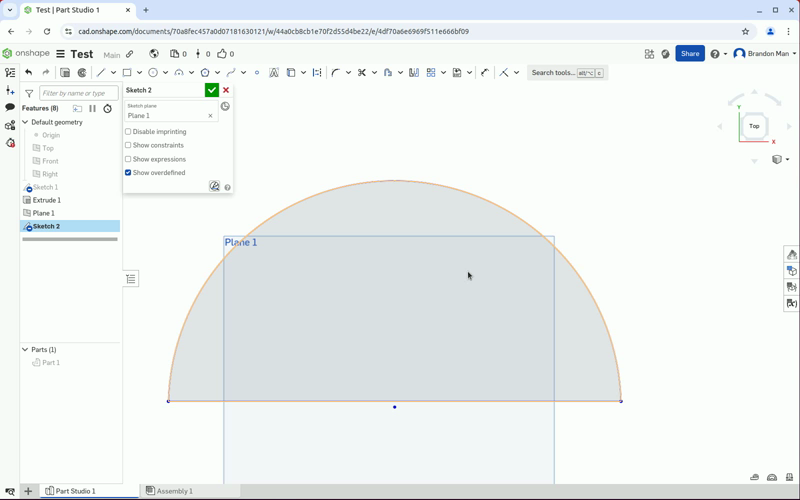
click(468, 271)
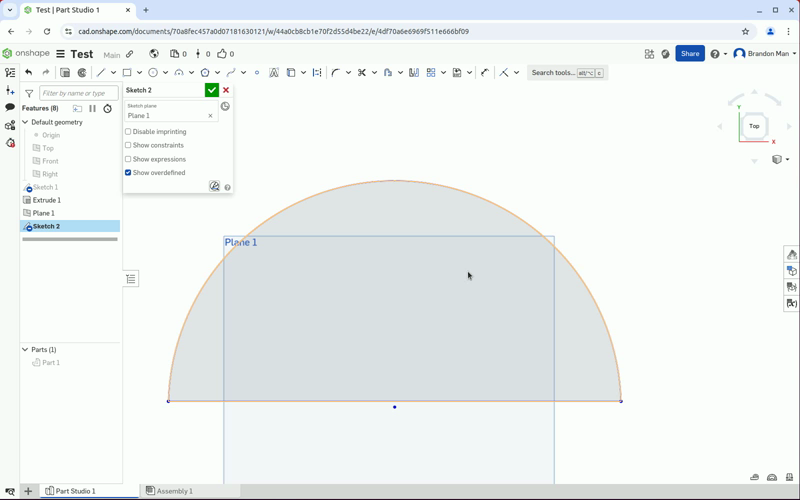
scroll(-6)
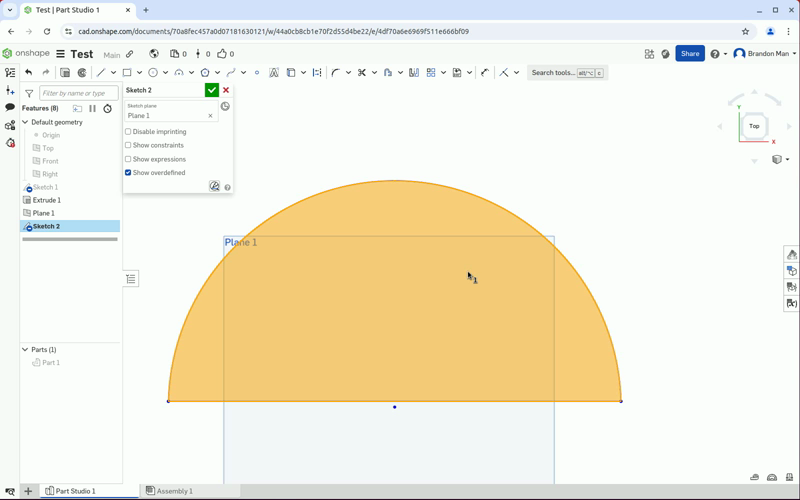
scroll(-6)
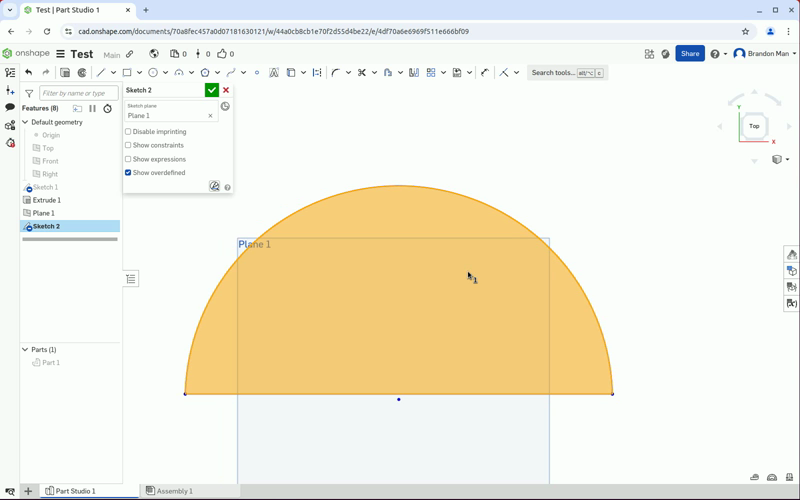
scroll(-6)
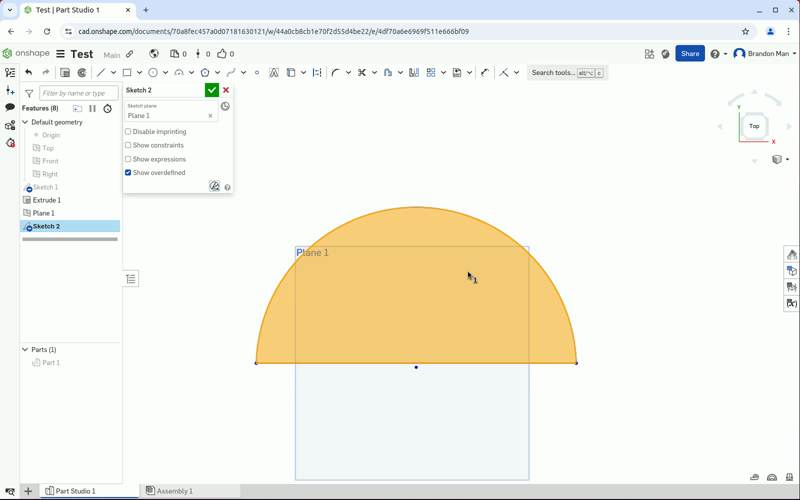
scroll(-6)
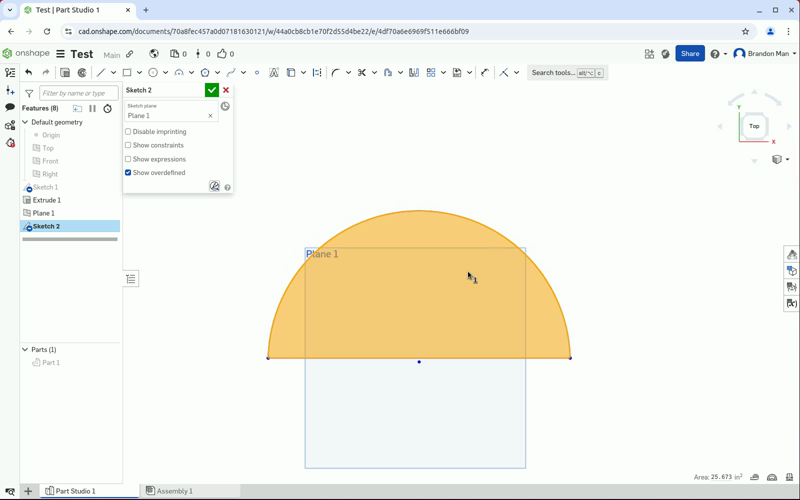
scroll(-6)
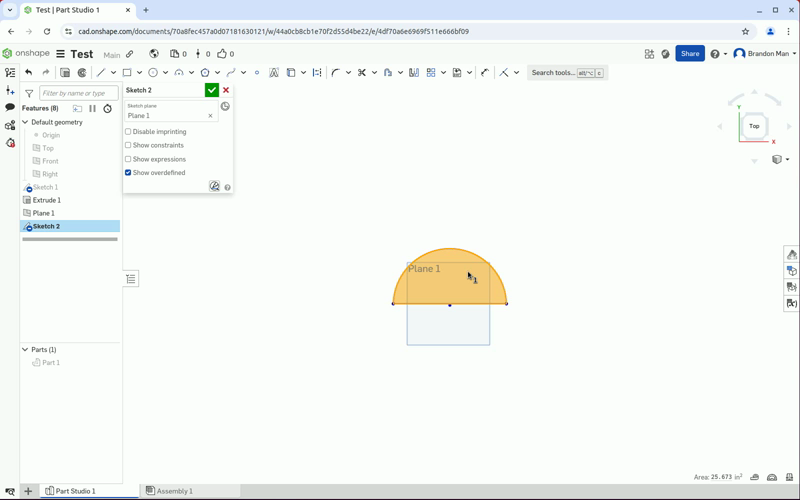
scroll(-6)
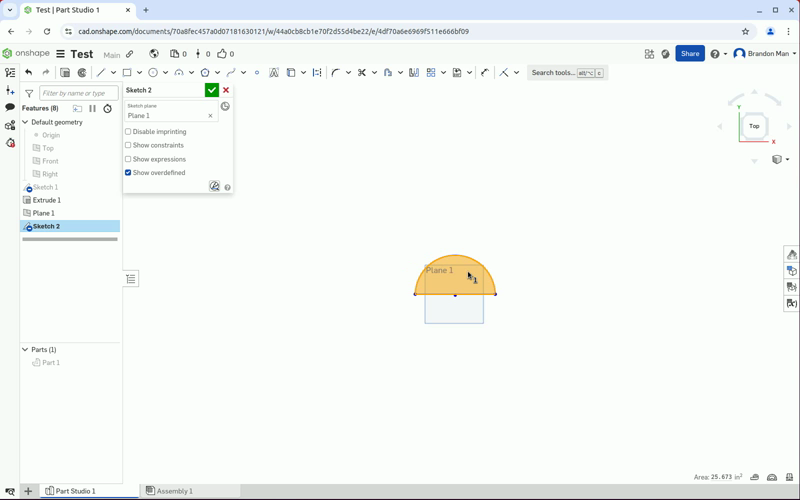
scroll(-6)
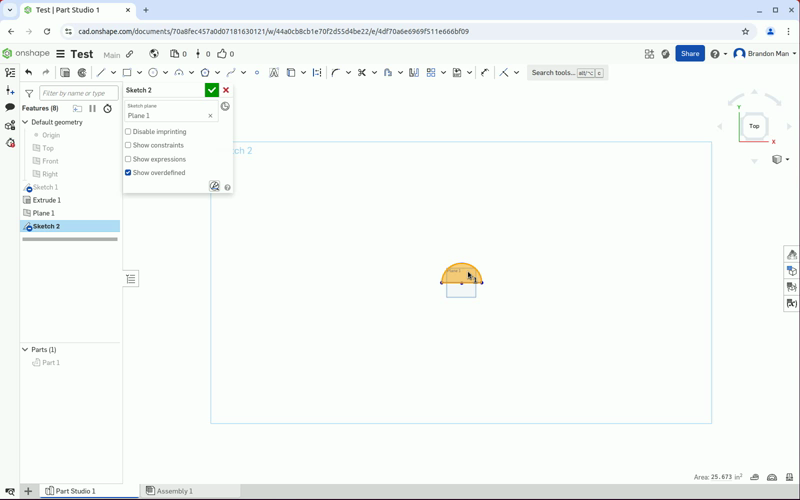
mouse_move(73, 352)
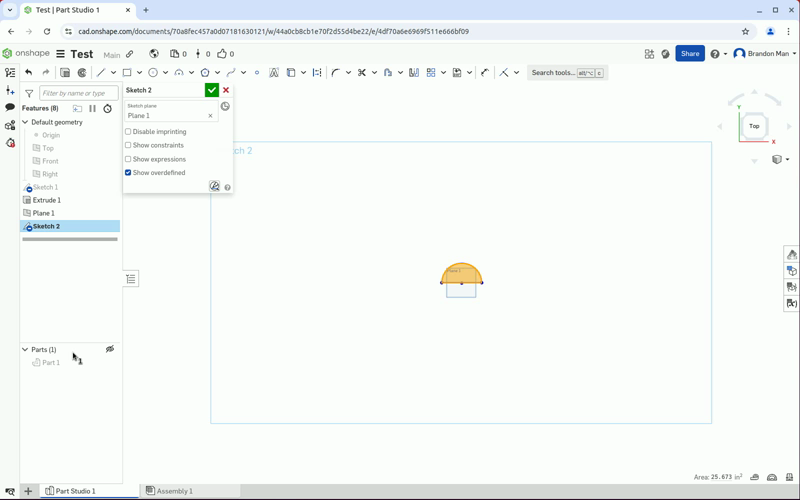
key(shift+y)
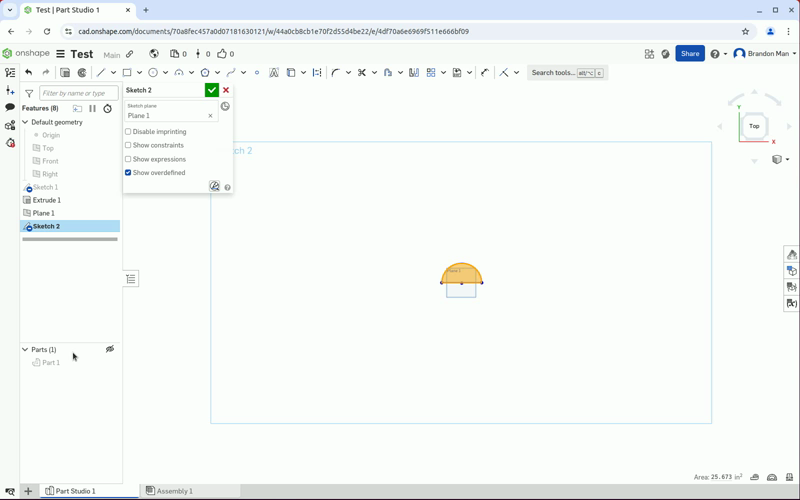
key(shift+e)
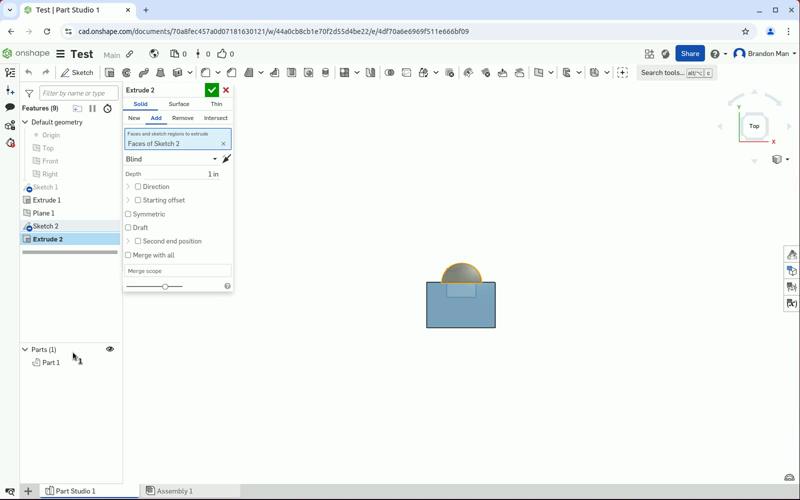
mouse_move(143, 106)
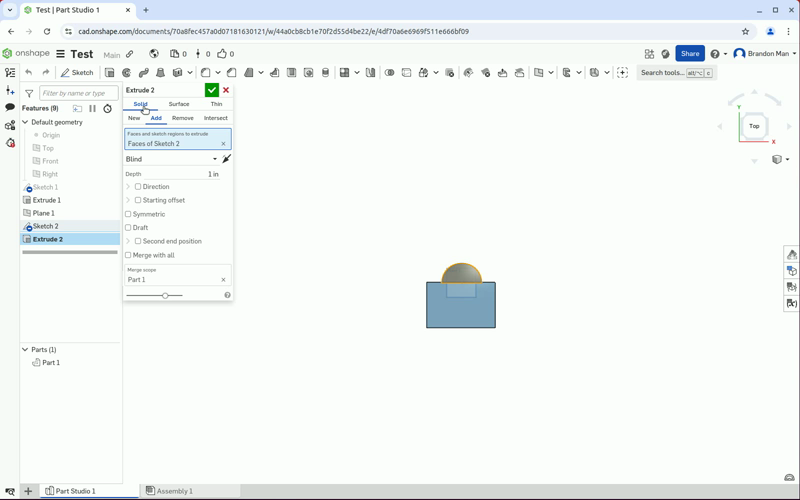
click(143, 106)
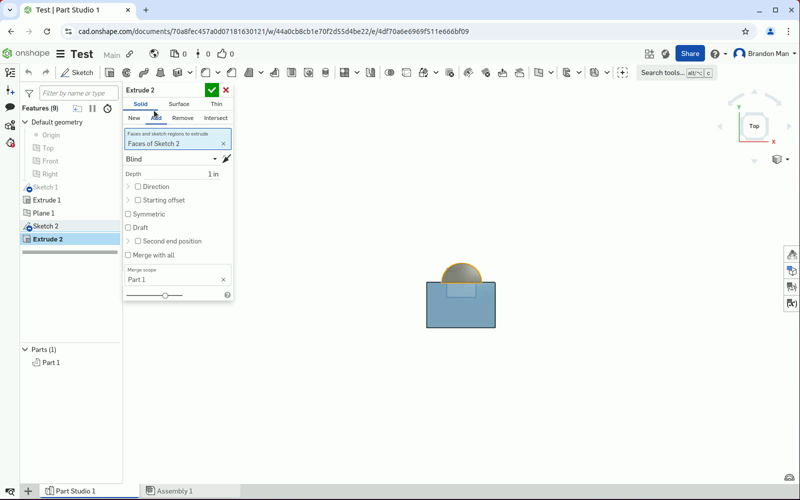
mouse_move(186, 120)
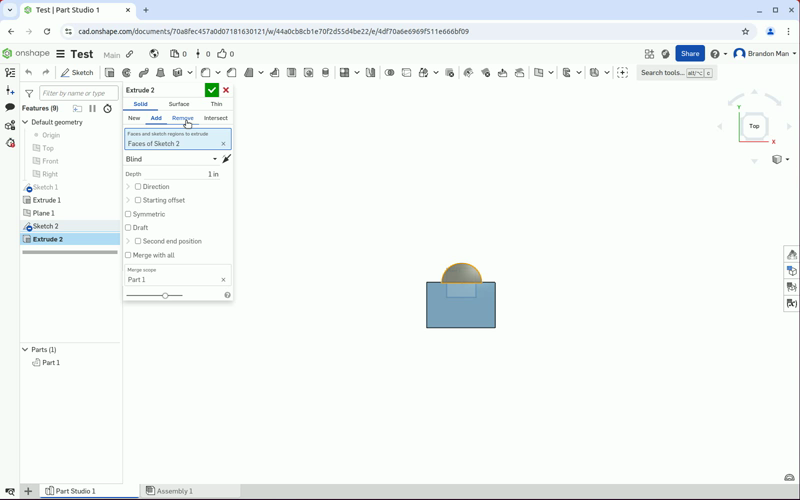
click(186, 120)
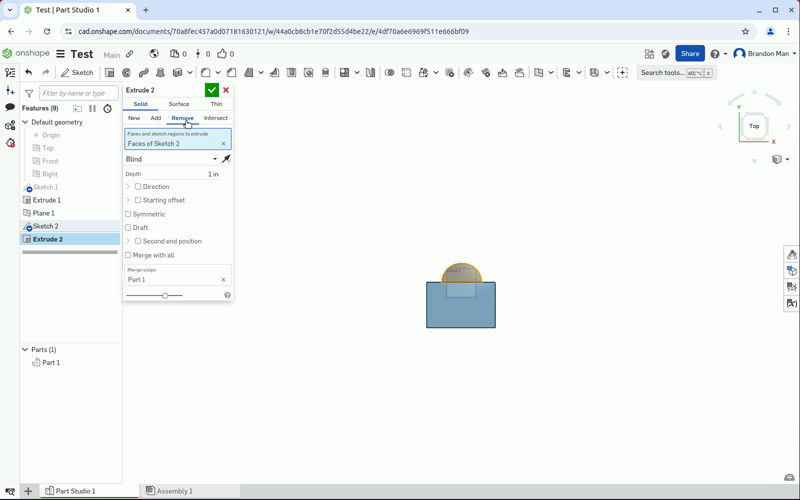
key(tab, 4)
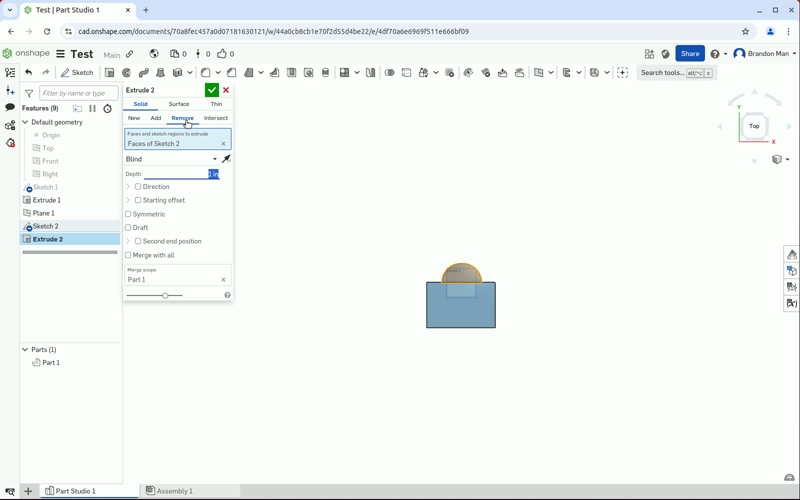
text(23.108)
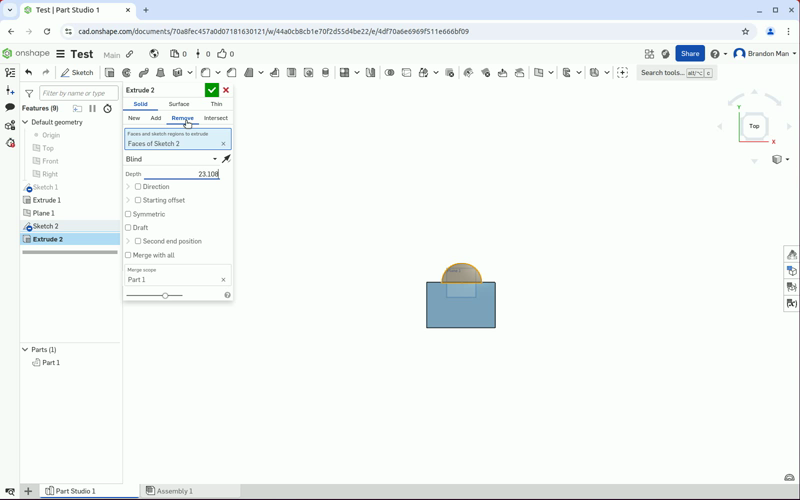
key(tab, 6)
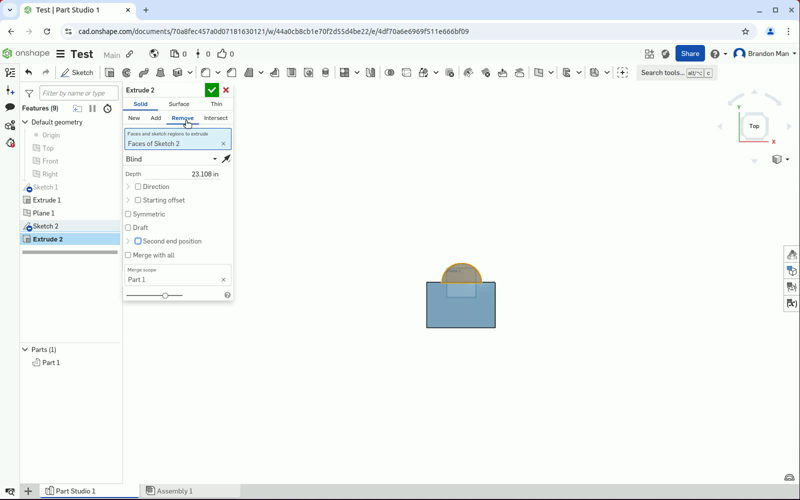
key(space)
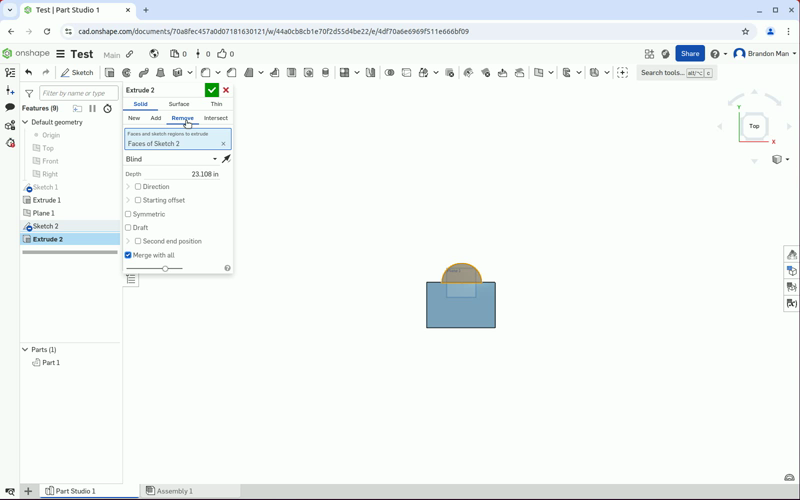
key(enter)
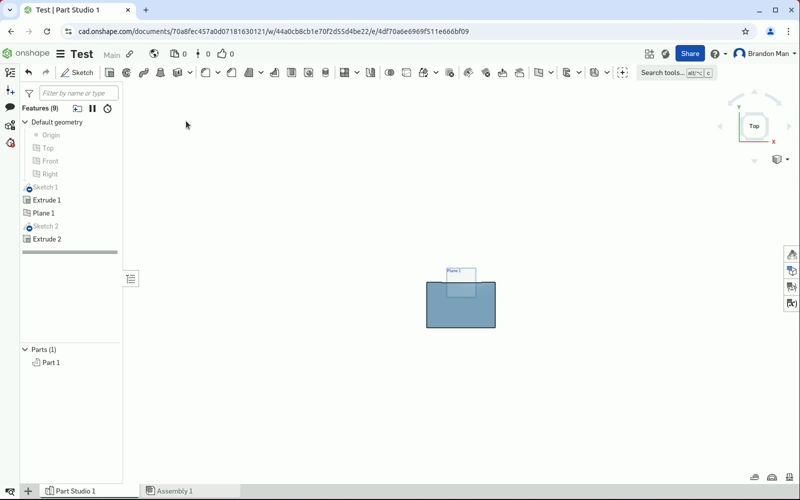
key(shift+h)
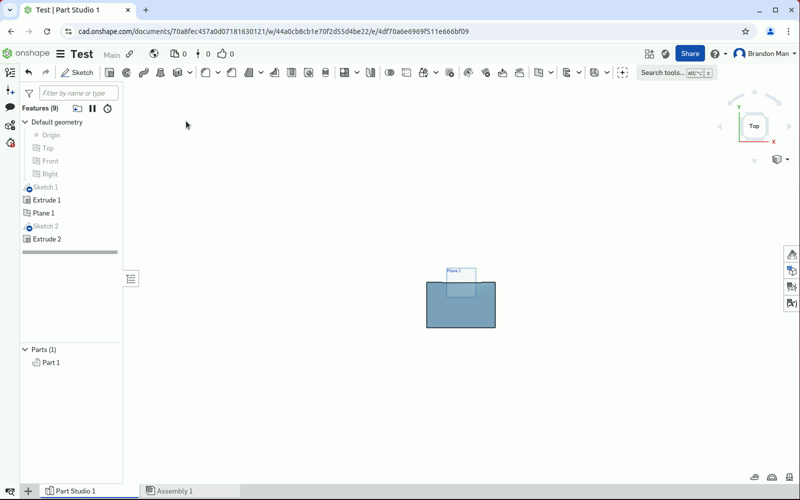
key(shift+h)
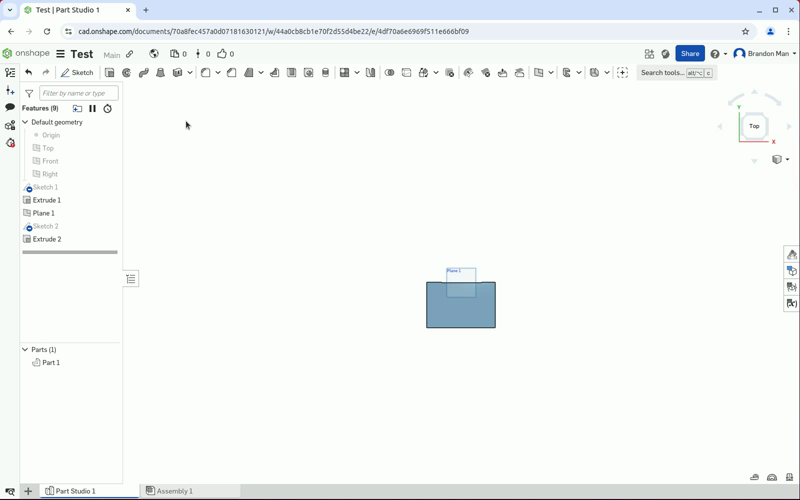
mouse_move(73, 189)
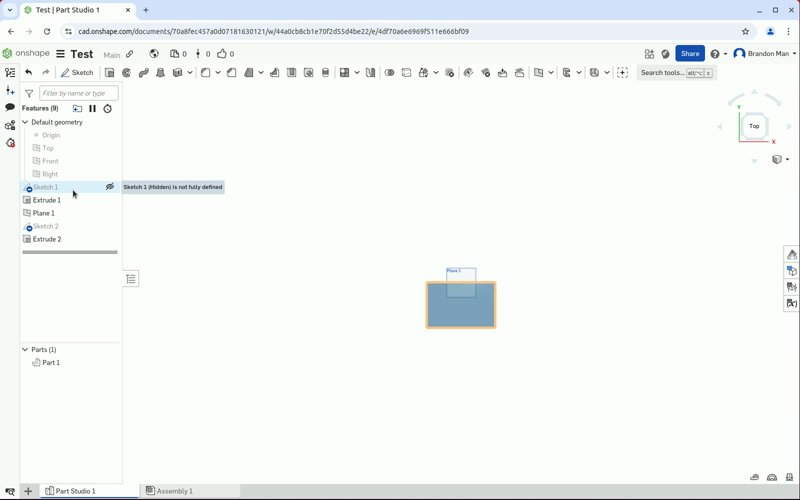
click(73, 189)
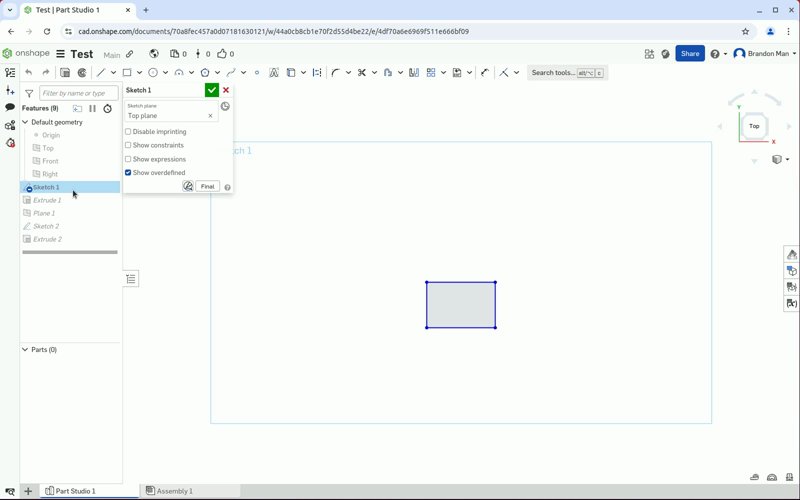
mouse_move(229, 92)
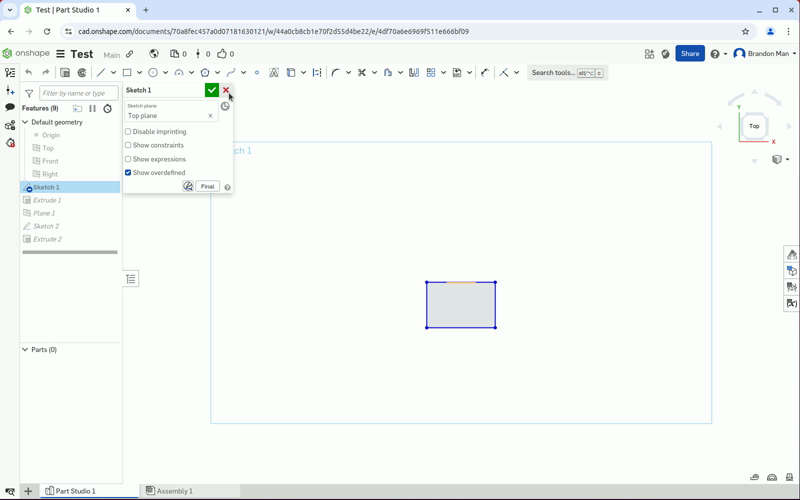
click(229, 92)
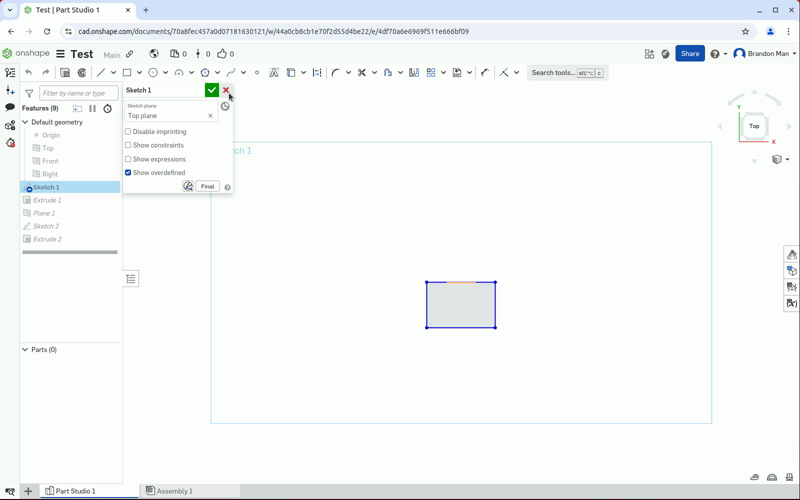
key(shift+s)
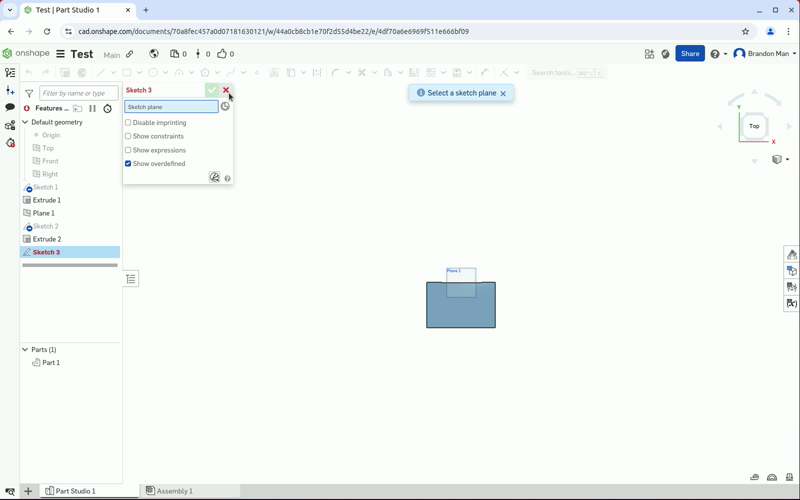
mouse_move(73, 215)
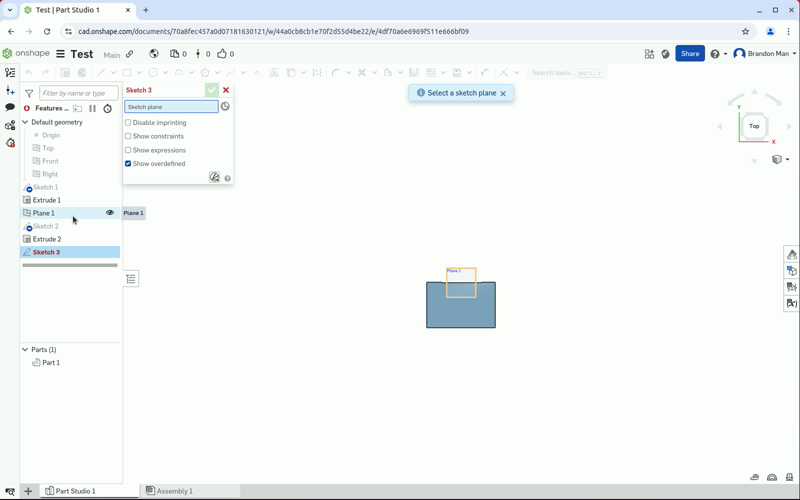
click(73, 215)
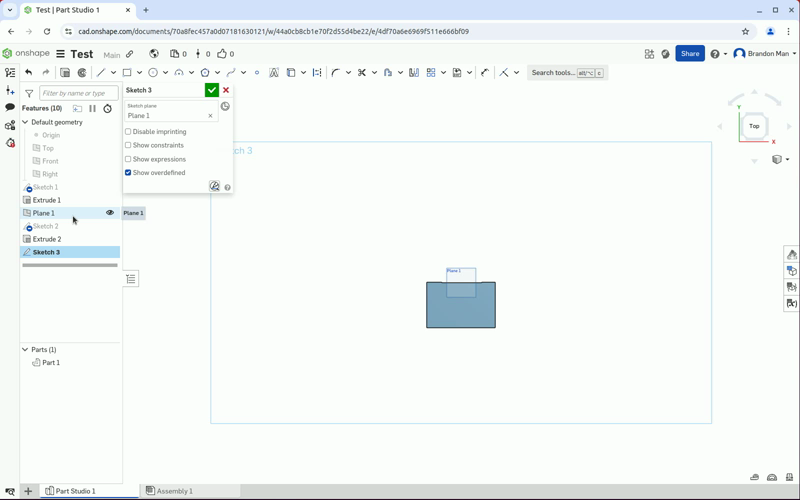
mouse_move(73, 352)
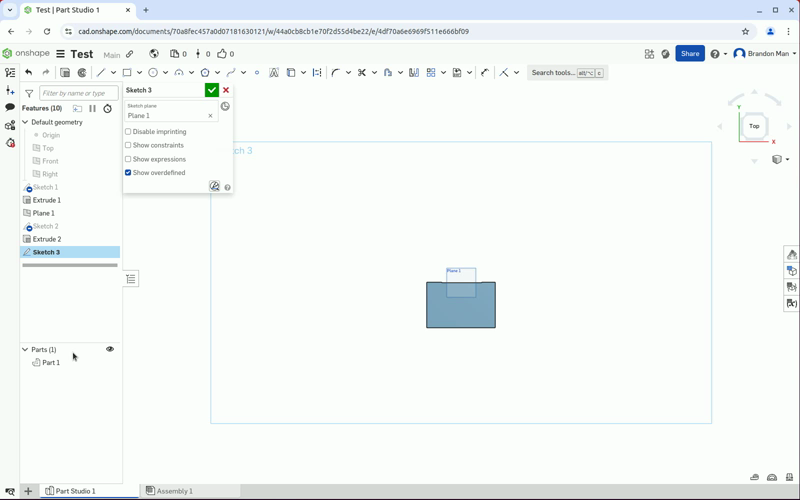
key(y)
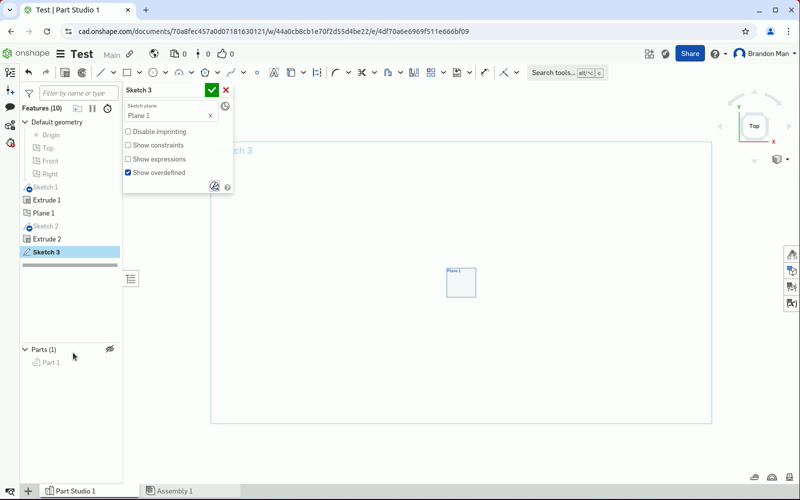
key(a)
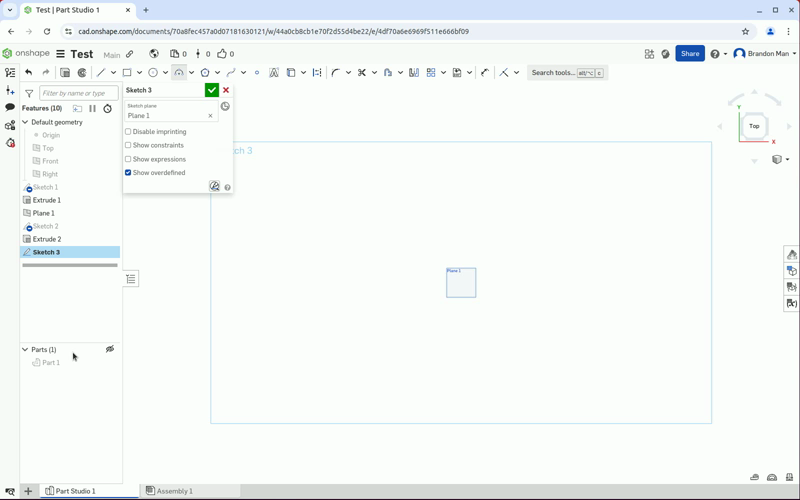
key_down(shift)
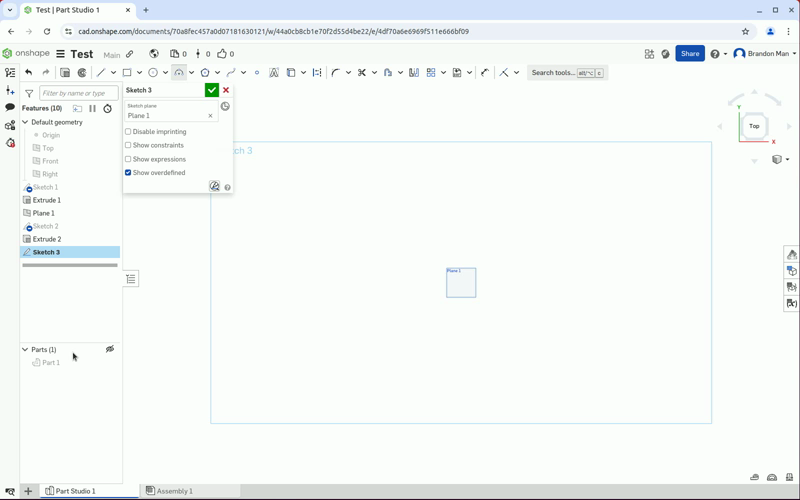
mouse_move(441, 282)
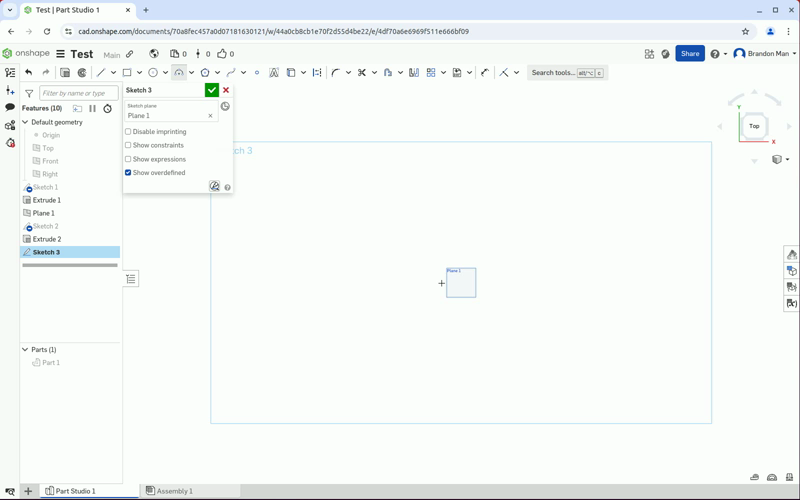
click(441, 282)
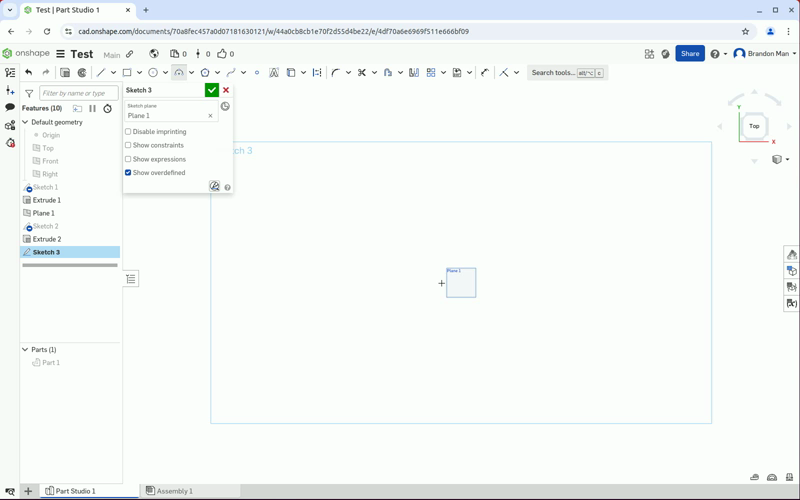
key_up(shift)
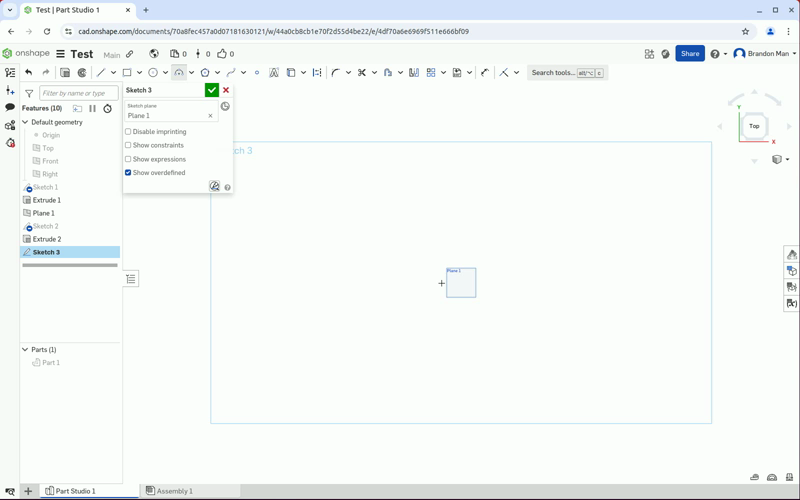
key_down(shift)
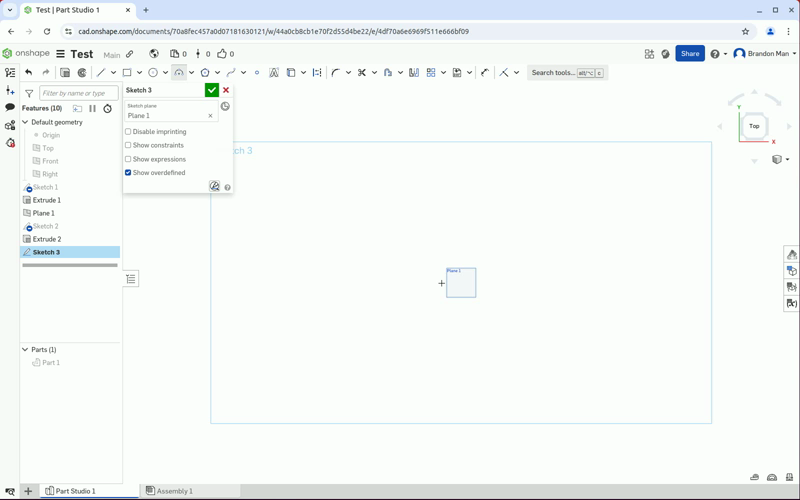
mouse_move(481, 282)
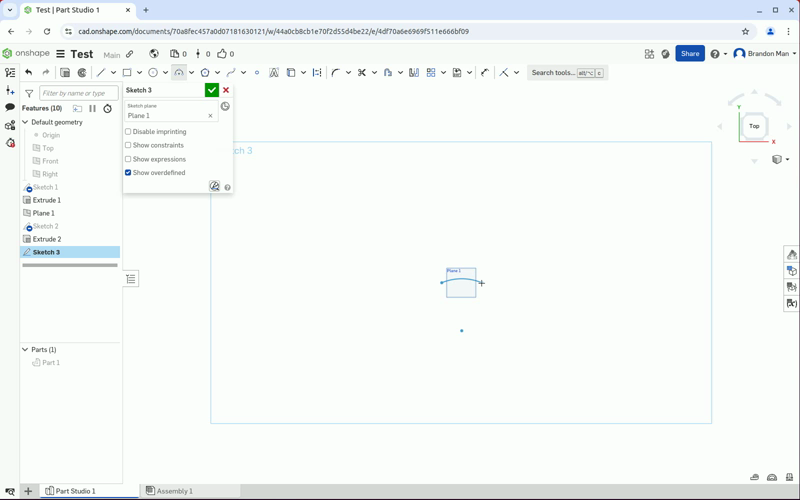
click(481, 282)
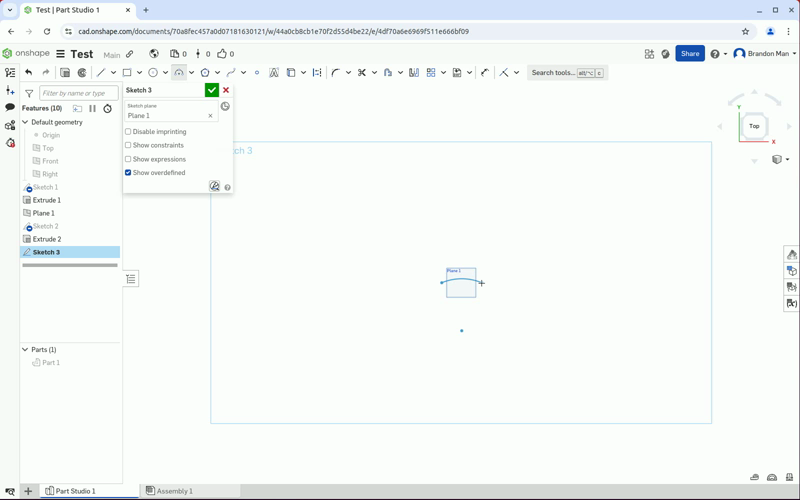
mouse_move(461, 302)
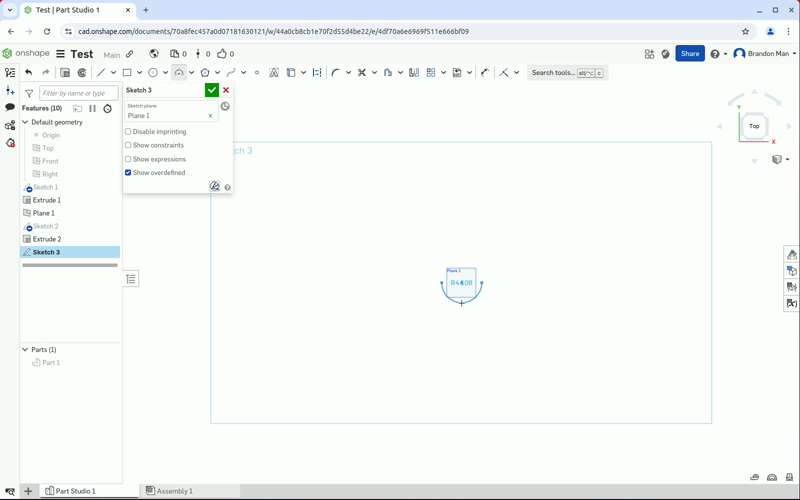
click(461, 302)
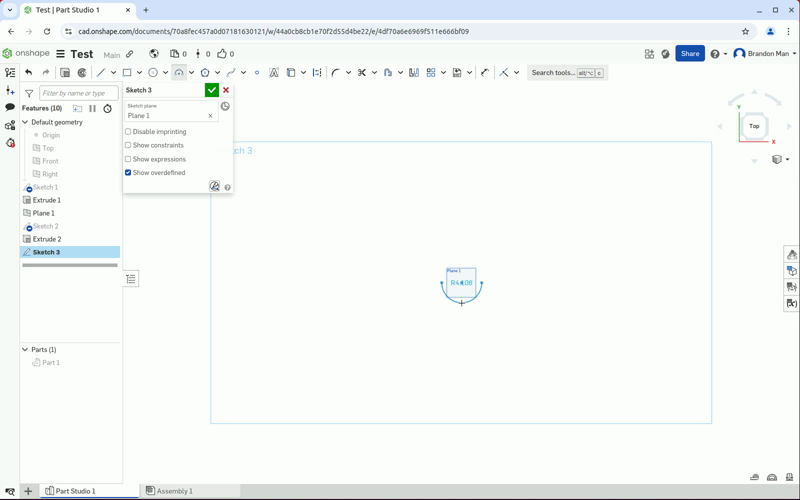
key_up(shift)
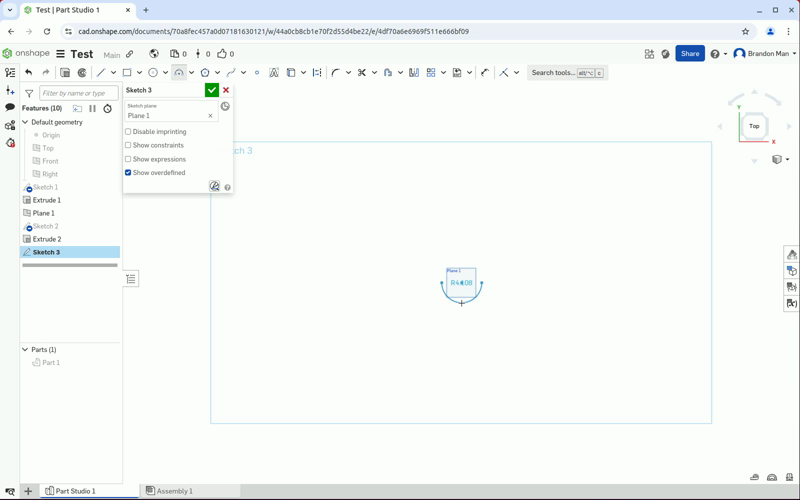
key(esc)
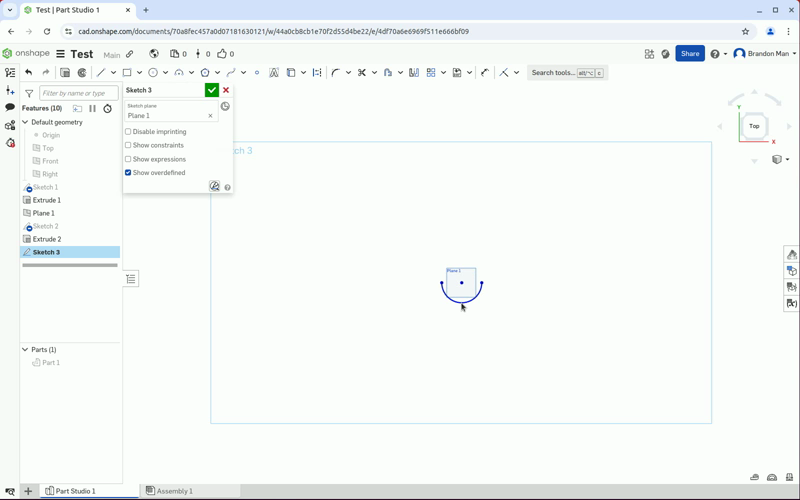
key(l)
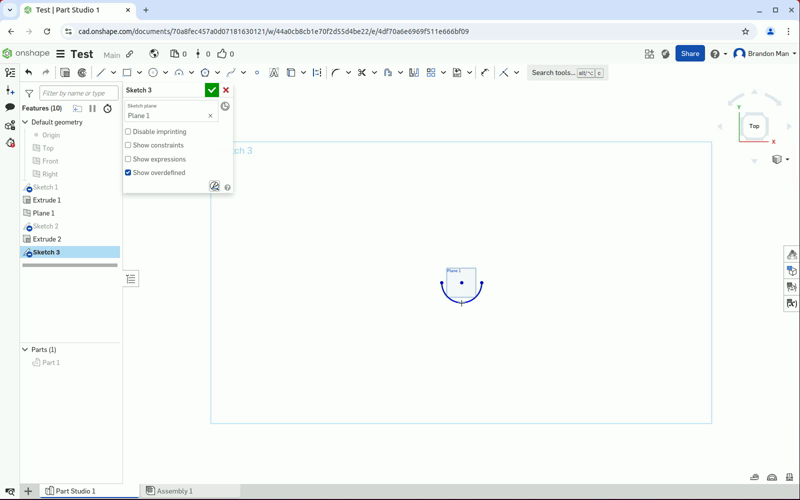
mouse_move(481, 282)
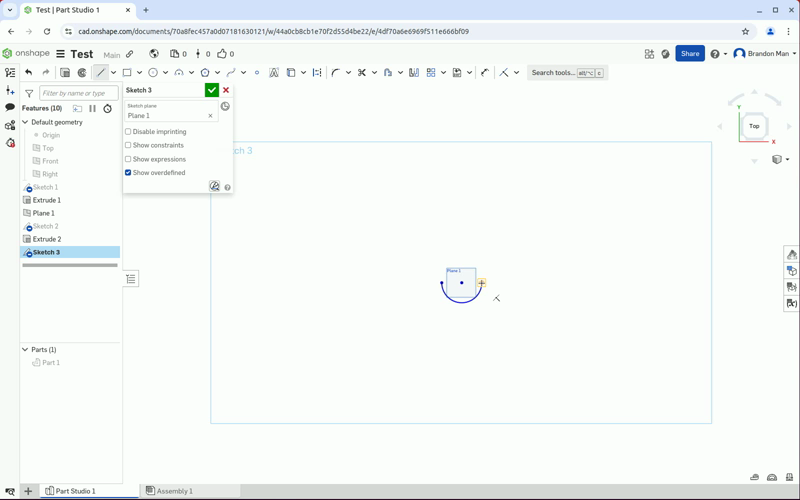
click(481, 282)
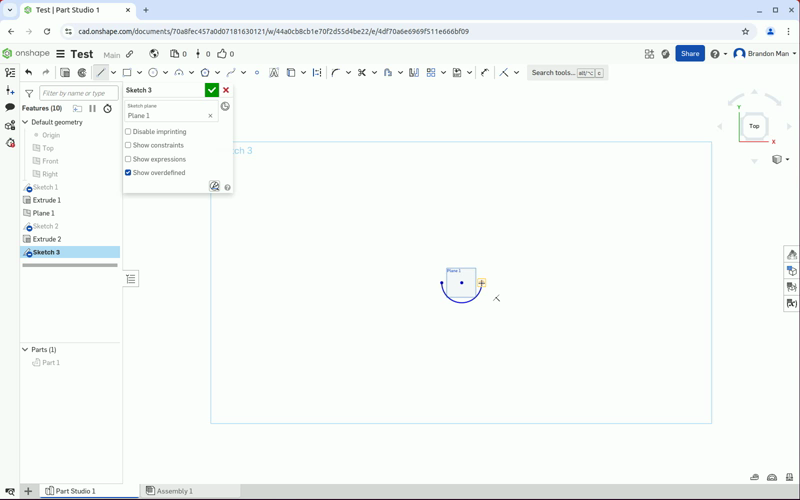
mouse_move(511, 282)
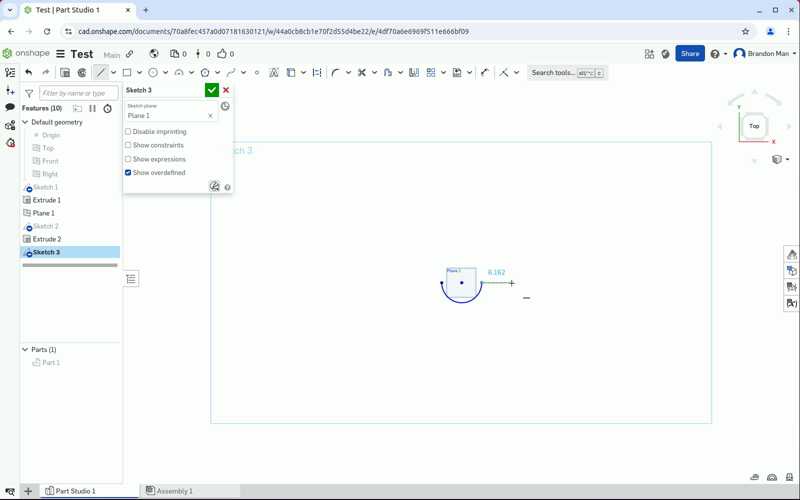
key_down(shift)
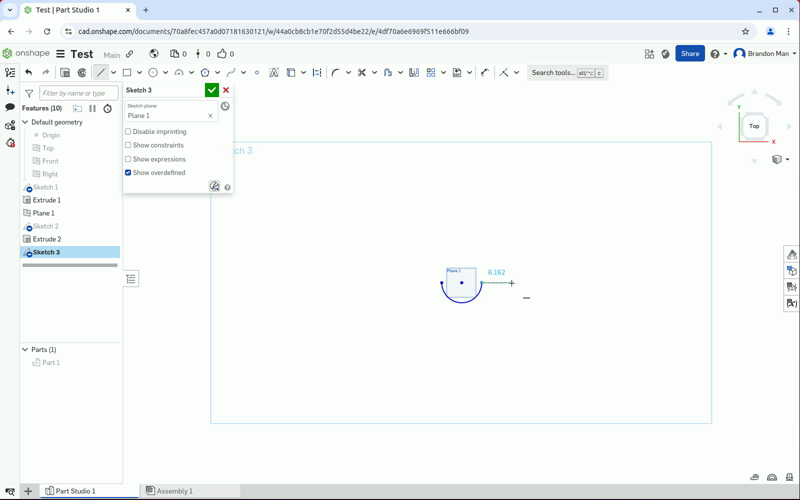
mouse_move(441, 282)
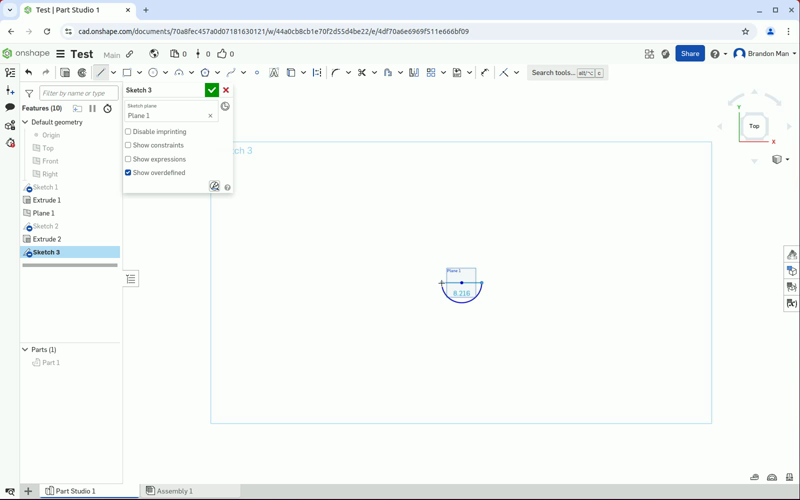
key_up(shift)
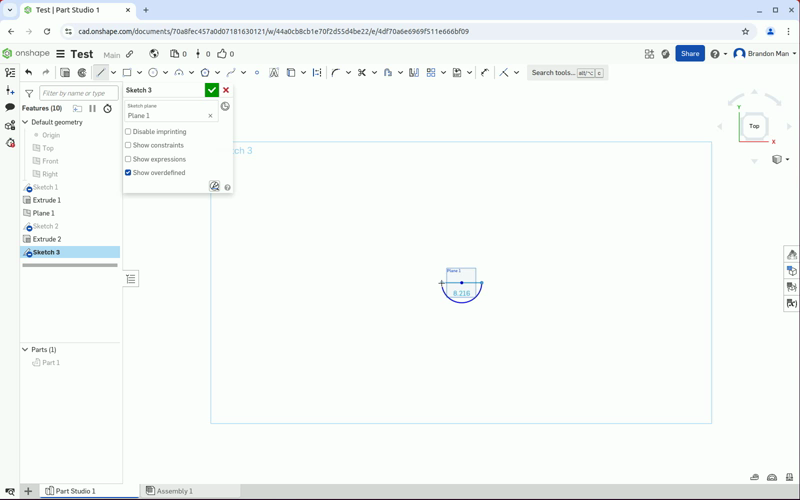
click(441, 282)
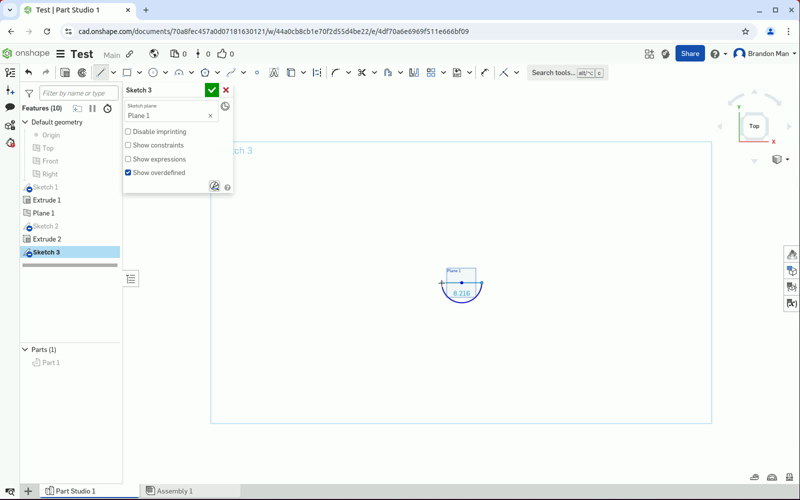
key(esc)
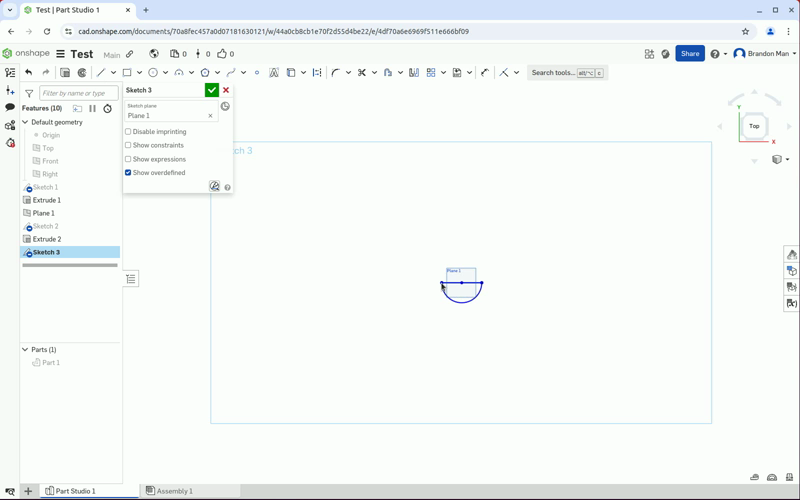
mouse_move(456, 288)
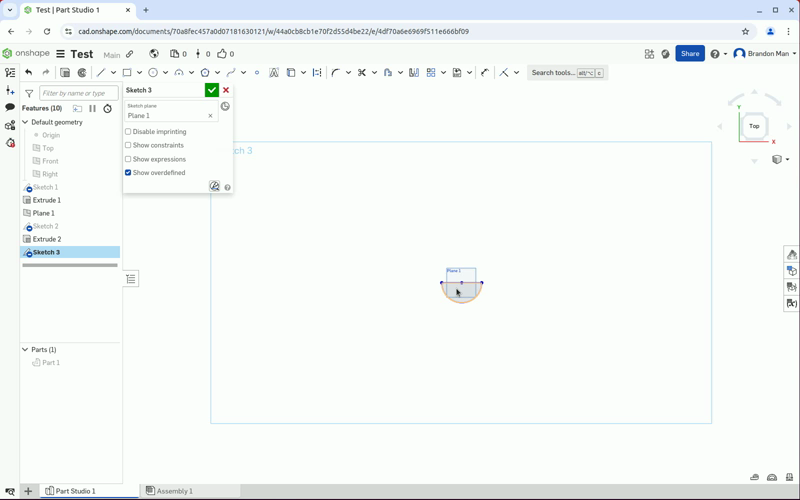
scroll(6)
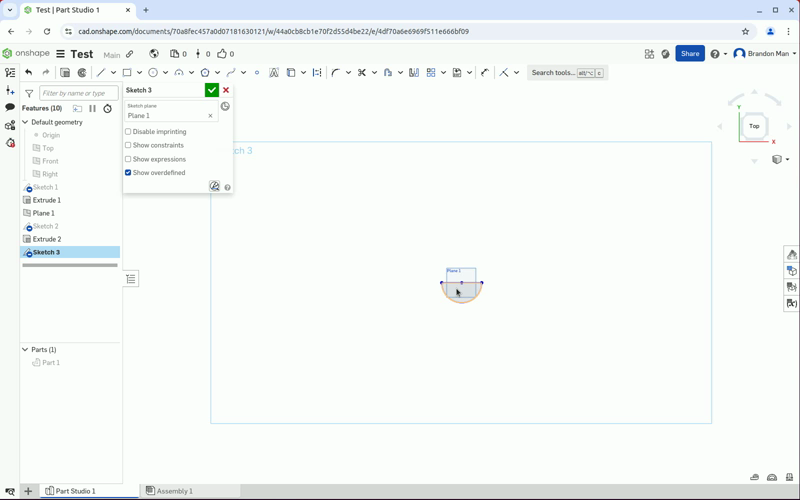
scroll(6)
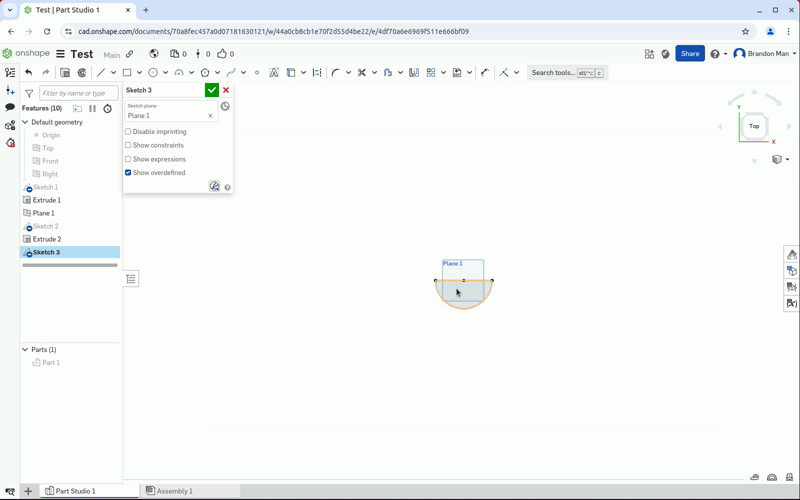
scroll(6)
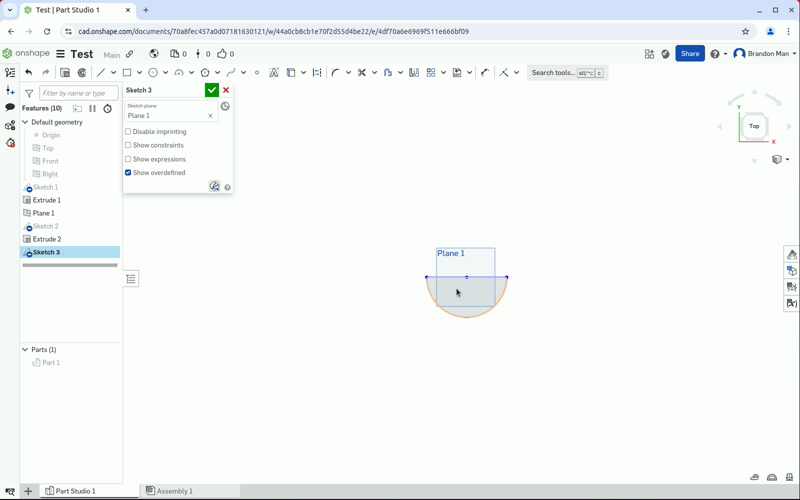
scroll(6)
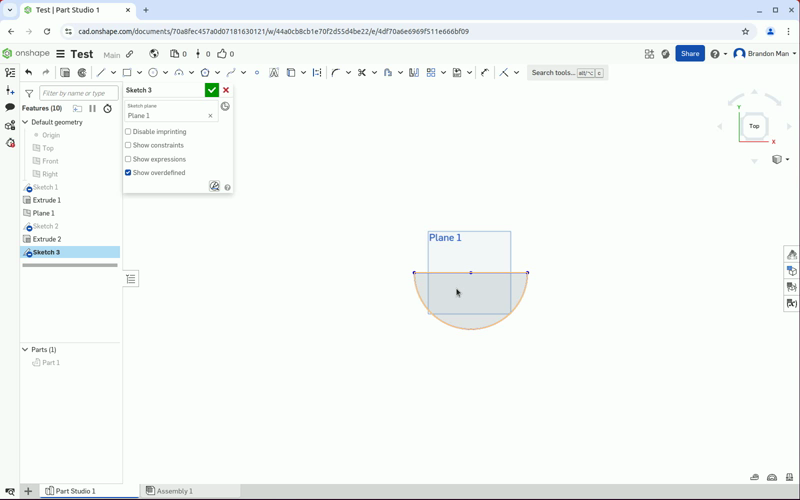
scroll(6)
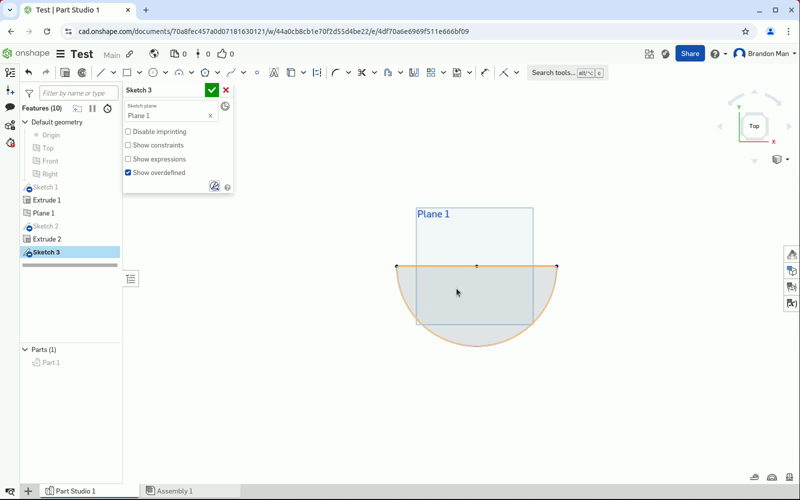
scroll(6)
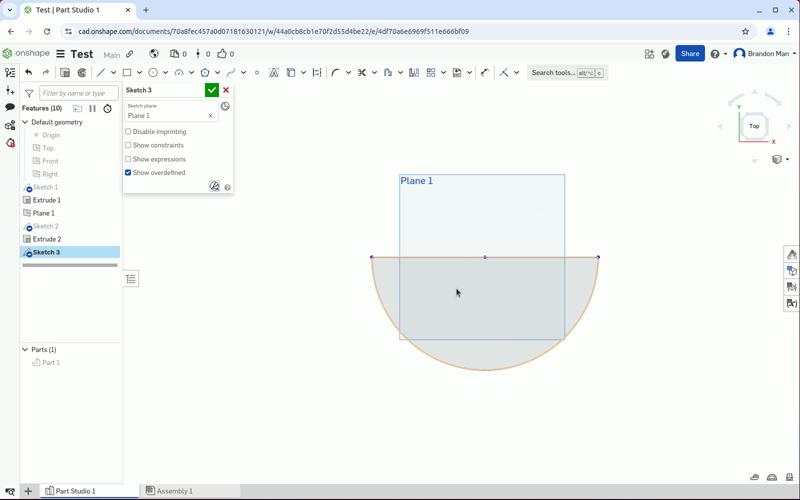
scroll(6)
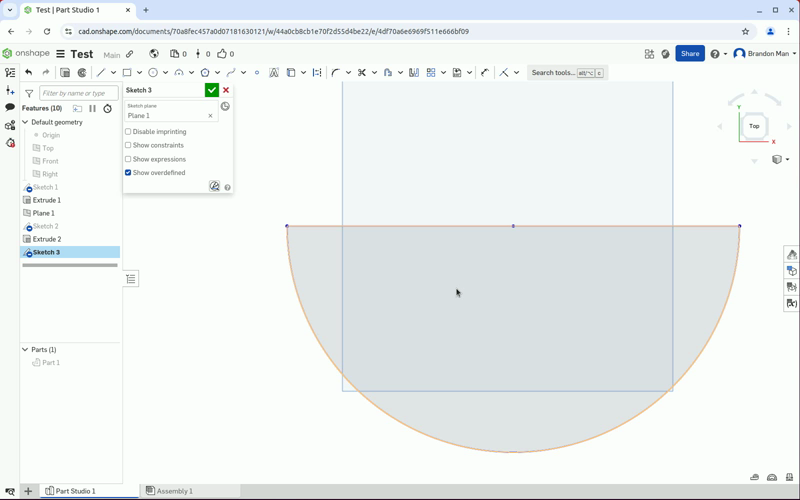
click(456, 288)
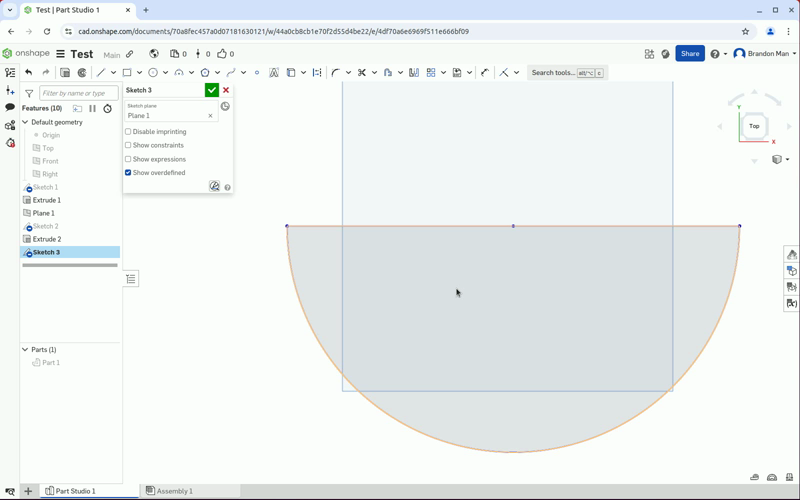
scroll(-6)
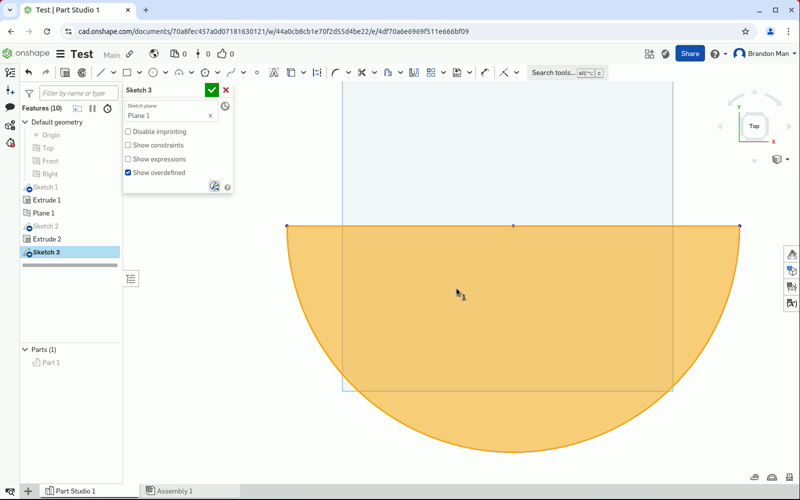
scroll(-6)
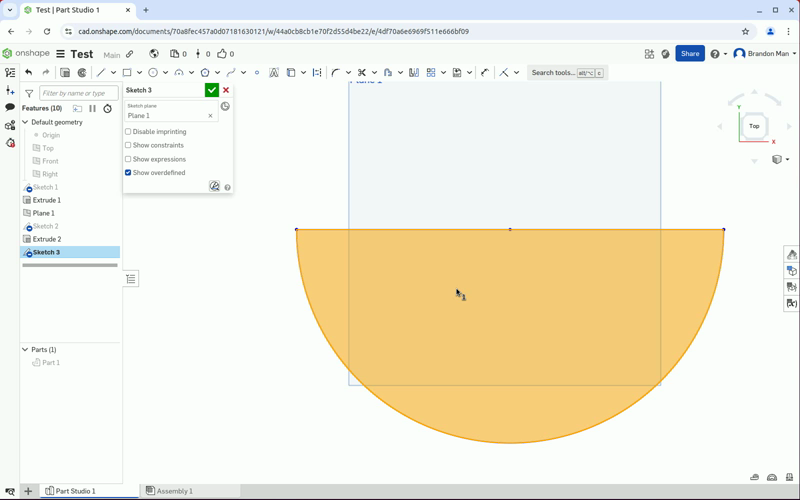
scroll(-6)
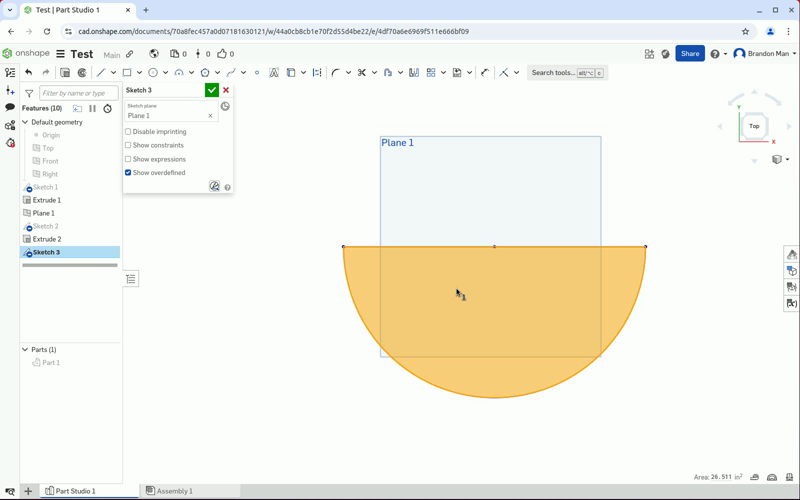
scroll(-6)
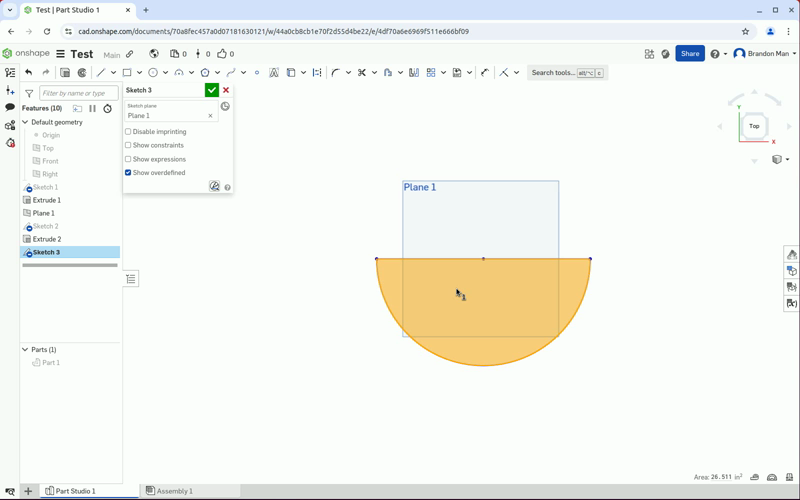
scroll(-6)
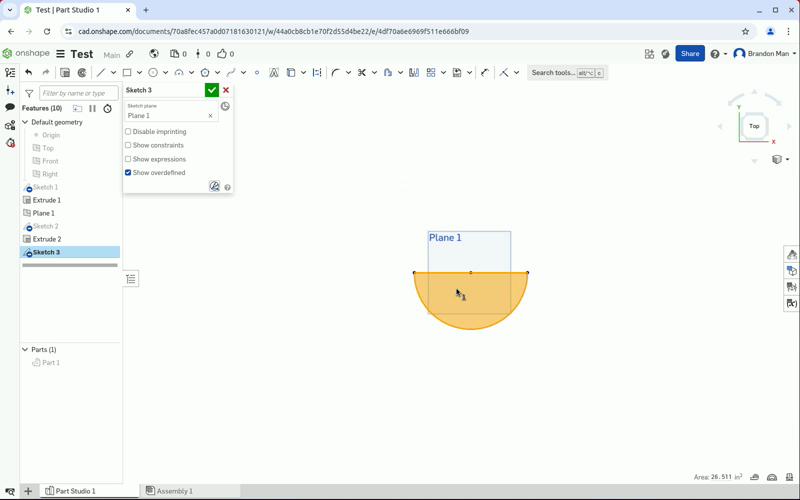
scroll(-6)
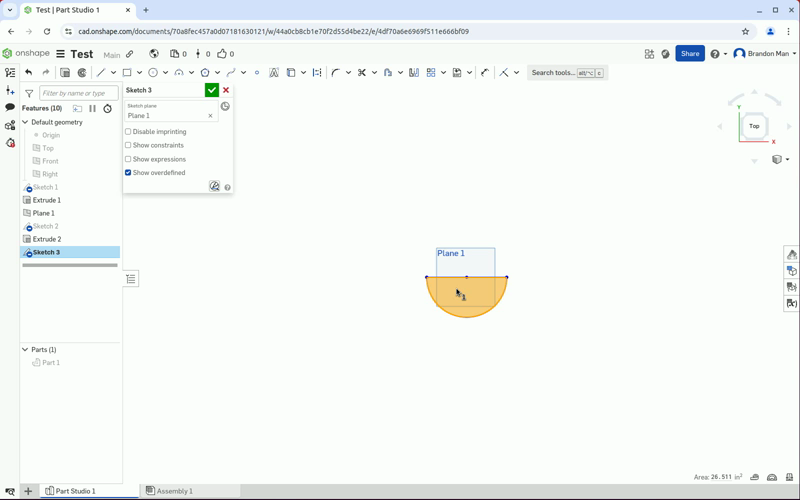
scroll(-6)
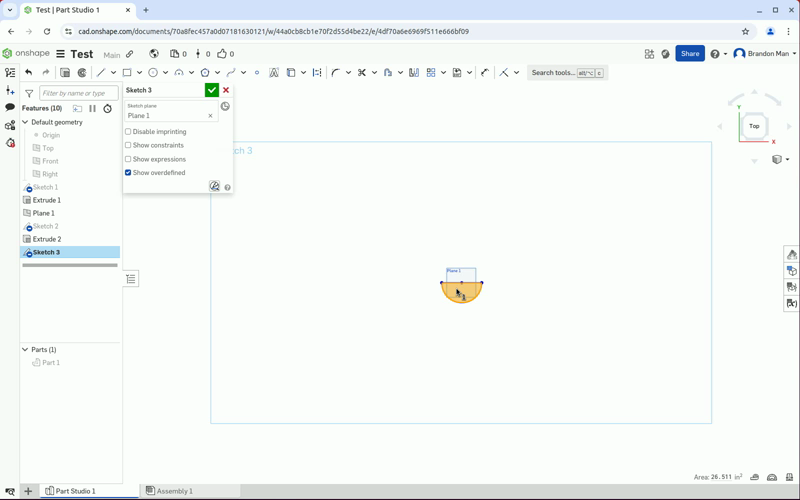
mouse_move(73, 352)
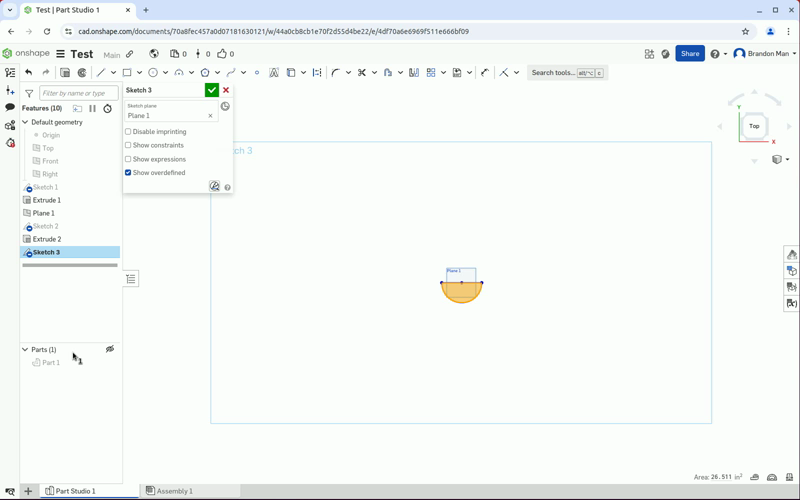
key(shift+y)
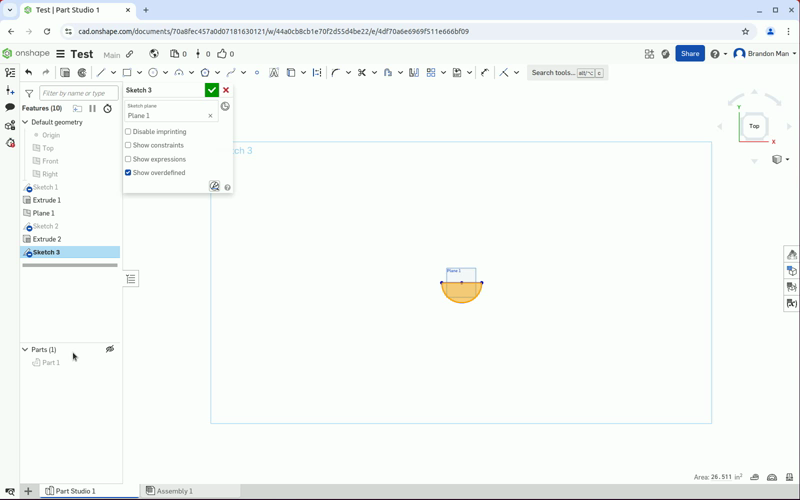
key(shift+e)
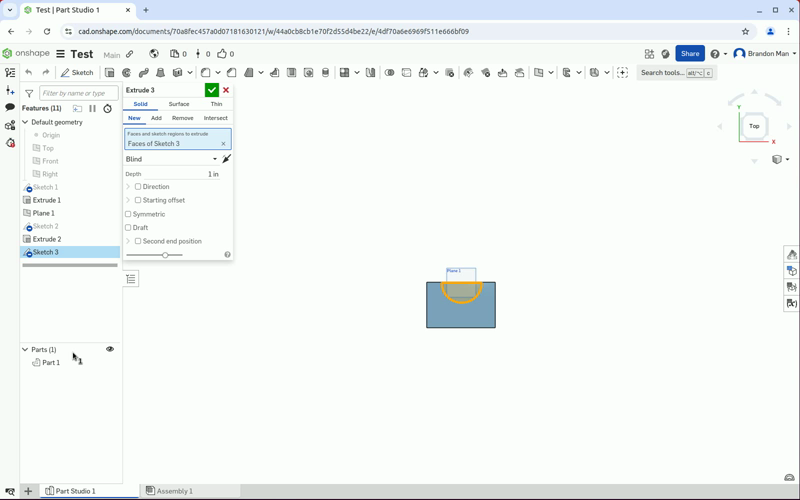
mouse_move(143, 106)
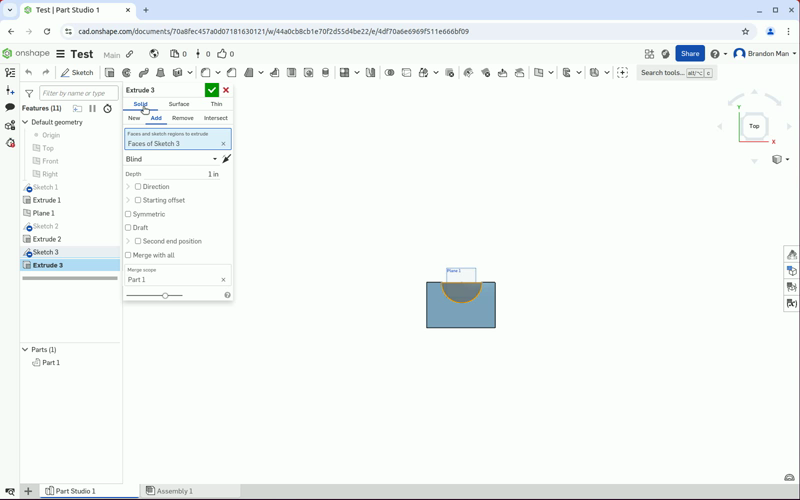
click(143, 106)
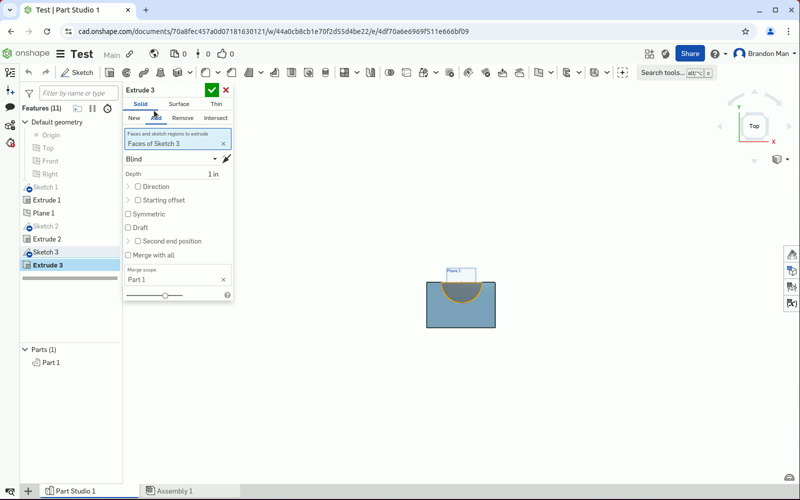
mouse_move(186, 120)
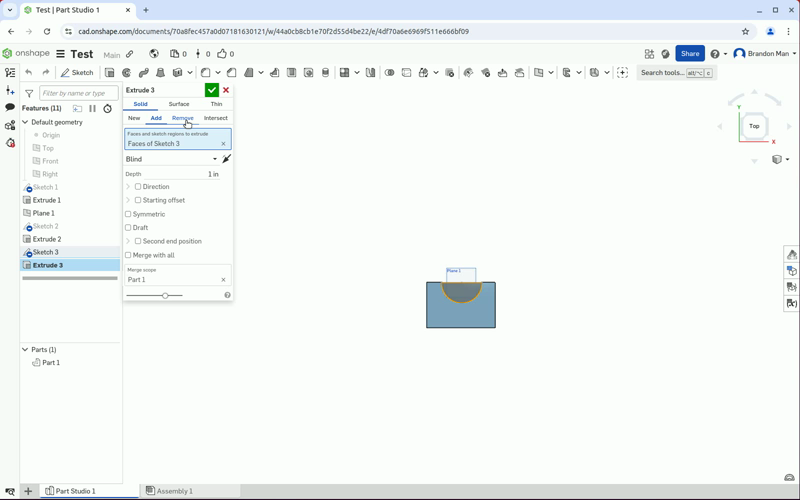
click(186, 120)
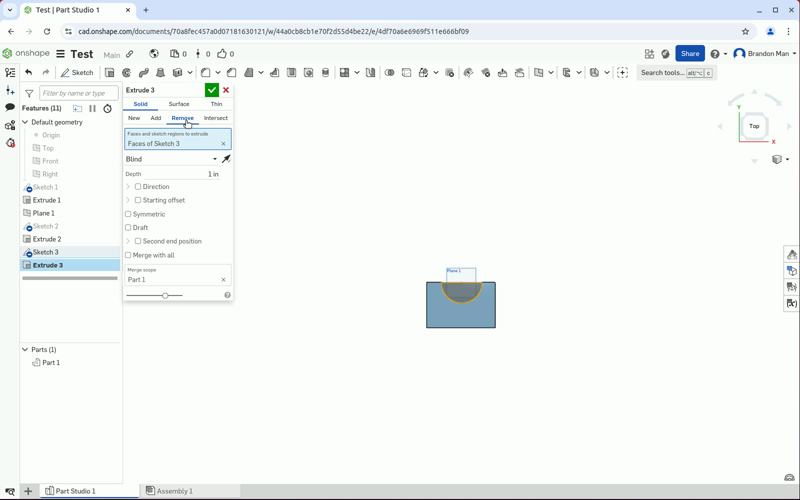
key(tab, 4)
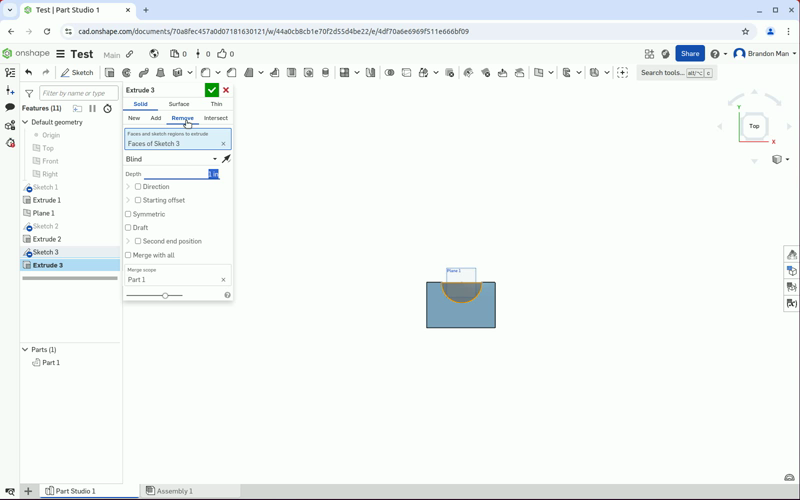
text(23.108)
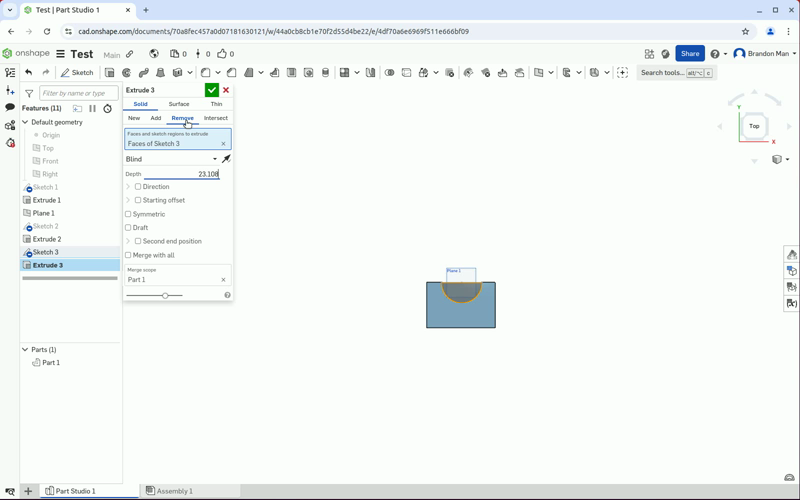
key(tab, 6)
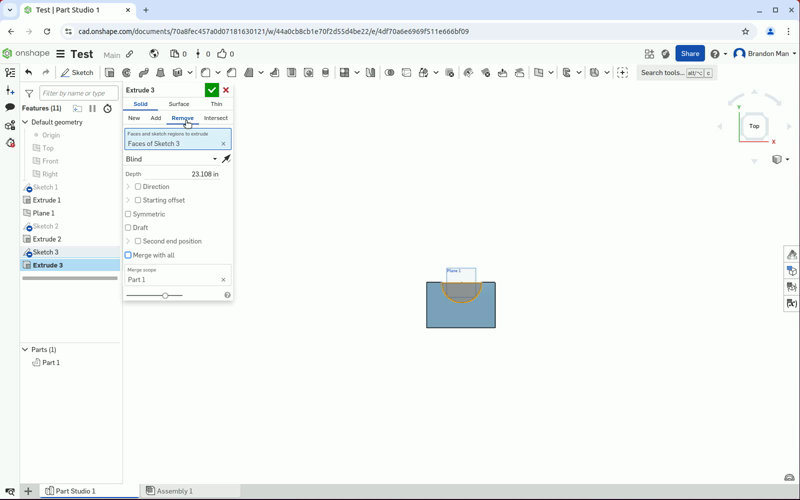
key(space)
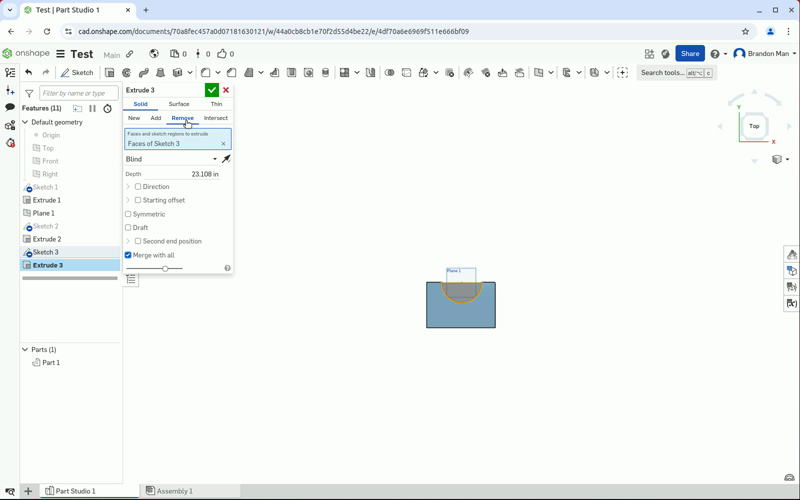
key(enter)
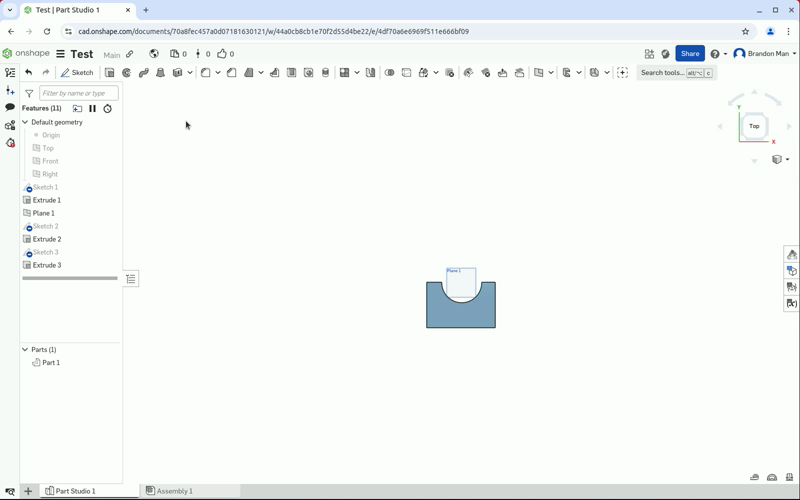
key(shift+h)
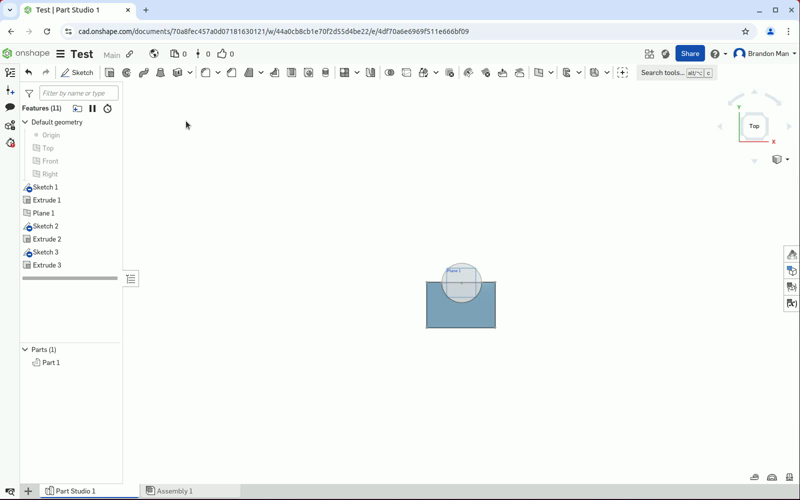
key(shift+h)
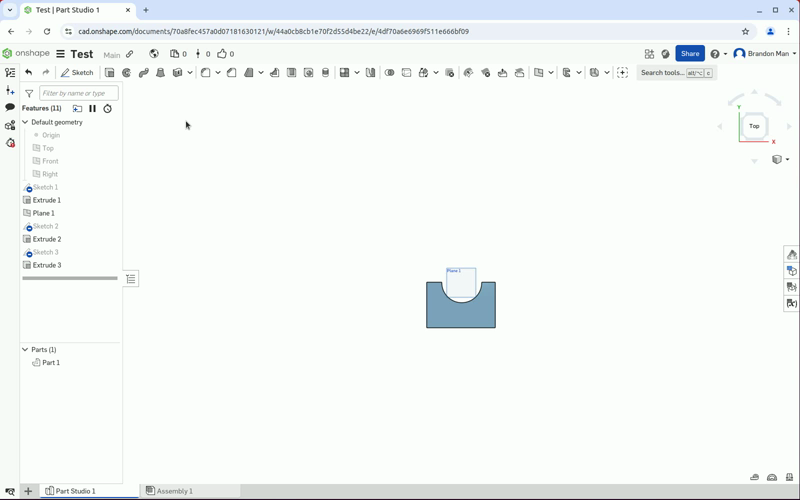
mouse_move(73, 189)
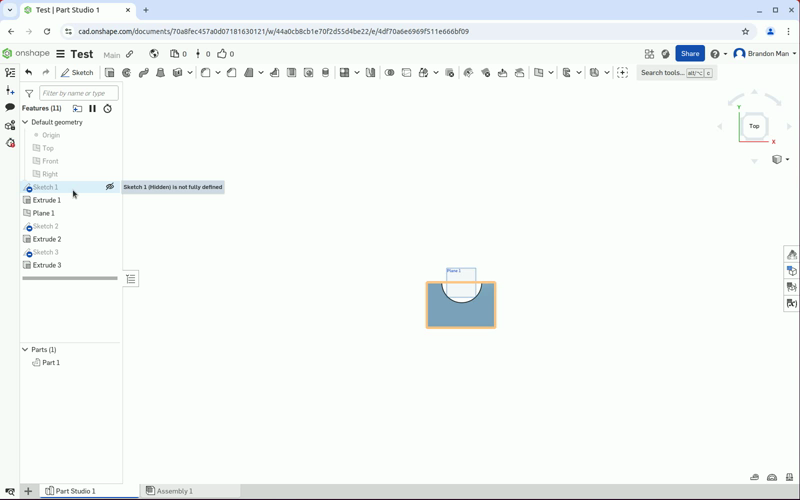
click(73, 189)
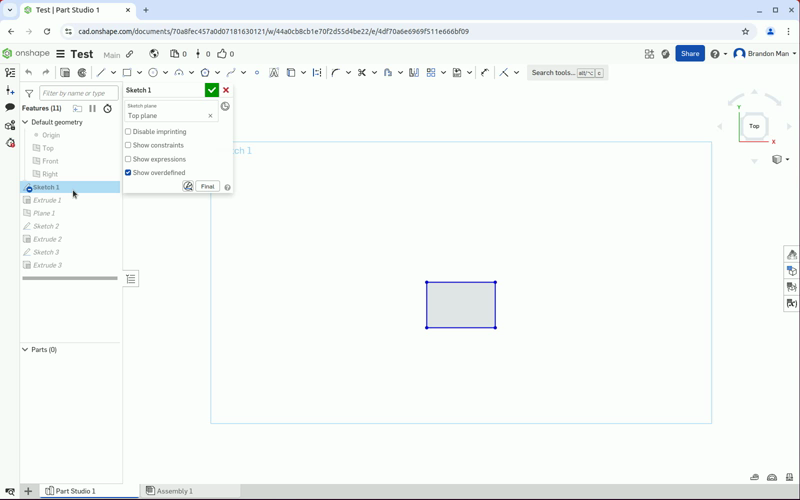
mouse_move(229, 92)
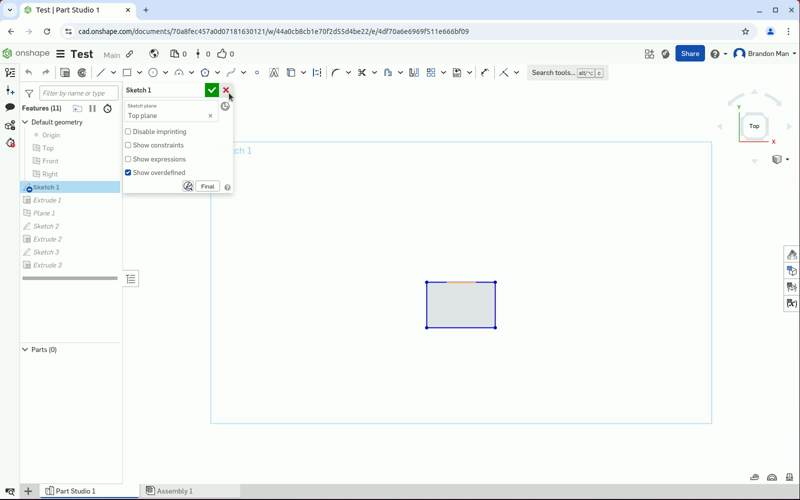
click(229, 92)
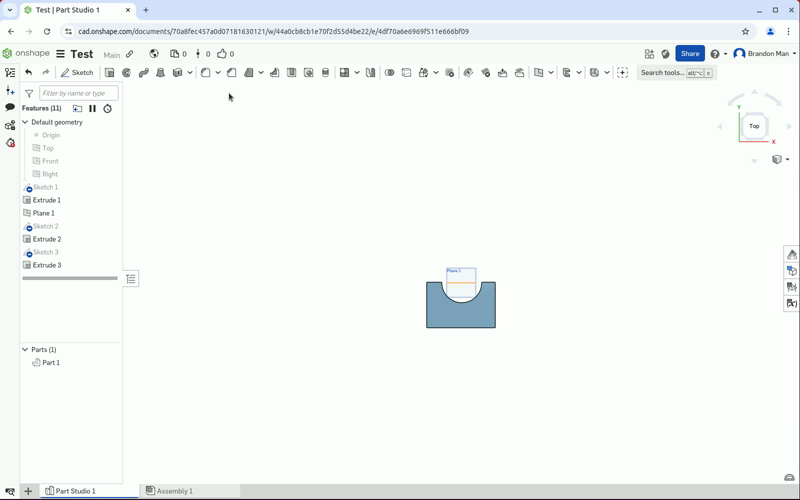
mouse_move(73, 352)
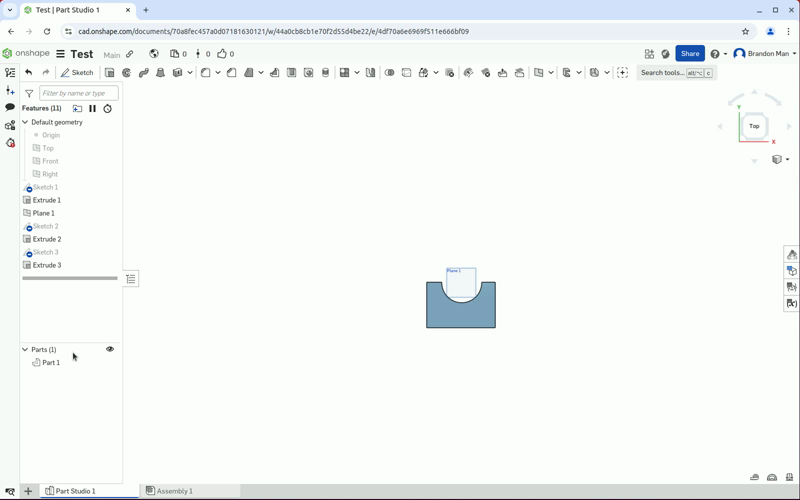
key(y)
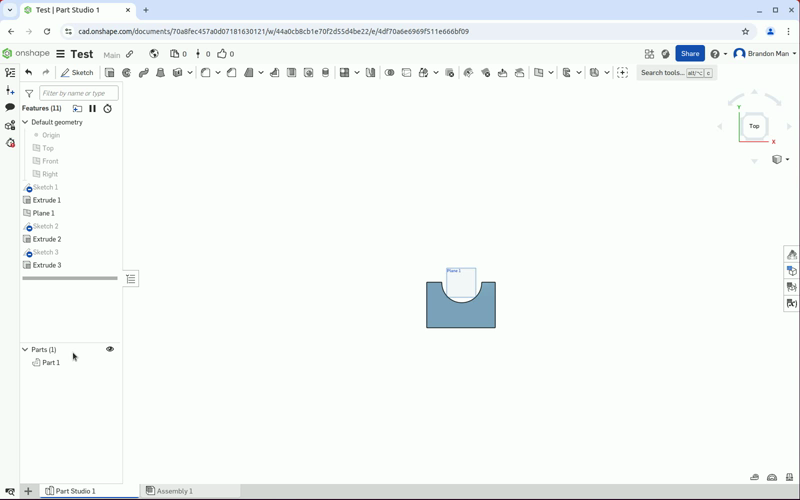
key(shift+p)
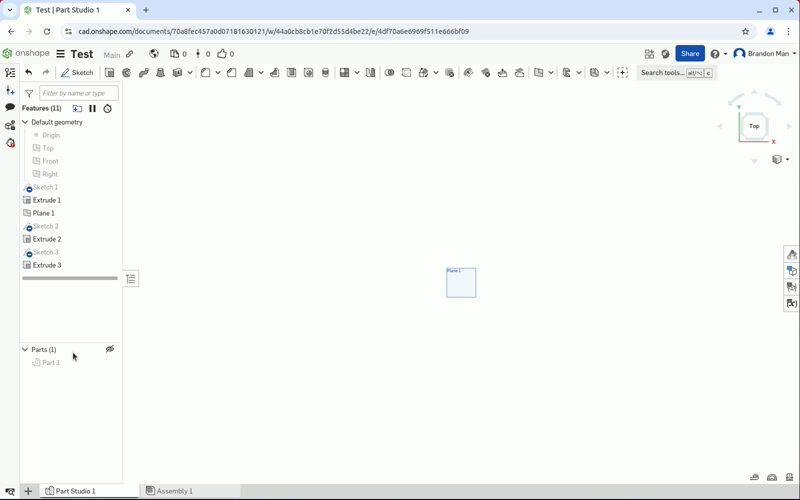
key(space)
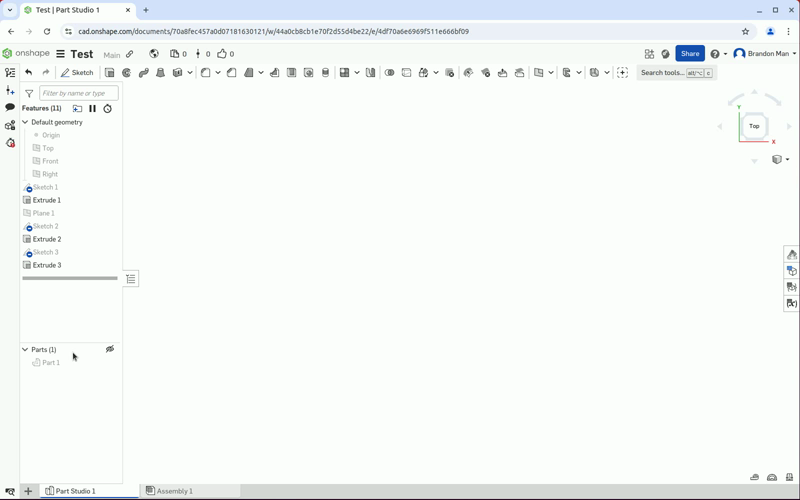
key_down(shift)
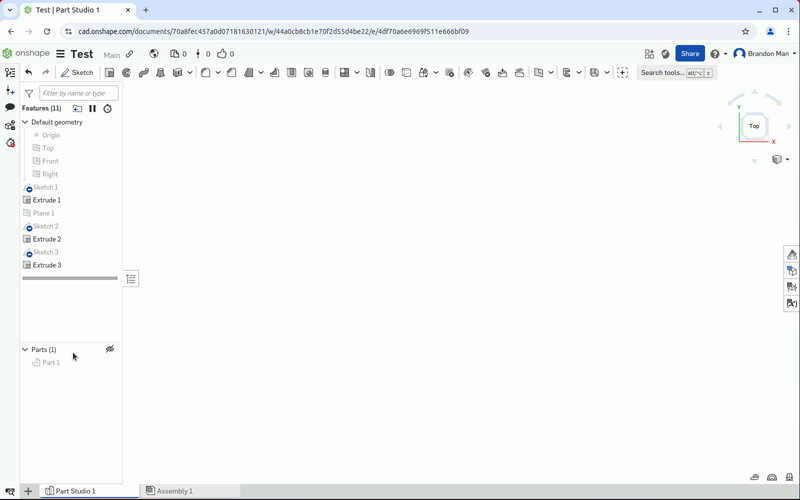
key(up)
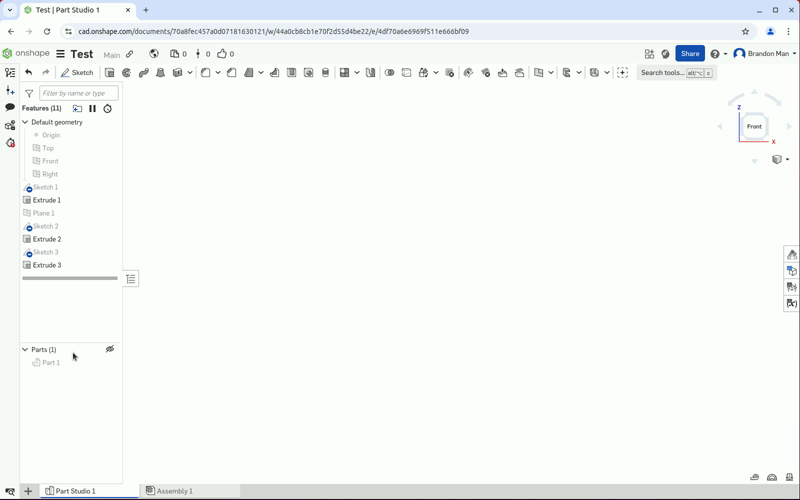
key_up(shift)
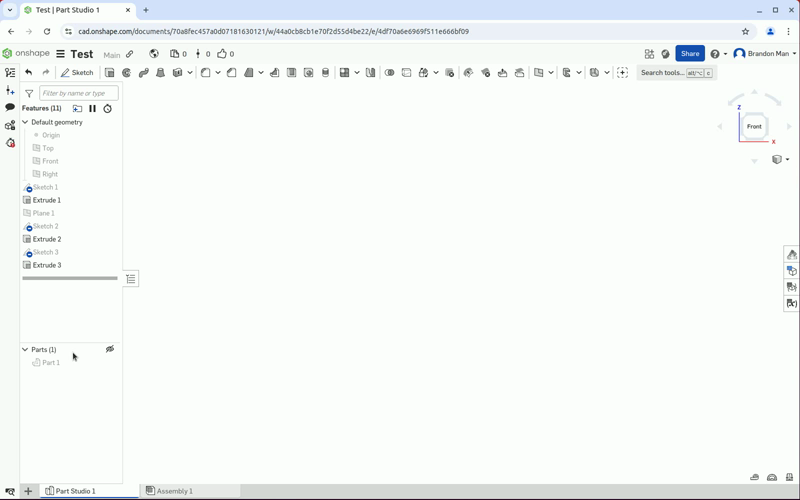
mouse_move(73, 352)
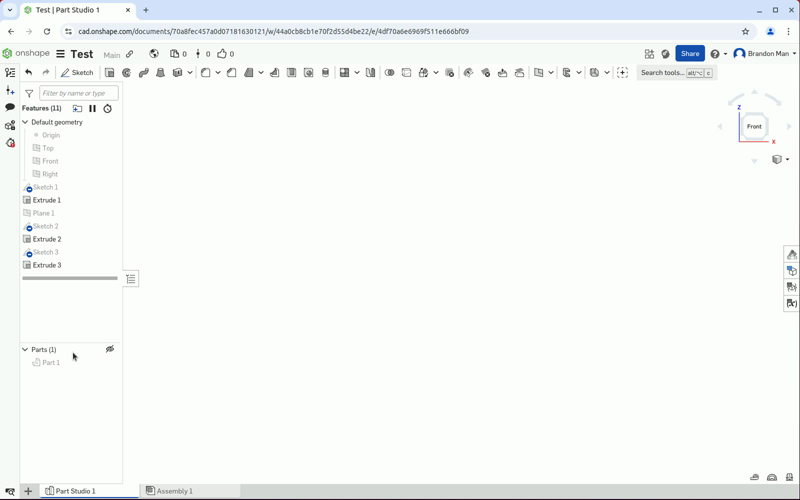
key(shift+y)
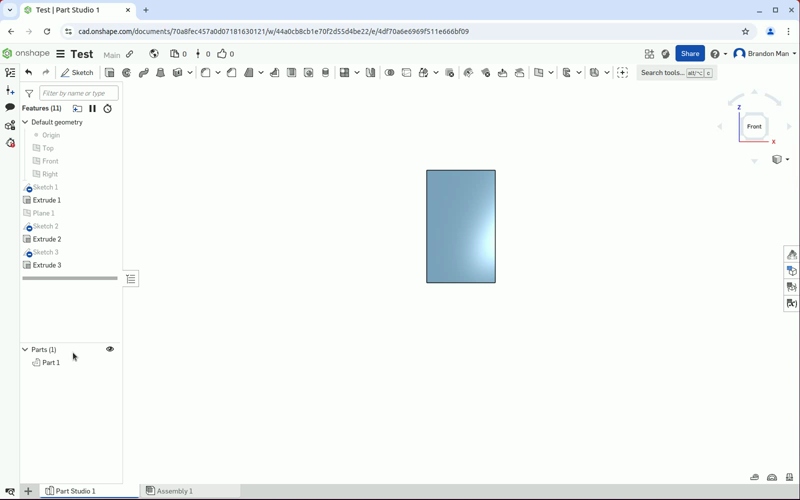
mouse_move(541, 75)
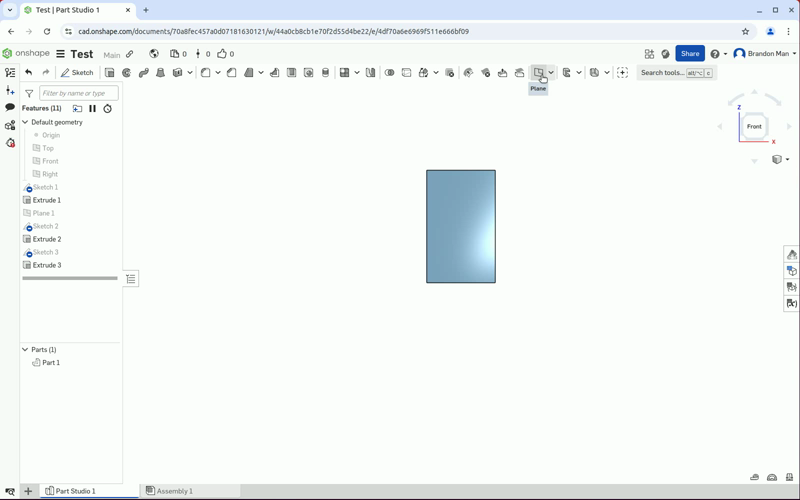
click(541, 75)
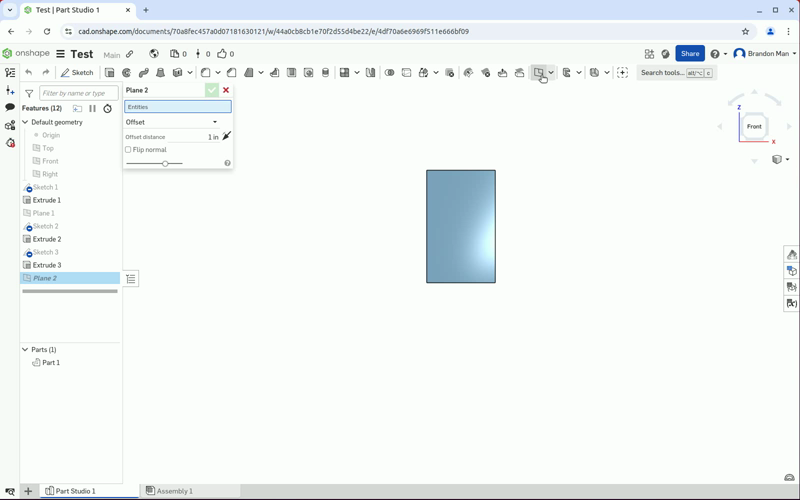
mouse_move(73, 163)
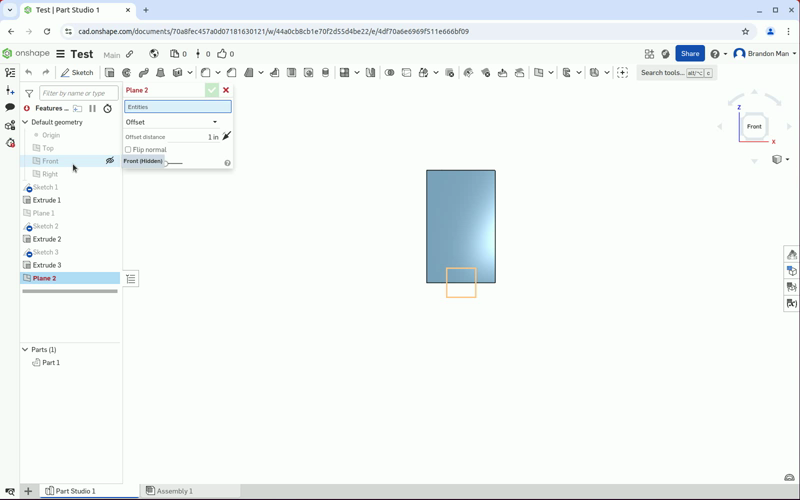
click(73, 163)
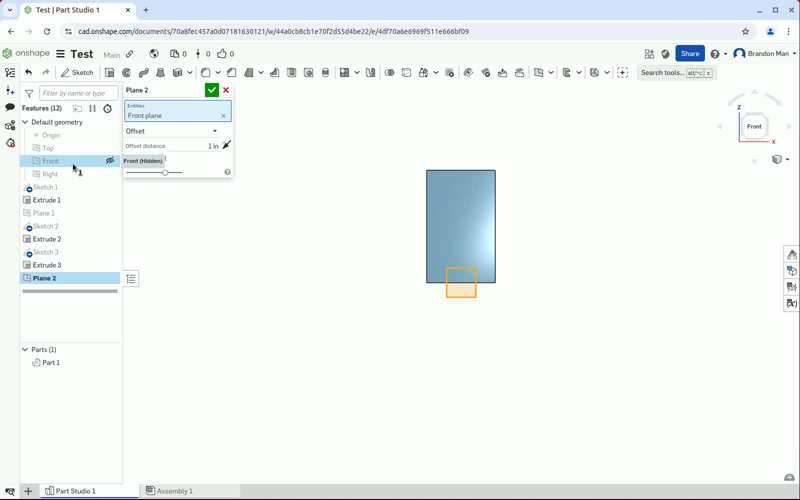
key(tab, 2)
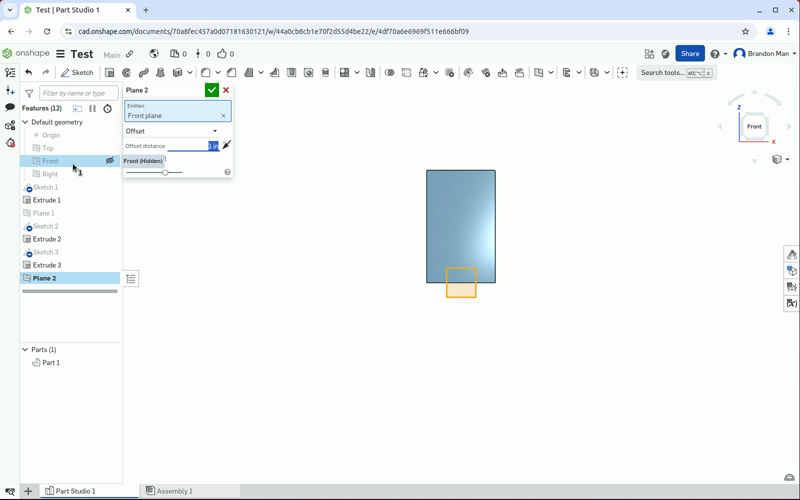
text(9.151)
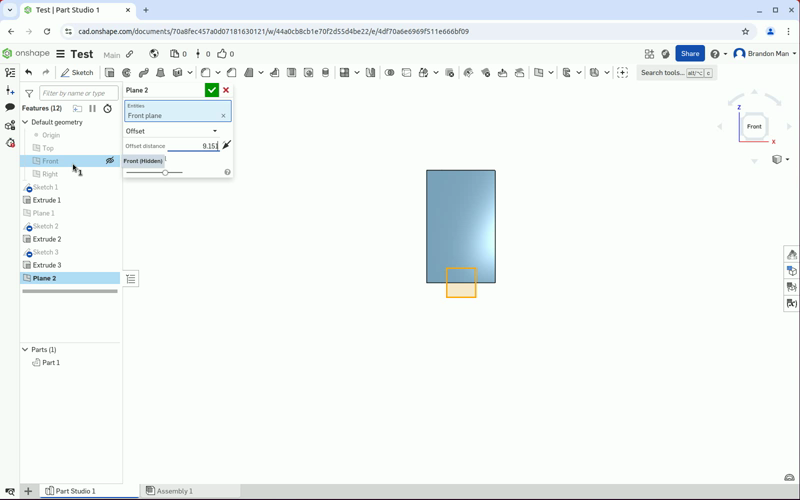
key(enter, 2)
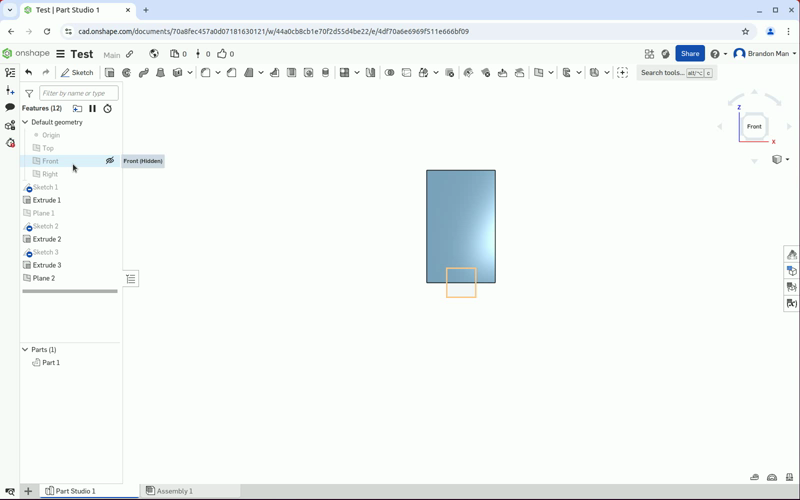
key(shift+s)
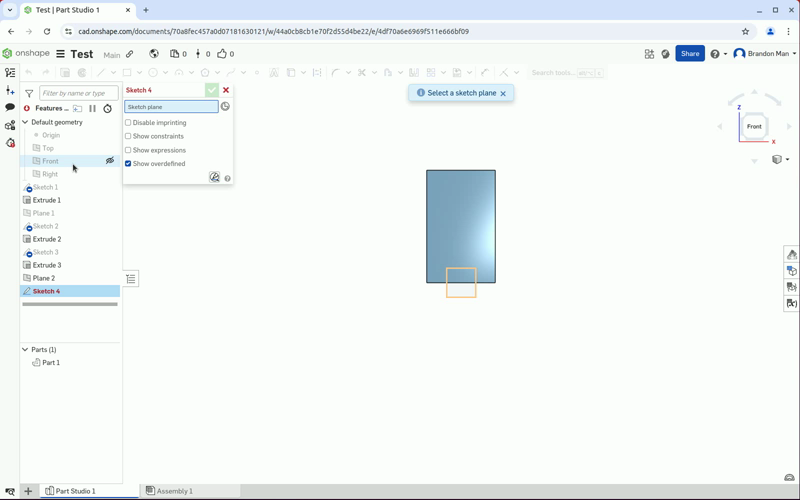
mouse_move(73, 280)
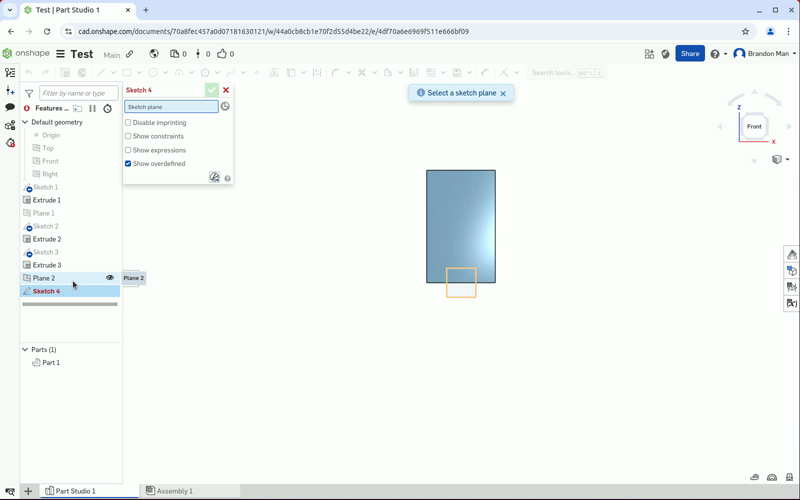
click(73, 280)
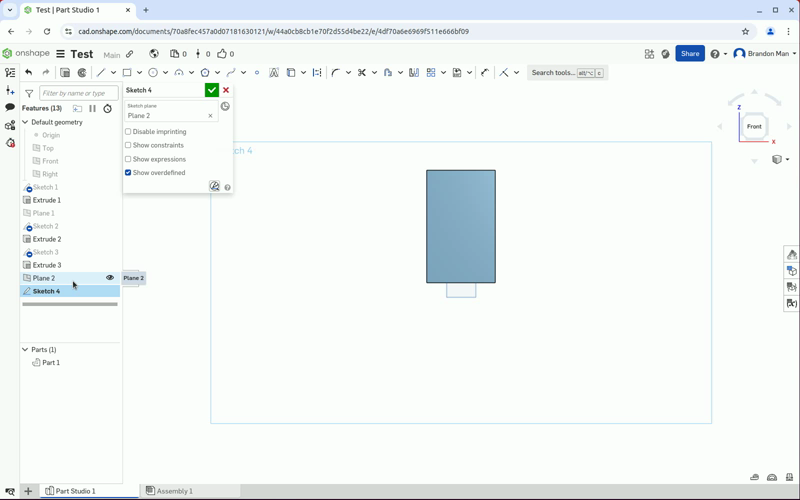
mouse_move(73, 352)
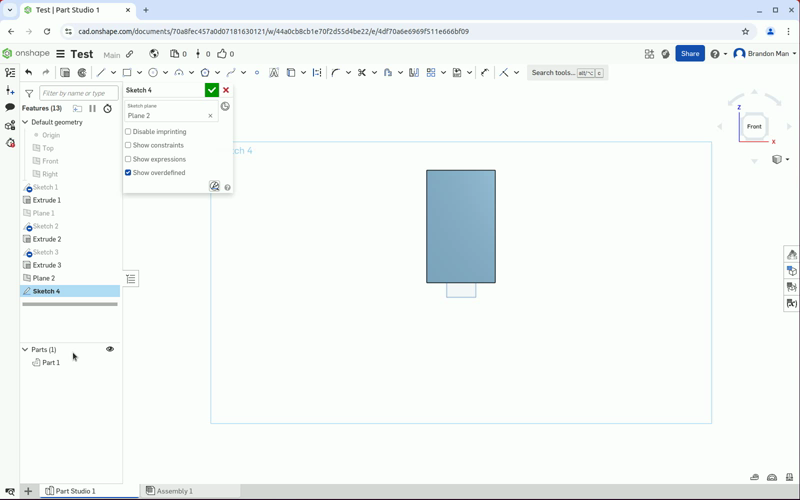
key(y)
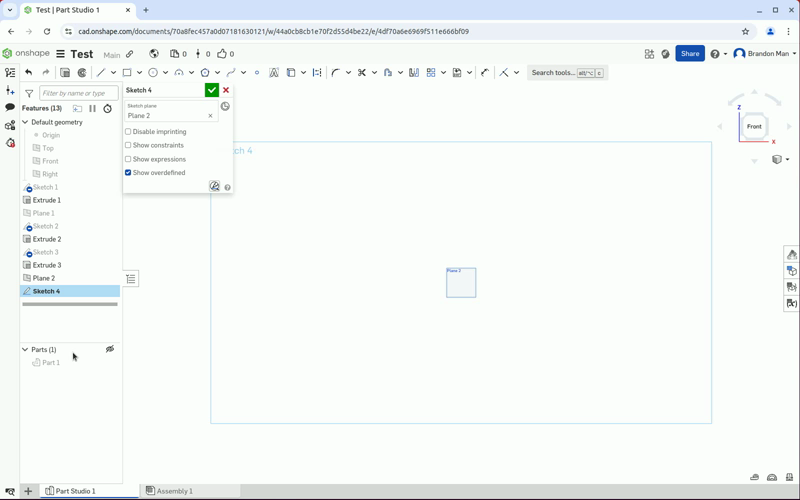
key(c)
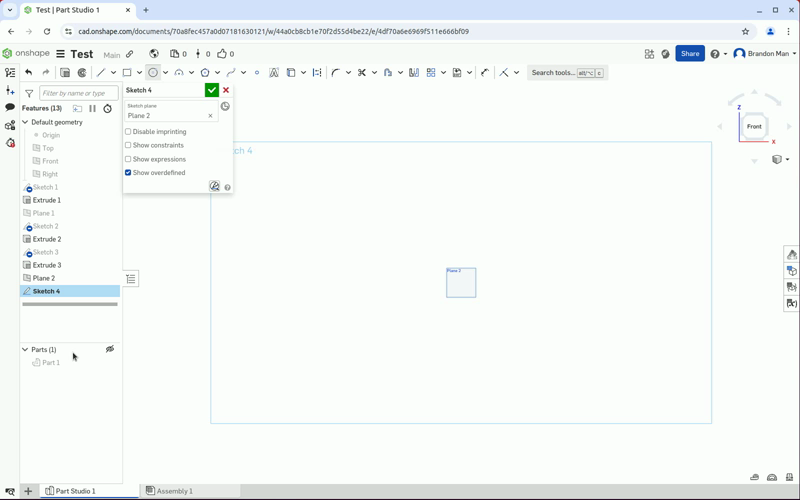
key_down(shift)
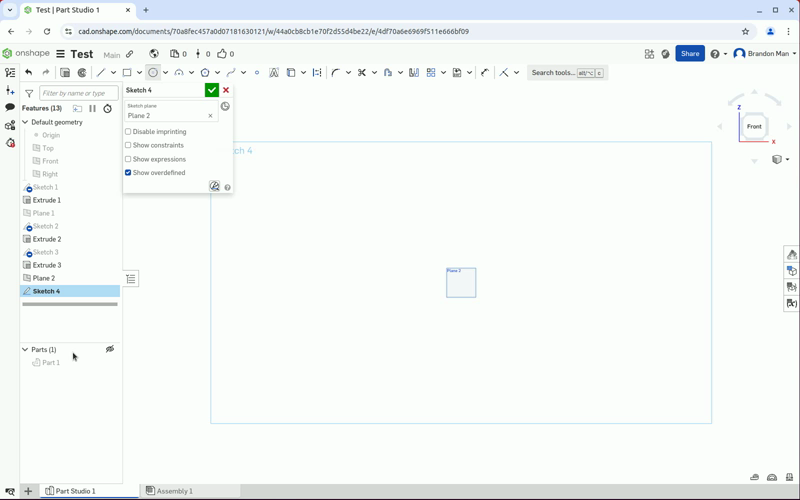
mouse_move(435, 195)
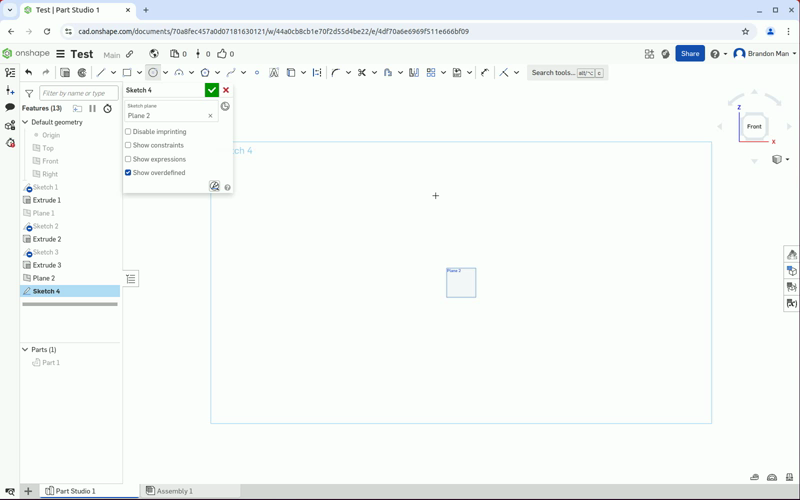
click(435, 195)
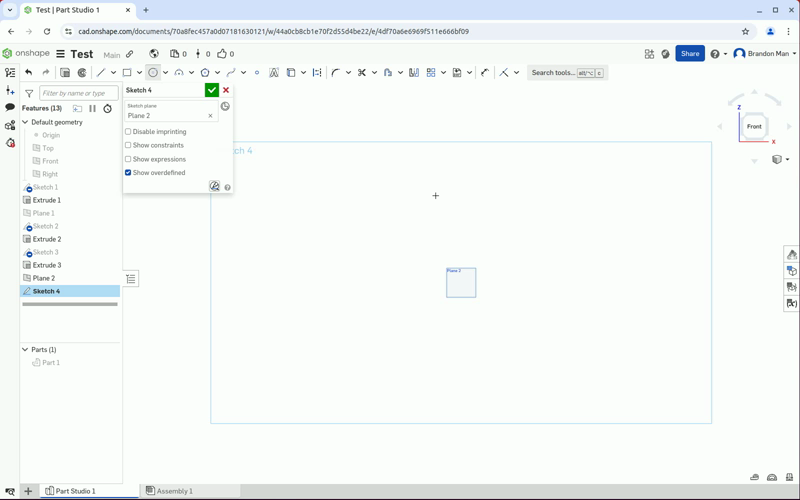
key_up(shift)
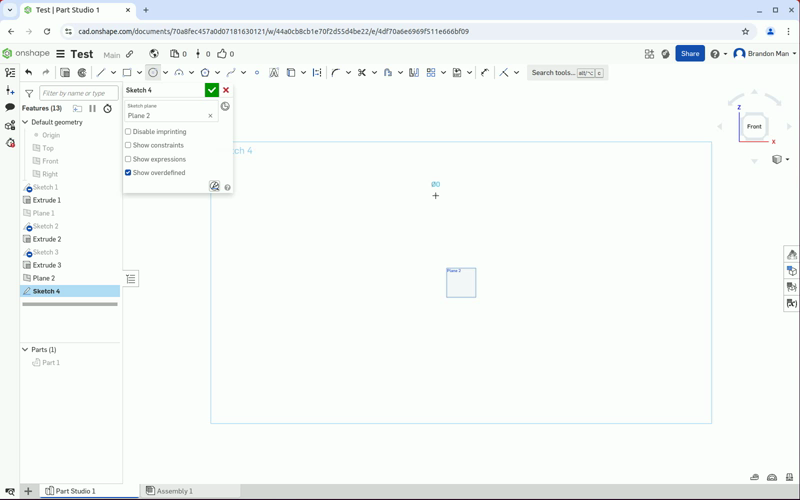
mouse_move(439, 195)
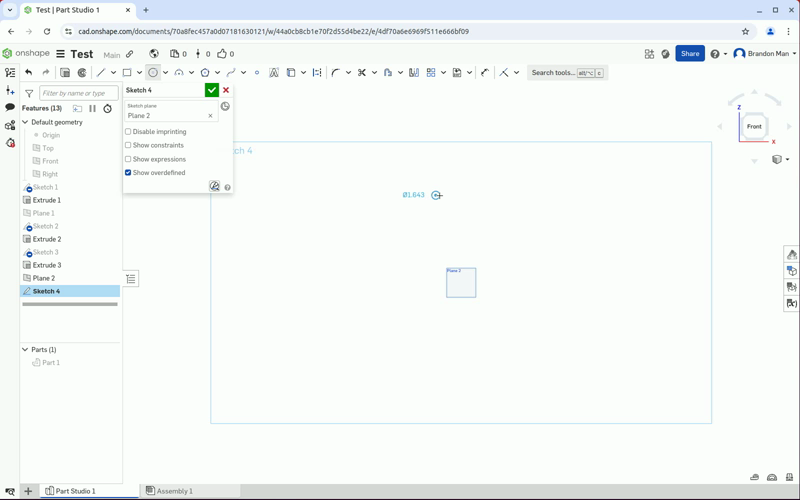
click(439, 195)
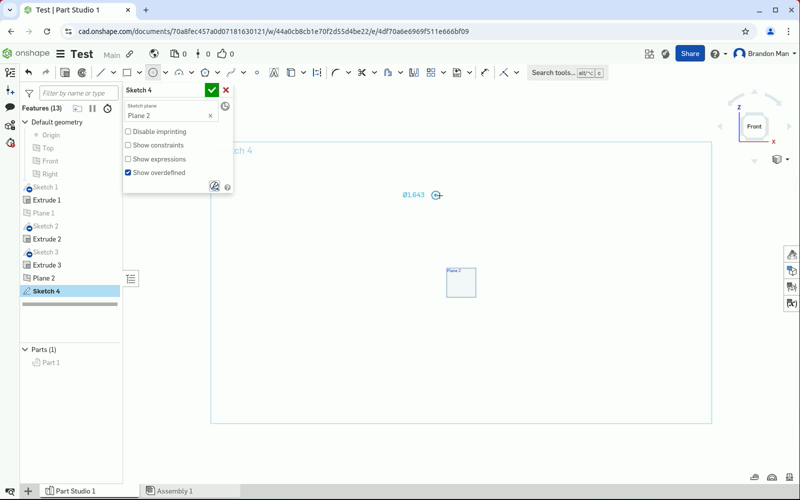
key(esc)
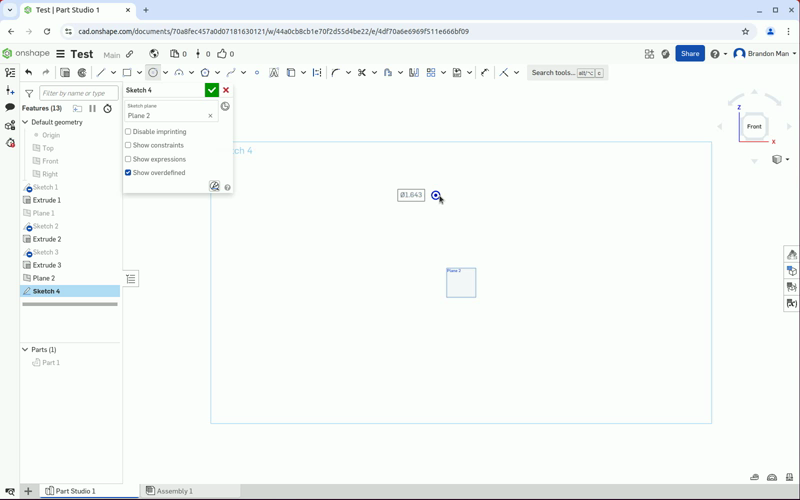
mouse_move(433, 194)
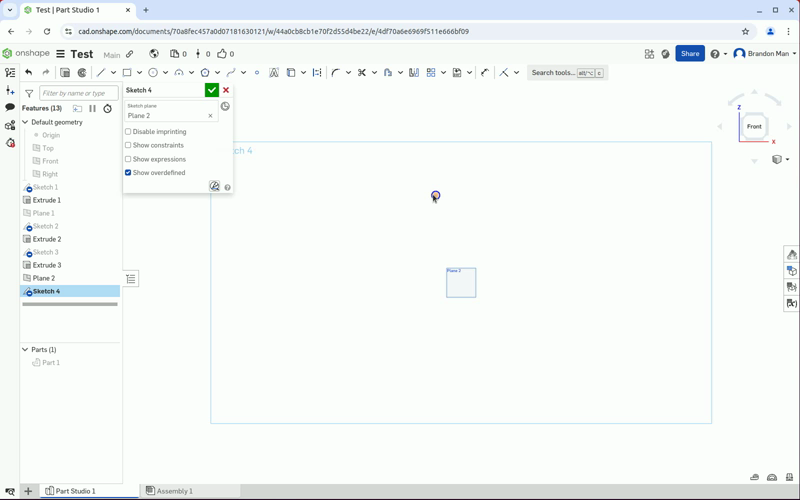
scroll(6)
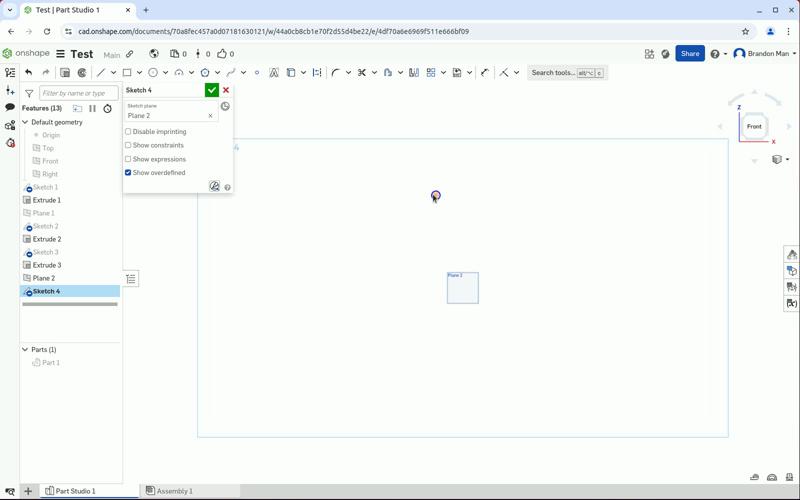
scroll(6)
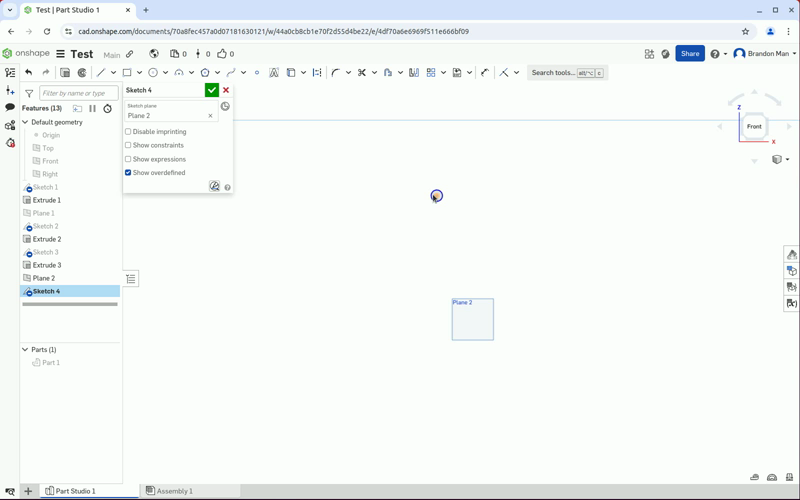
scroll(6)
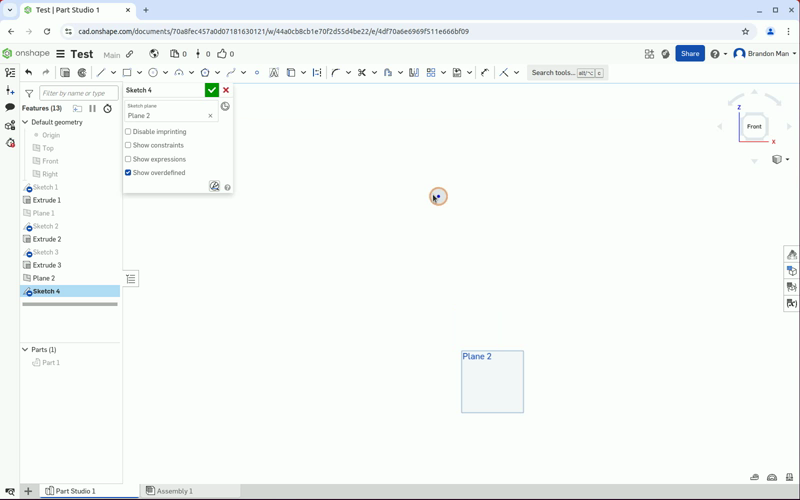
scroll(6)
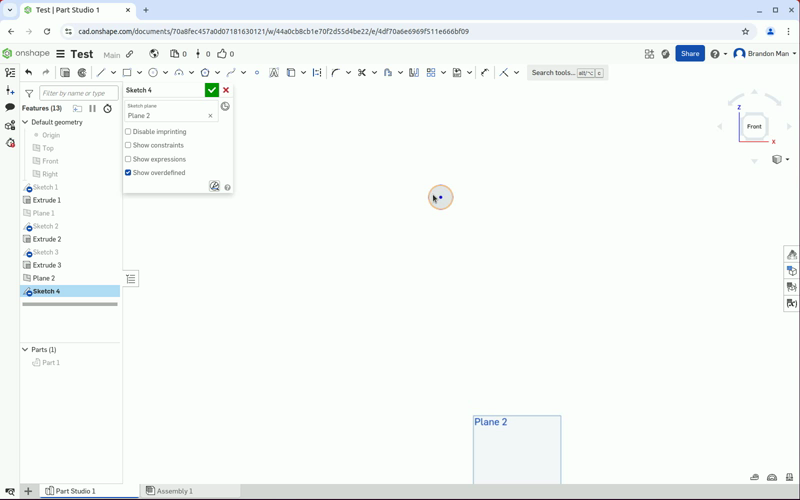
scroll(6)
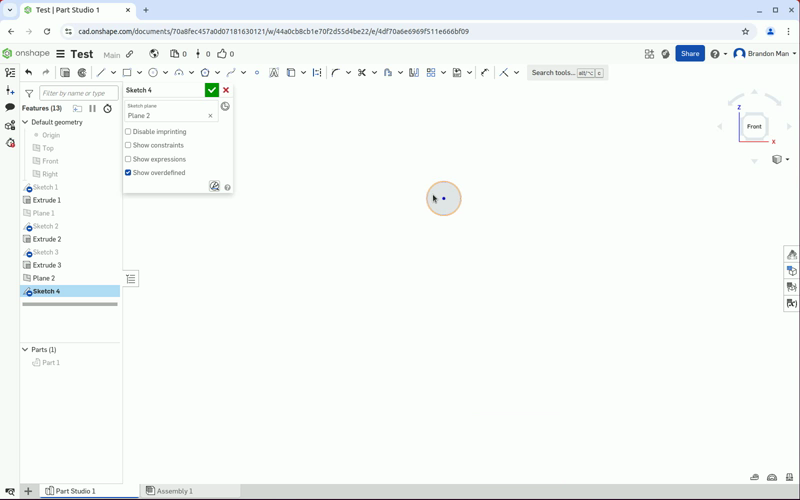
scroll(6)
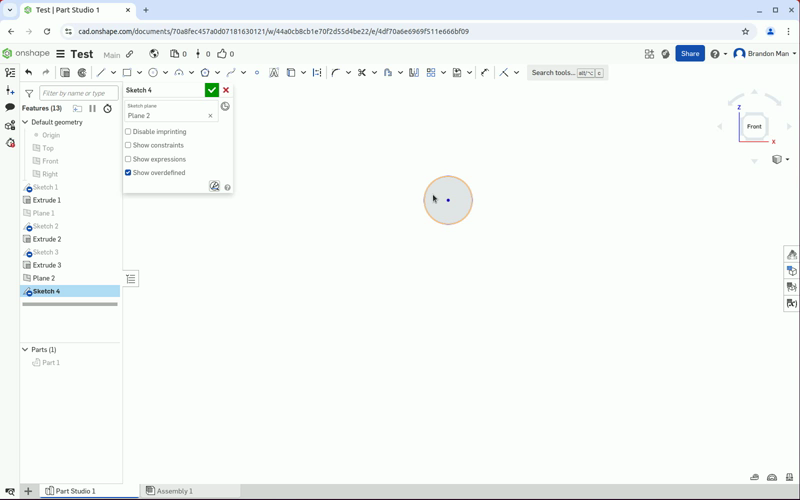
scroll(6)
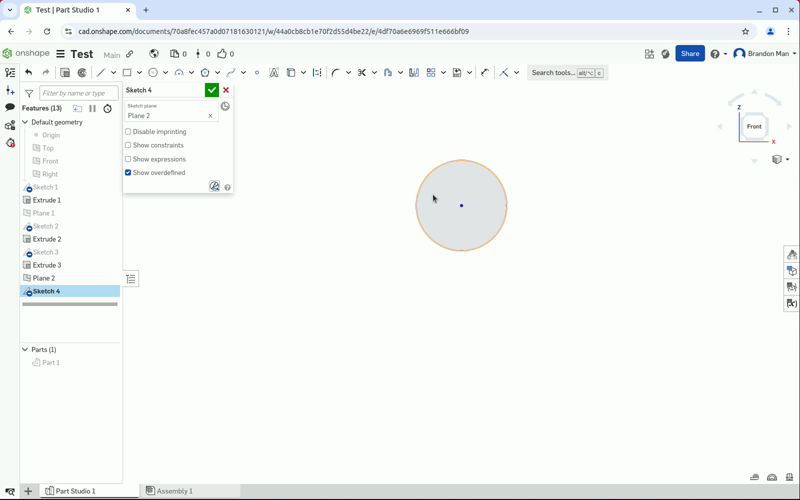
click(433, 194)
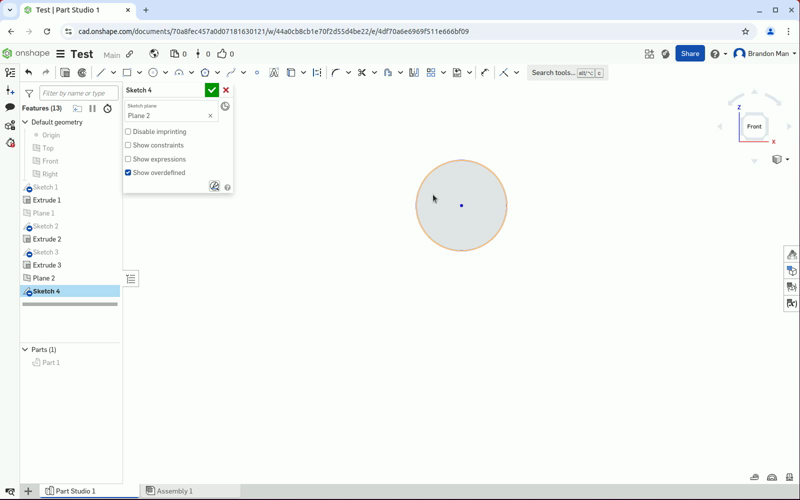
scroll(-6)
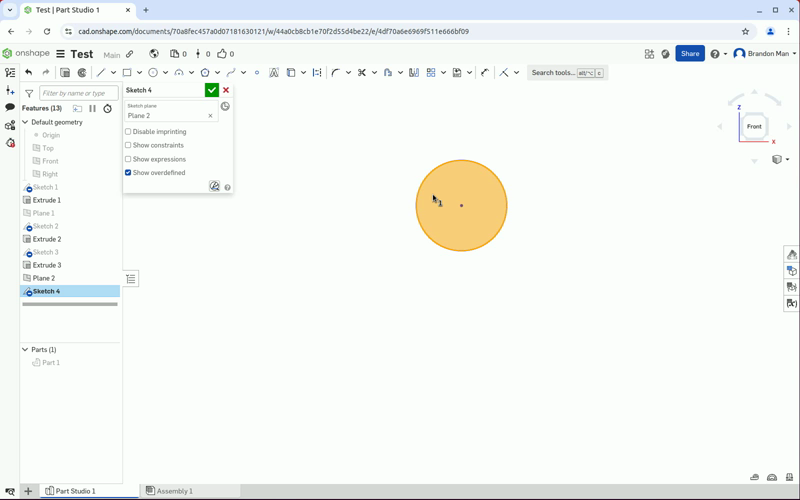
scroll(-6)
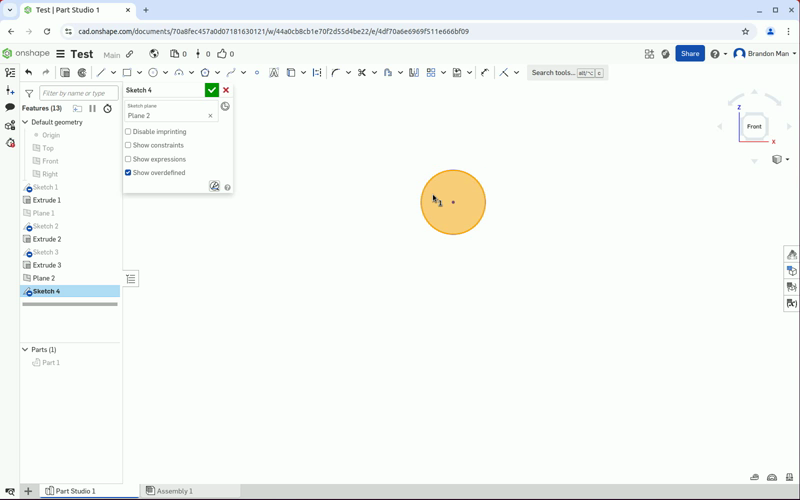
scroll(-6)
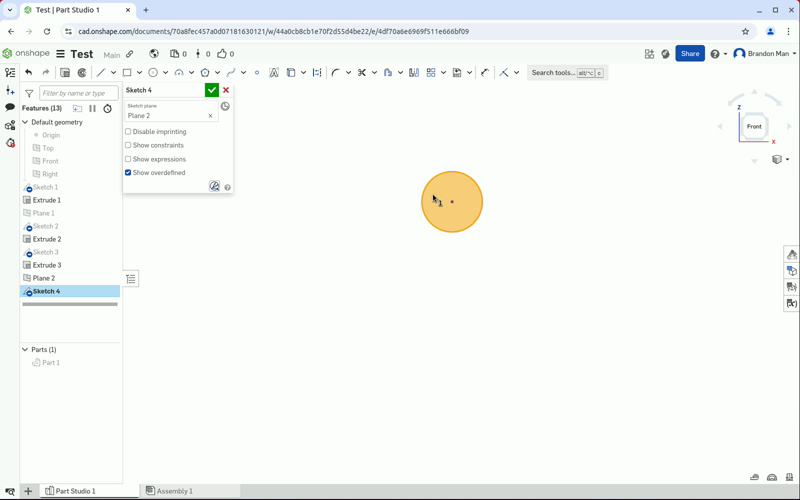
scroll(-6)
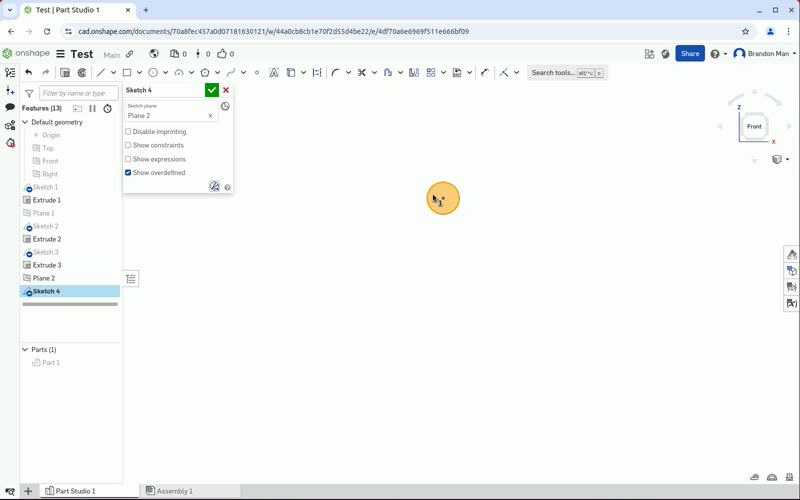
scroll(-6)
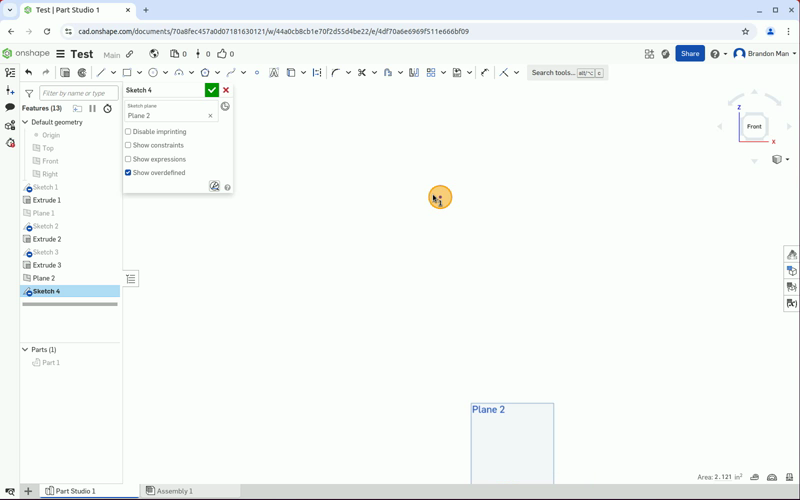
scroll(-6)
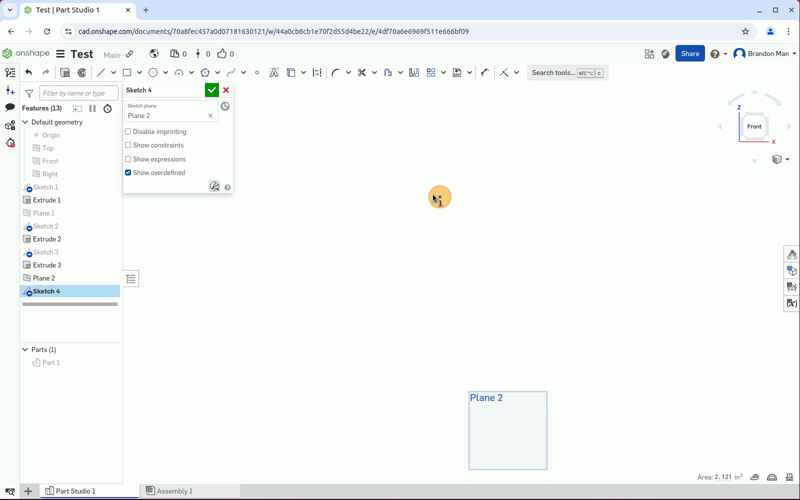
scroll(-6)
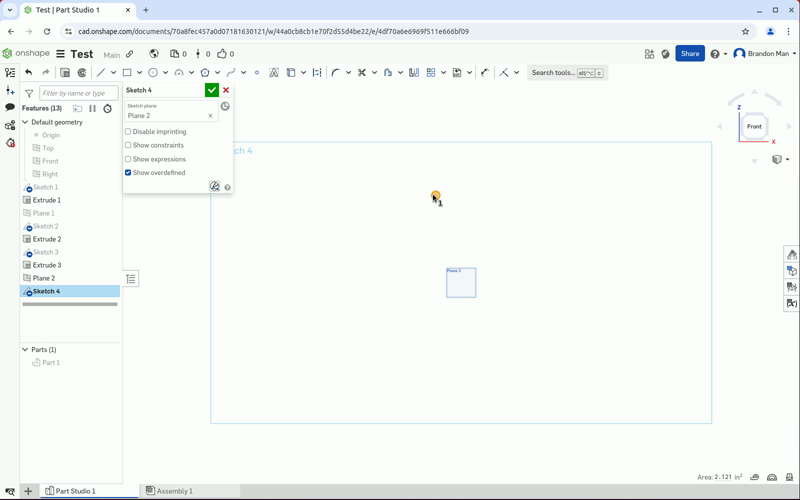
mouse_move(73, 352)
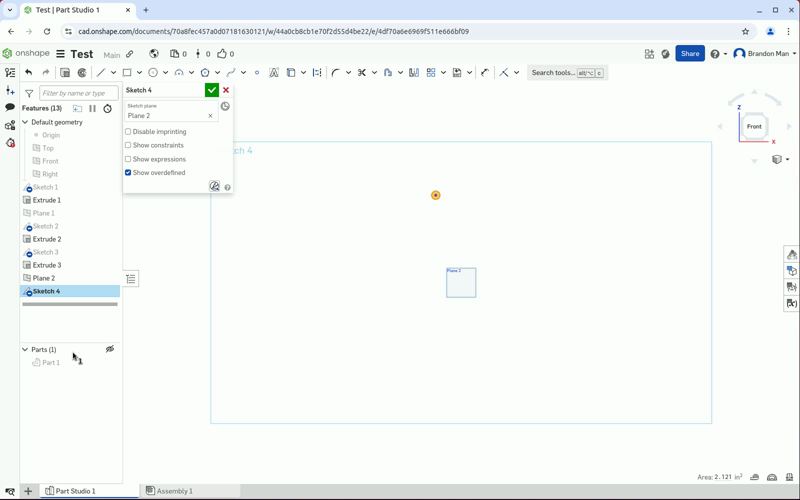
key(shift+y)
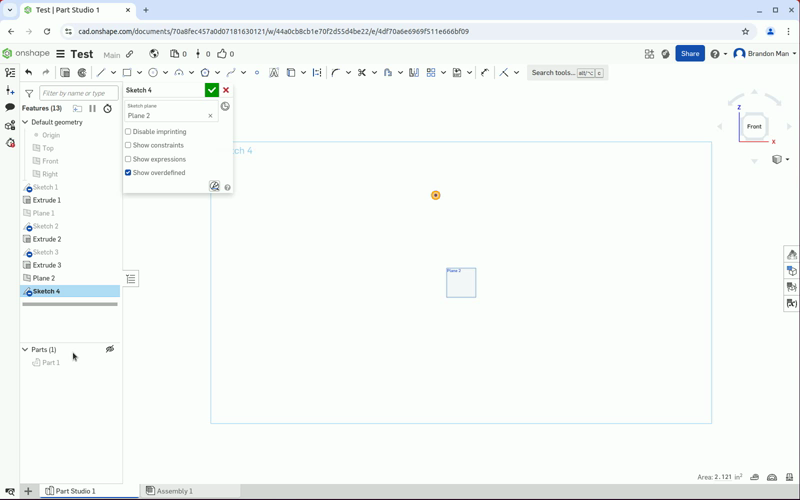
key(shift+e)
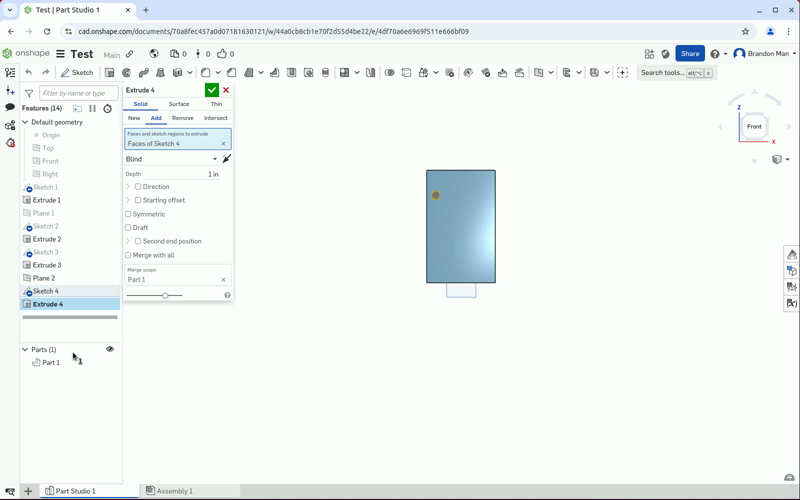
mouse_move(143, 106)
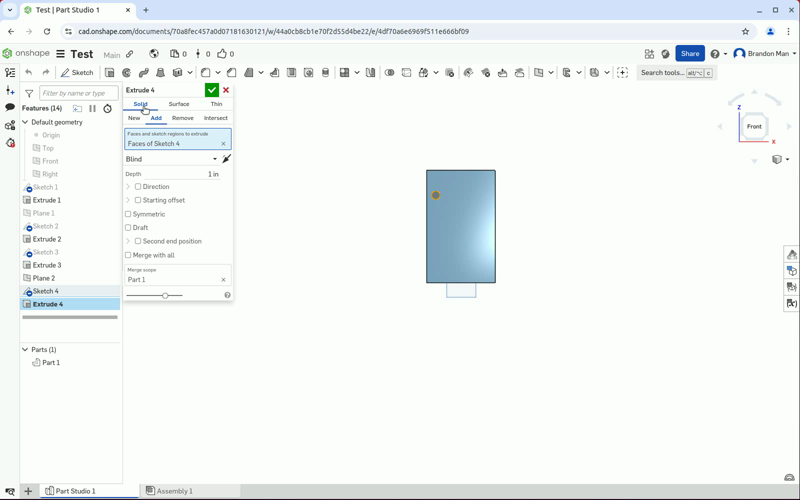
click(143, 106)
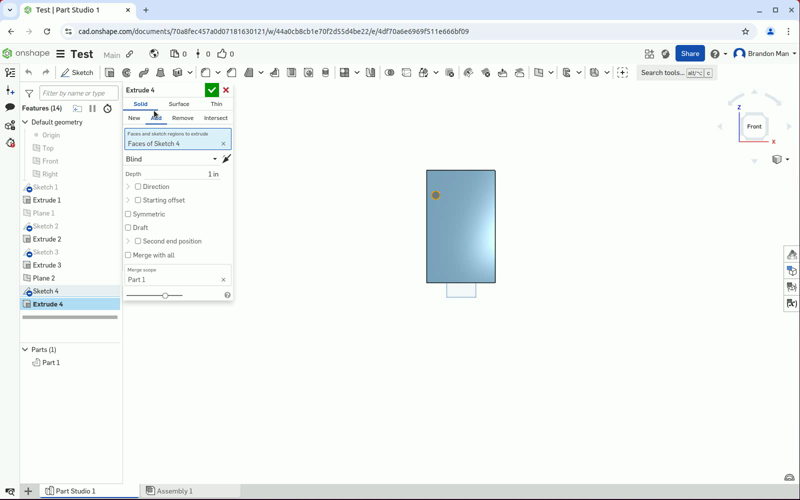
mouse_move(186, 120)
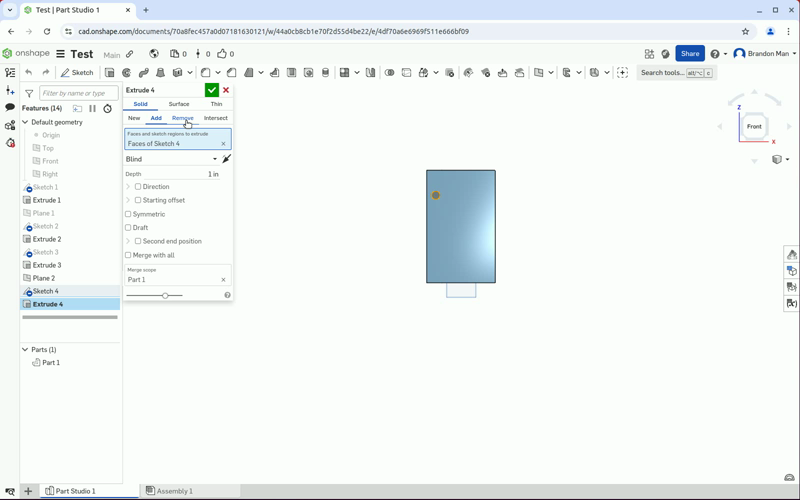
click(186, 120)
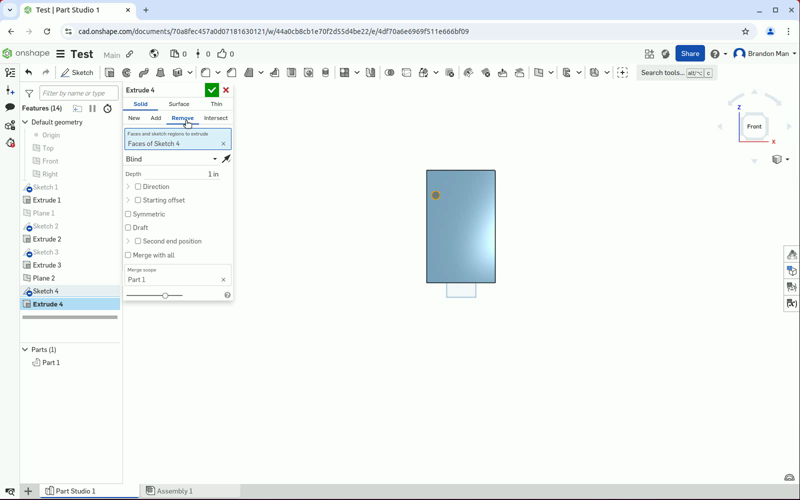
key(tab, 4)
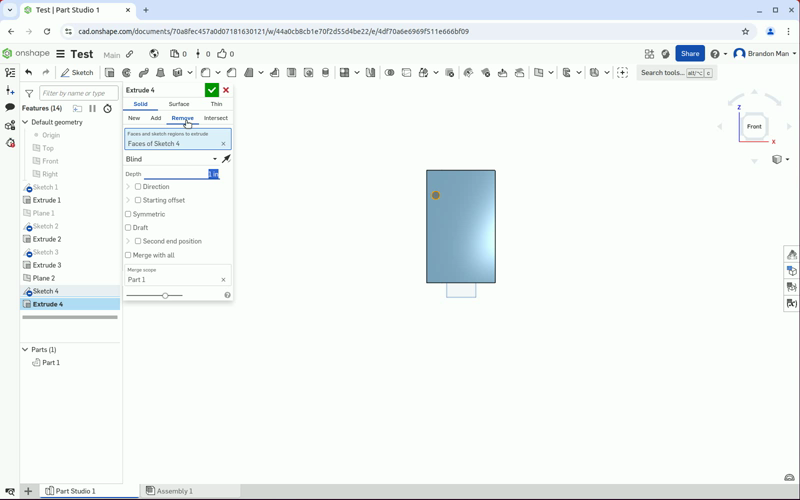
text(10.351)
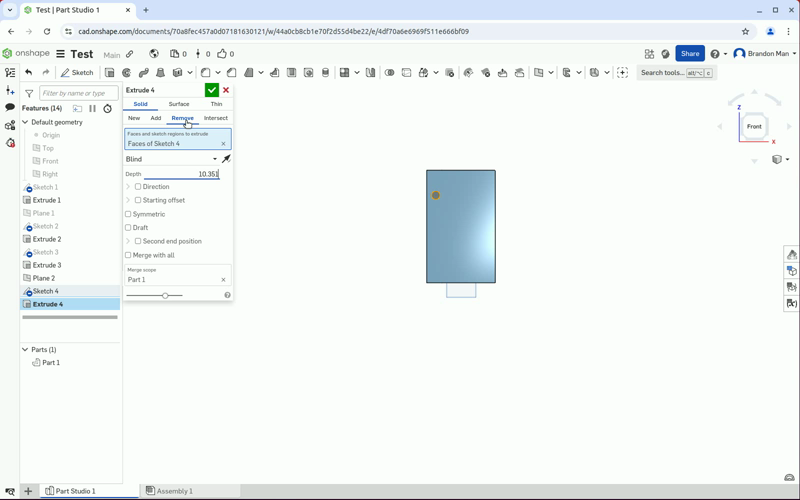
key(tab, 6)
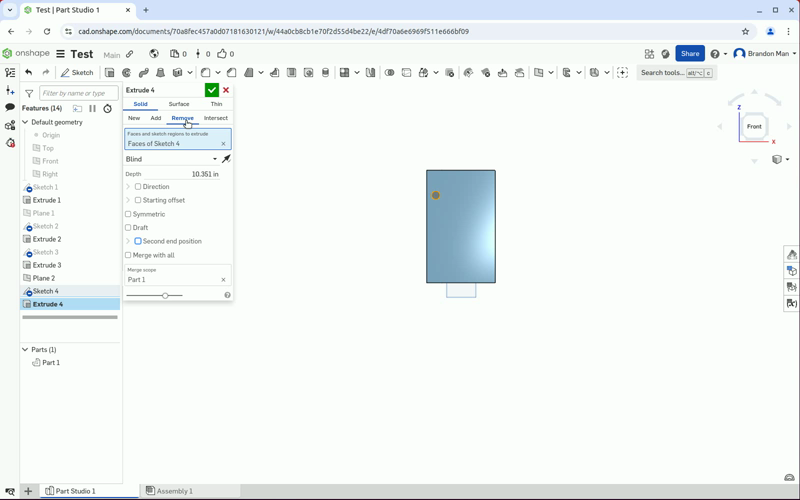
key(space)
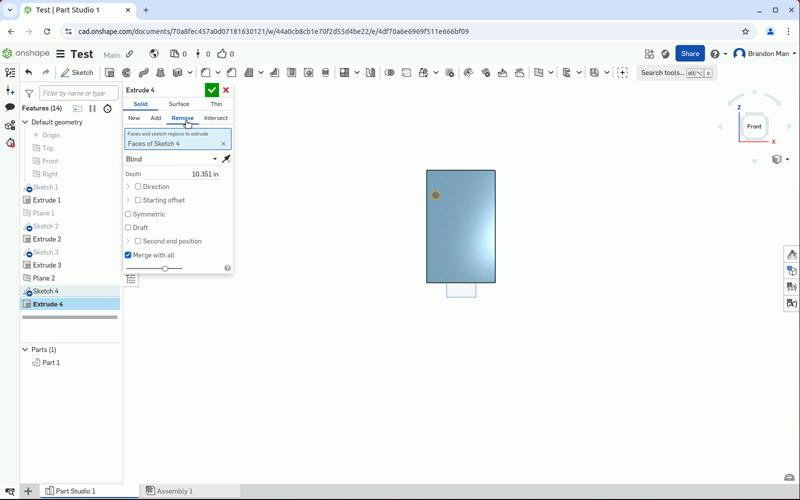
key(enter)
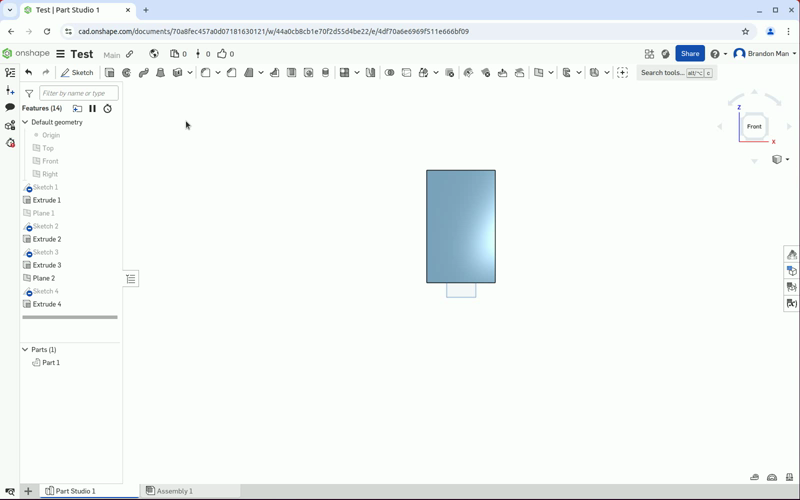
key(shift+h)
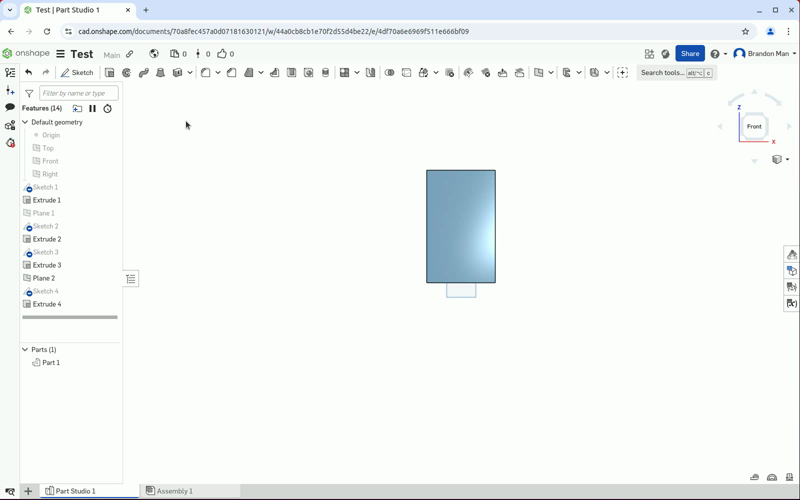
key(shift+h)
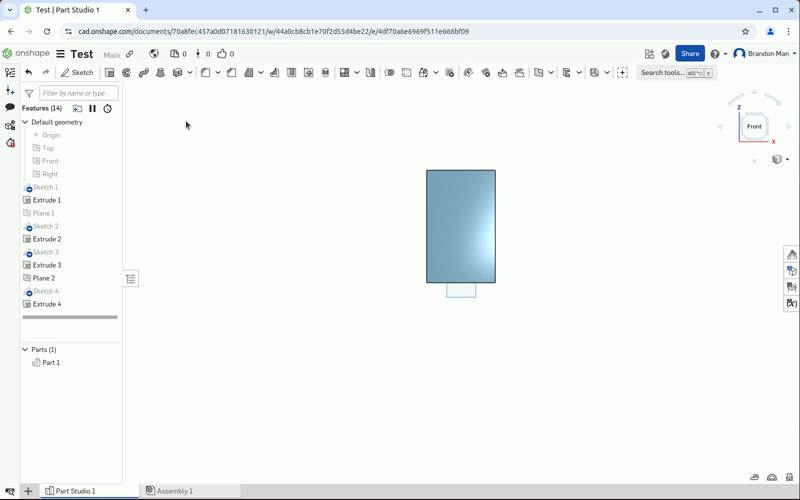
mouse_move(73, 189)
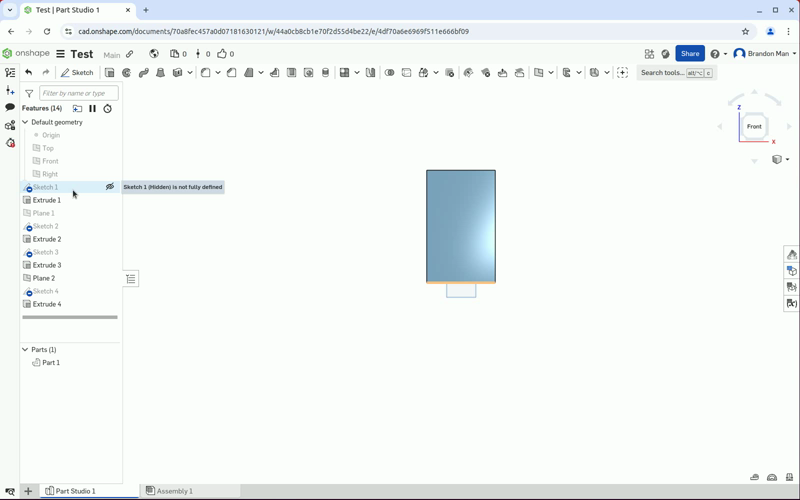
click(73, 189)
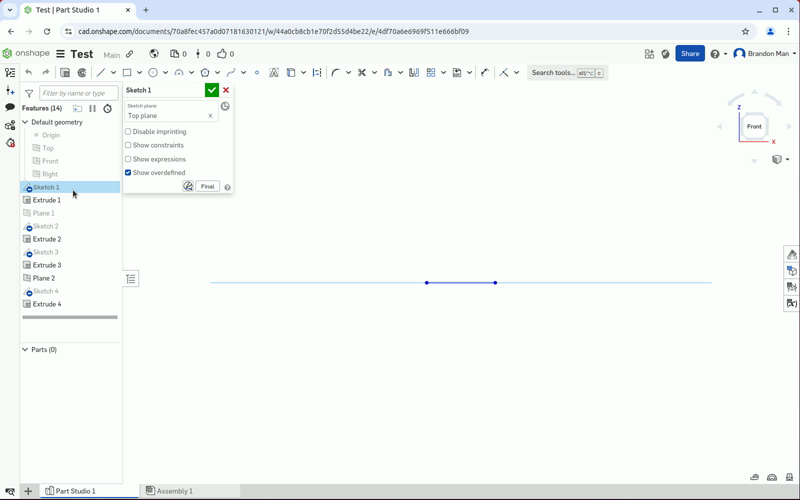
mouse_move(229, 92)
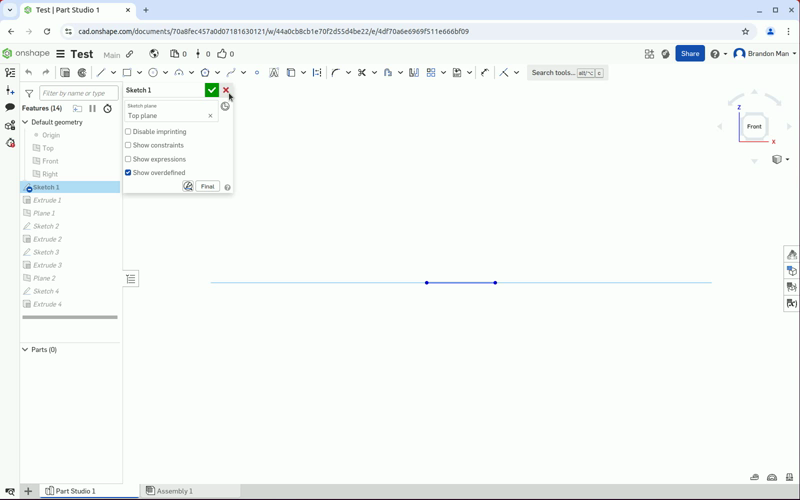
click(229, 92)
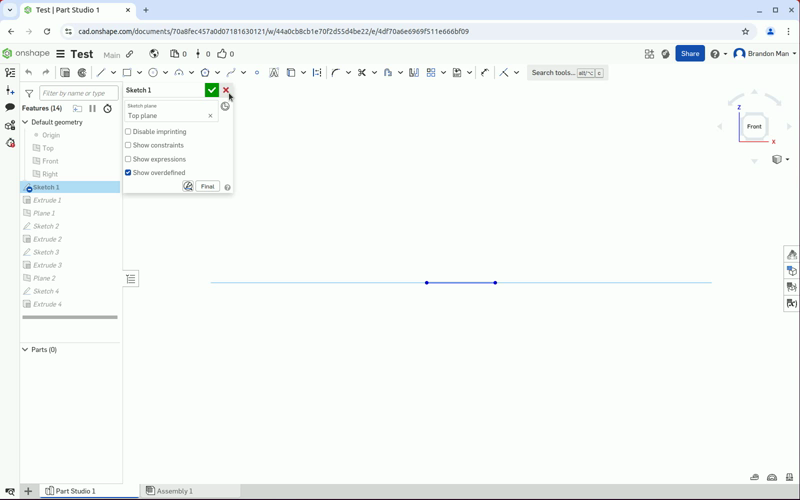
key(shift+s)
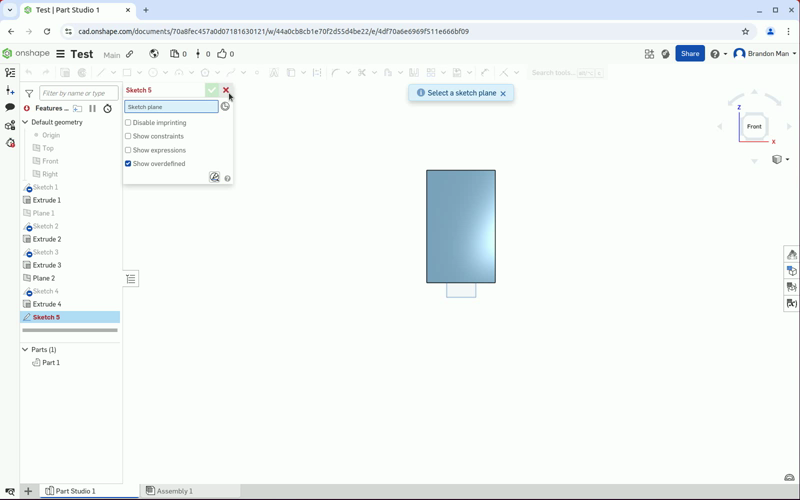
mouse_move(73, 280)
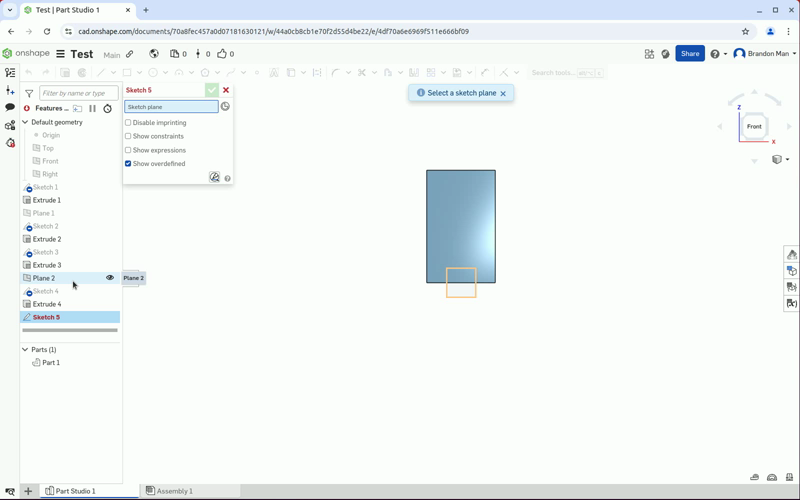
click(73, 280)
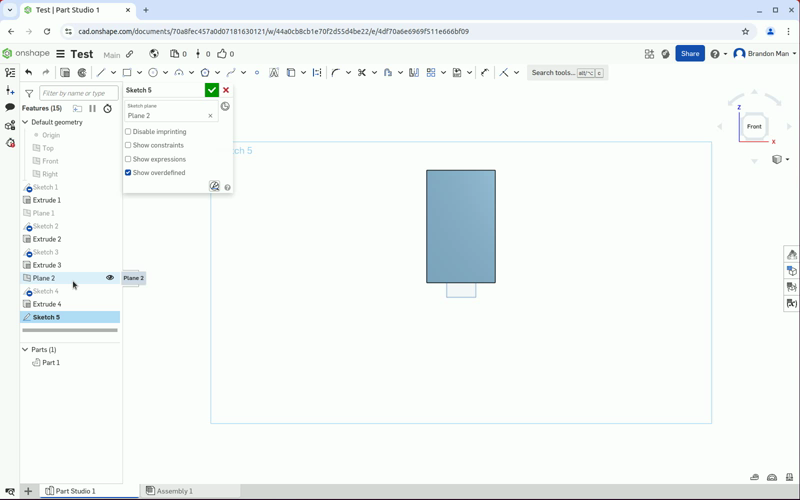
mouse_move(73, 352)
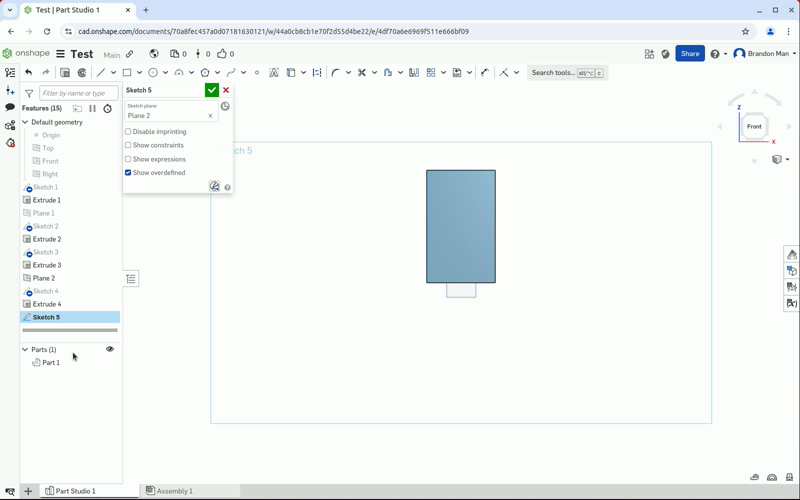
key(y)
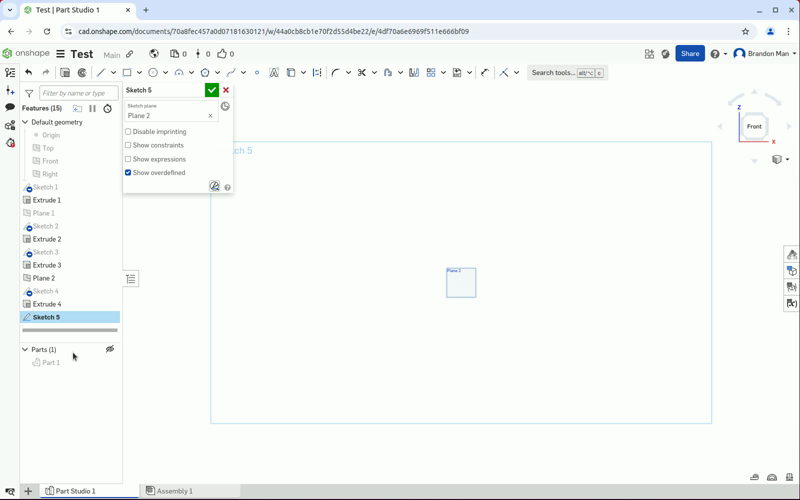
key(c)
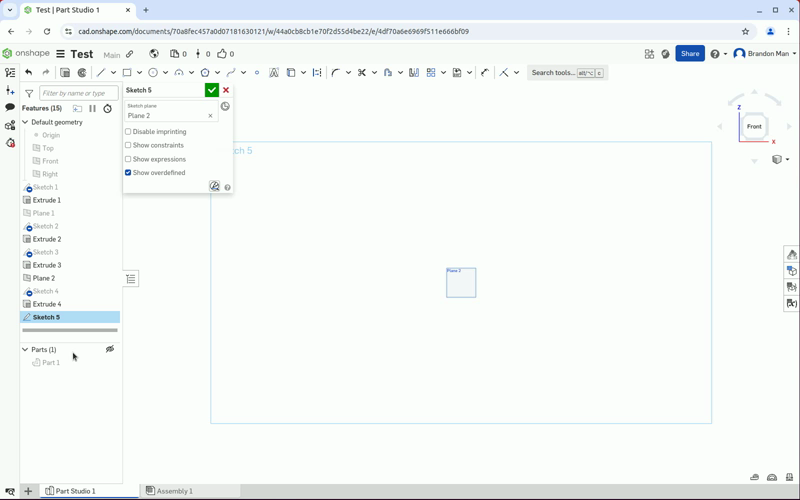
key_down(shift)
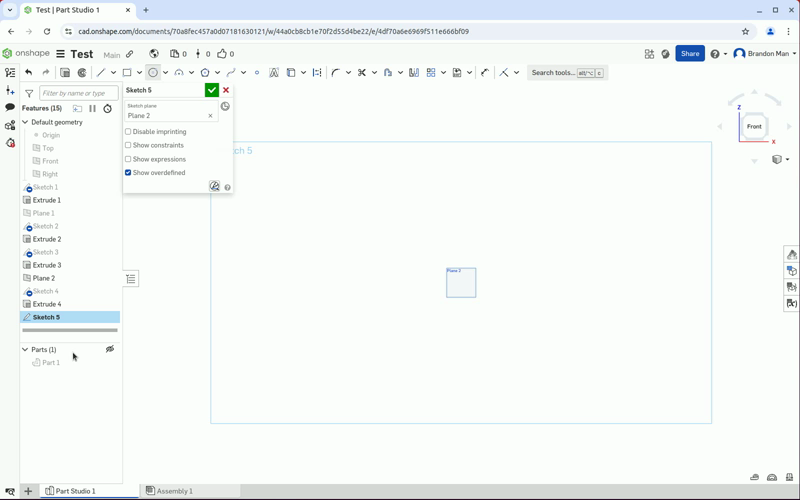
mouse_move(435, 258)
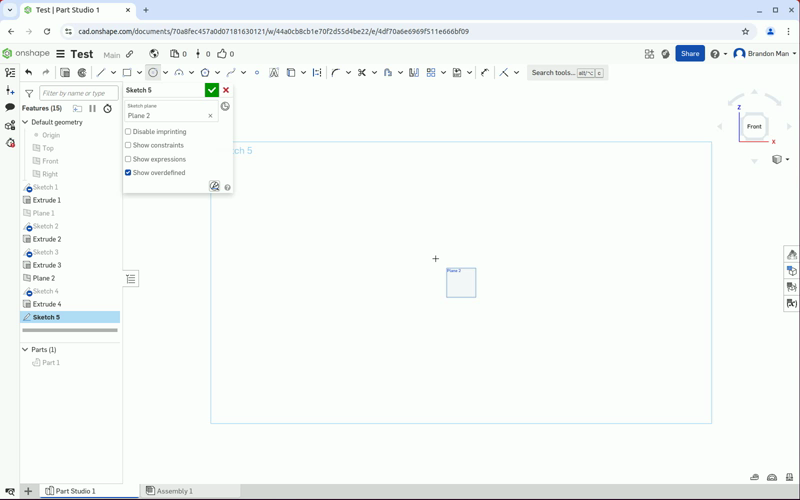
click(435, 258)
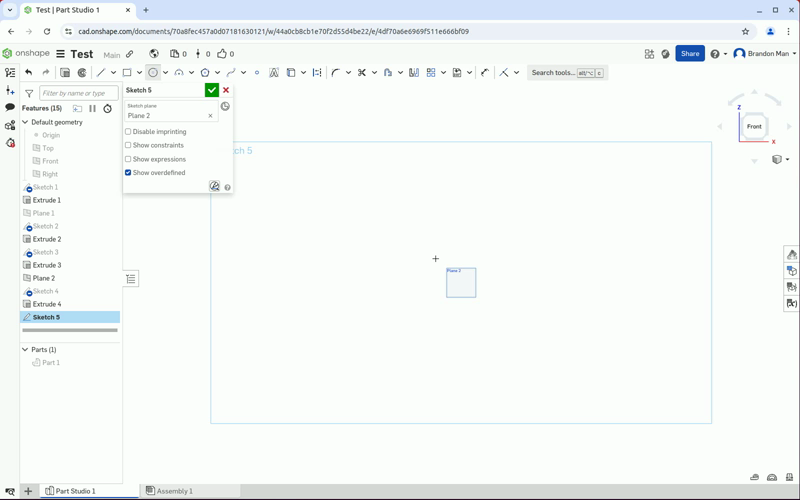
key_up(shift)
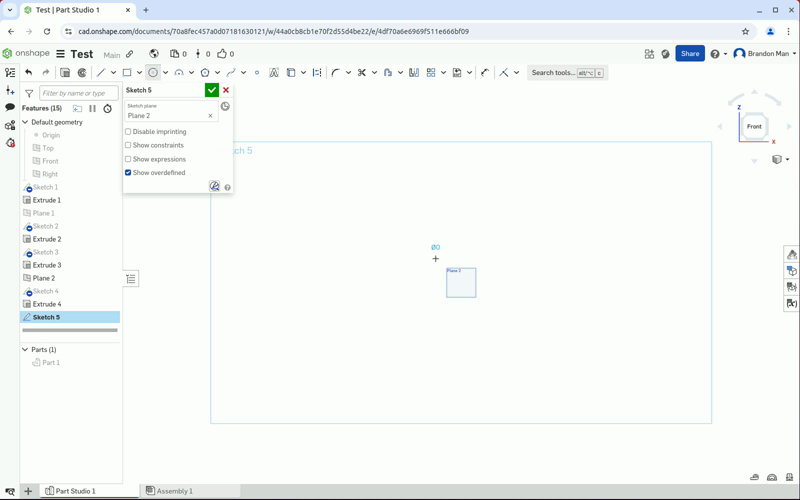
mouse_move(439, 258)
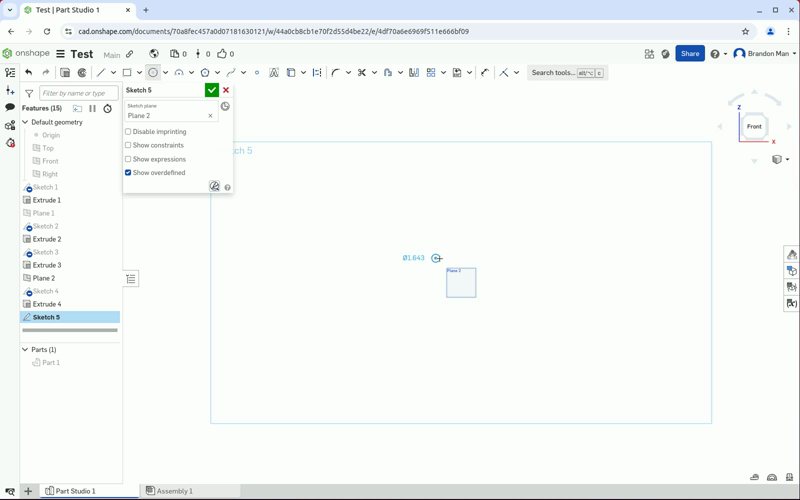
click(439, 258)
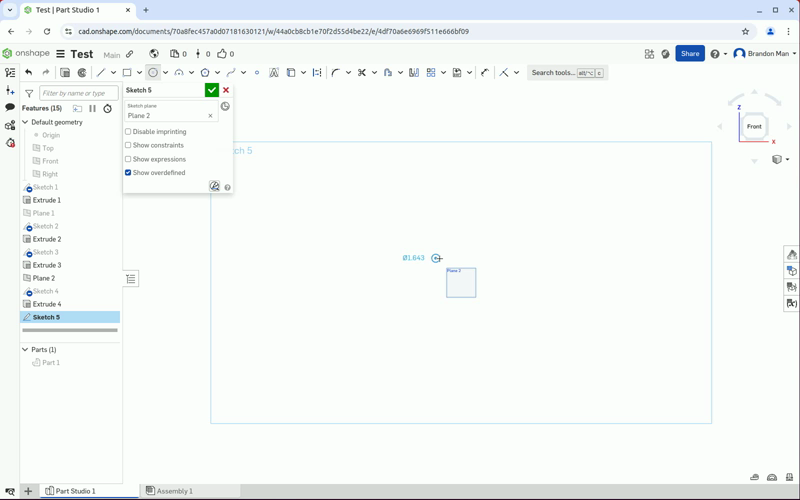
key(esc)
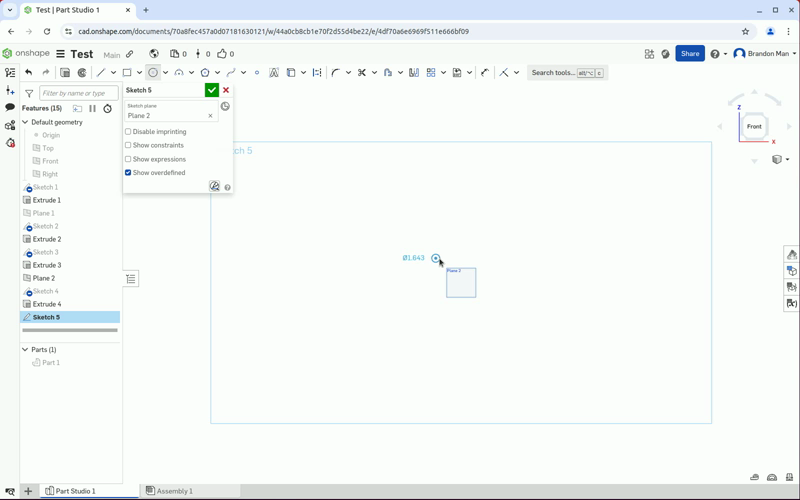
mouse_move(433, 257)
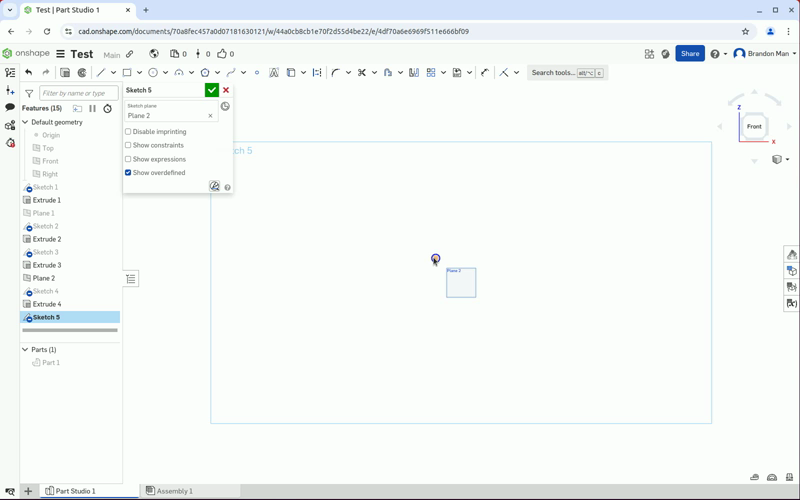
scroll(6)
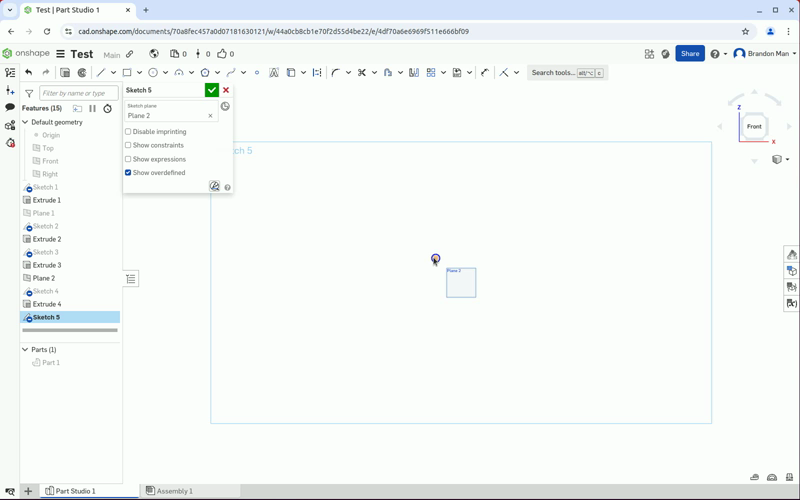
scroll(6)
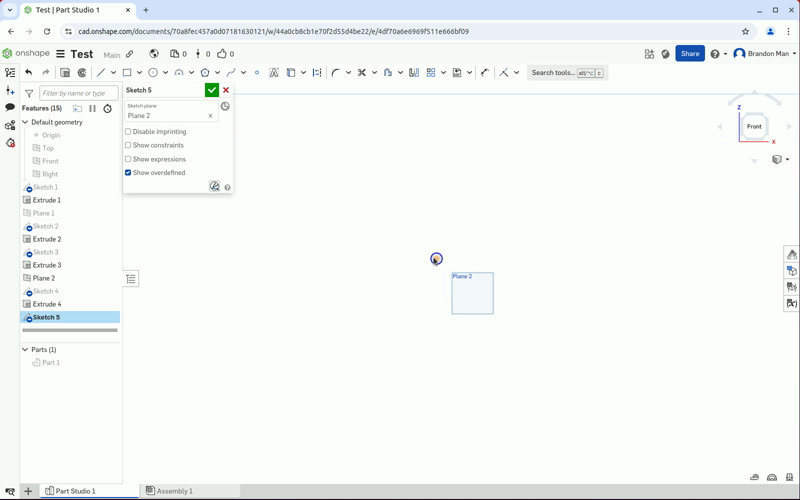
scroll(6)
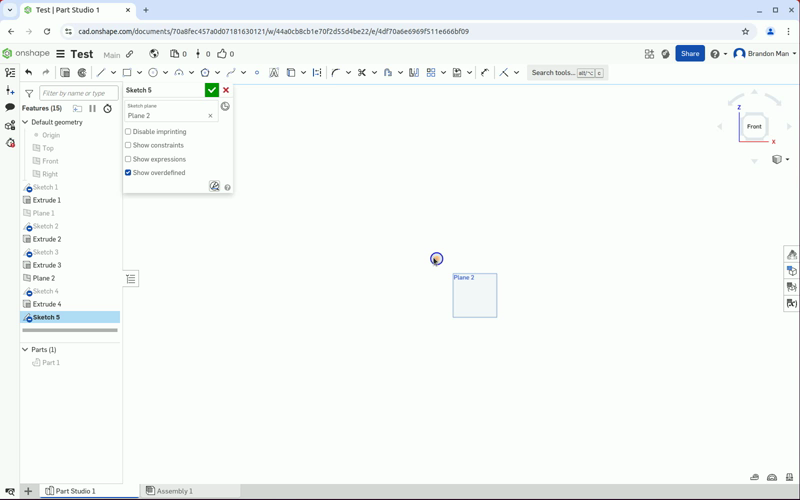
scroll(6)
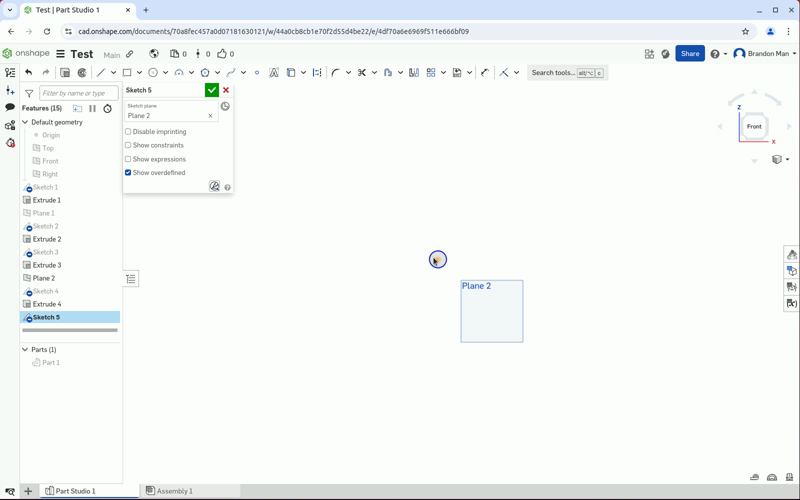
scroll(6)
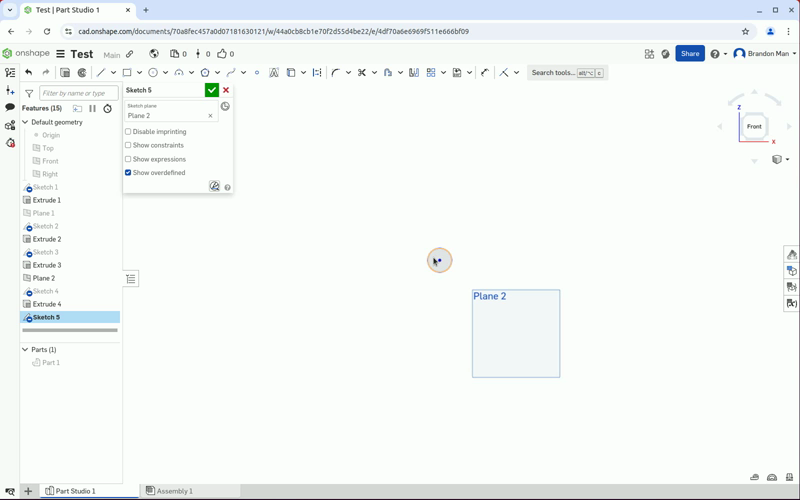
scroll(6)
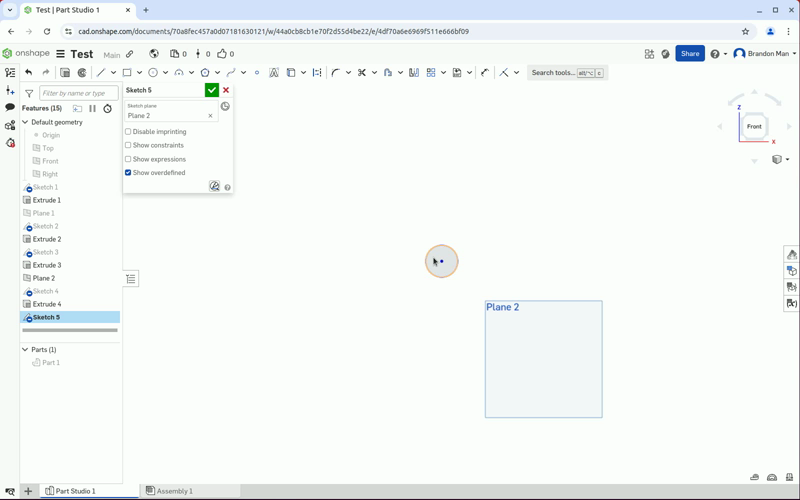
scroll(6)
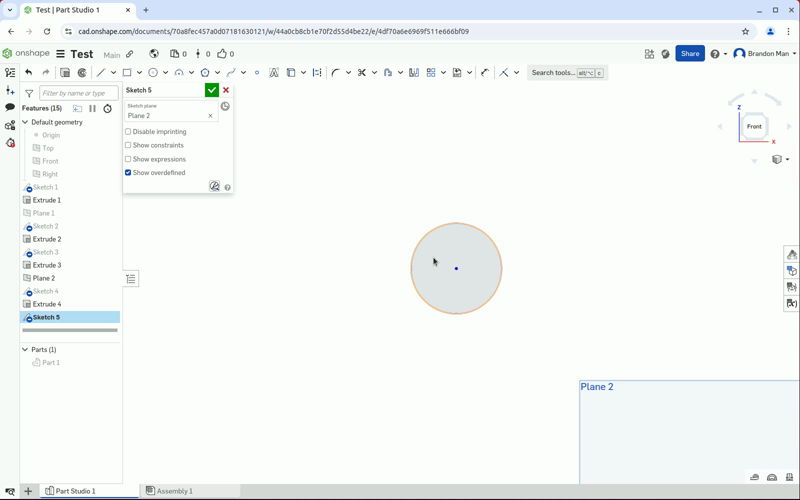
click(433, 257)
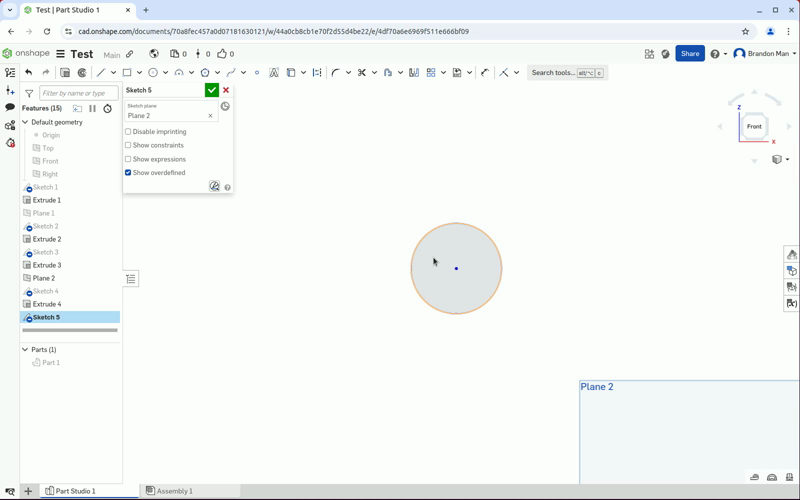
scroll(-6)
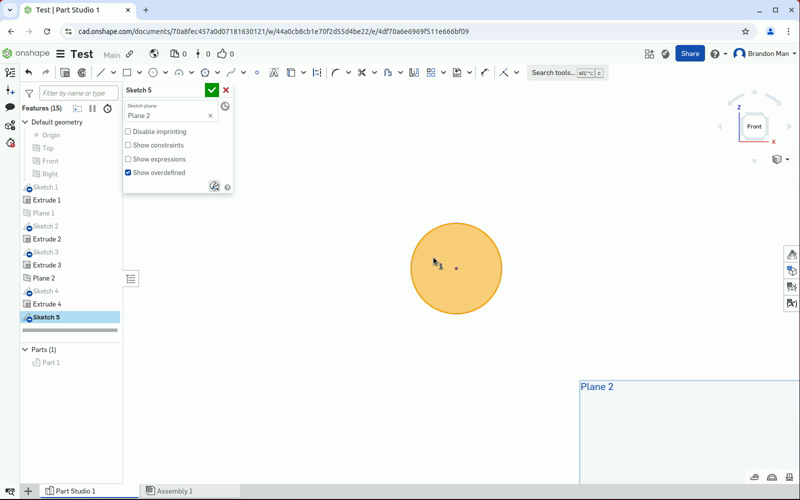
scroll(-6)
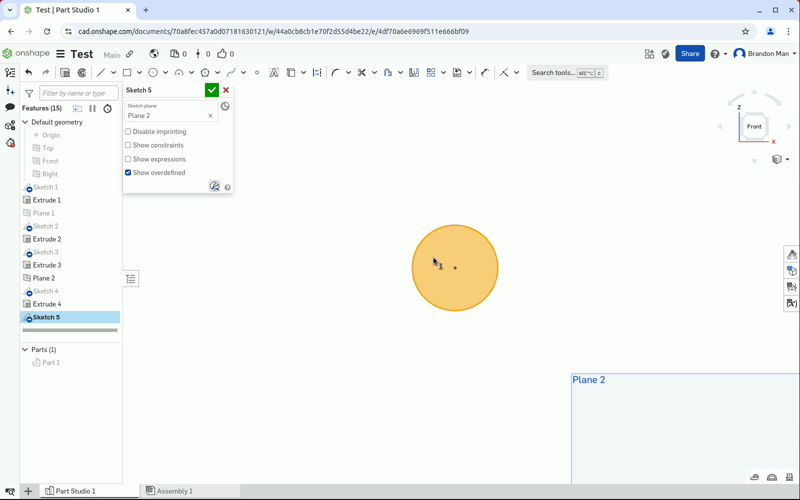
scroll(-6)
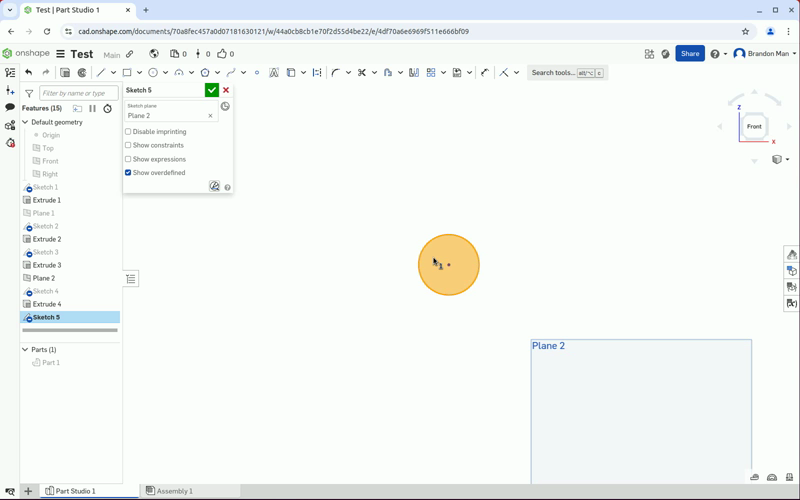
scroll(-6)
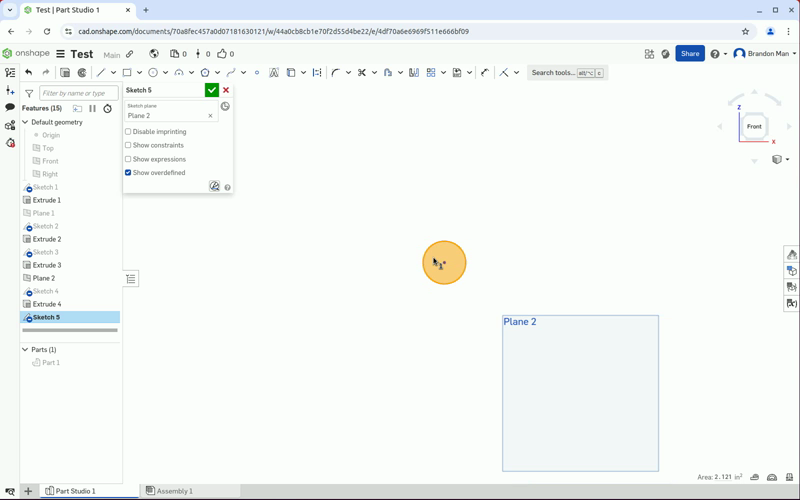
scroll(-6)
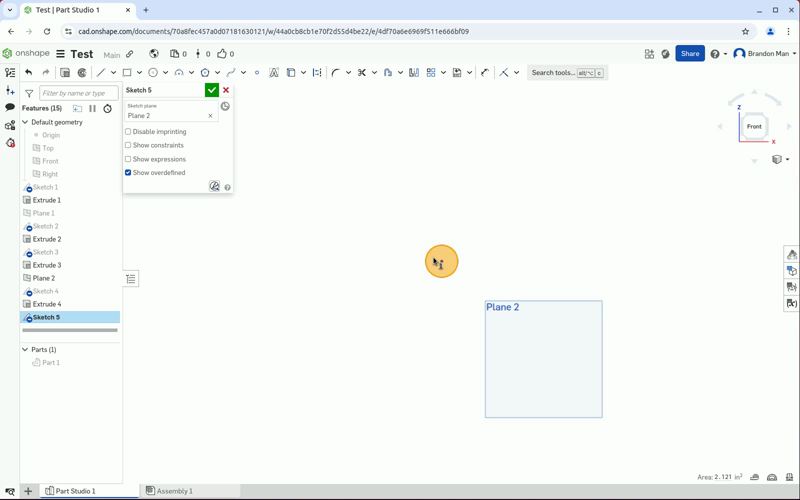
scroll(-6)
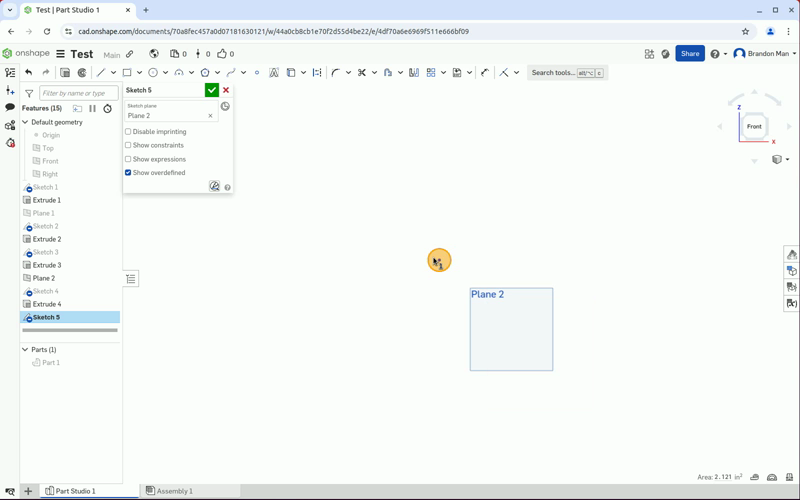
scroll(-6)
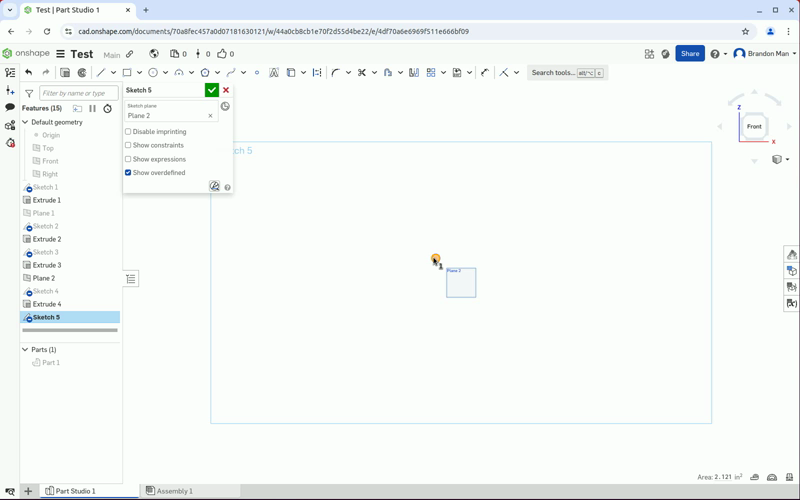
mouse_move(73, 352)
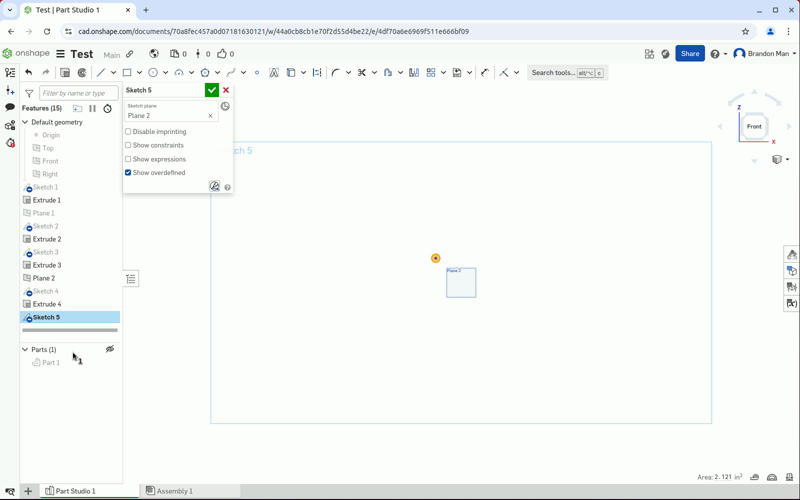
key(shift+y)
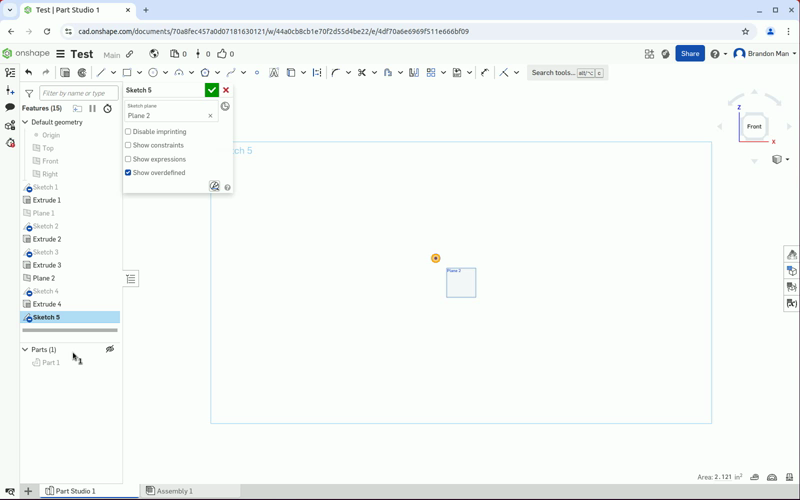
key(shift+e)
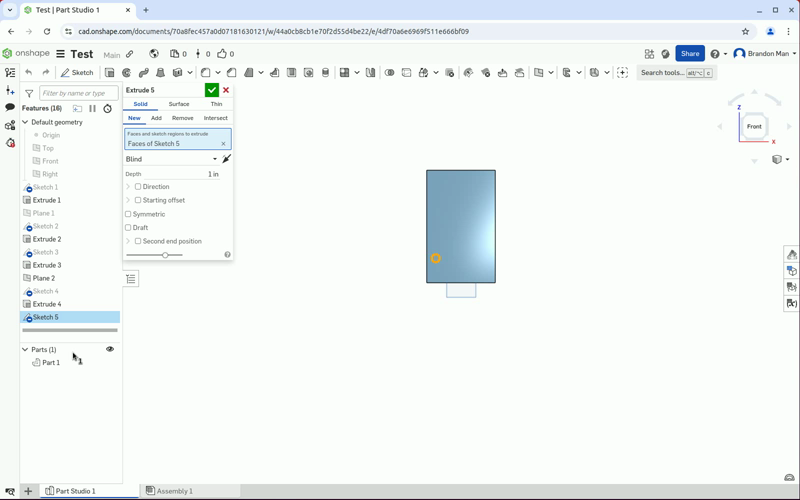
mouse_move(143, 106)
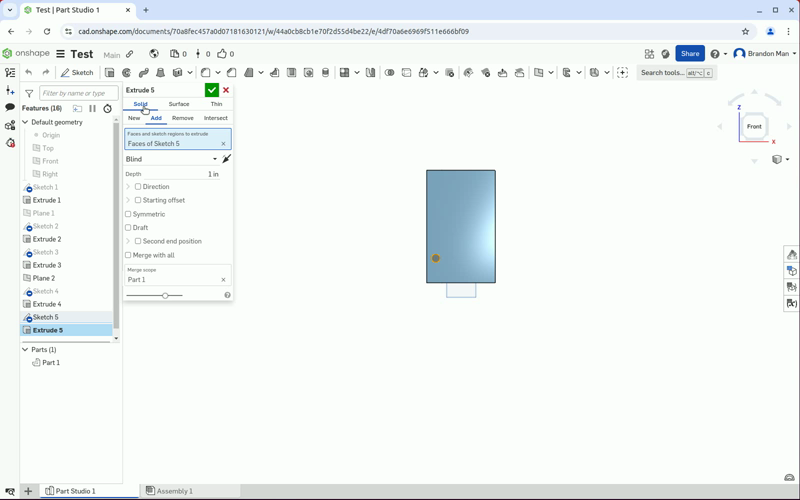
click(143, 106)
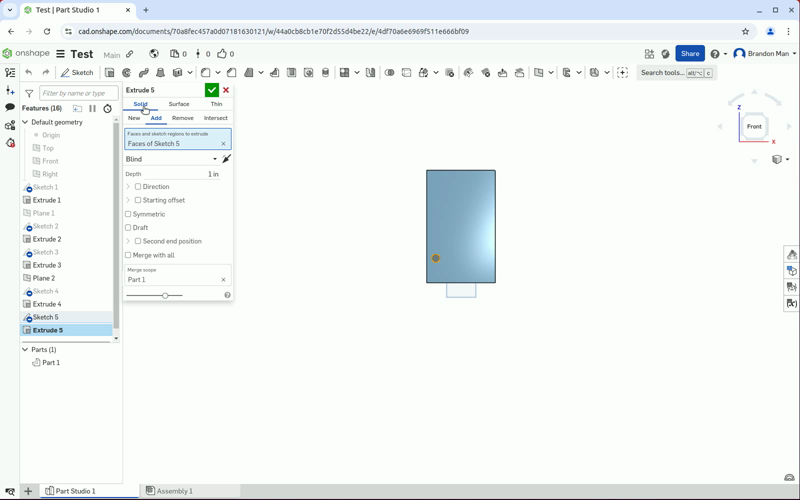
mouse_move(186, 120)
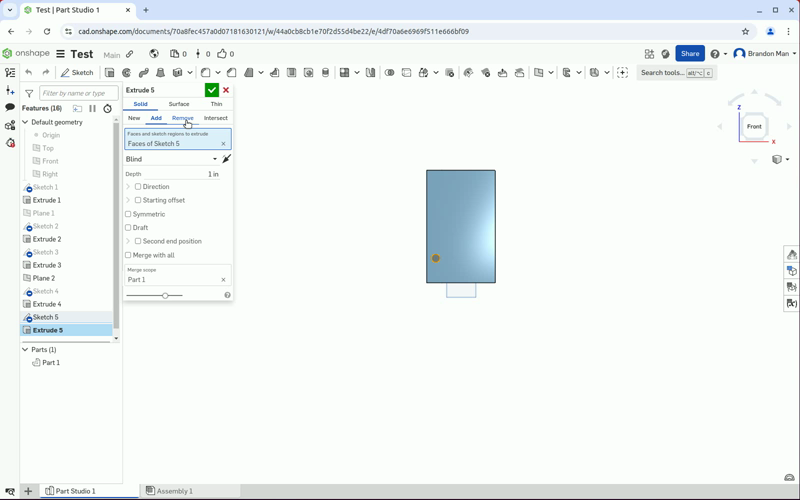
click(186, 120)
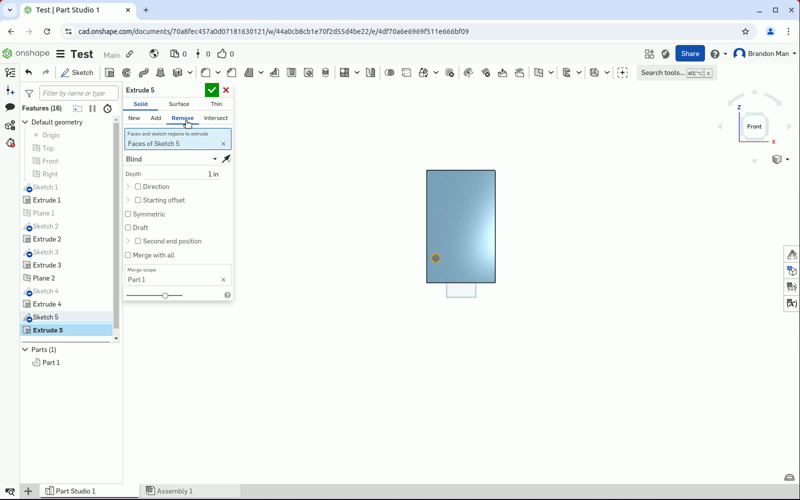
key(tab, 4)
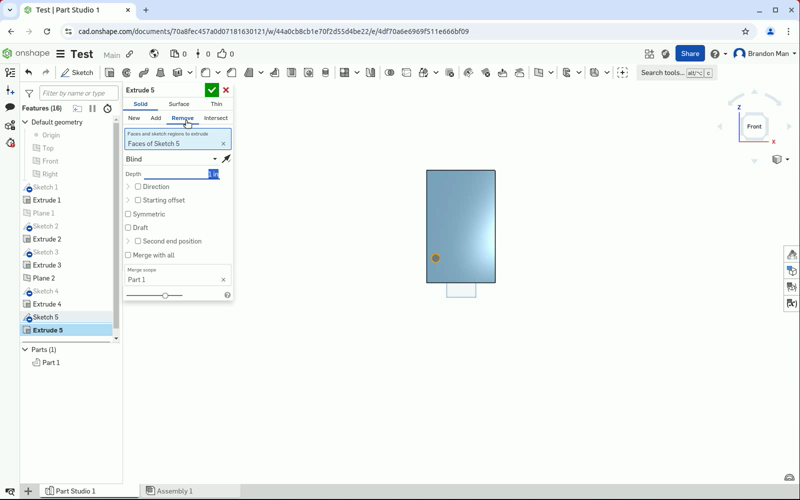
text(10.351)
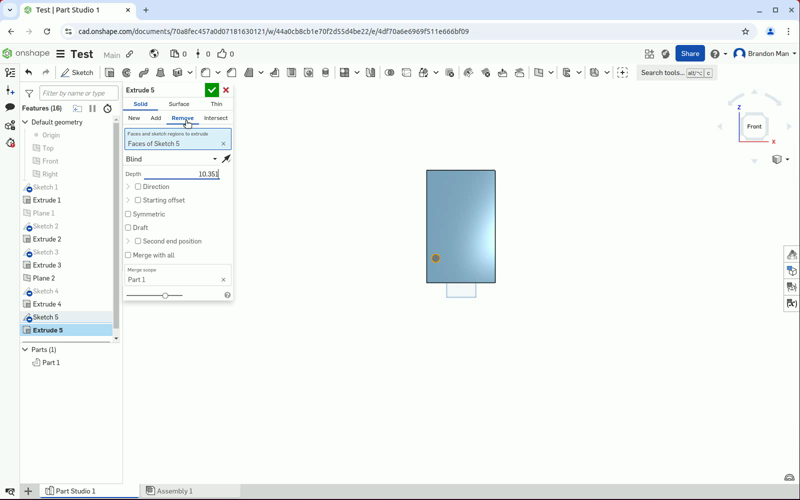
key(tab, 6)
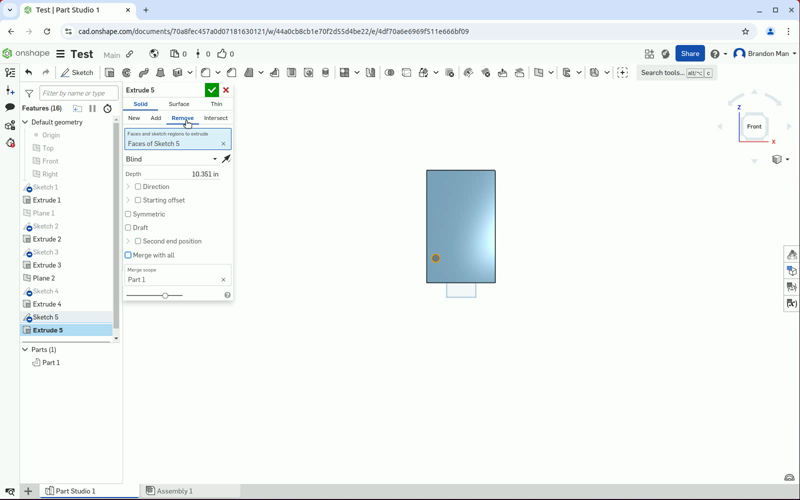
key(space)
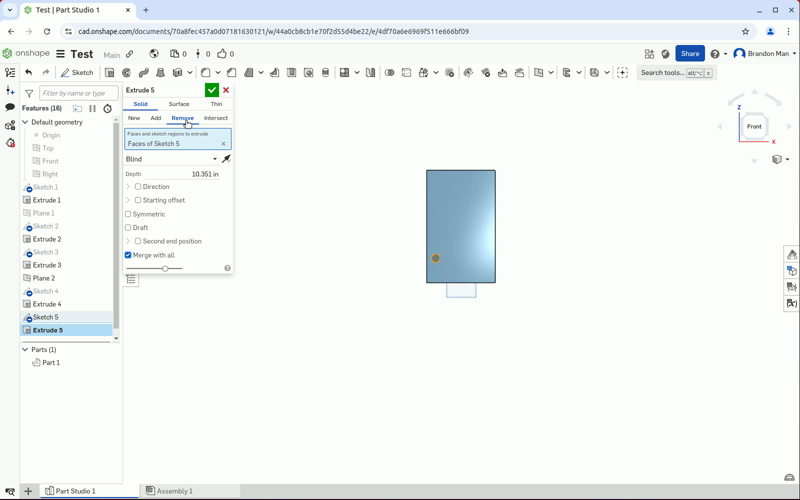
key(enter)
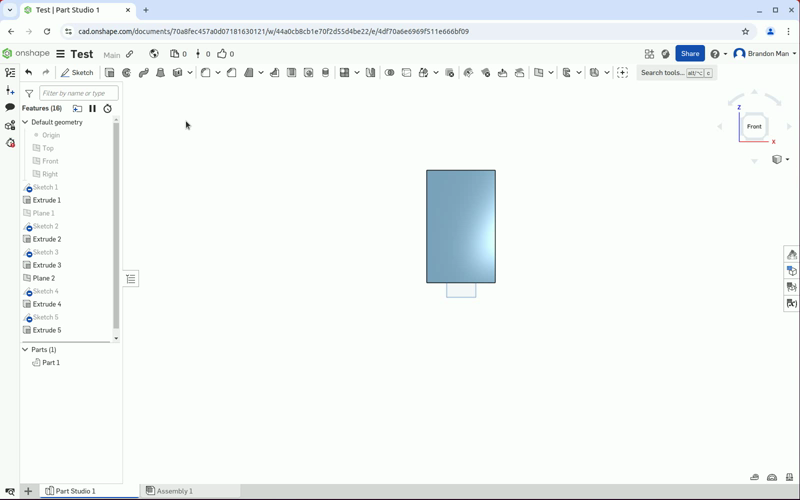
key(shift+h)
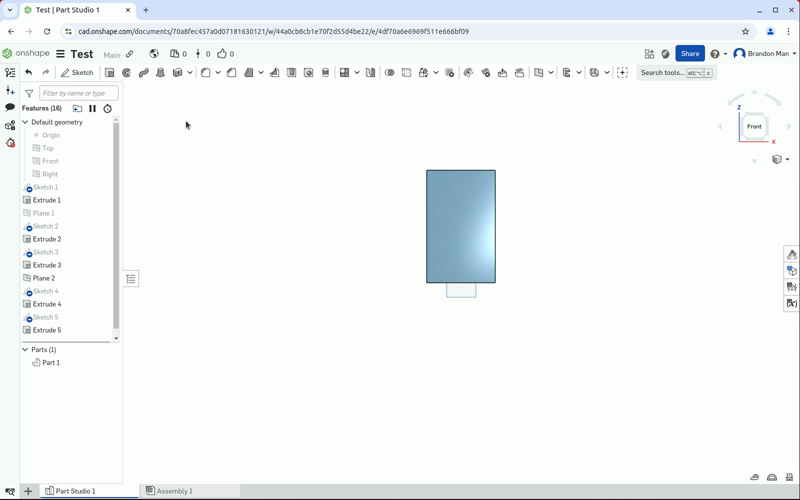
key(shift+h)
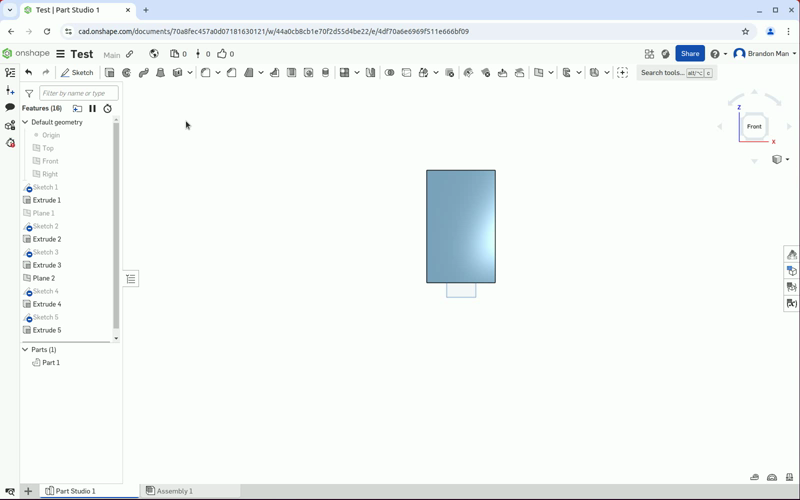
mouse_move(69, 189)
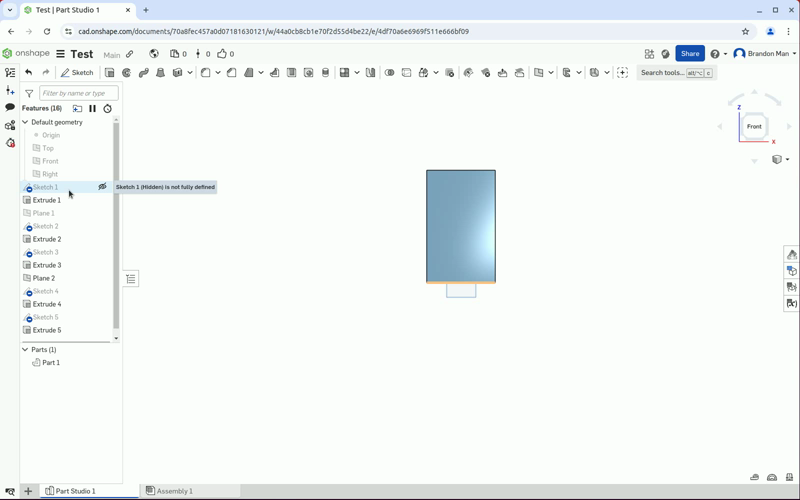
click(69, 189)
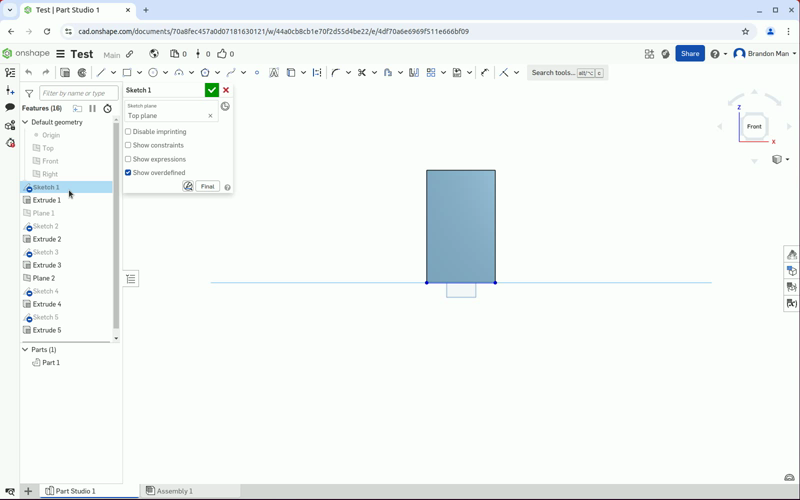
mouse_move(229, 92)
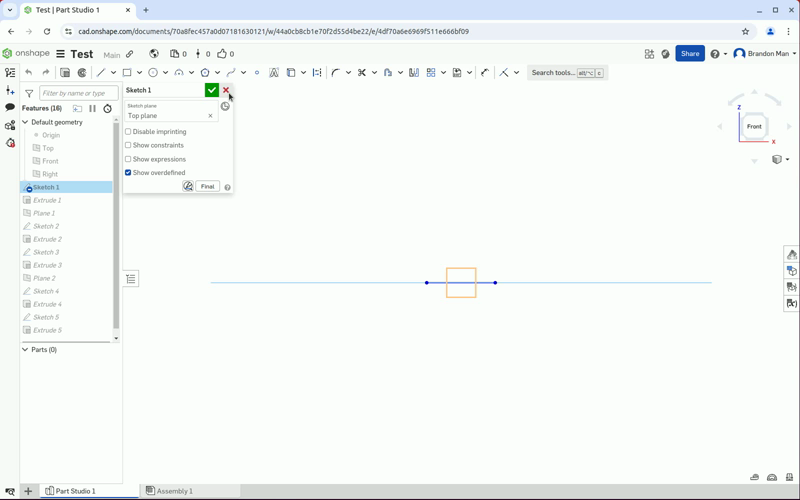
click(229, 92)
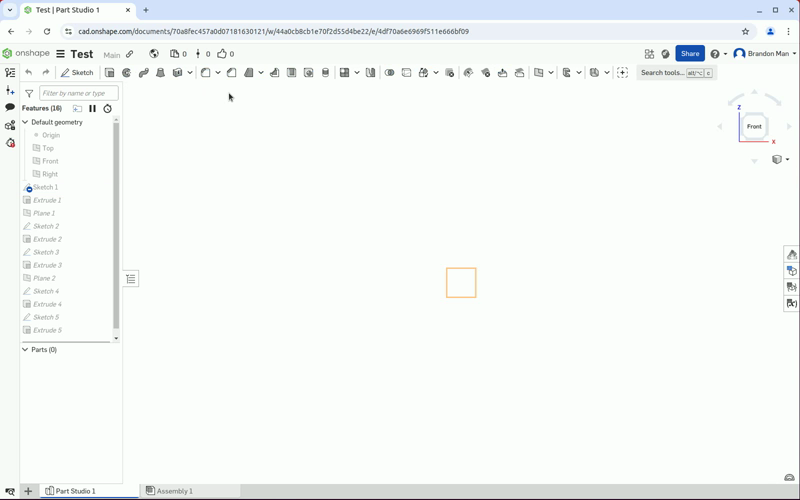
key(shift+s)
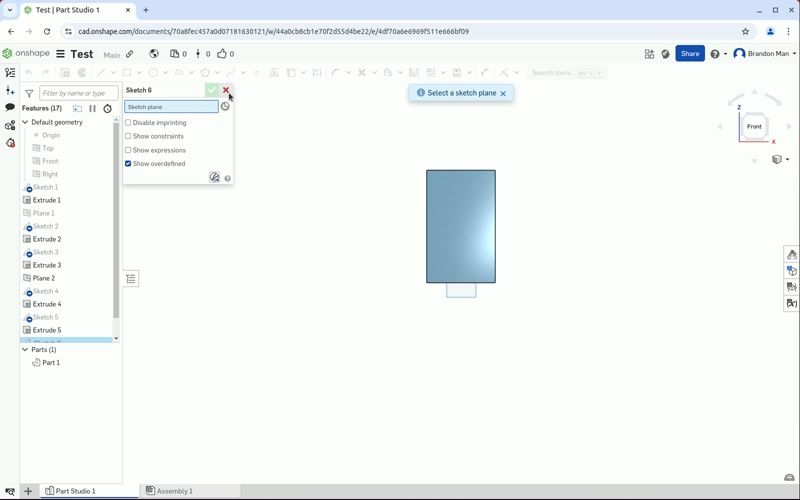
mouse_move(69, 267)
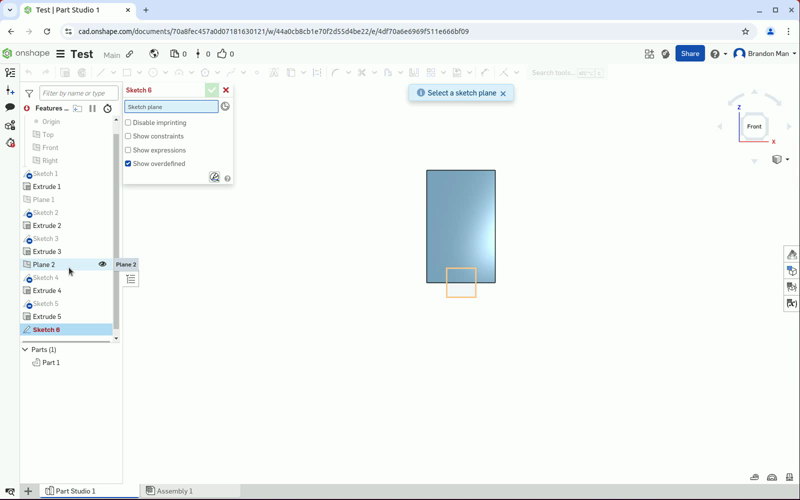
click(69, 267)
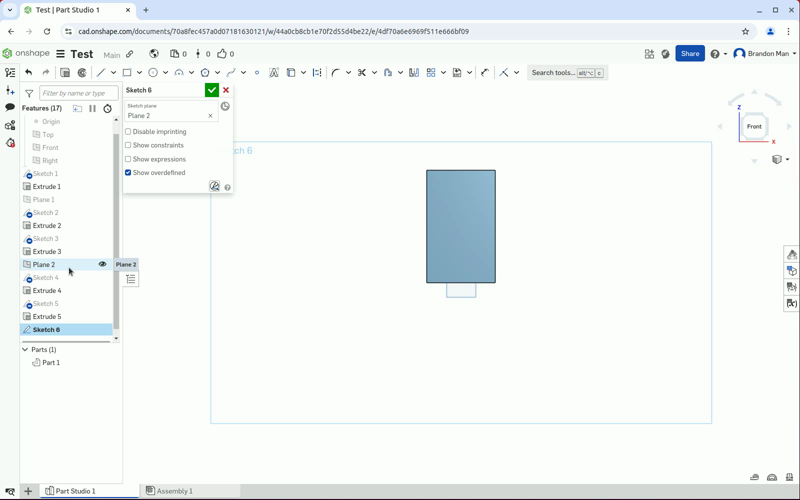
mouse_move(73, 352)
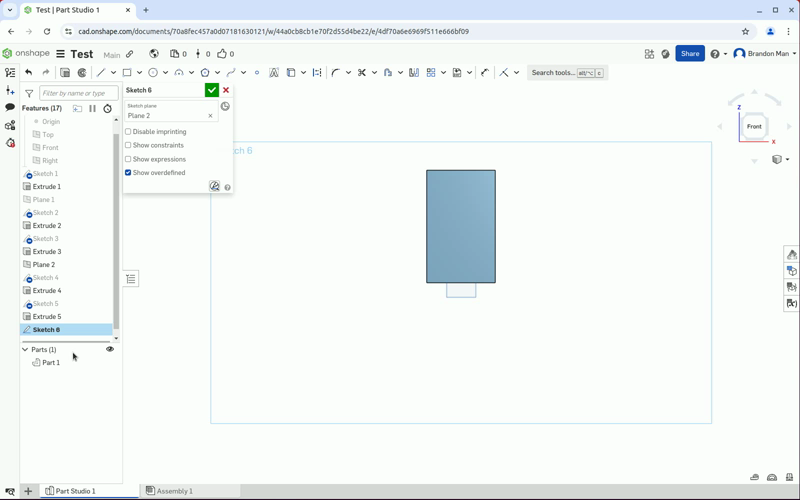
key(y)
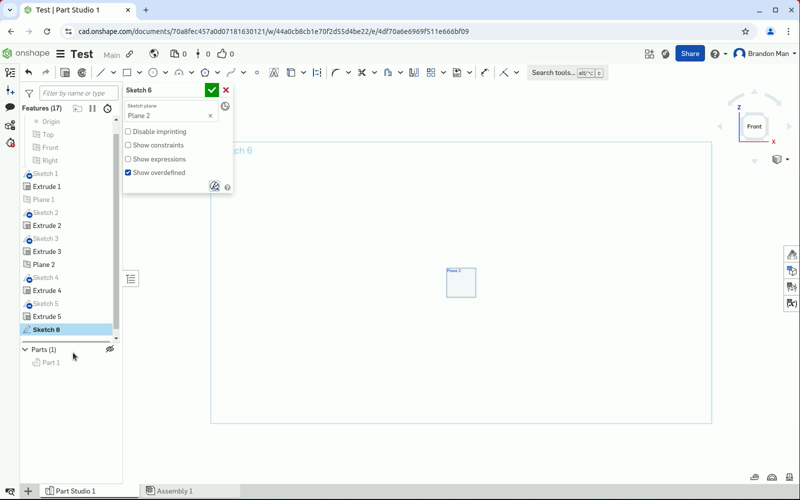
key(c)
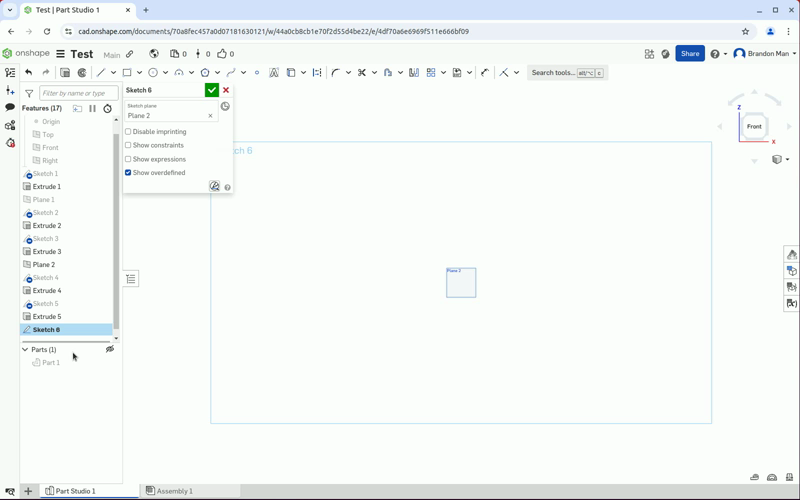
key_down(shift)
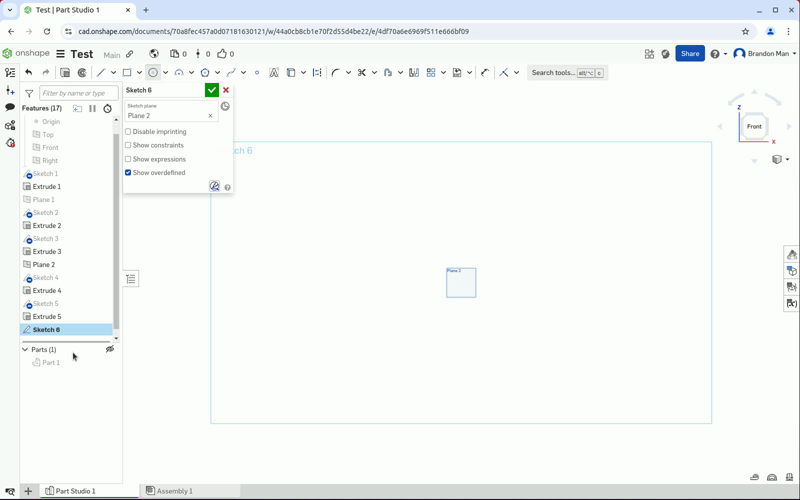
mouse_move(488, 258)
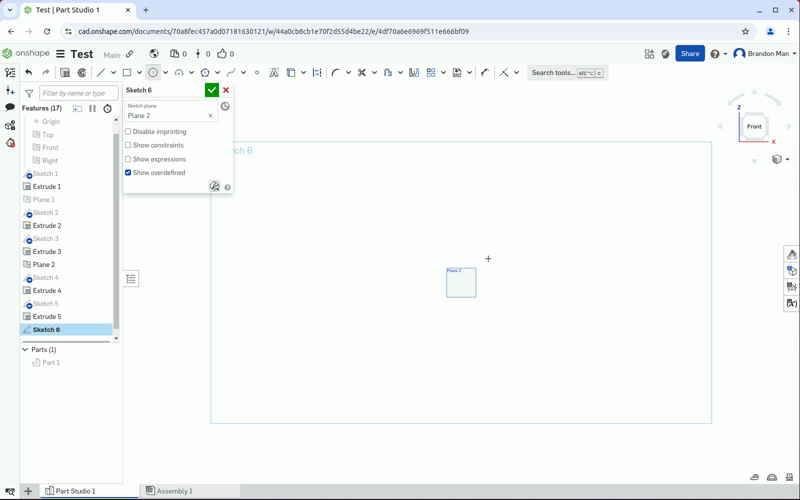
click(488, 258)
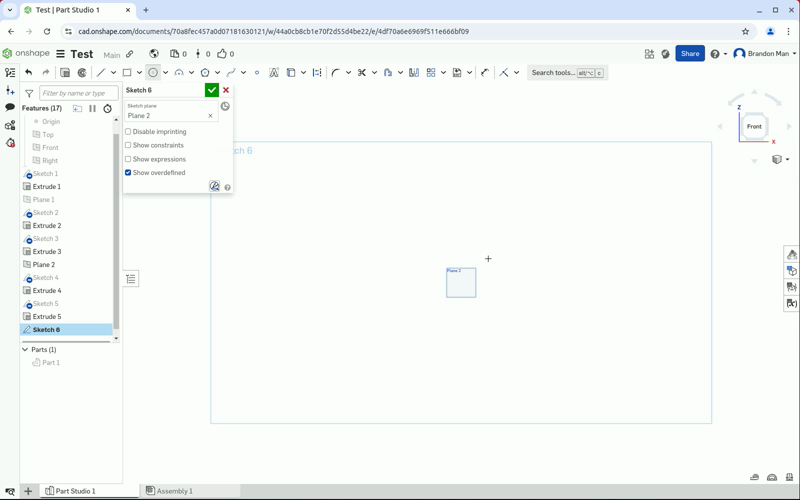
key_up(shift)
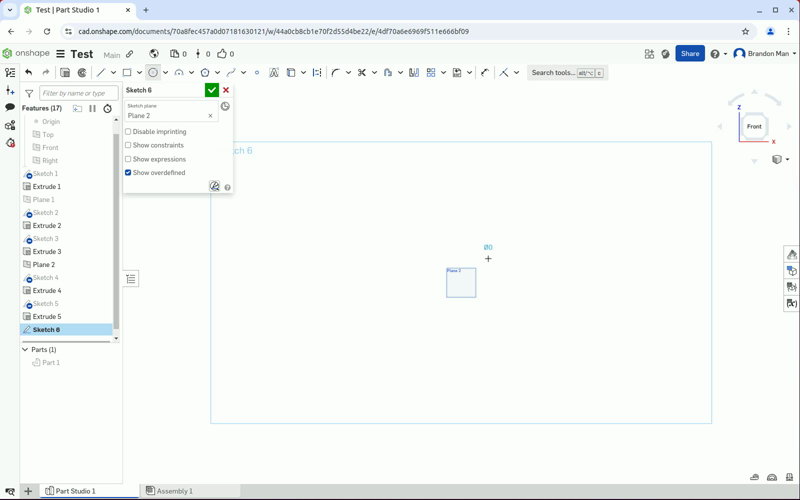
mouse_move(492, 258)
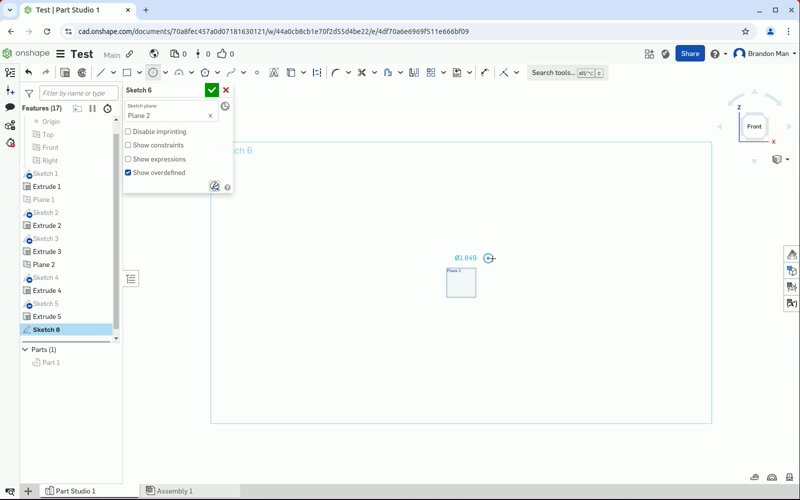
click(492, 258)
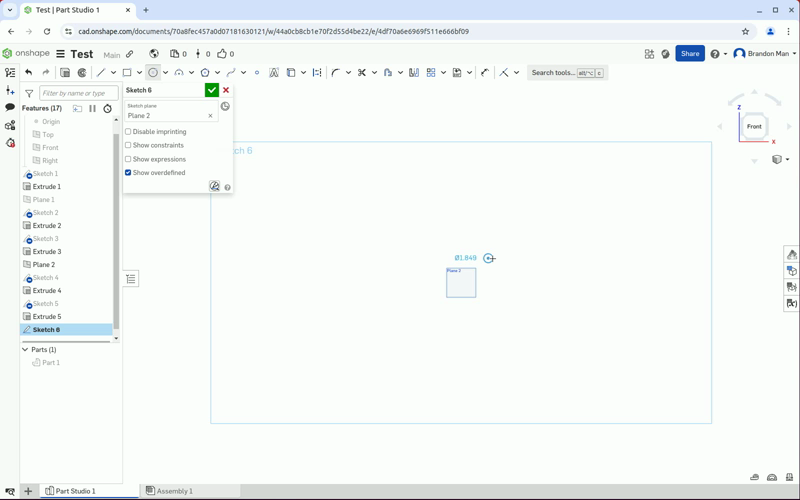
key(esc)
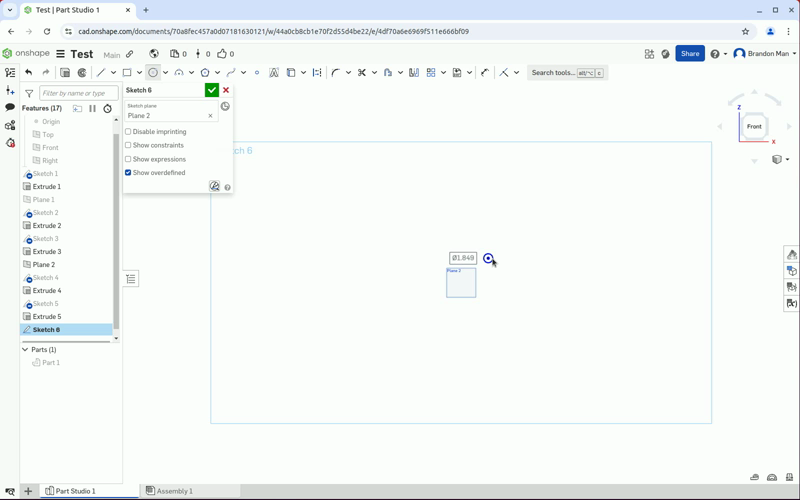
mouse_move(485, 258)
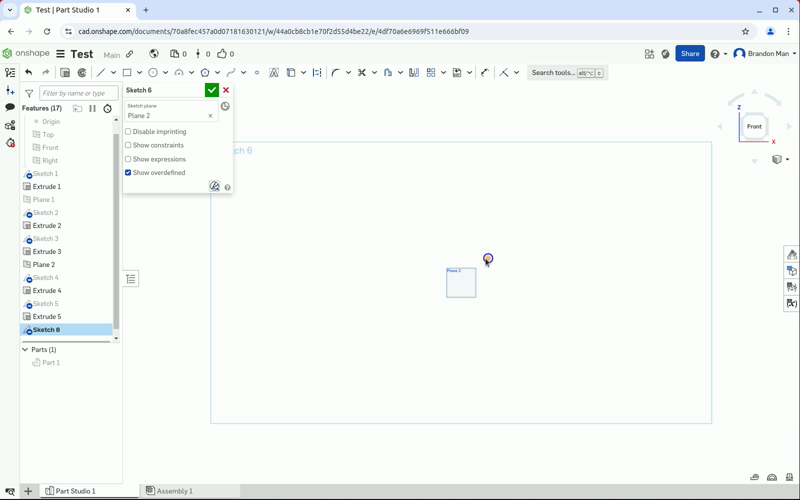
scroll(6)
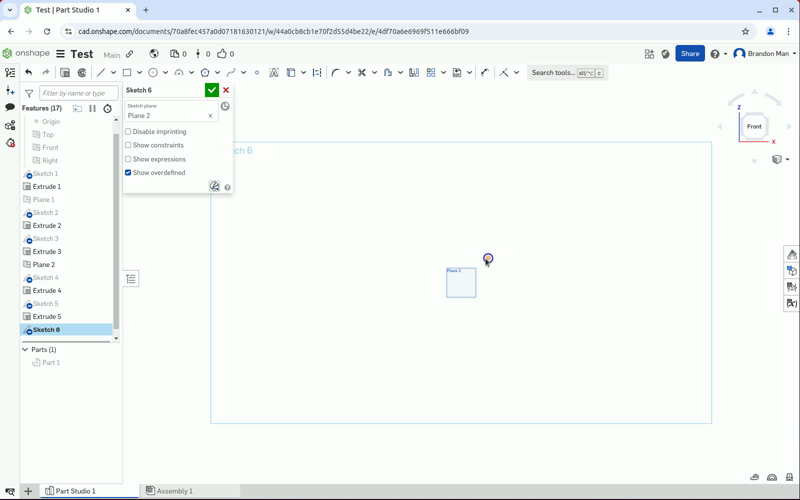
scroll(6)
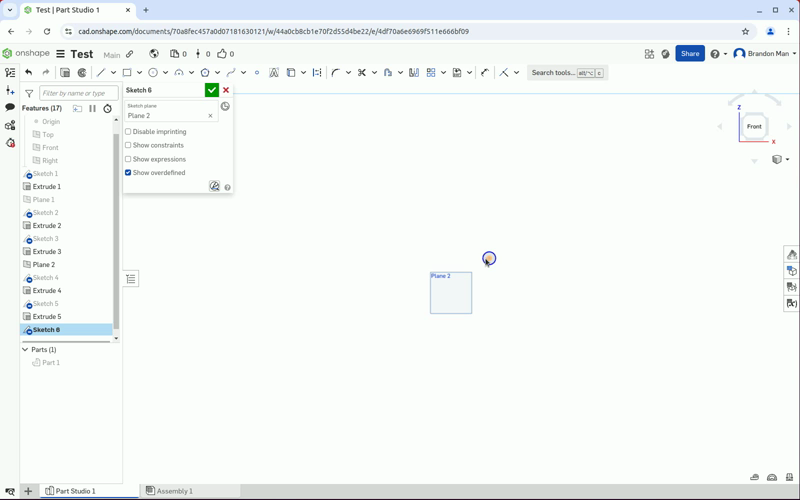
scroll(6)
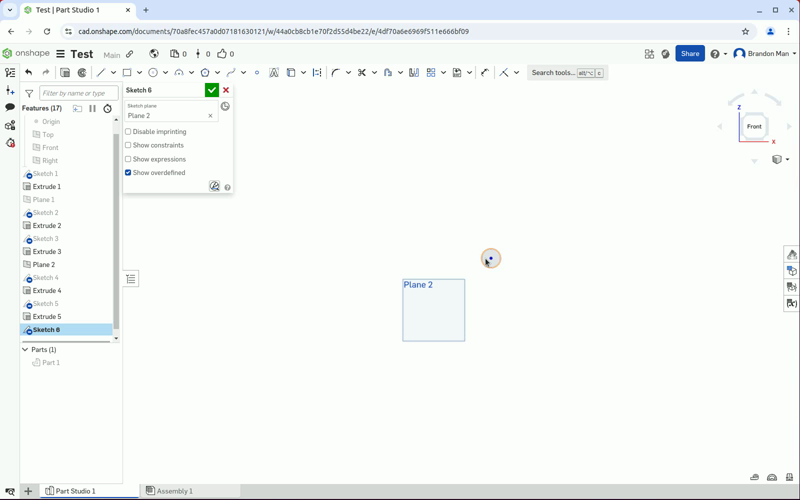
scroll(6)
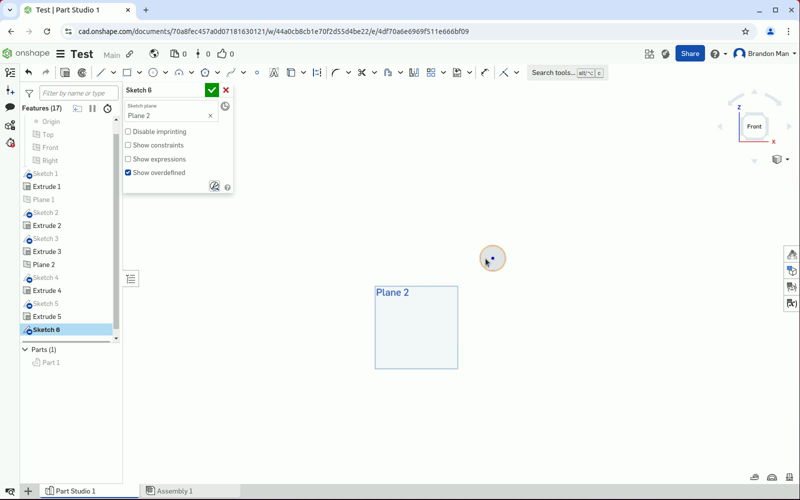
scroll(6)
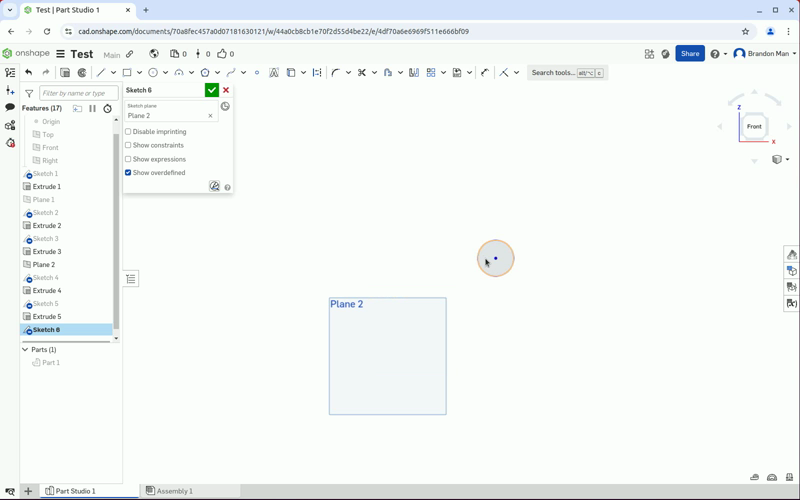
scroll(6)
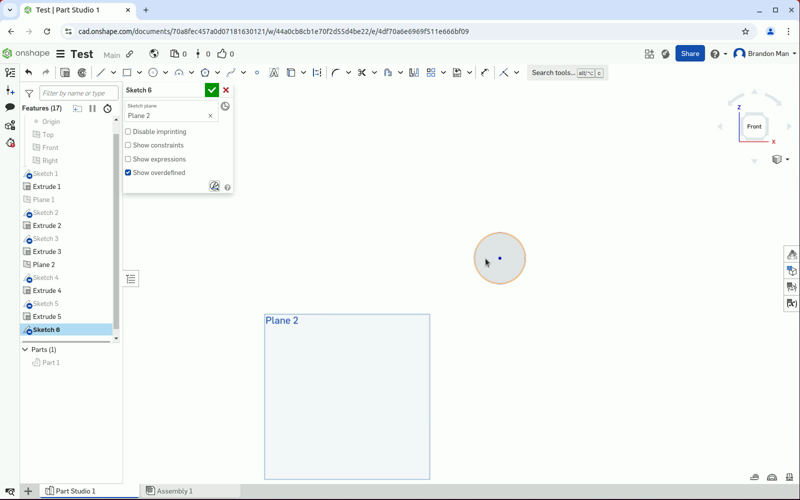
scroll(6)
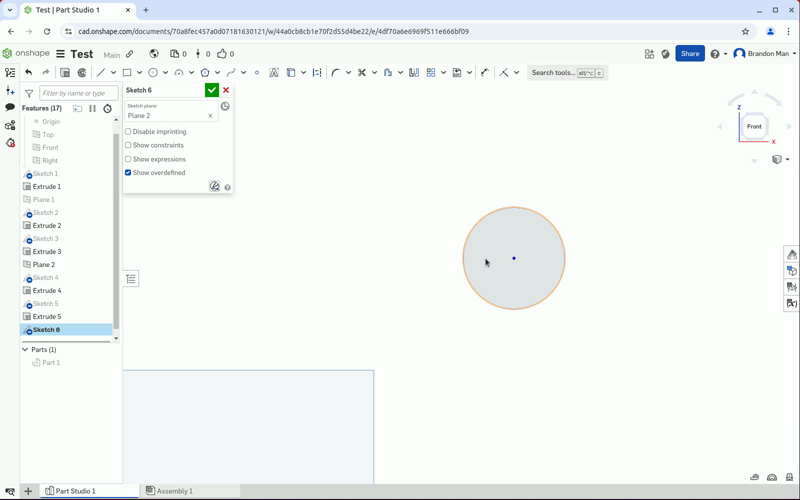
click(485, 258)
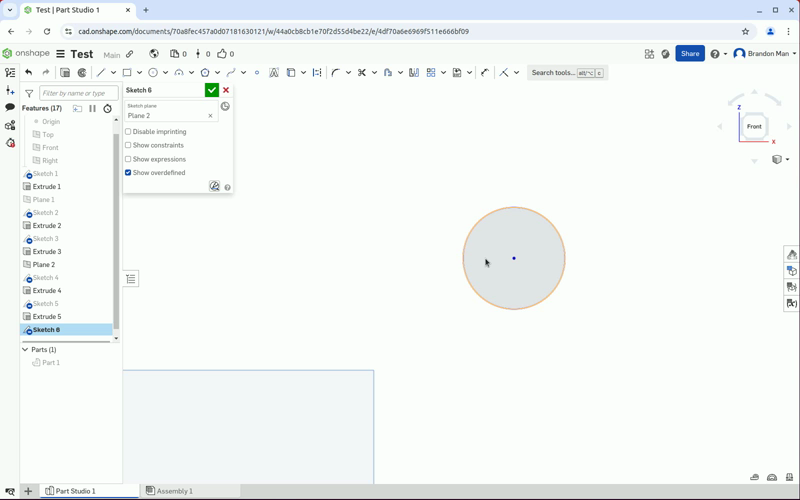
scroll(-6)
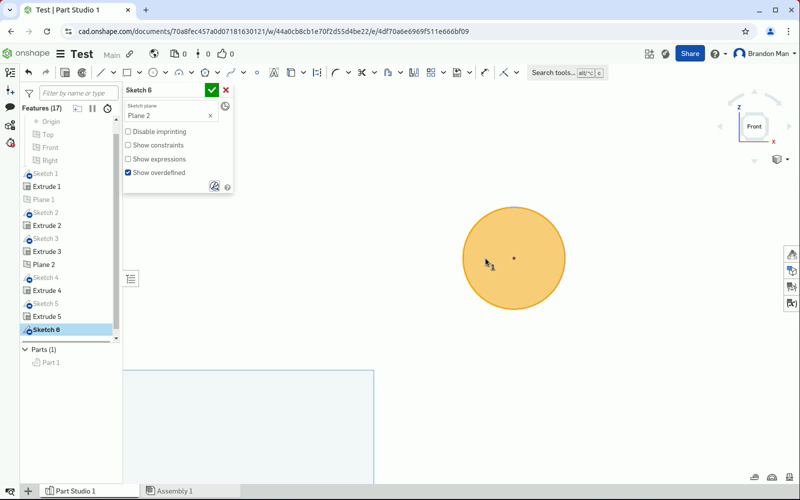
scroll(-6)
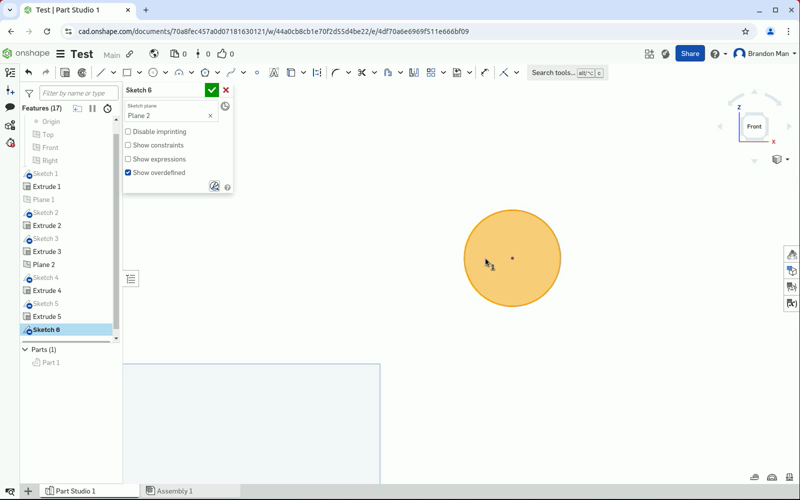
scroll(-6)
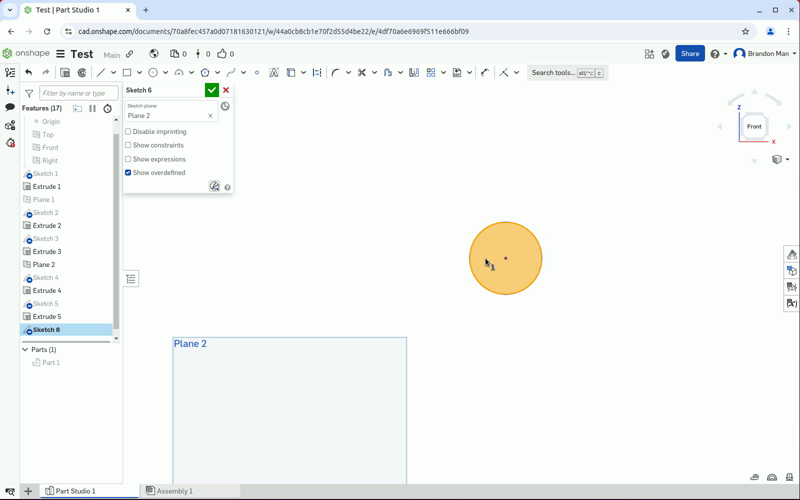
scroll(-6)
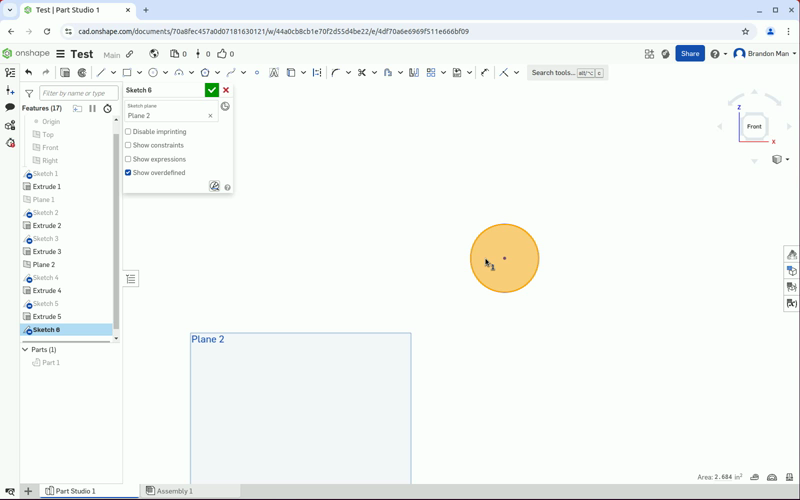
scroll(-6)
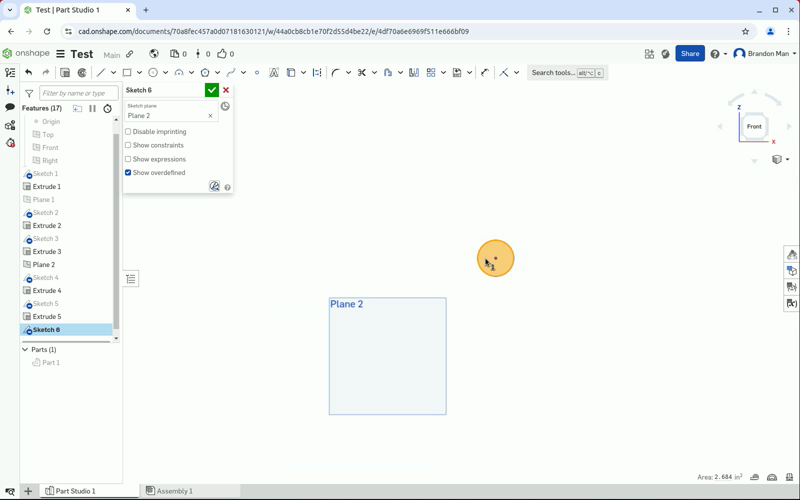
scroll(-6)
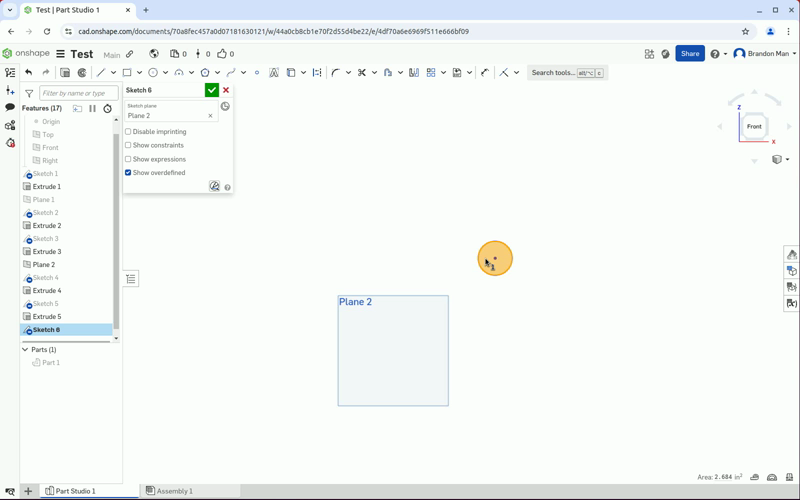
scroll(-6)
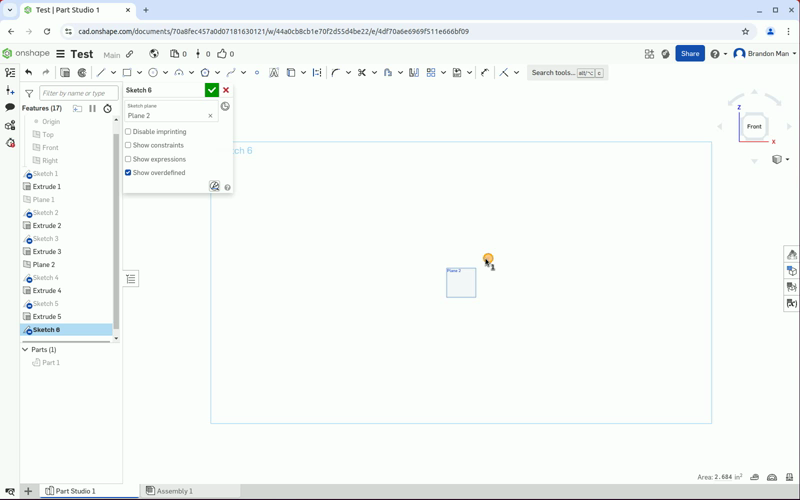
mouse_move(73, 352)
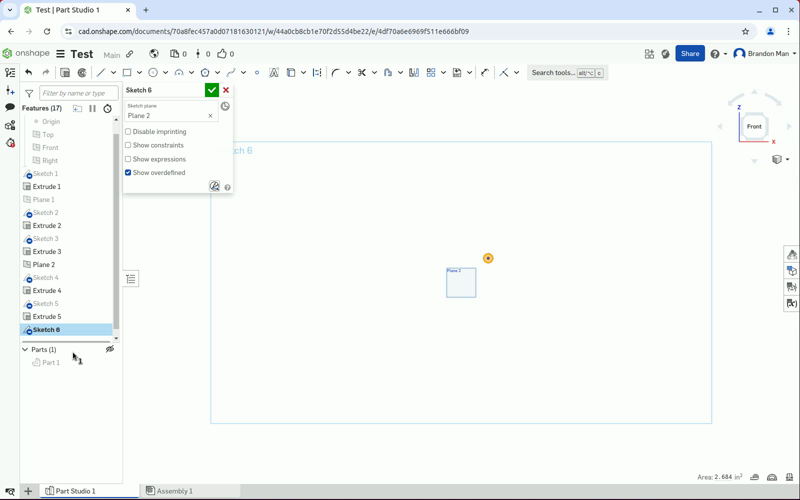
key(shift+y)
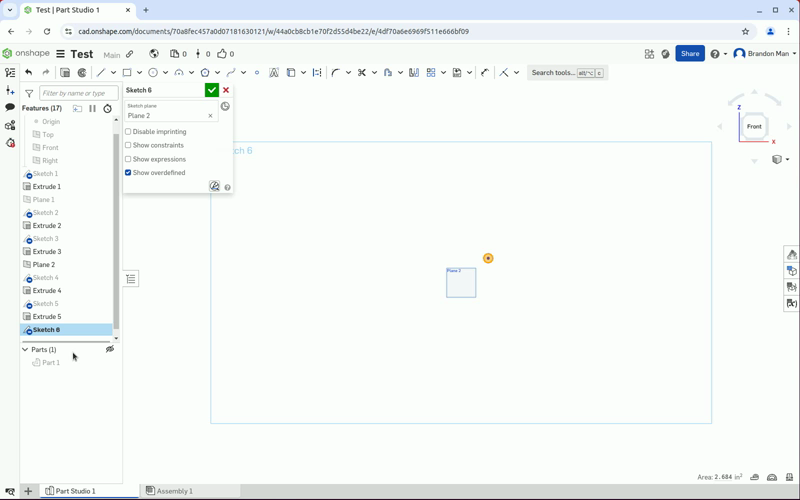
key(shift+e)
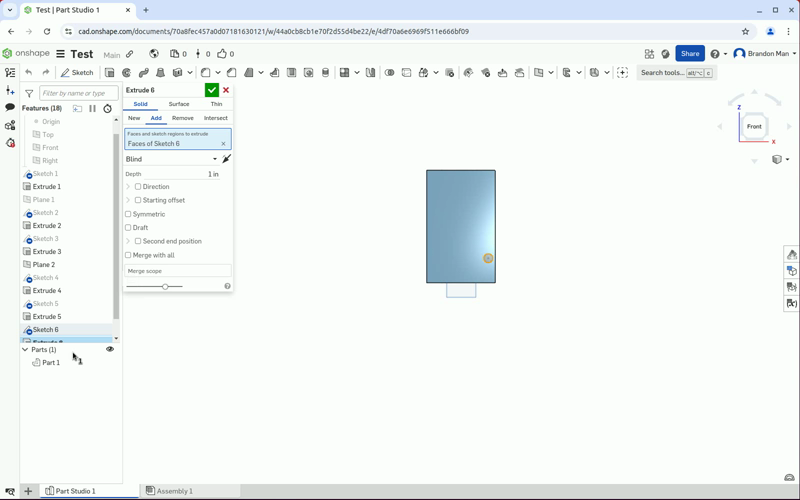
mouse_move(143, 106)
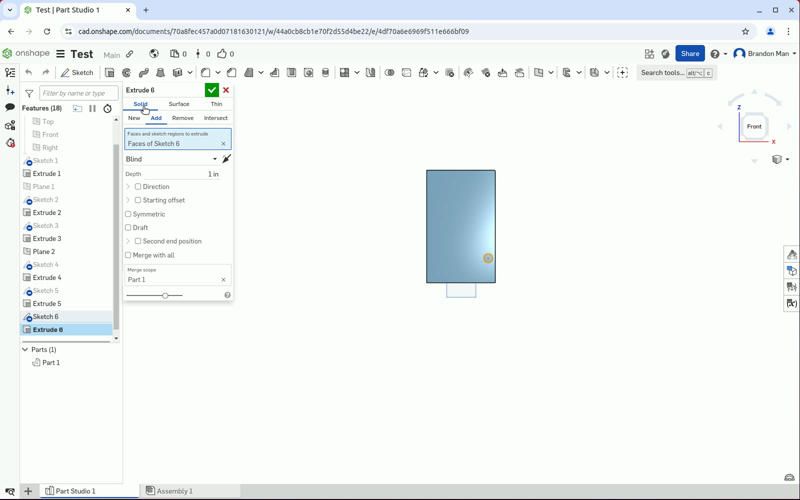
click(143, 106)
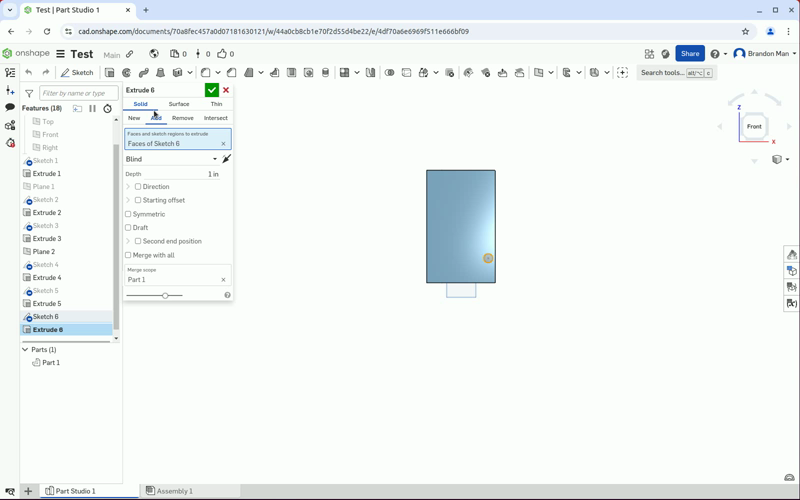
mouse_move(186, 120)
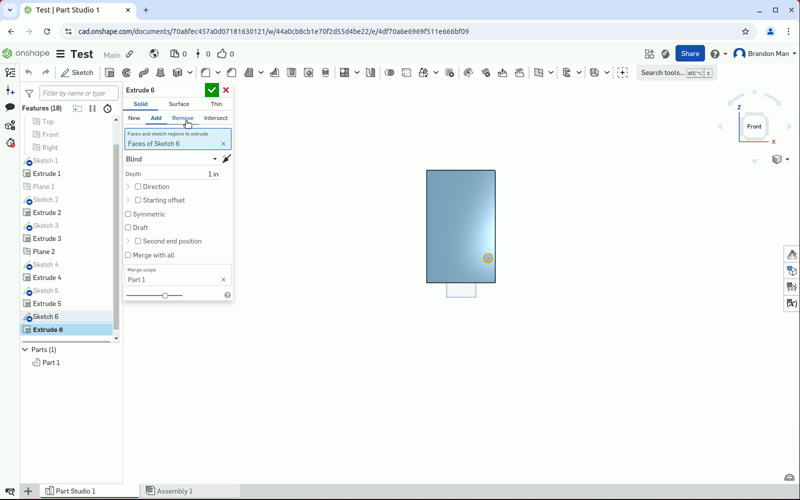
click(186, 120)
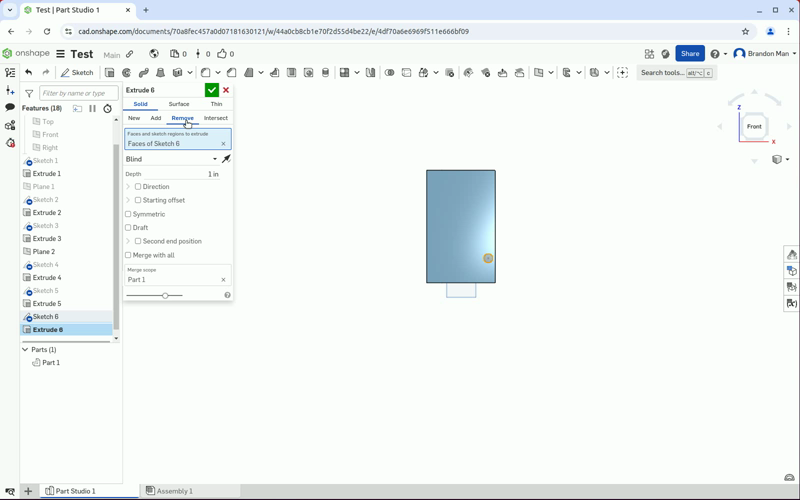
key(tab, 4)
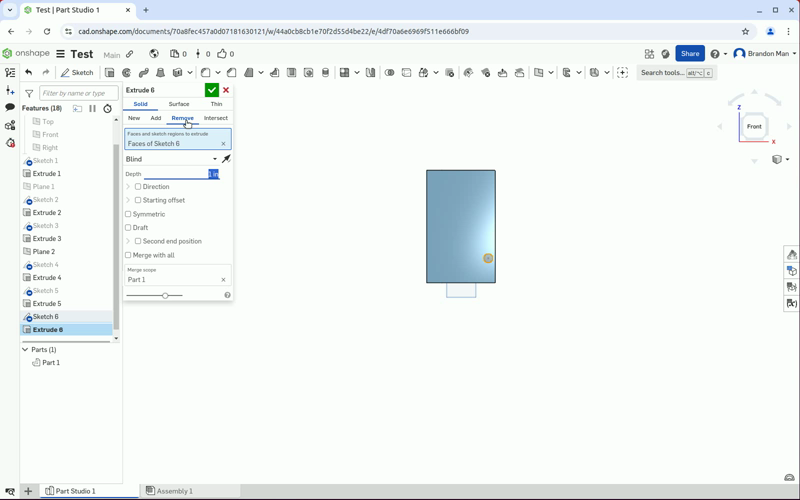
text(10.351)
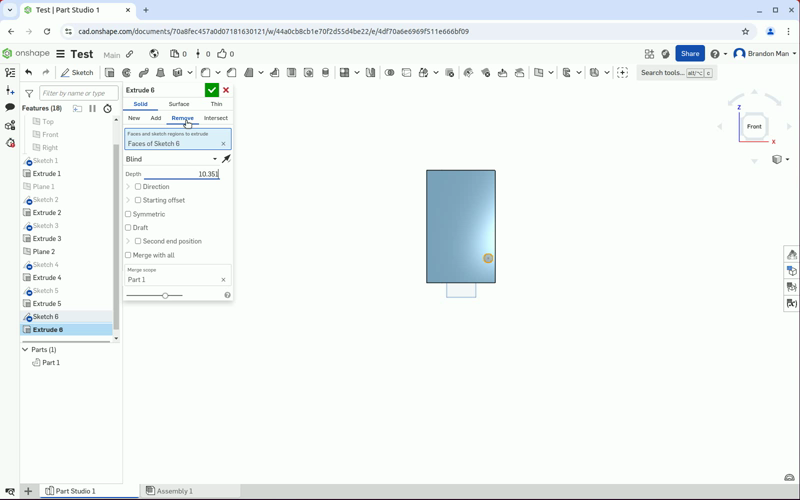
key(tab, 6)
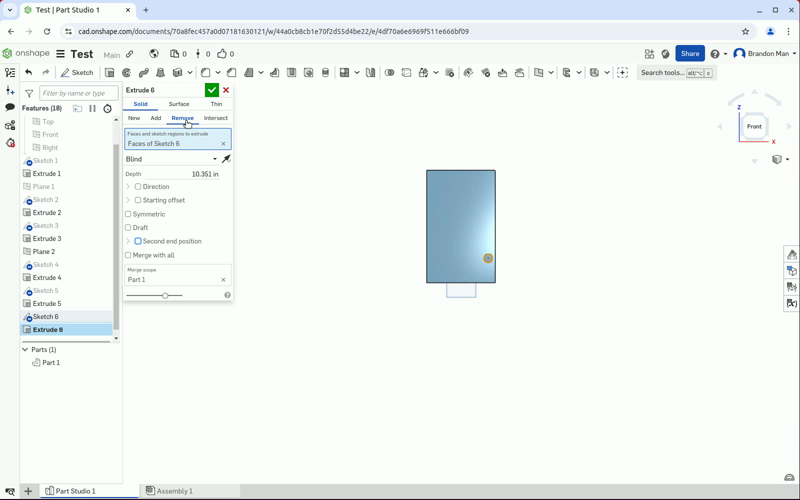
key(space)
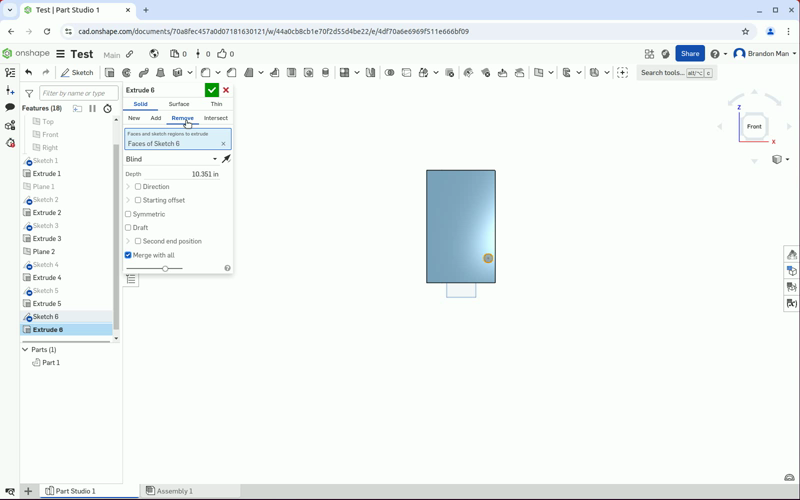
key(enter)
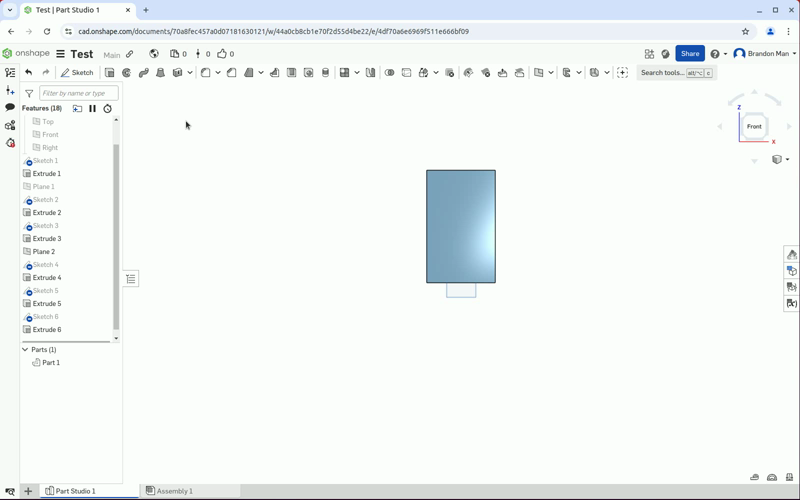
key(shift+h)
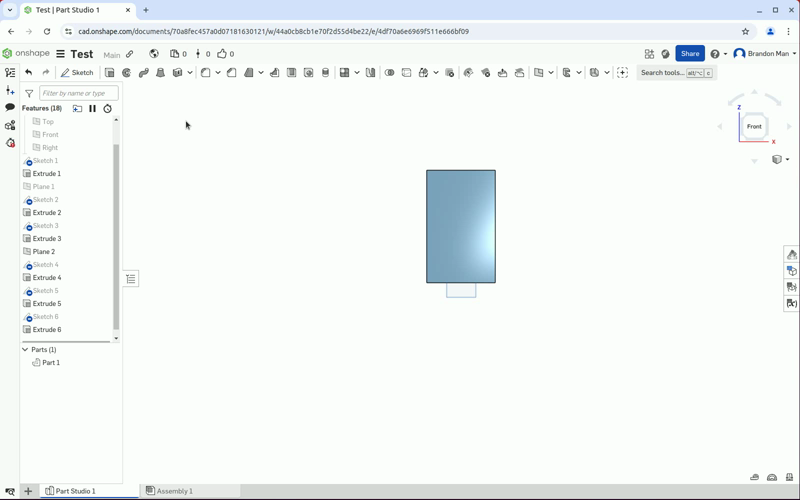
key(shift+h)
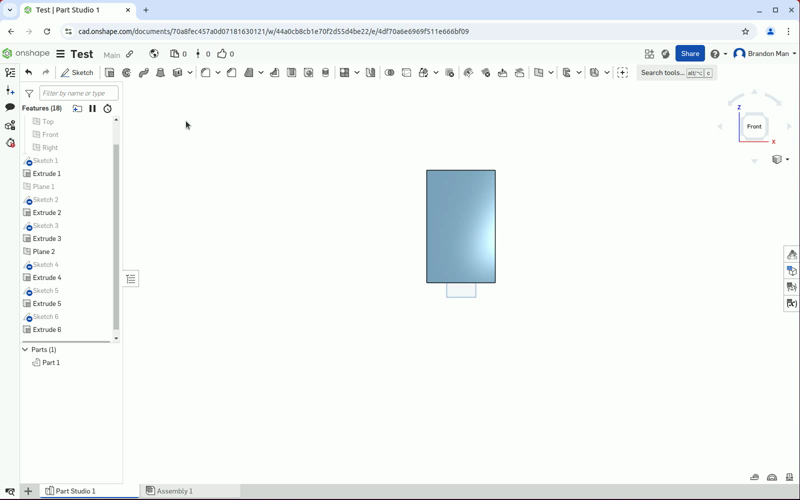
mouse_move(69, 163)
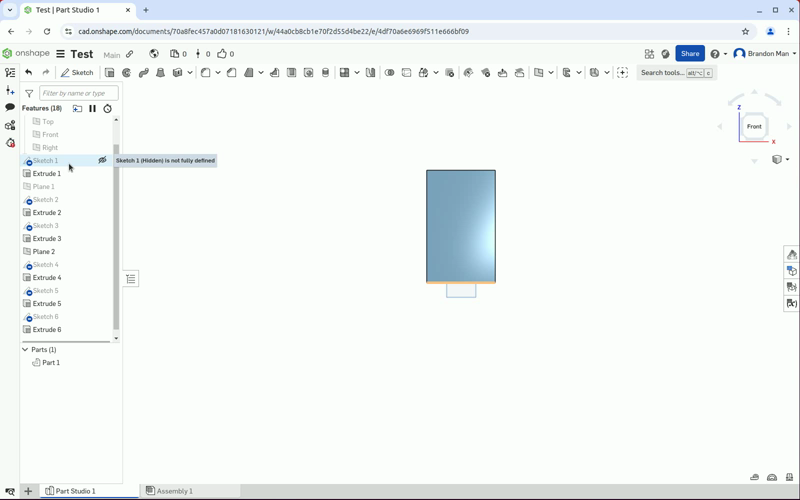
click(69, 163)
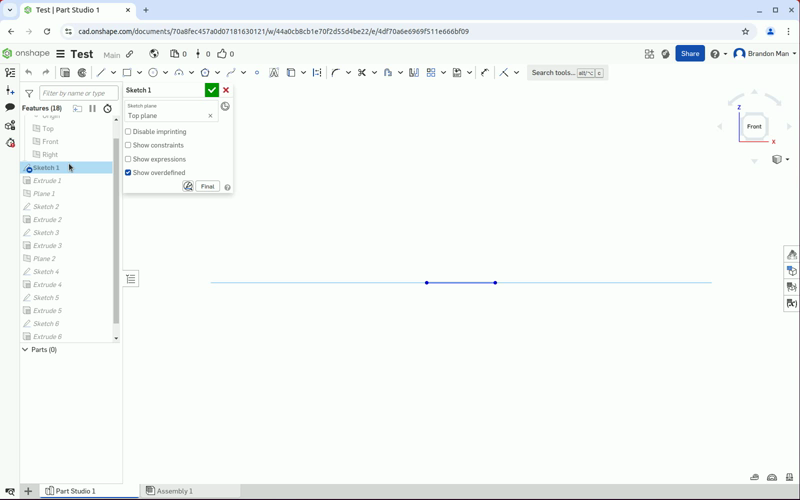
mouse_move(229, 92)
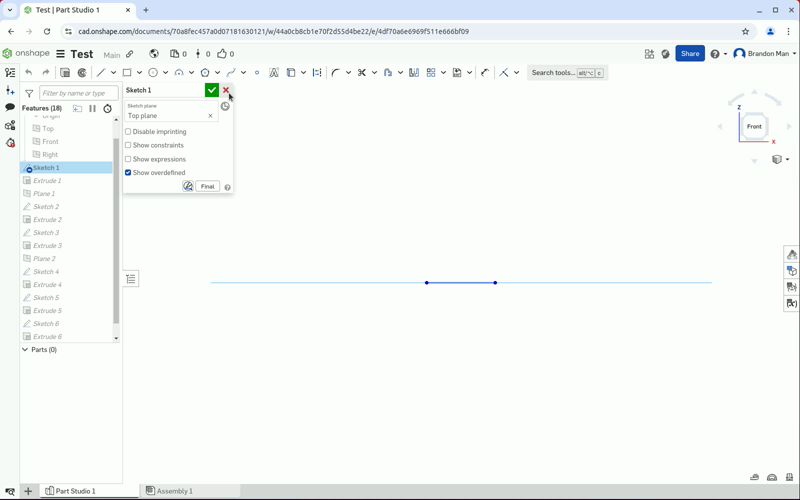
click(229, 92)
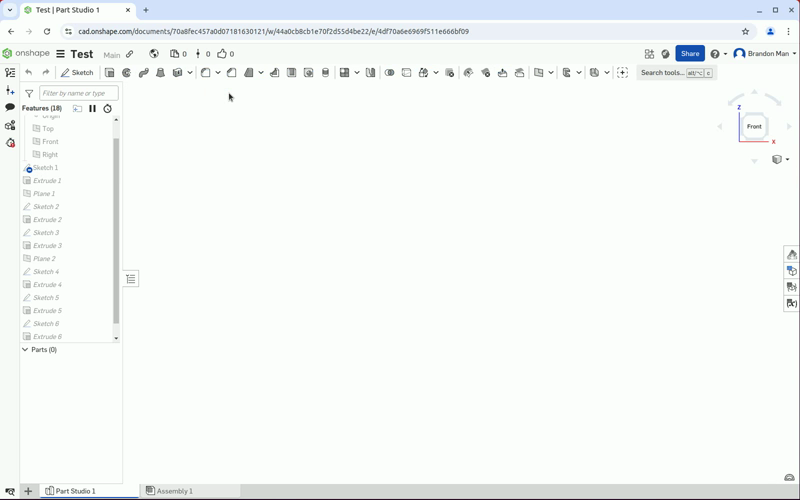
key(shift+s)
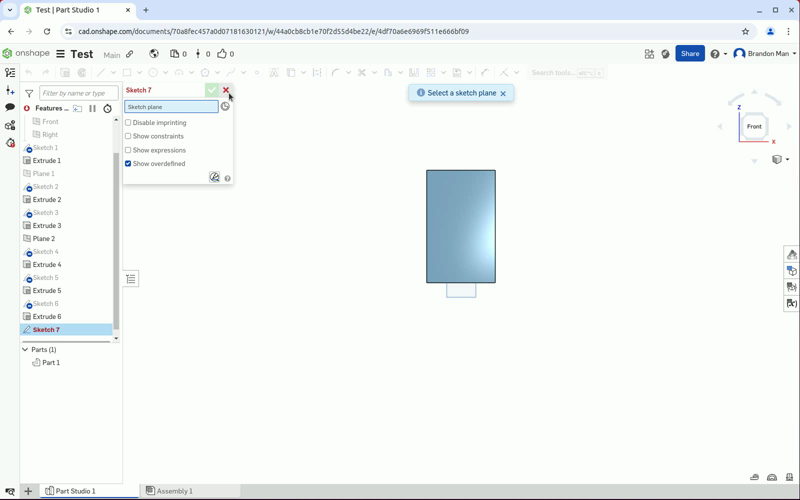
mouse_move(69, 241)
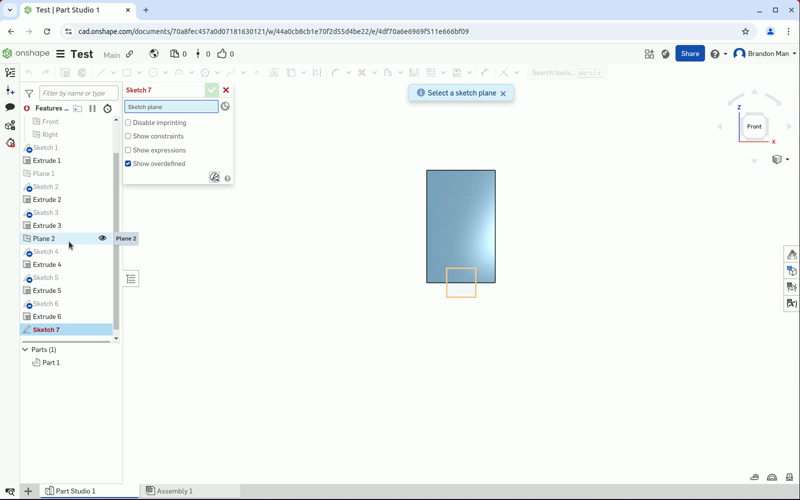
click(69, 241)
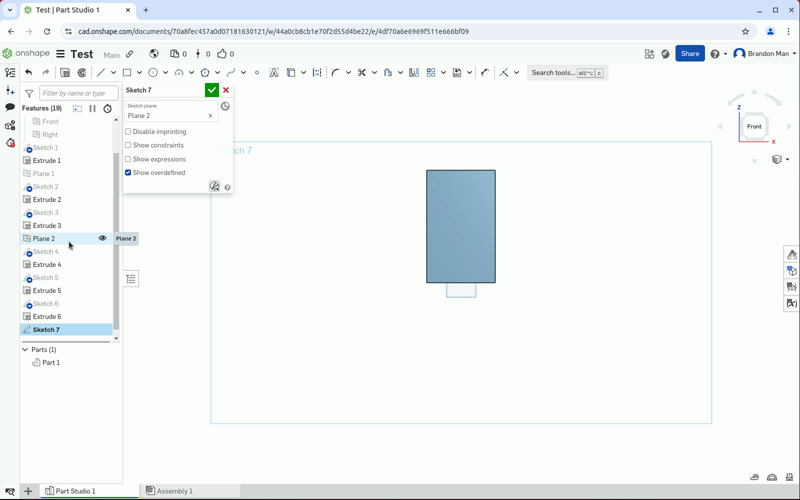
mouse_move(73, 352)
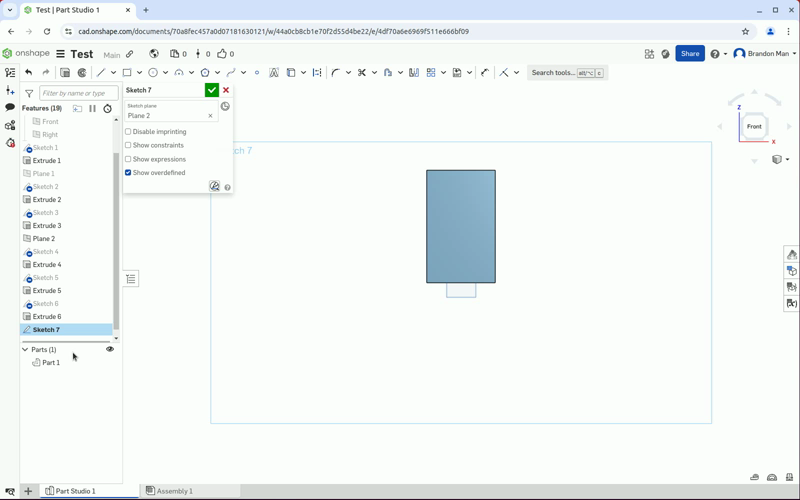
key(y)
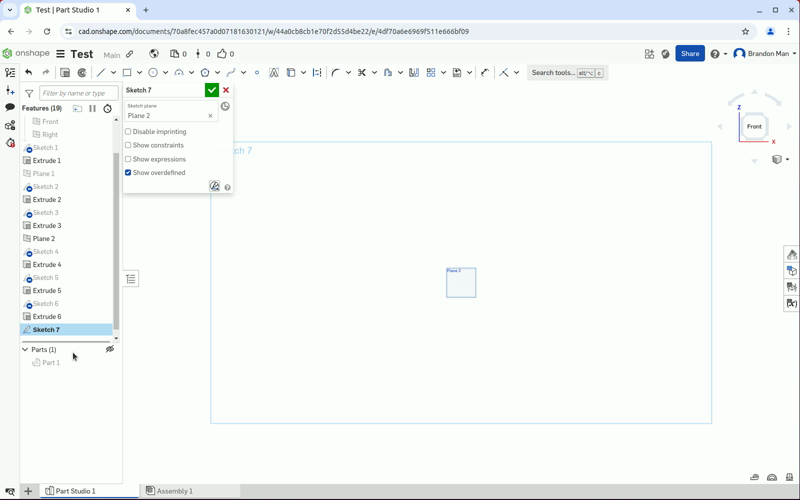
key(c)
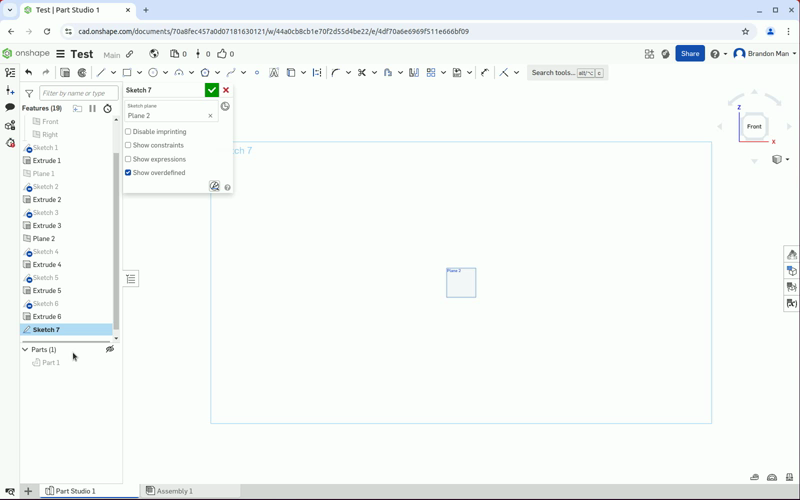
key_down(shift)
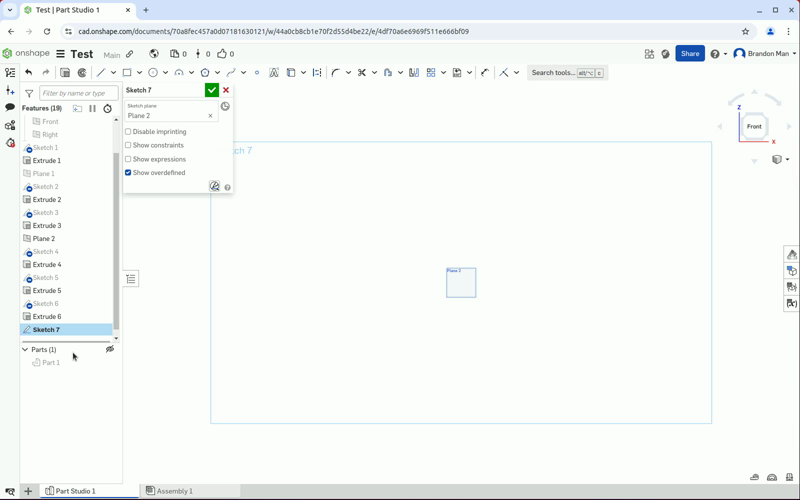
mouse_move(488, 195)
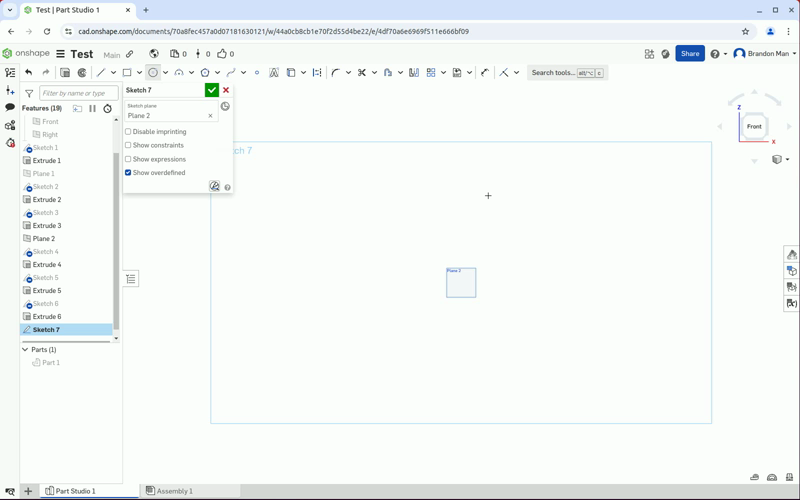
click(488, 195)
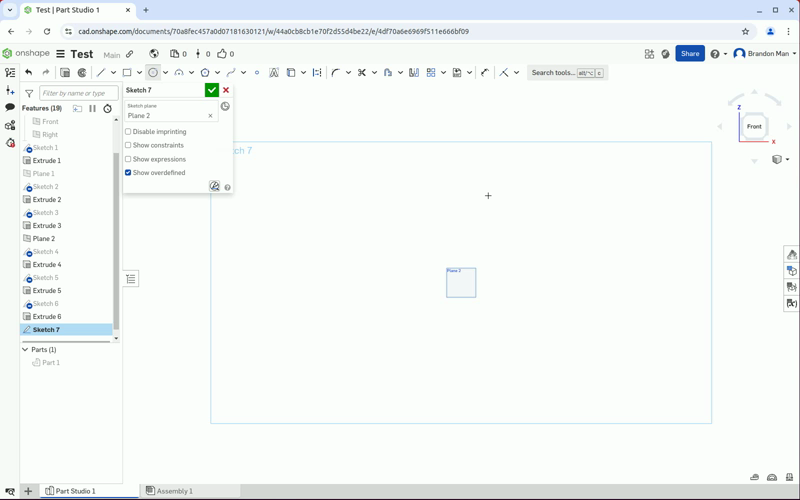
key_up(shift)
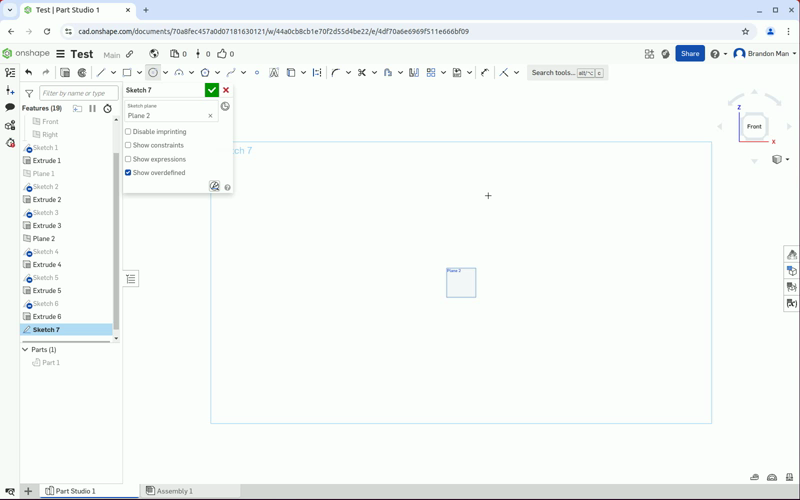
mouse_move(492, 195)
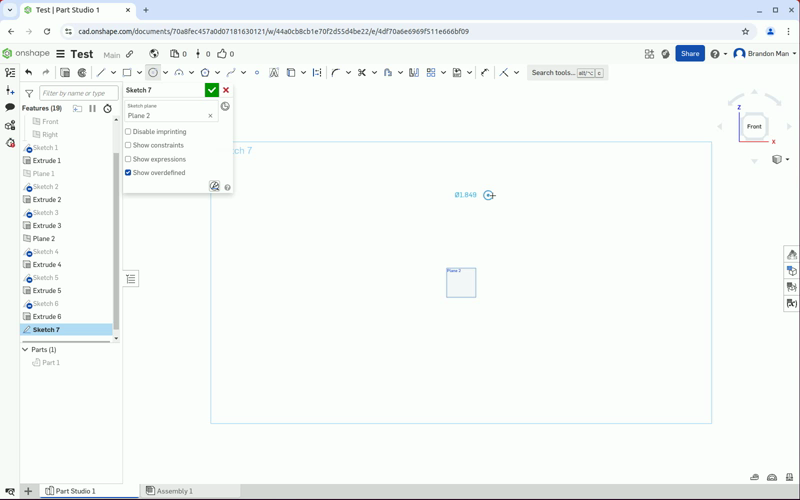
click(492, 195)
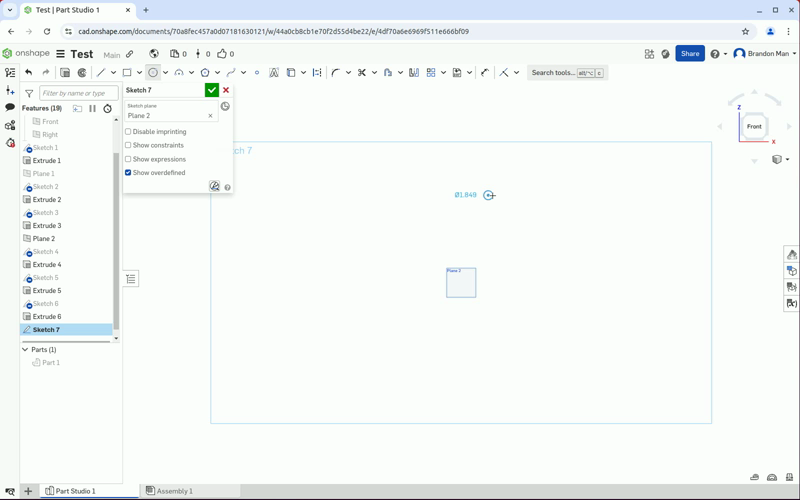
key(esc)
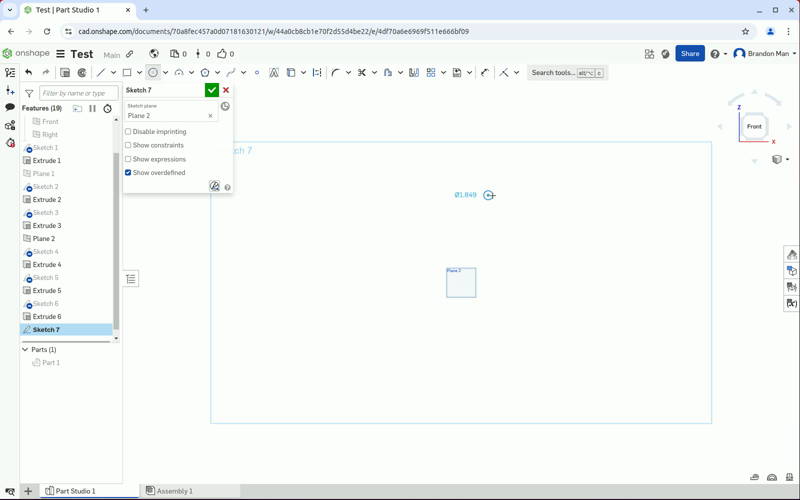
mouse_move(489, 194)
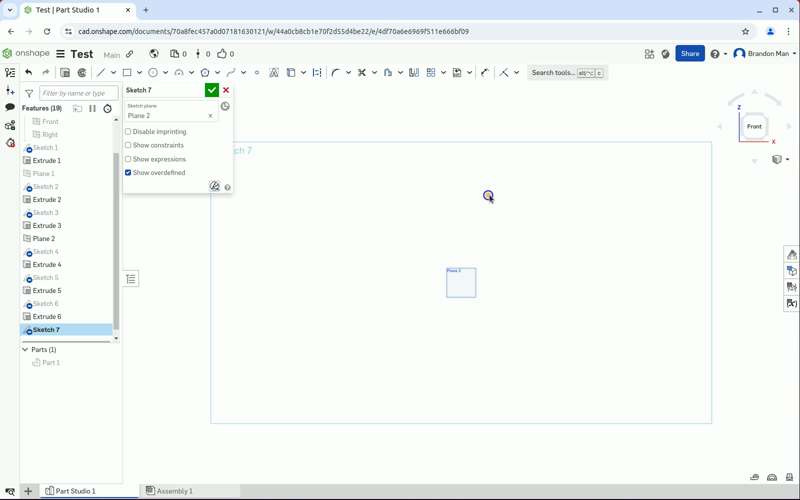
scroll(6)
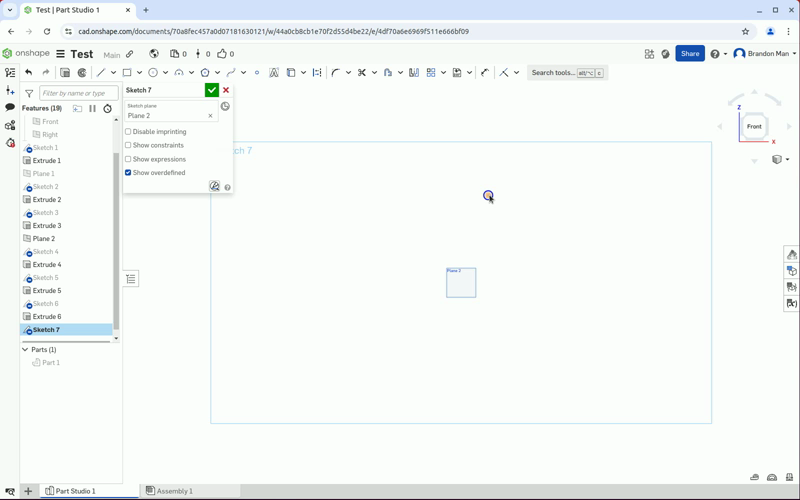
scroll(6)
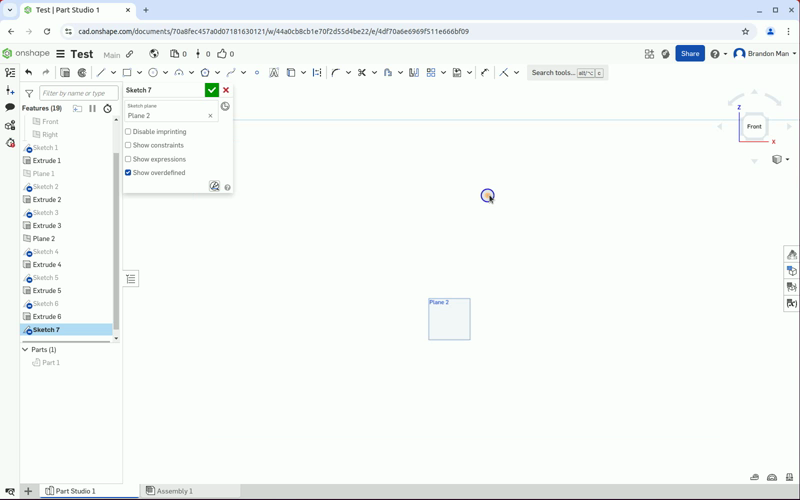
scroll(6)
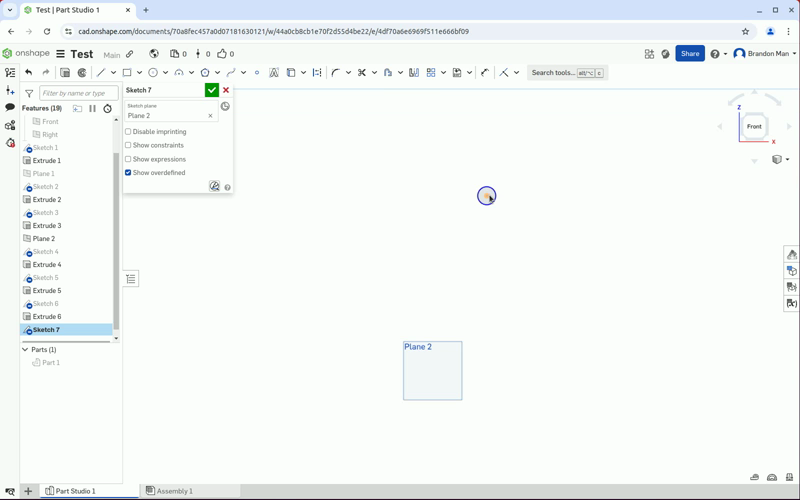
scroll(6)
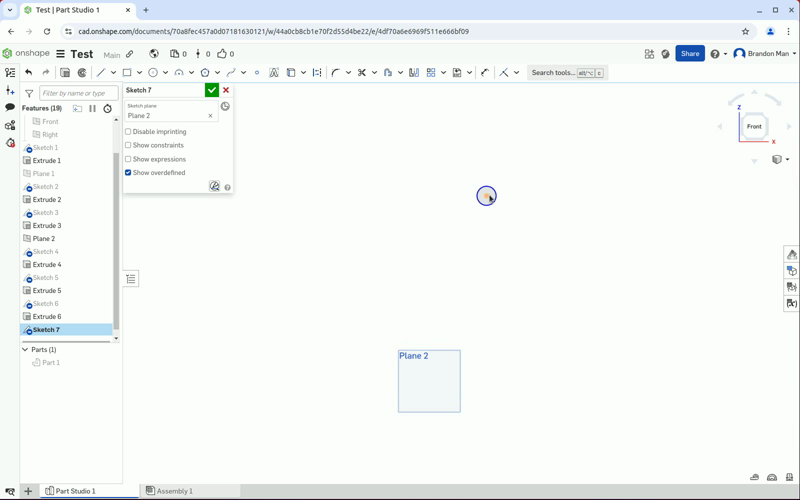
scroll(6)
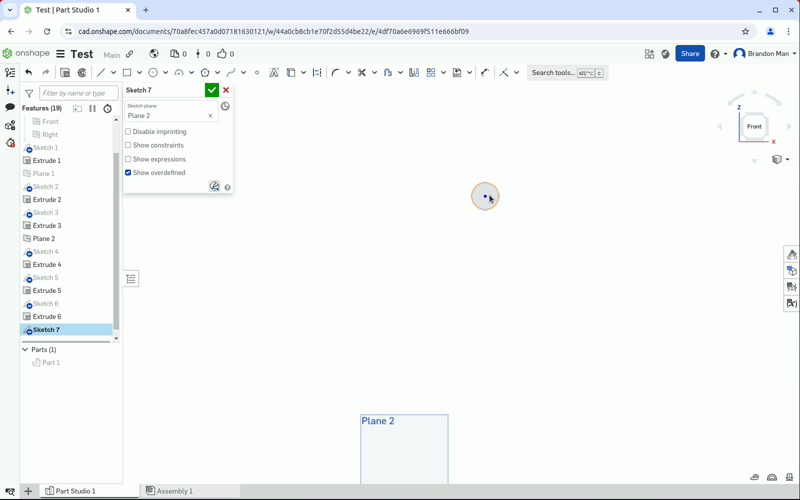
scroll(6)
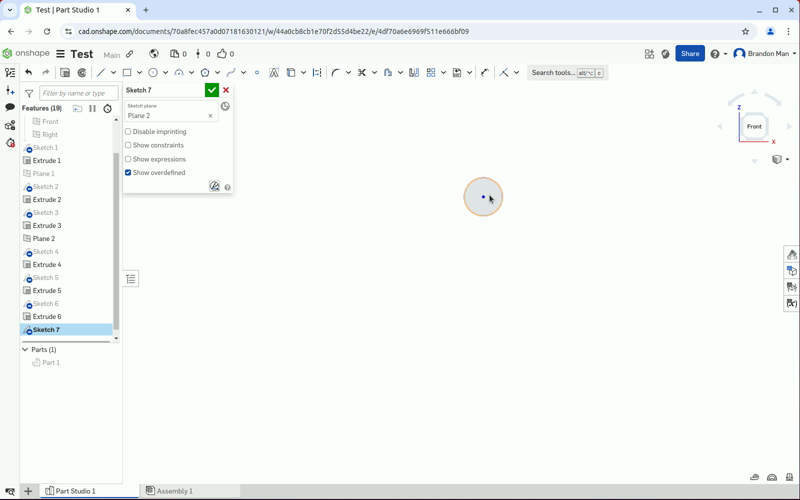
scroll(6)
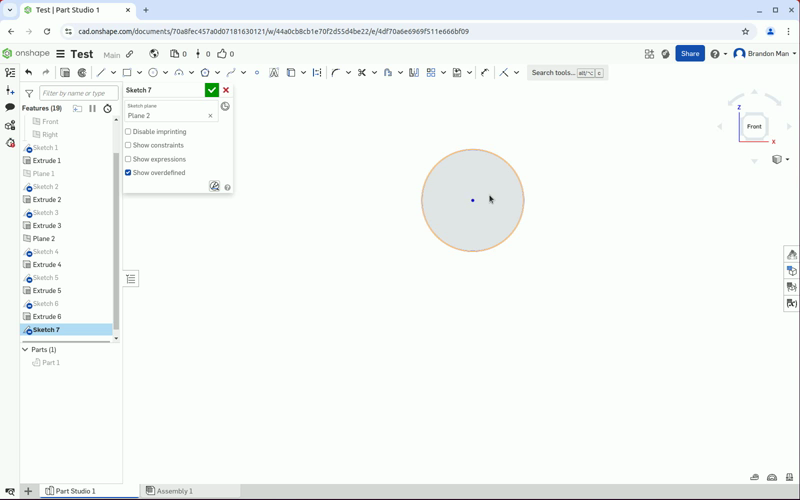
click(489, 194)
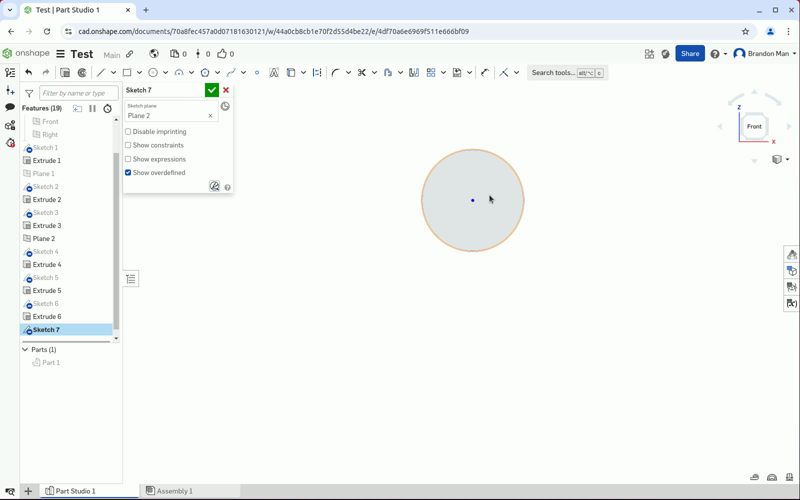
scroll(-6)
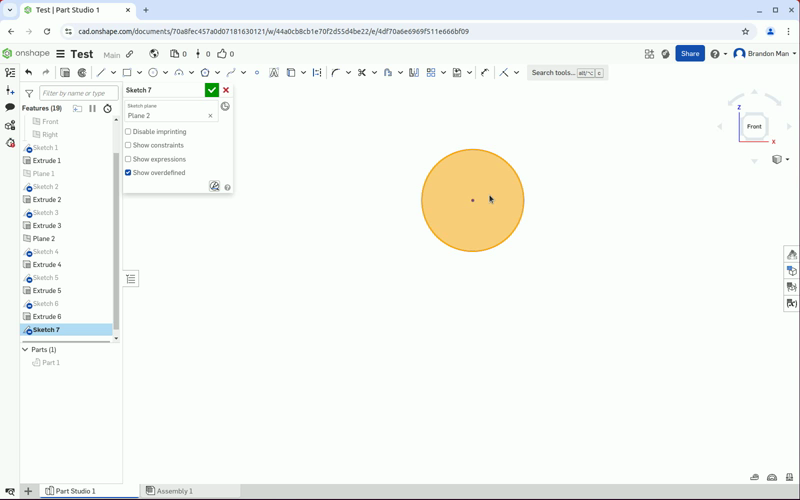
scroll(-6)
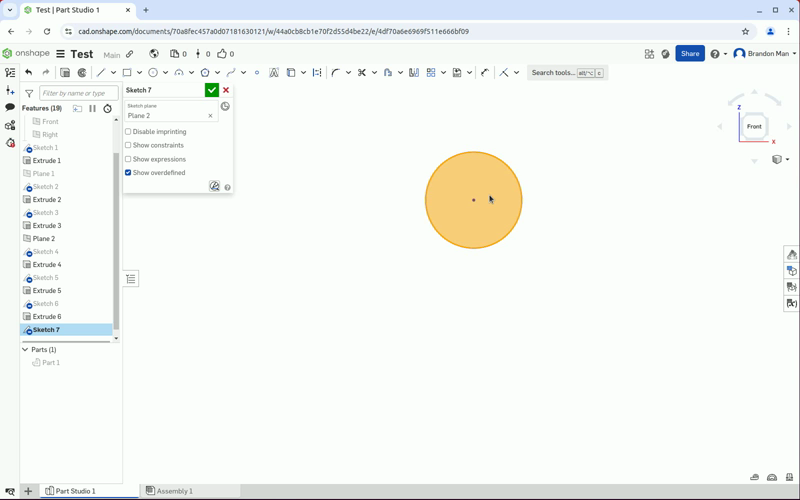
scroll(-6)
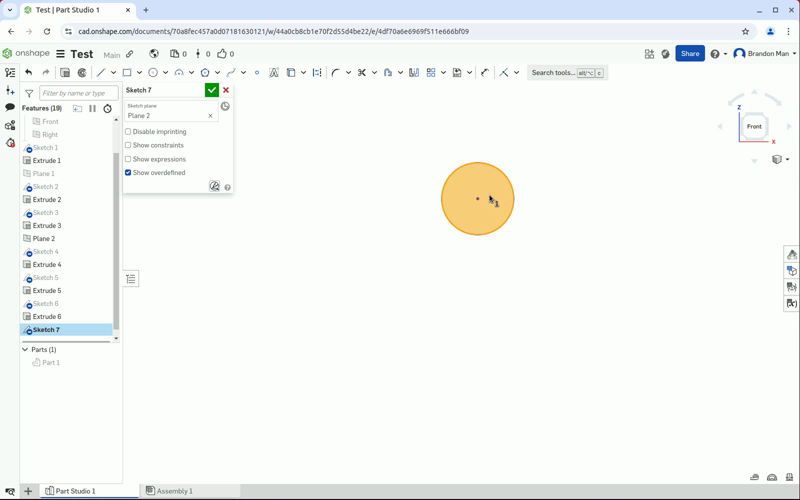
scroll(-6)
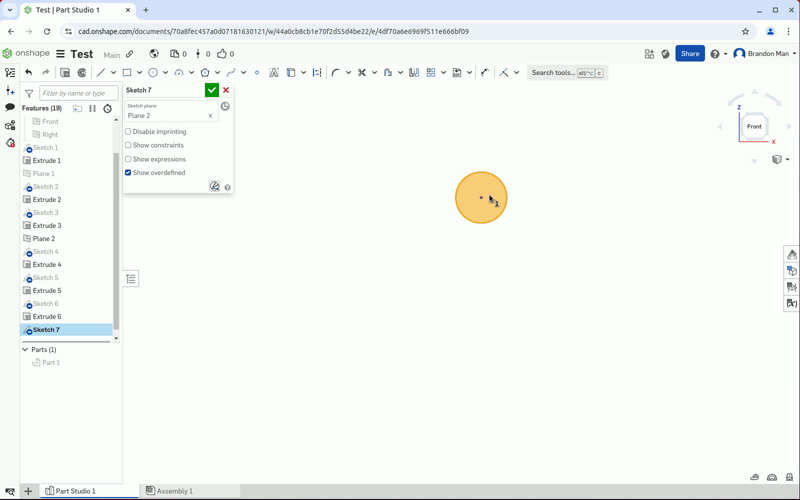
scroll(-6)
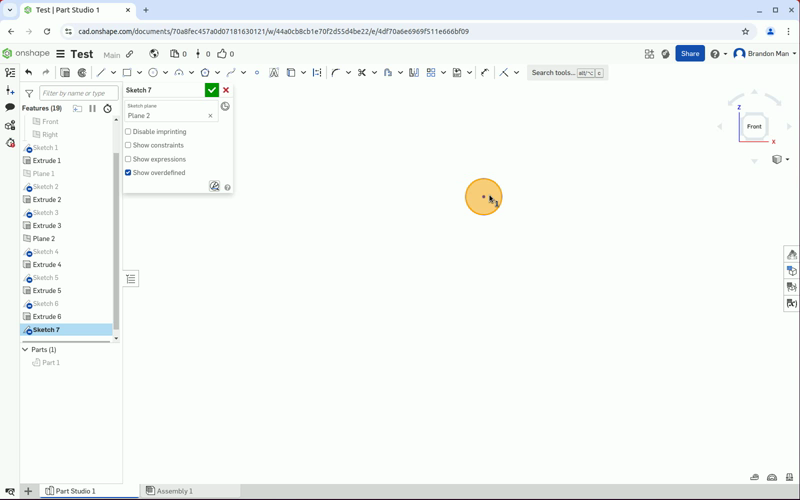
scroll(-6)
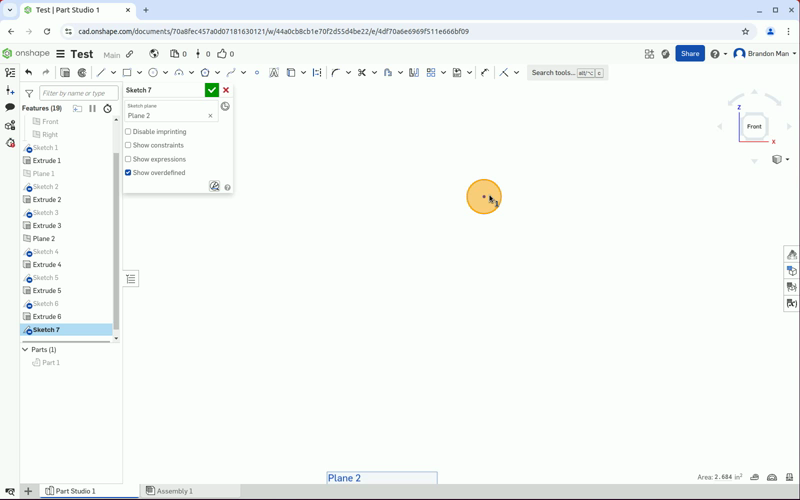
scroll(-6)
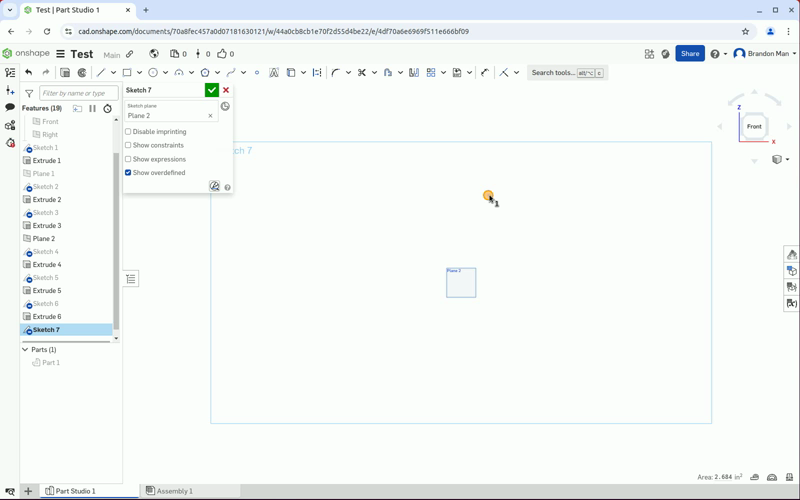
mouse_move(73, 352)
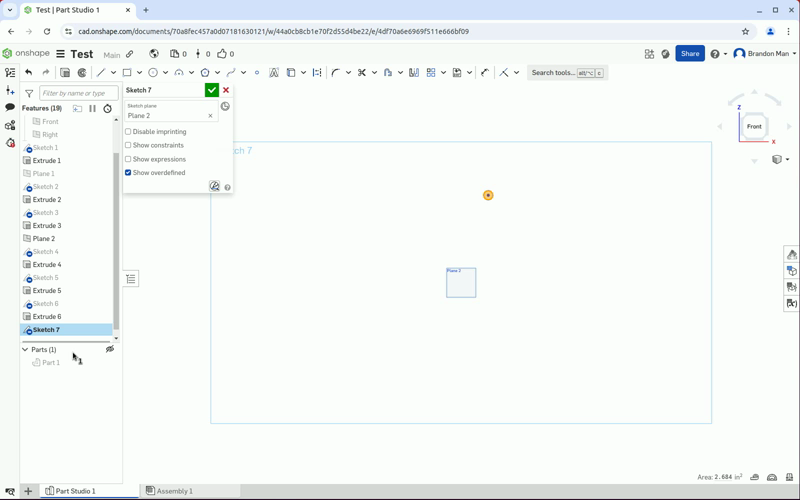
key(shift+y)
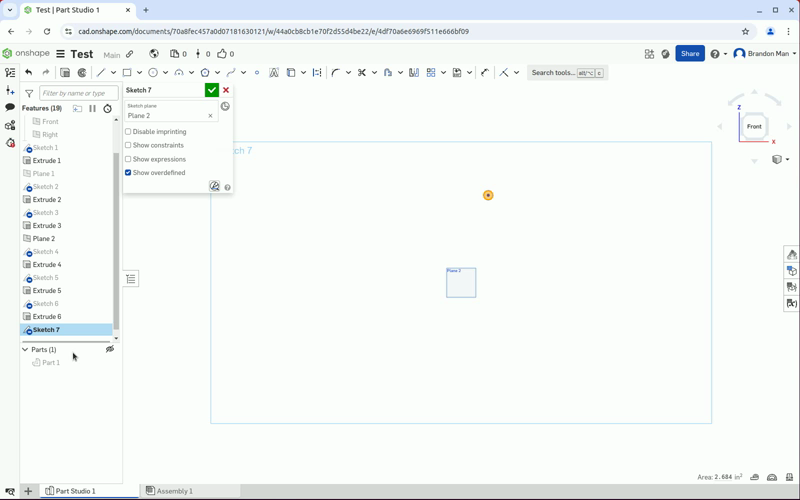
key(shift+e)
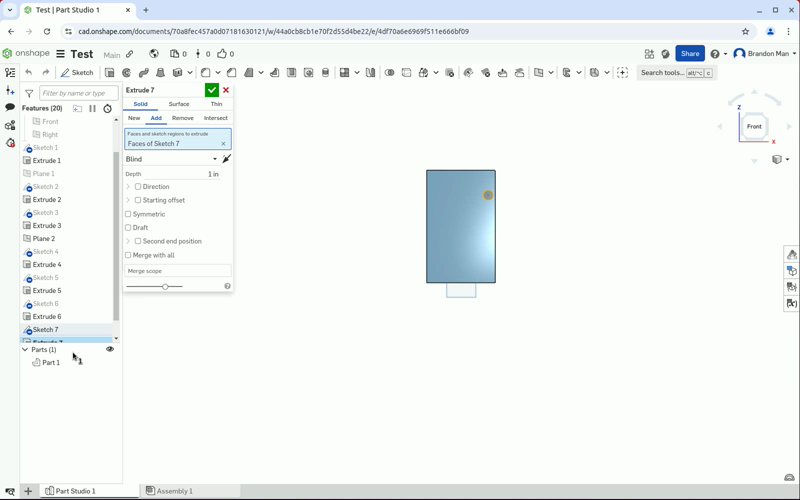
mouse_move(143, 106)
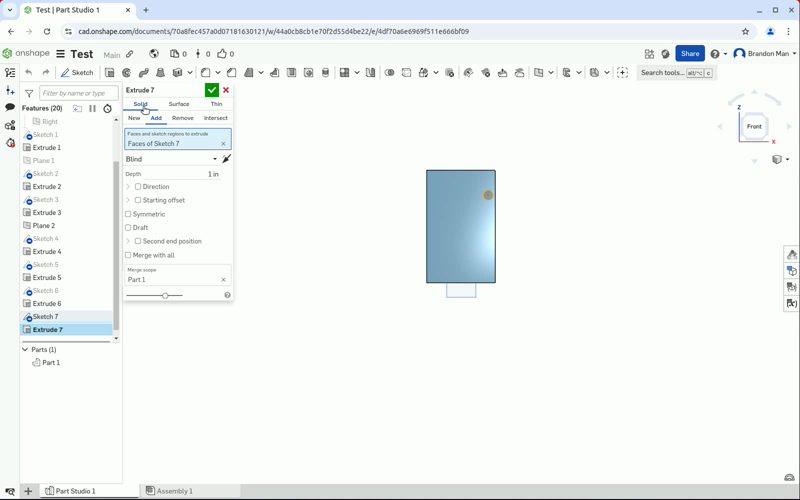
click(143, 106)
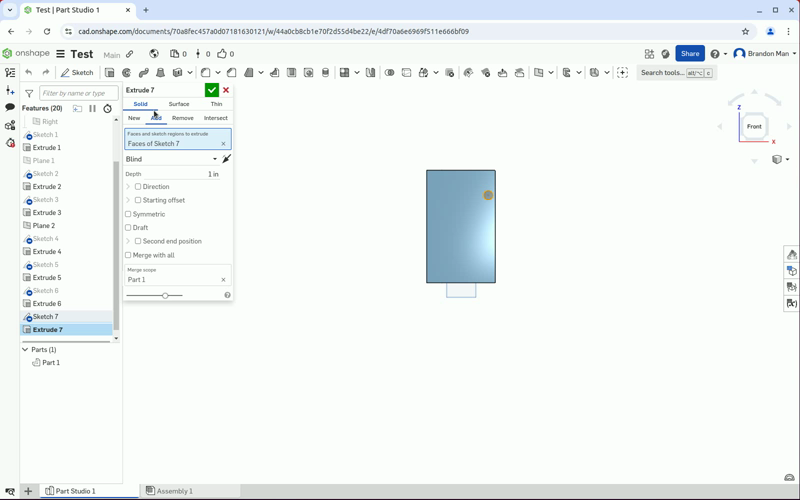
mouse_move(186, 120)
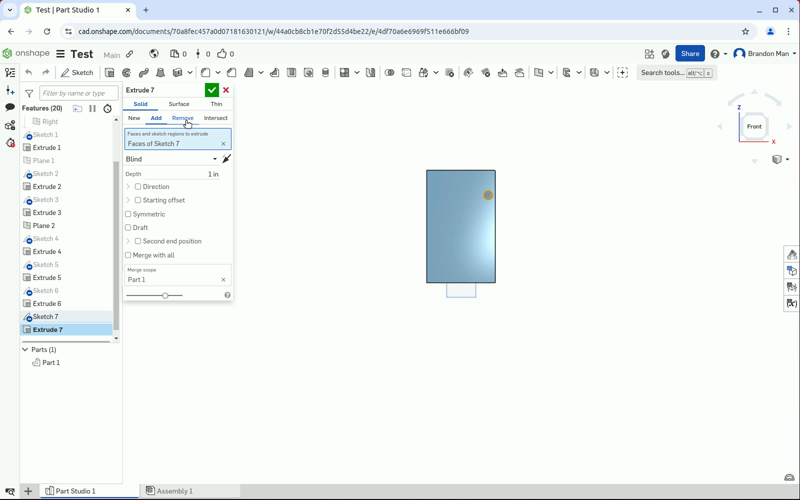
click(186, 120)
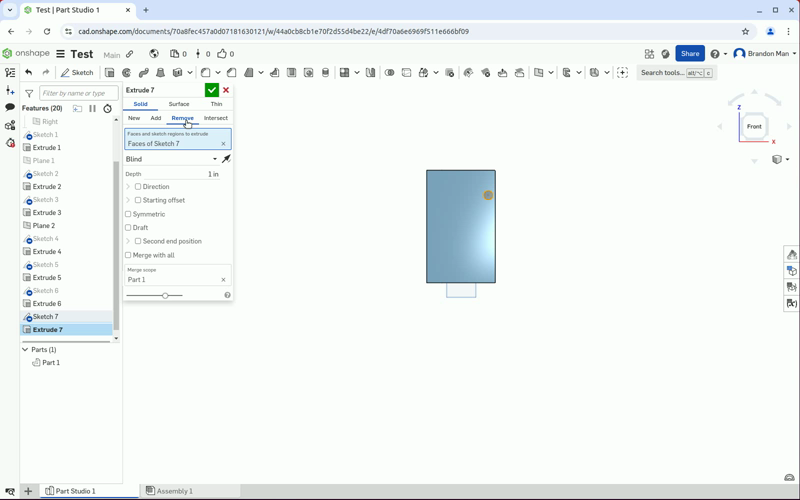
key(tab, 4)
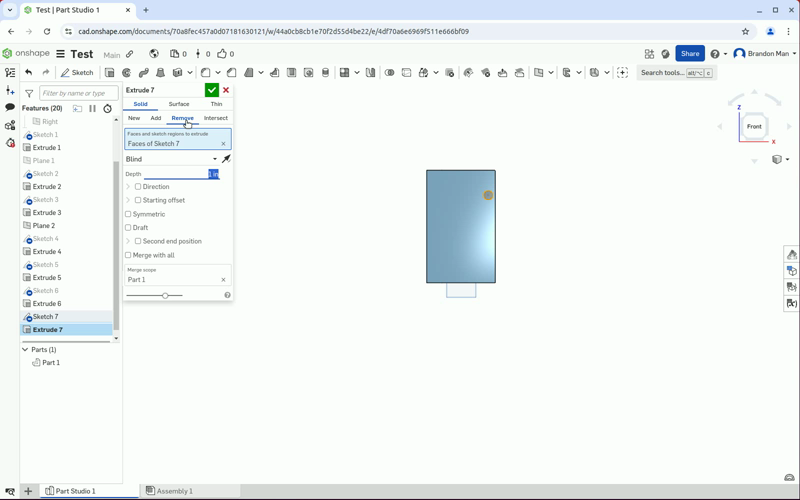
text(10.351)
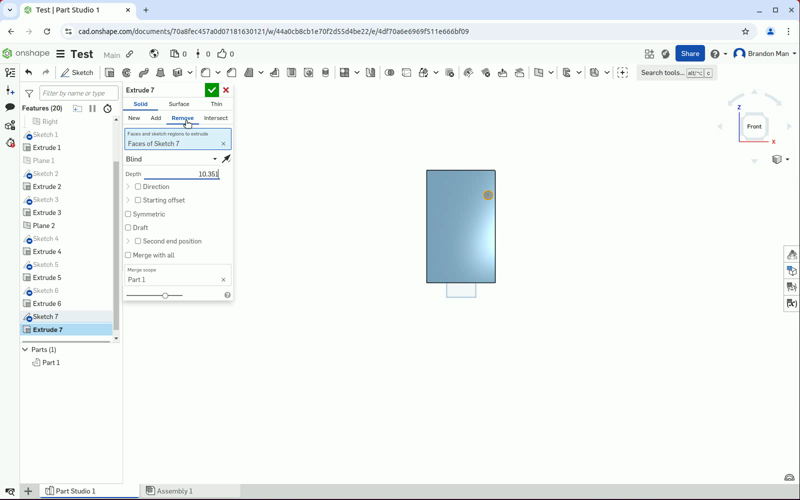
key(tab, 6)
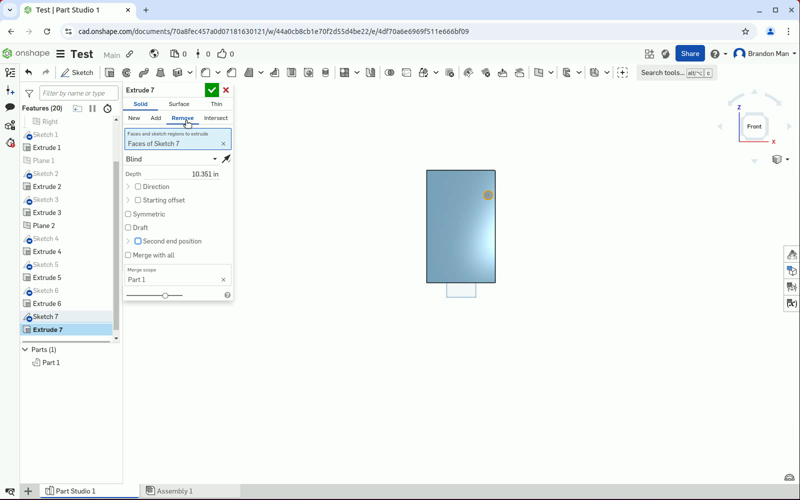
key(space)
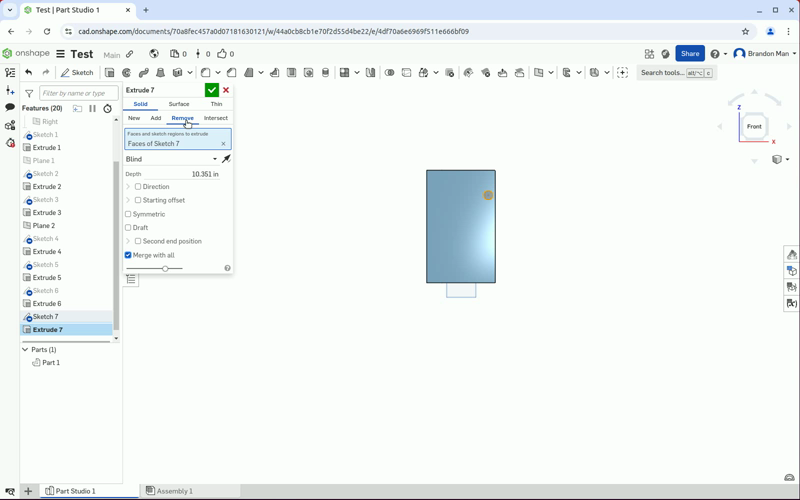
key(enter)
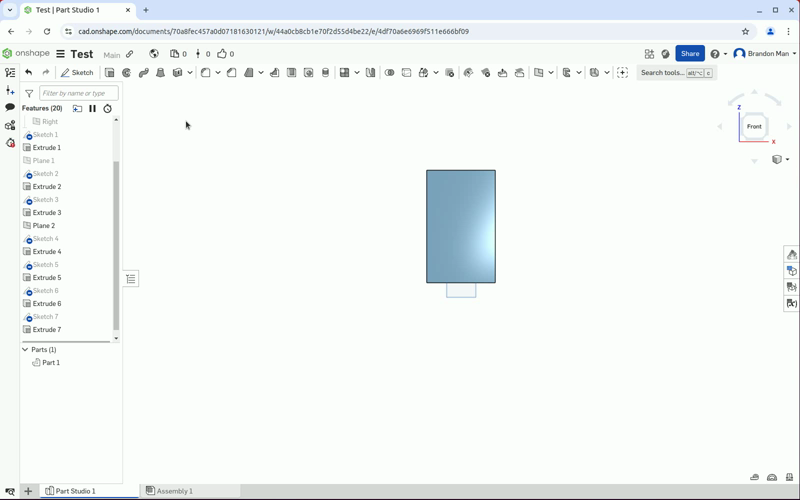
key(shift+h)
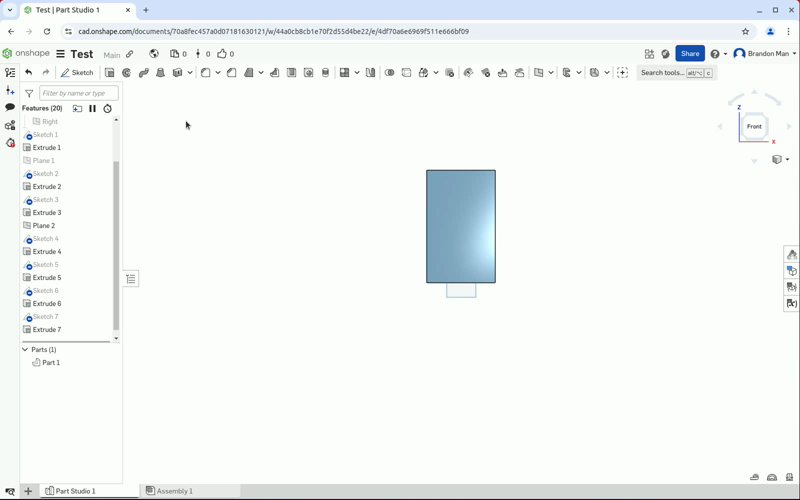
key(shift+h)
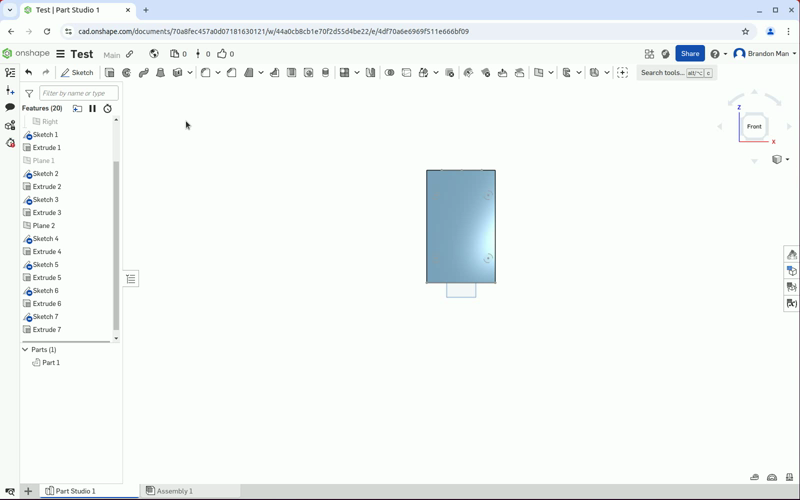
key(shift+7)
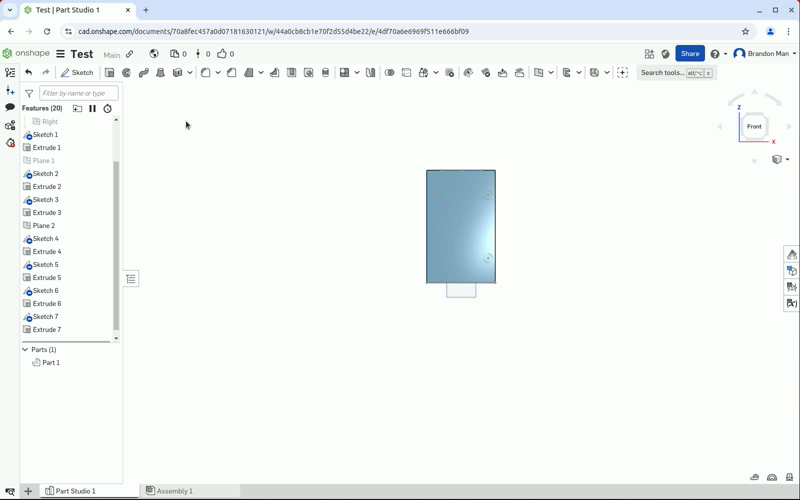
key(left, 2)
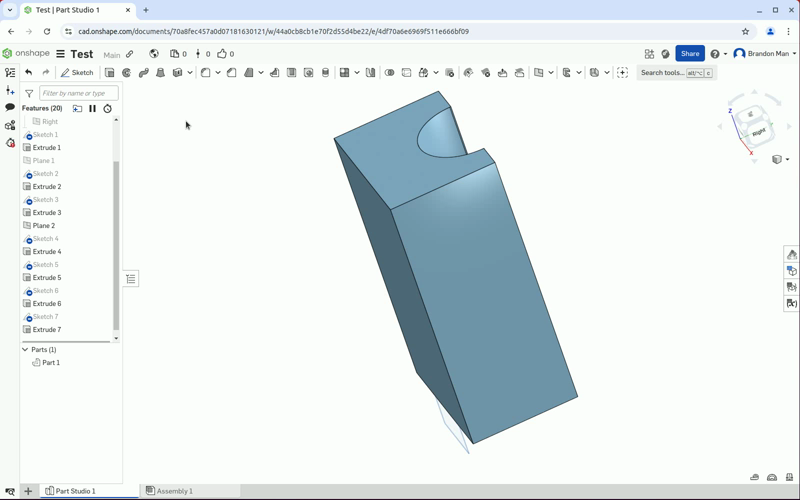
key(down, 2)
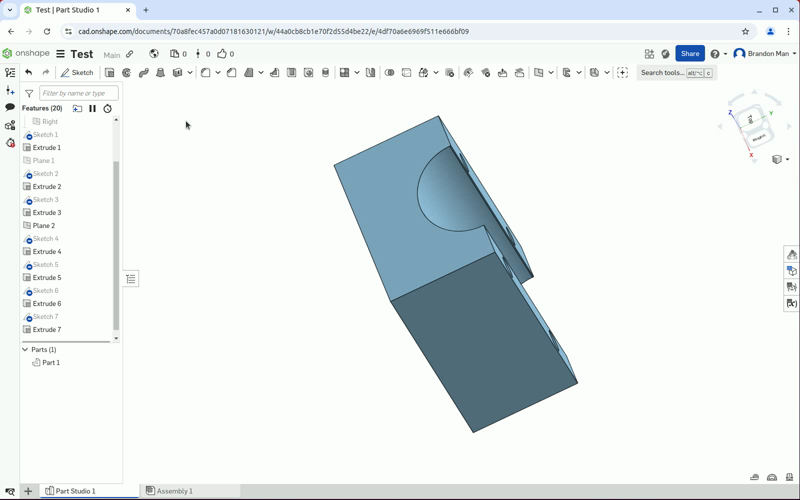
key(up, 2)
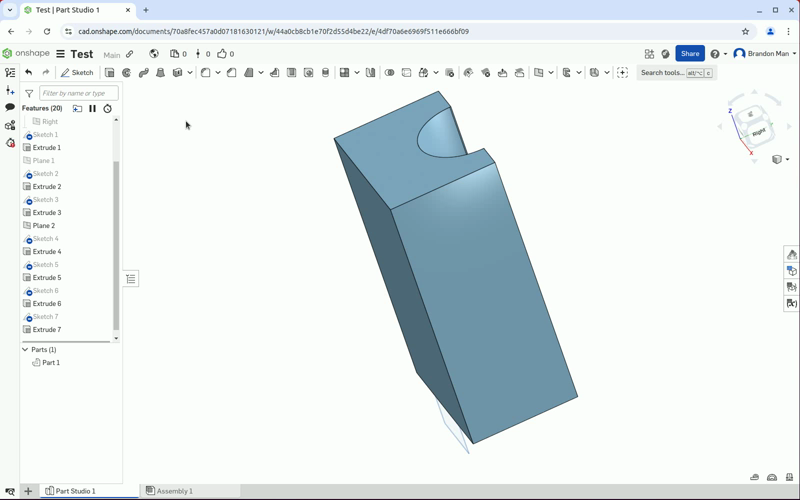
key(right, 2)
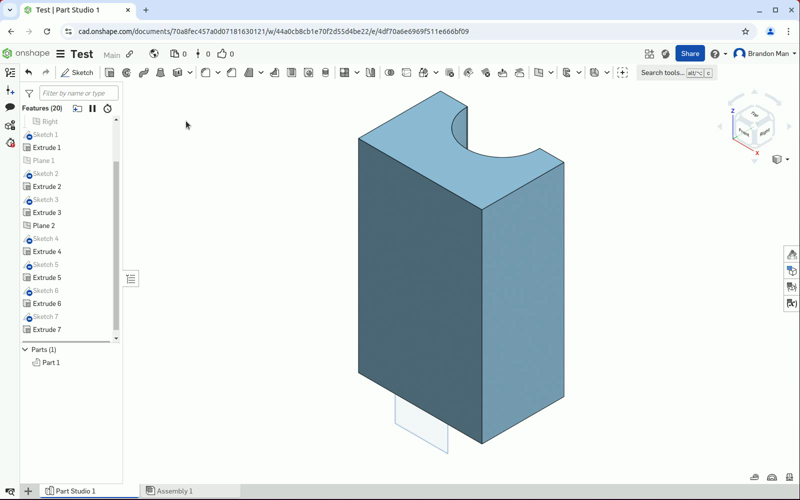
mouse_move(69, 137)
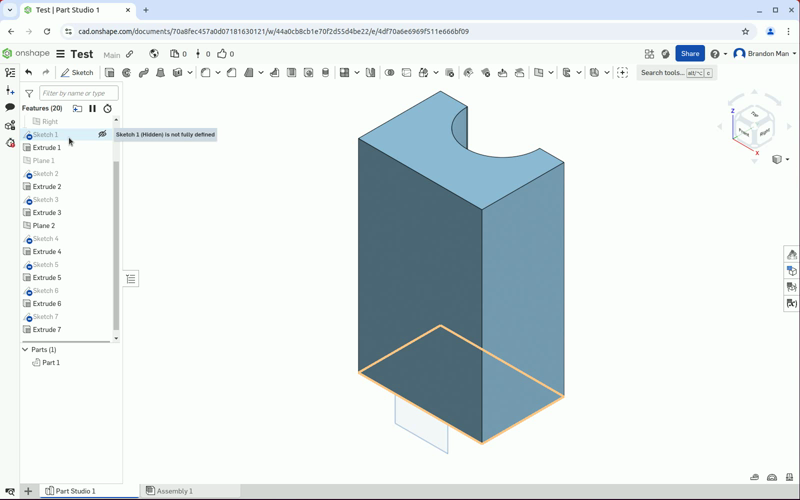
click(69, 137)